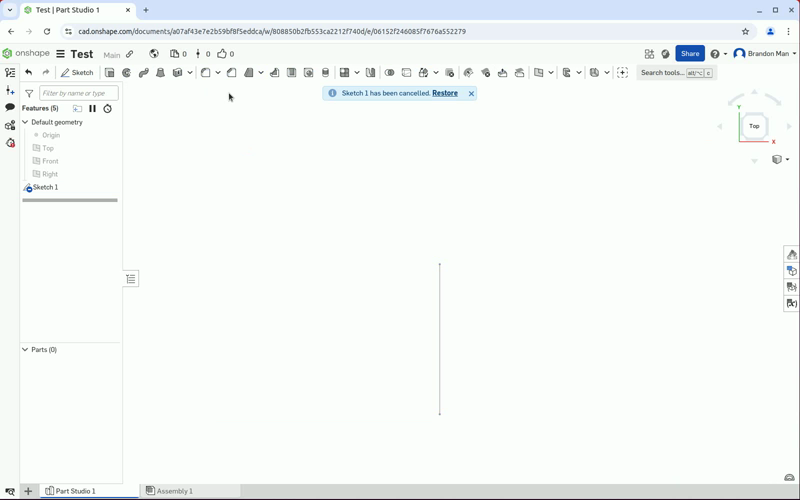
key(shift+h)
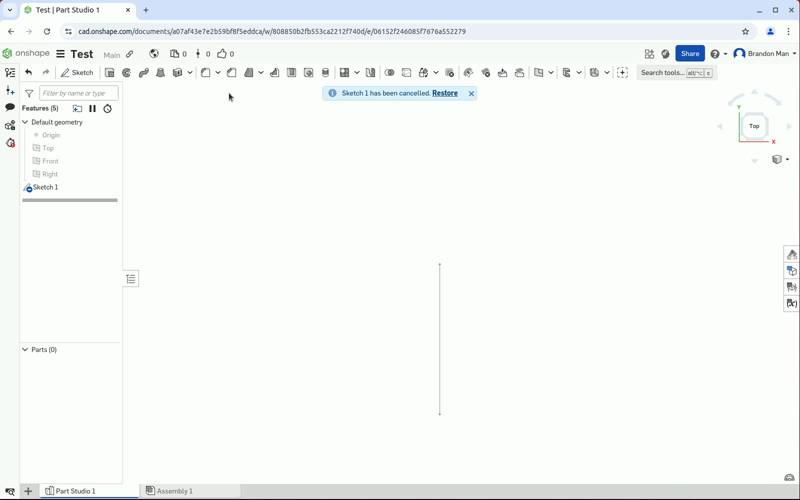
key(shift+s)
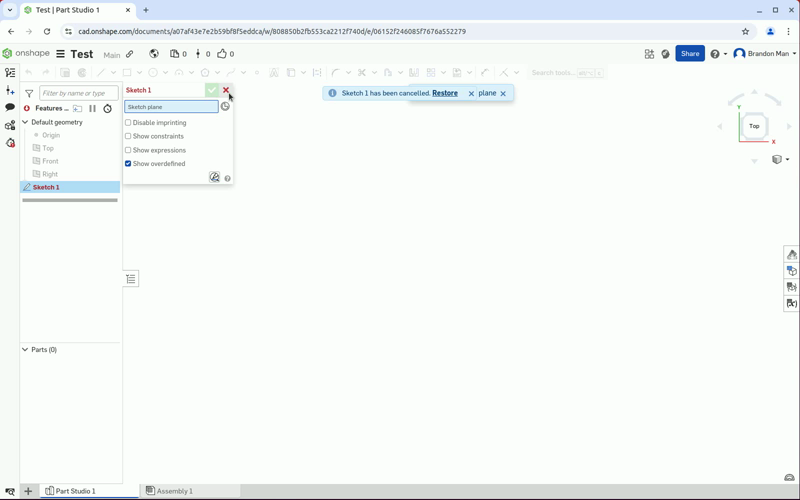
mouse_move(73, 150)
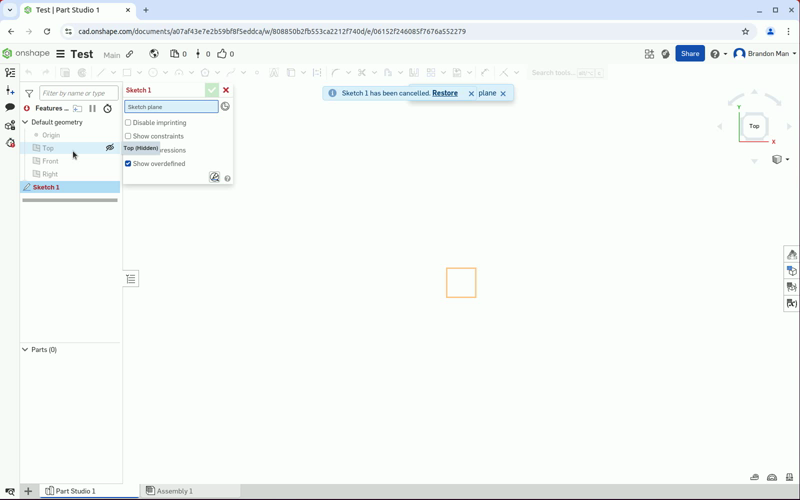
click(73, 150)
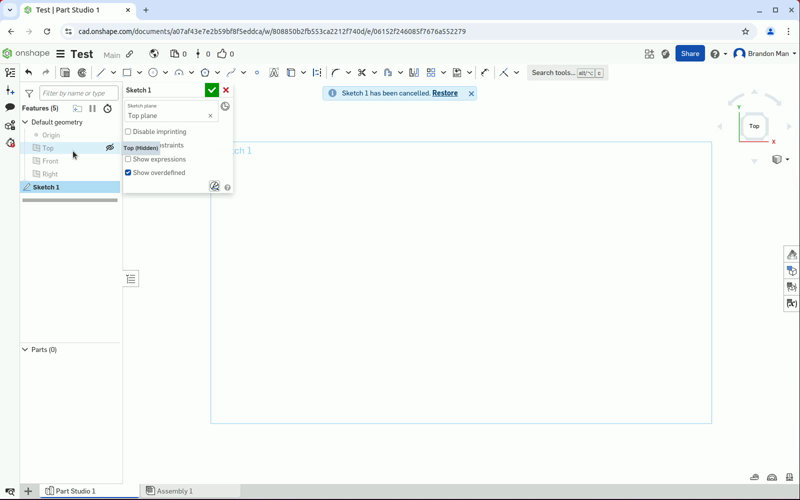
mouse_move(73, 352)
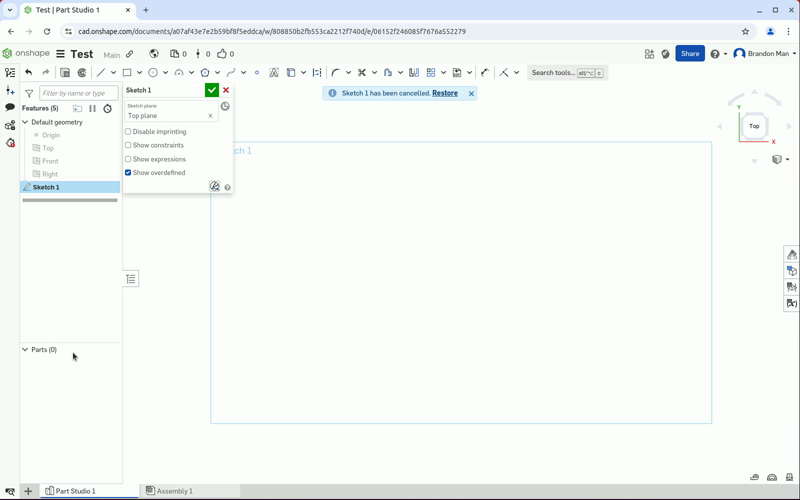
key(y)
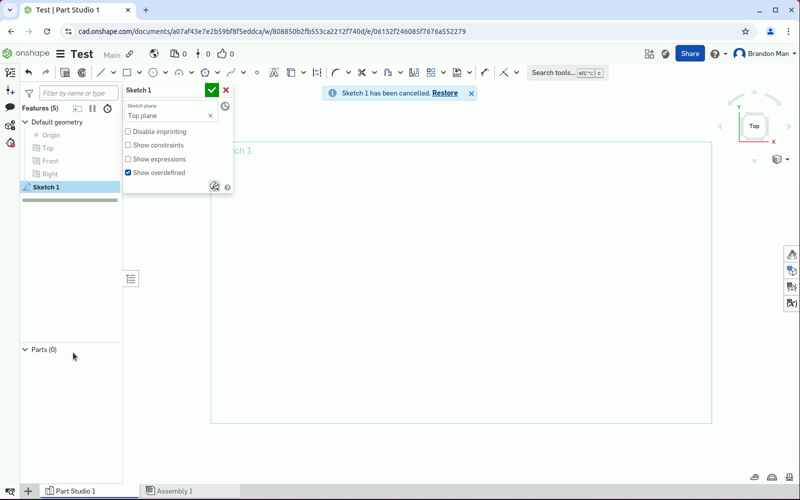
key(l)
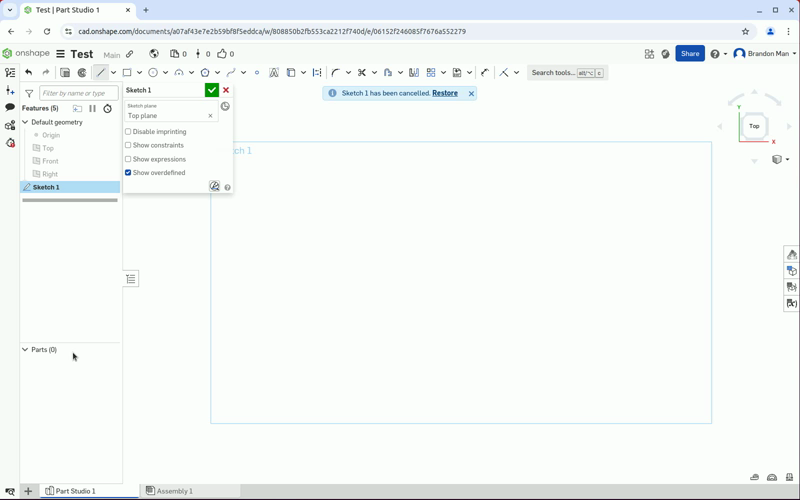
key_down(shift)
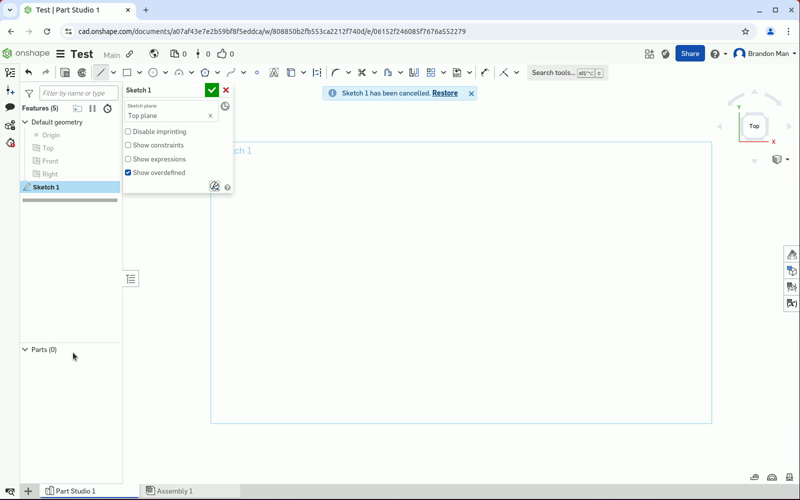
mouse_move(474, 282)
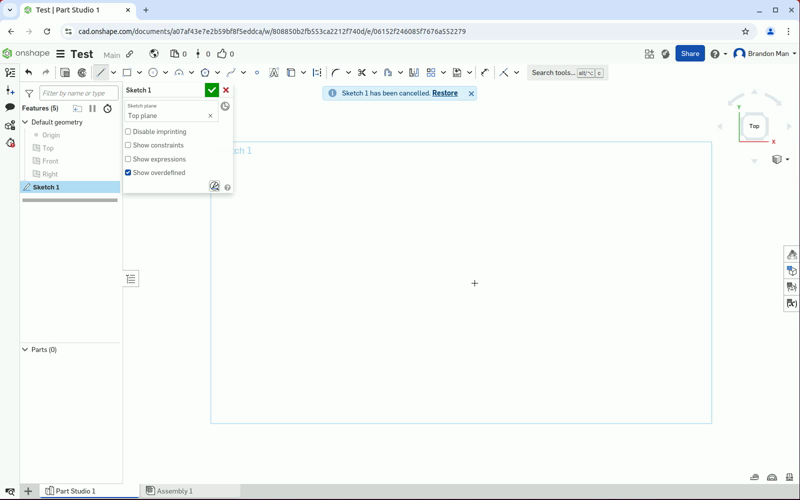
click(474, 282)
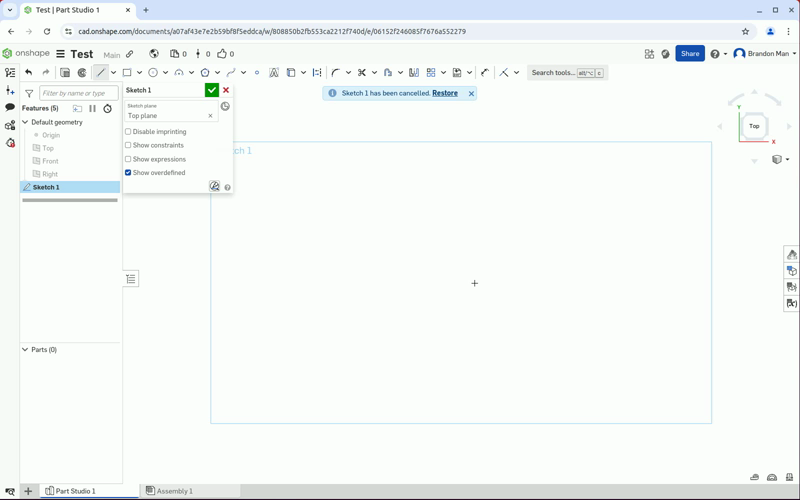
key_up(shift)
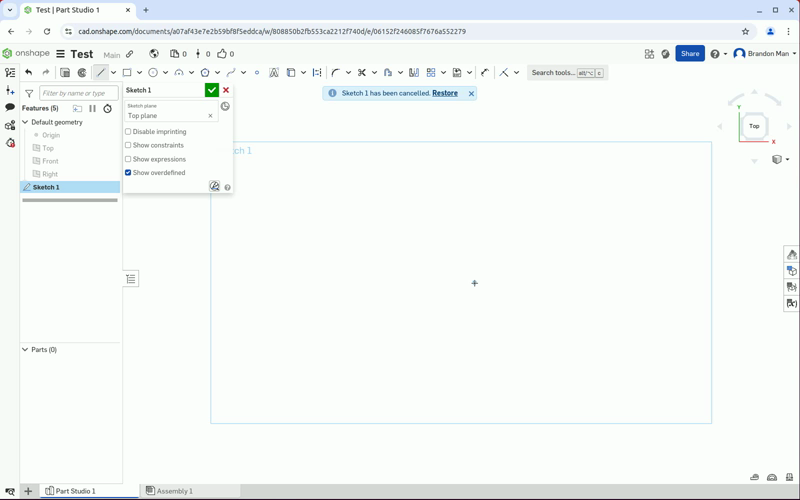
key_down(shift)
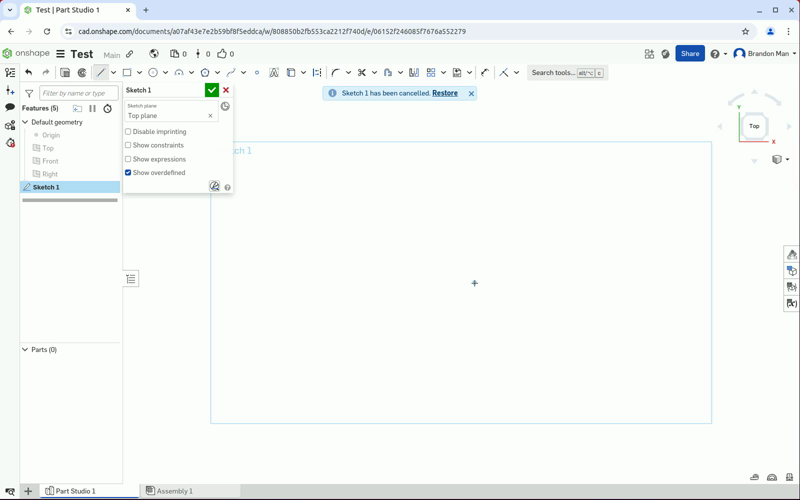
mouse_move(569, 282)
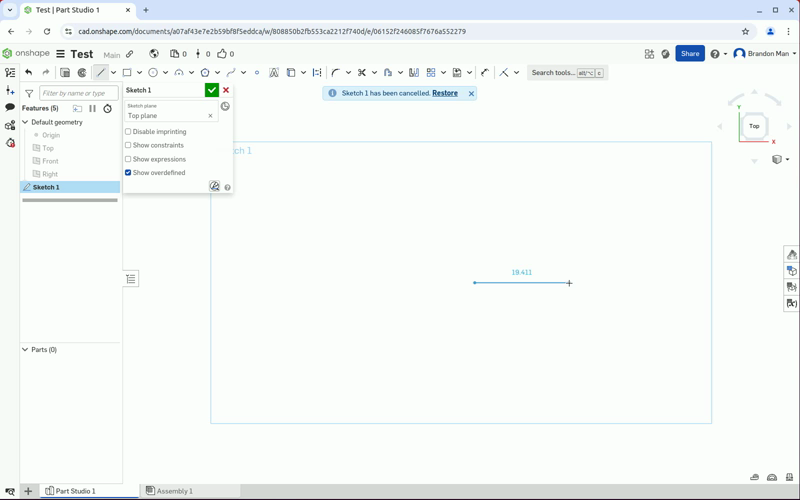
click(569, 282)
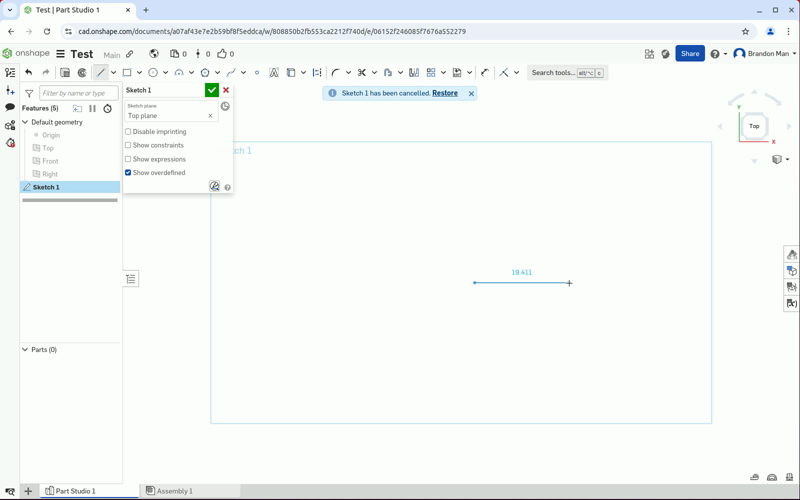
key_up(shift)
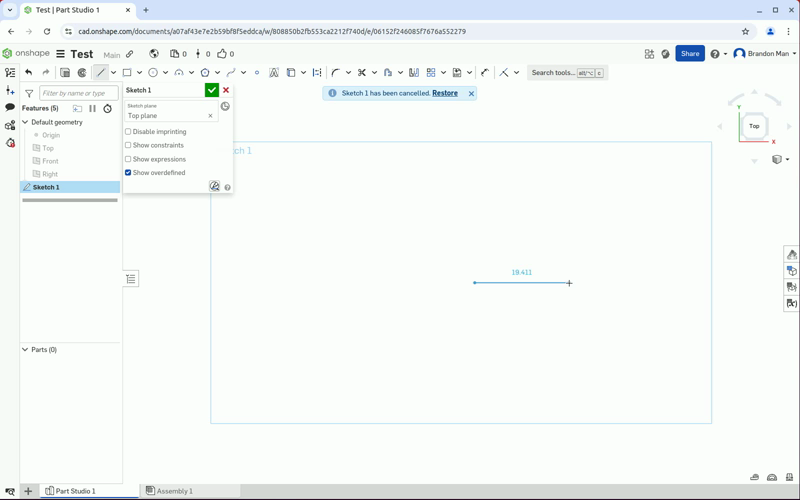
key(esc)
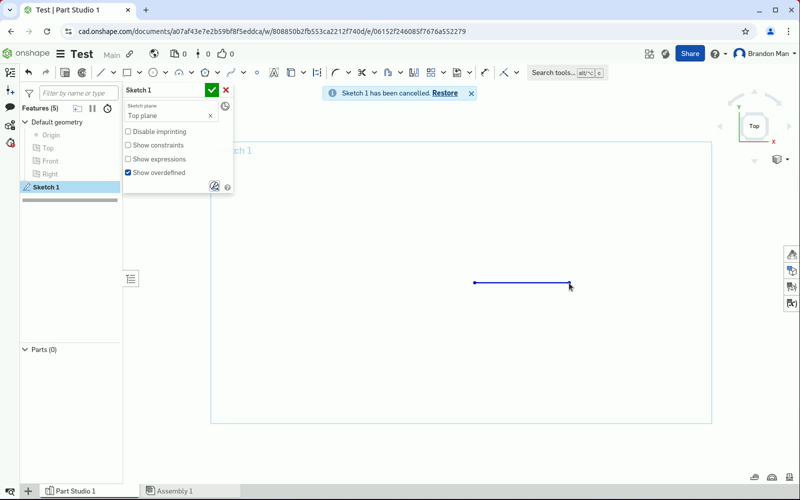
key(a)
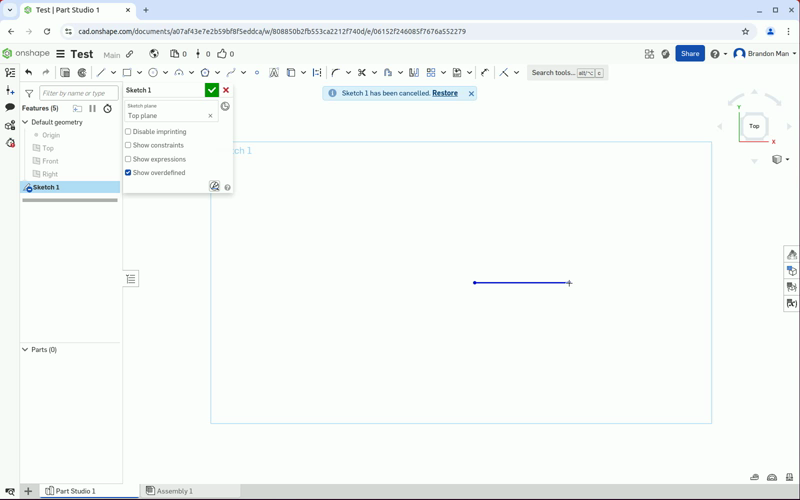
mouse_move(569, 282)
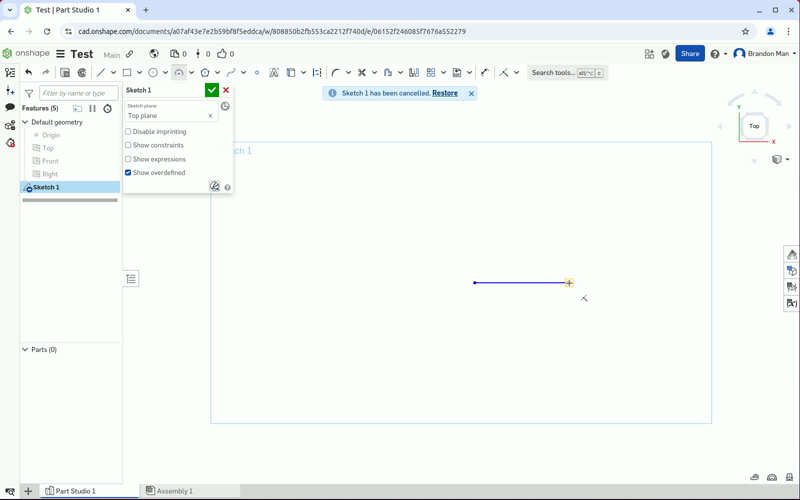
click(569, 282)
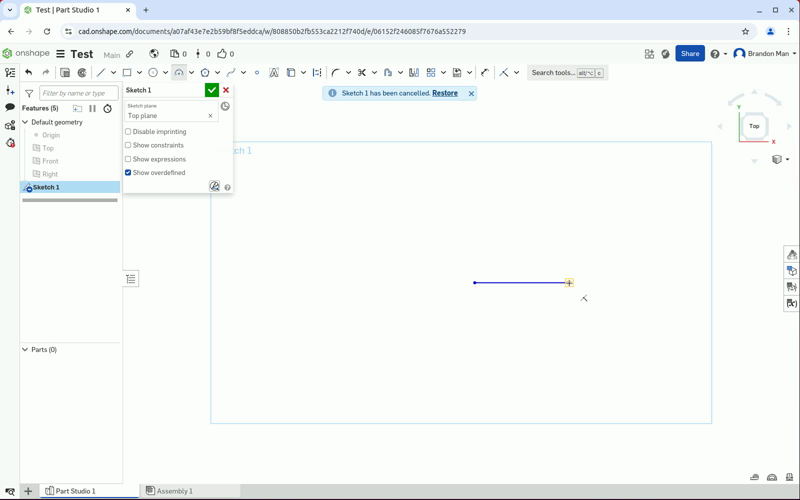
key_down(shift)
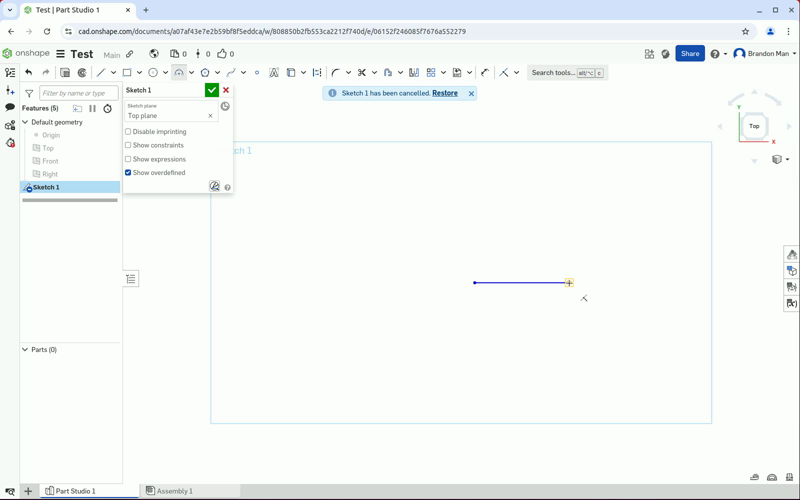
mouse_move(573, 278)
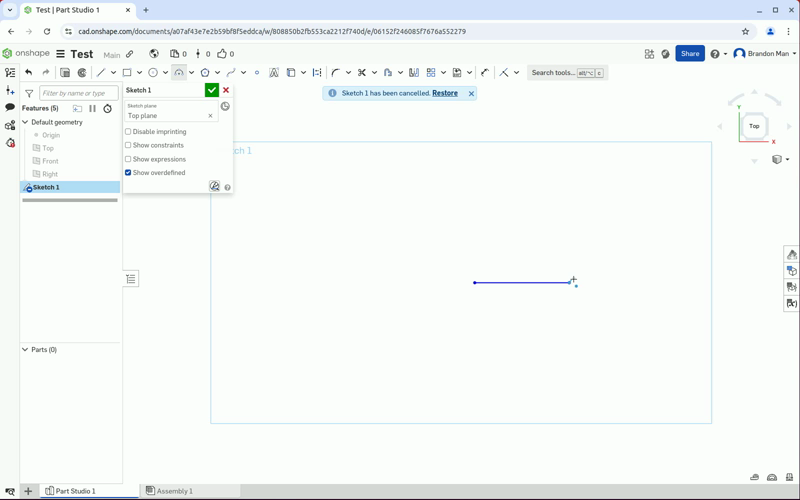
scroll(6)
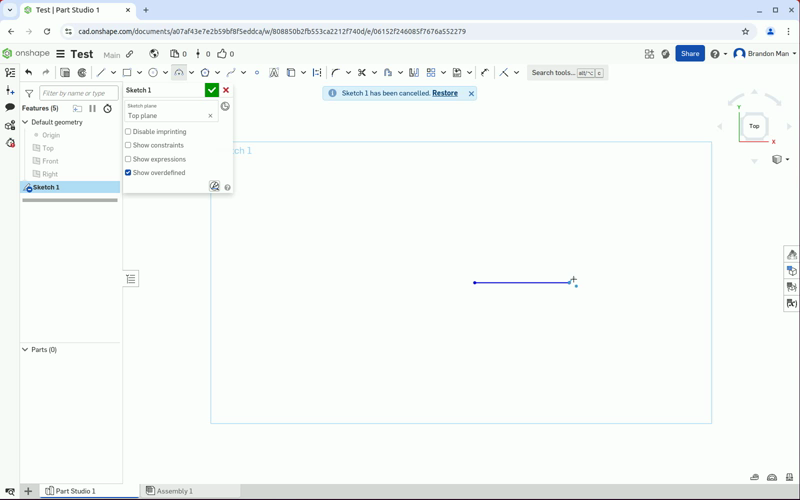
scroll(6)
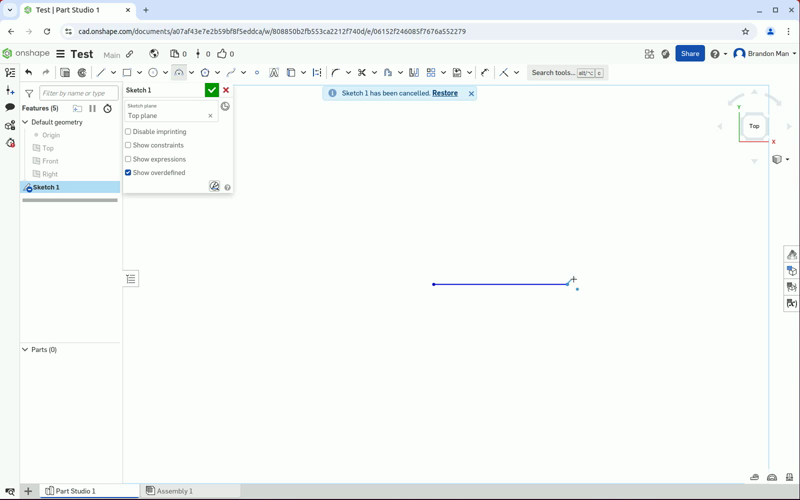
scroll(6)
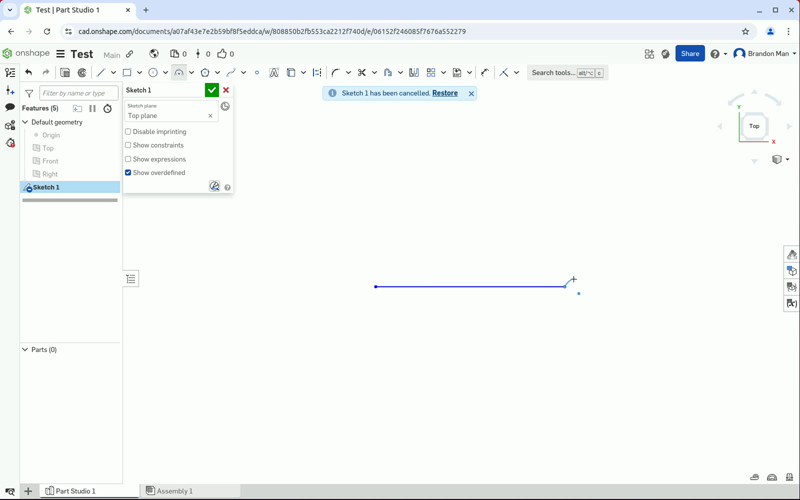
scroll(6)
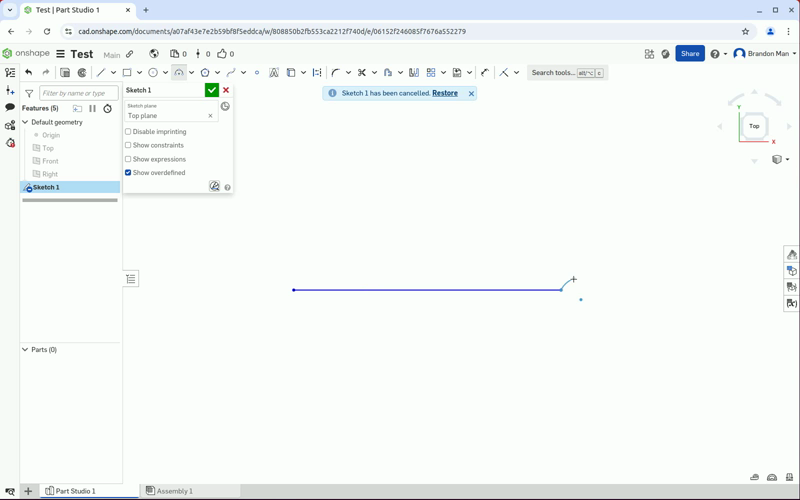
scroll(6)
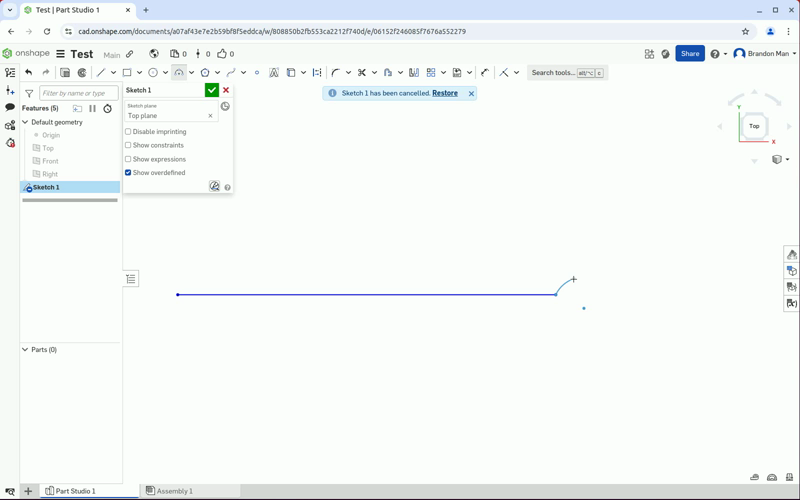
scroll(6)
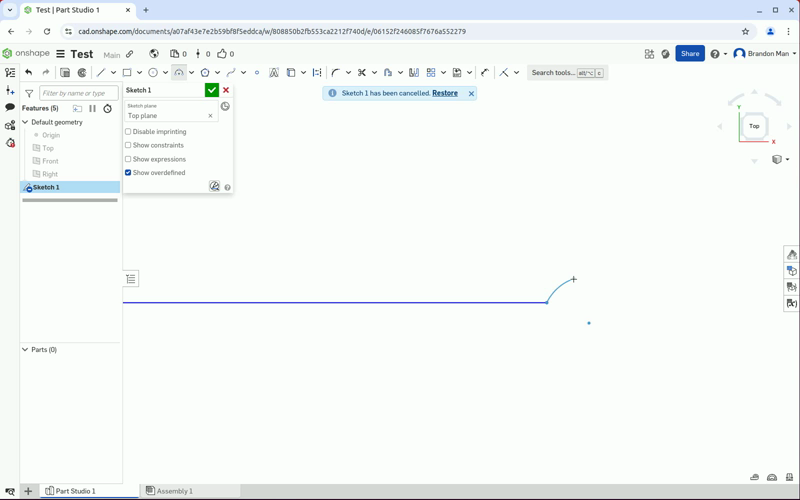
scroll(6)
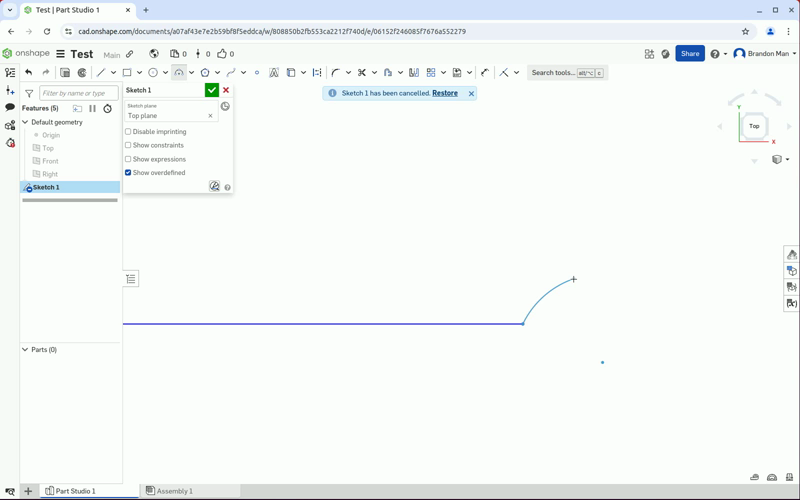
click(573, 278)
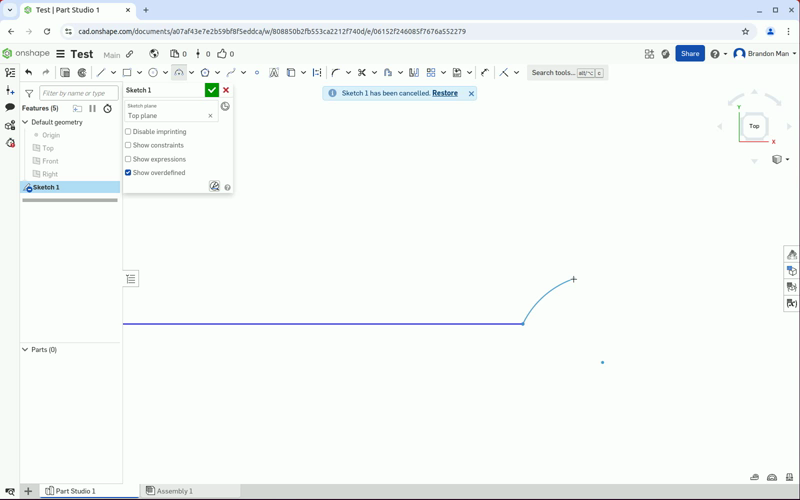
scroll(-6)
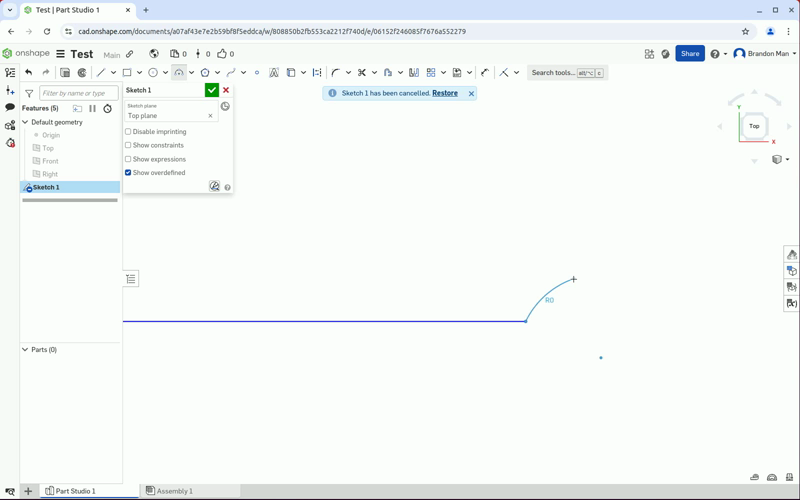
scroll(-6)
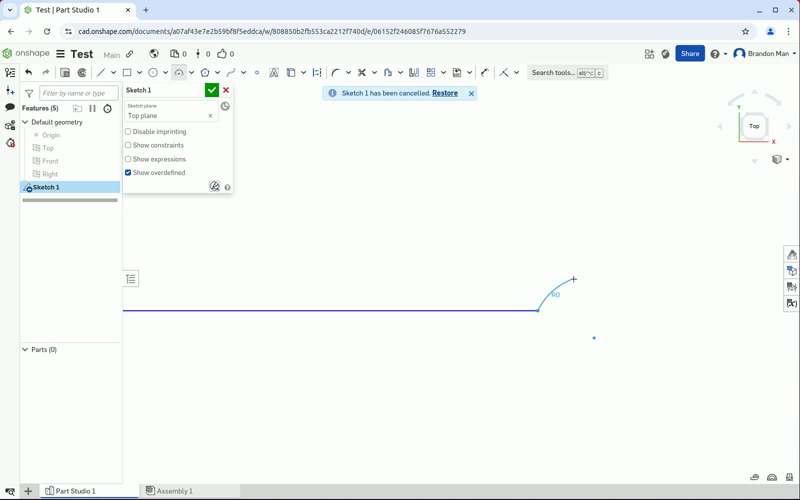
scroll(-6)
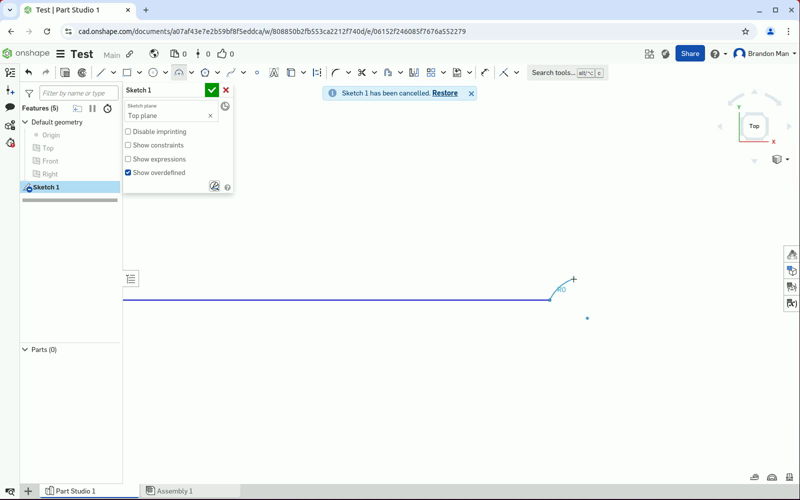
scroll(-6)
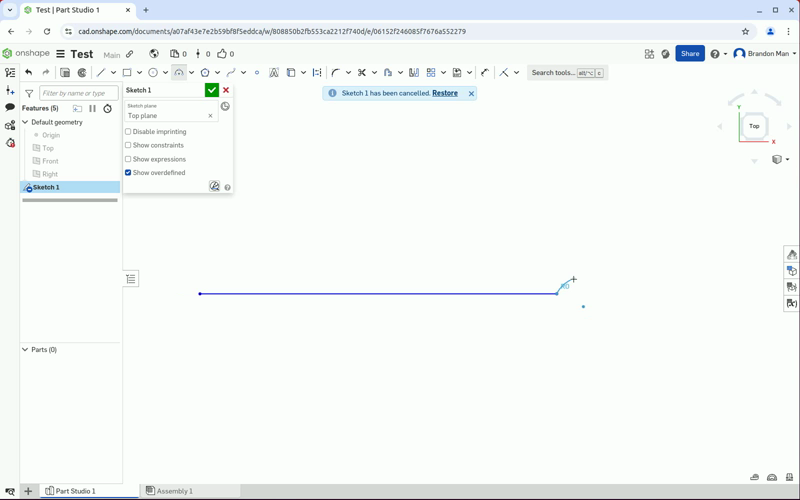
scroll(-6)
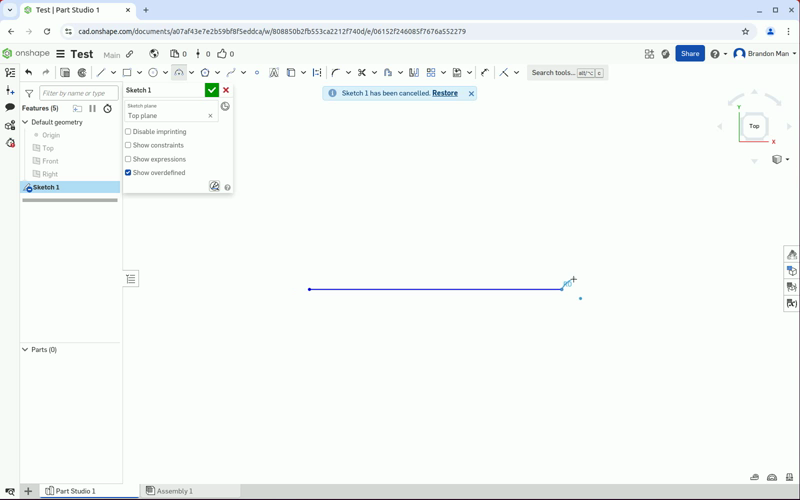
scroll(-6)
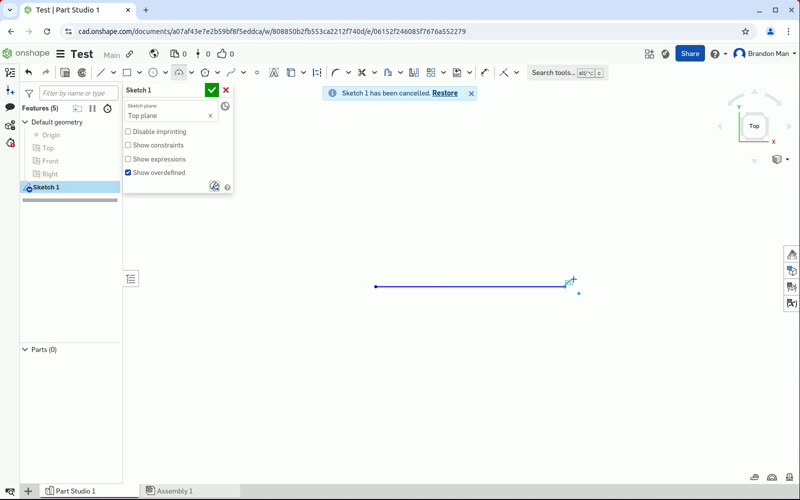
scroll(-6)
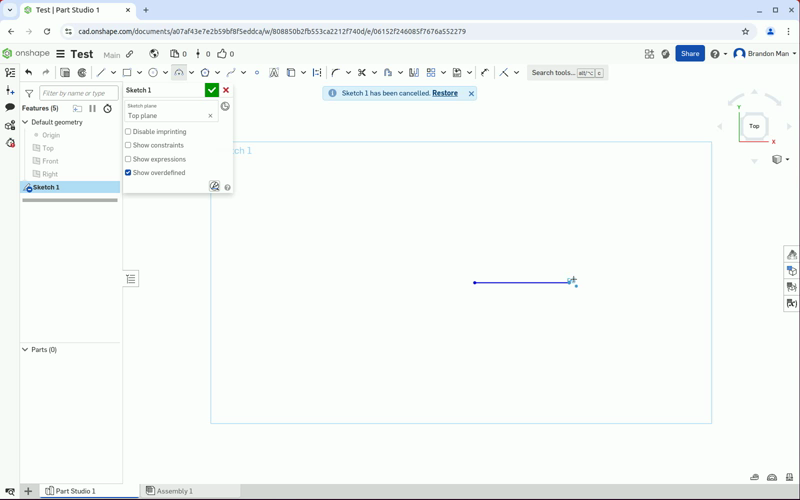
mouse_move(572, 281)
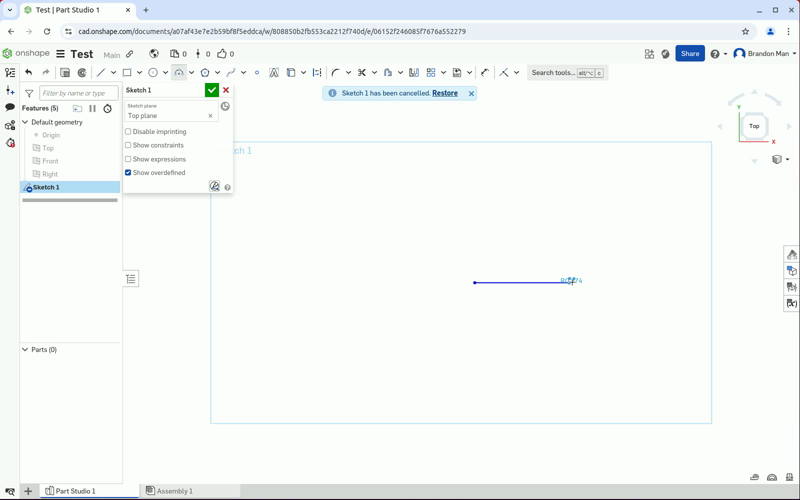
scroll(6)
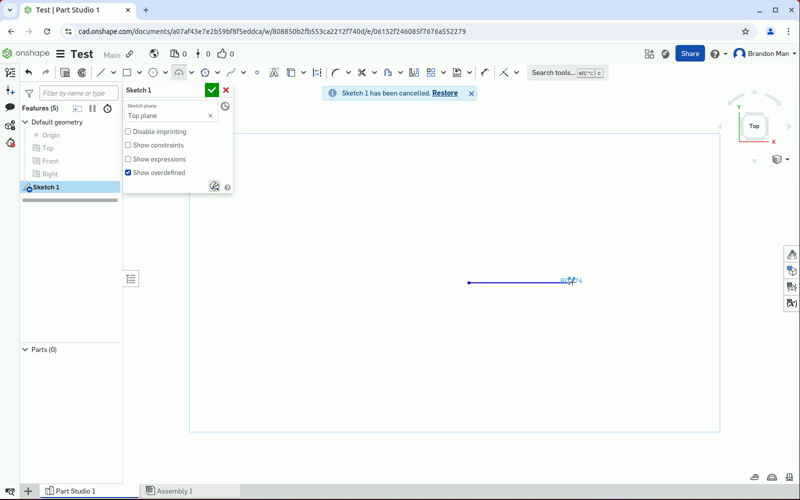
scroll(6)
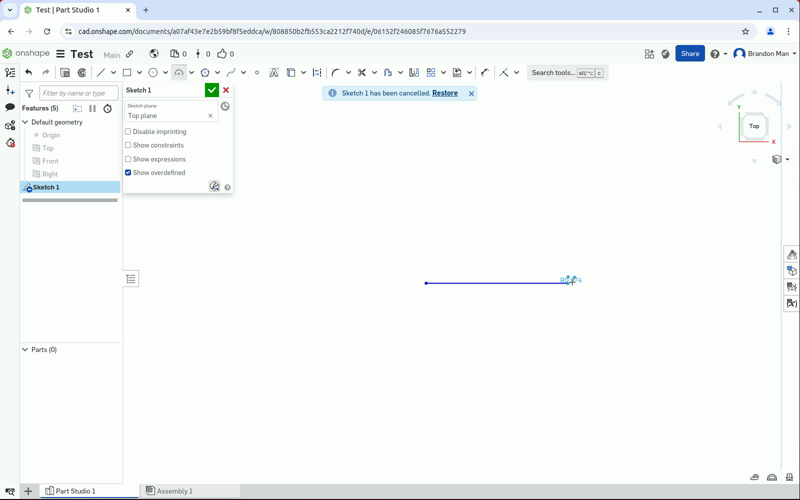
scroll(6)
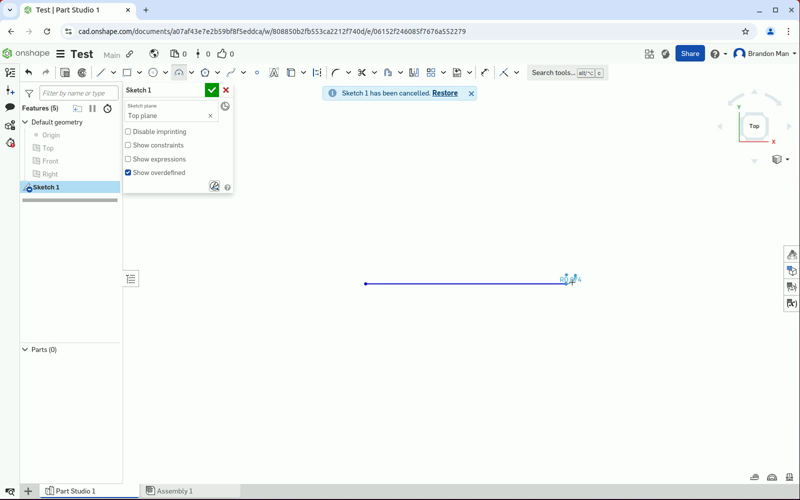
scroll(6)
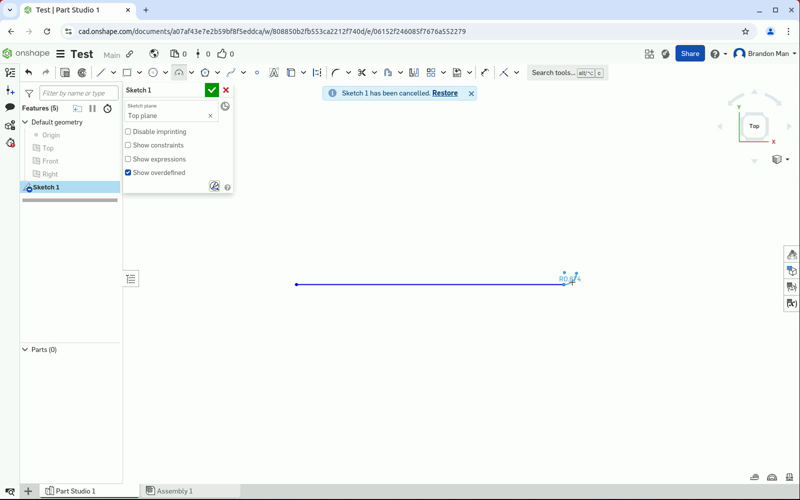
scroll(6)
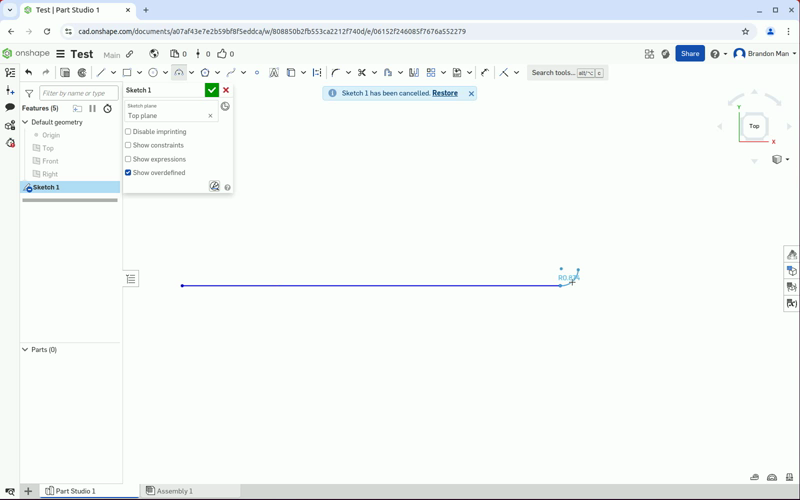
scroll(6)
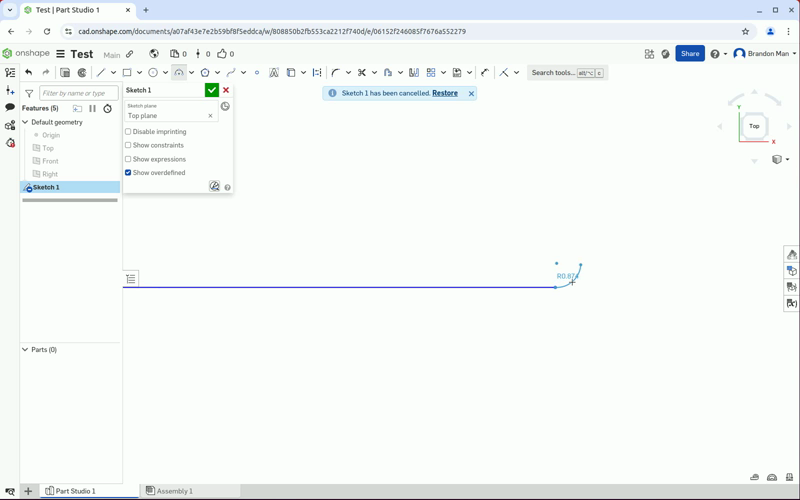
scroll(6)
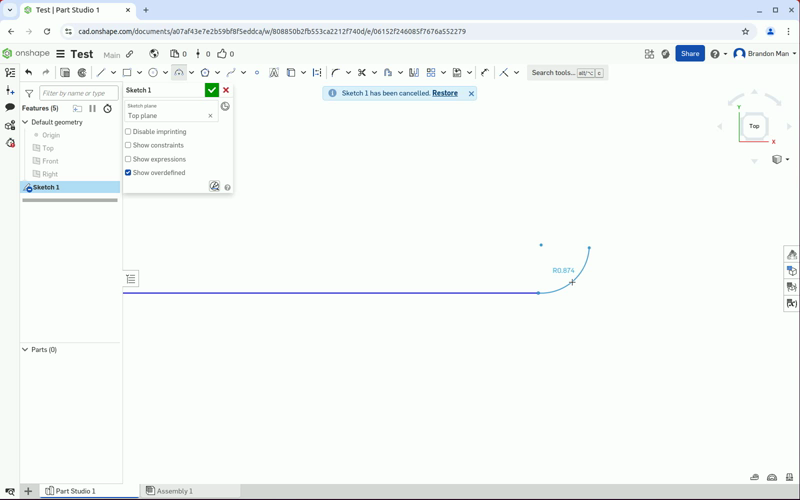
click(572, 281)
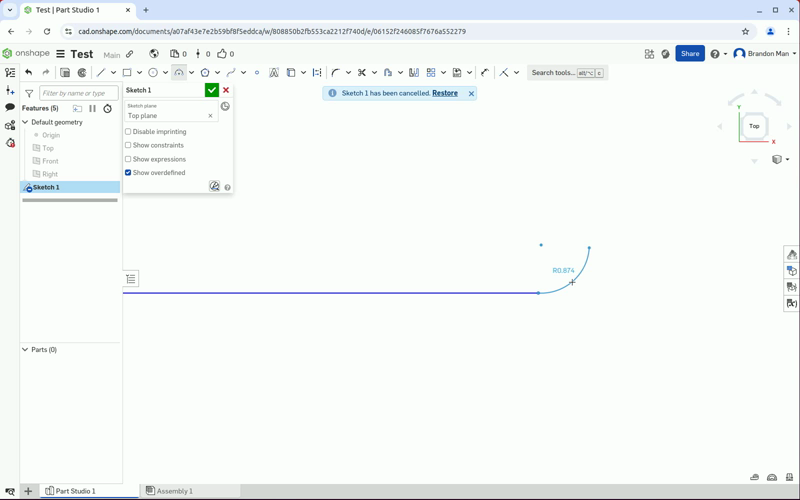
scroll(-6)
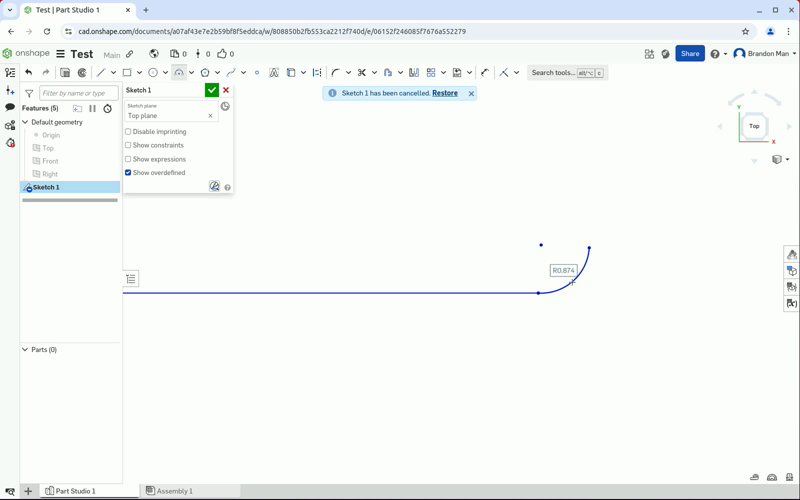
scroll(-6)
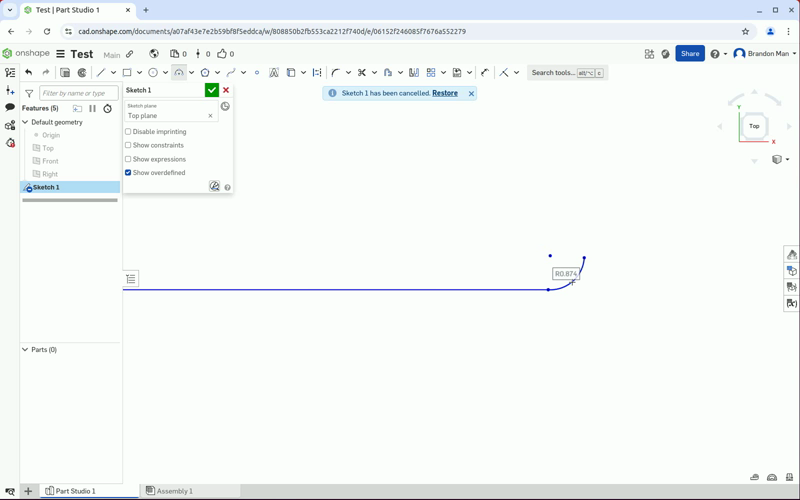
scroll(-6)
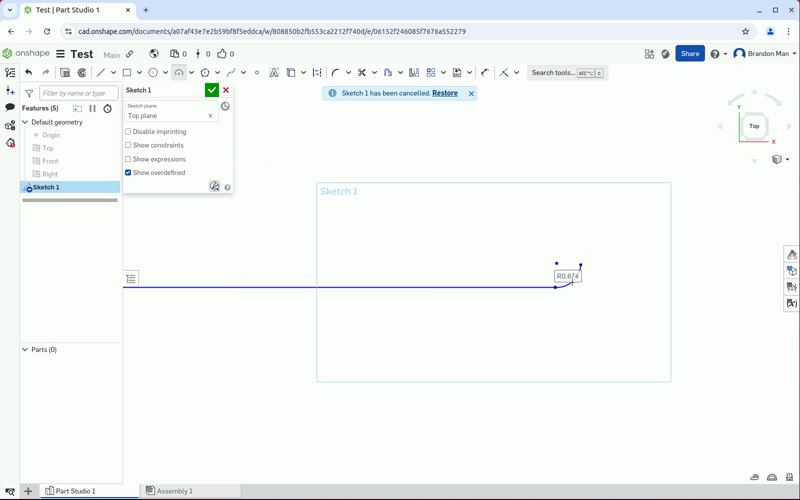
scroll(-6)
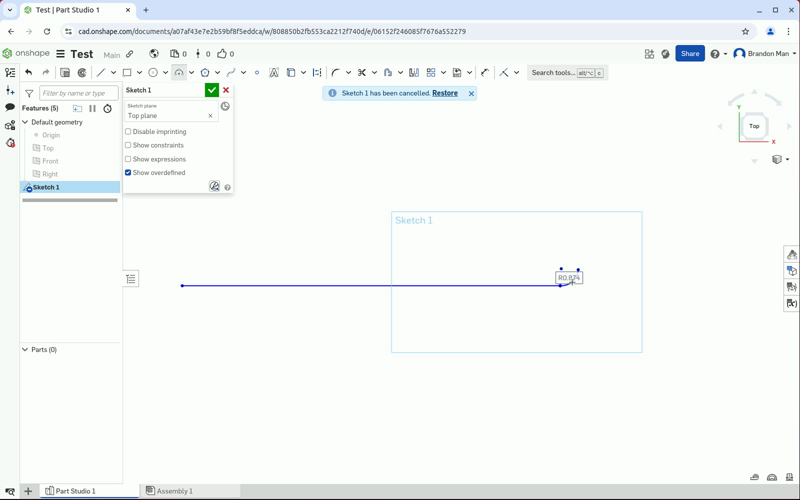
scroll(-6)
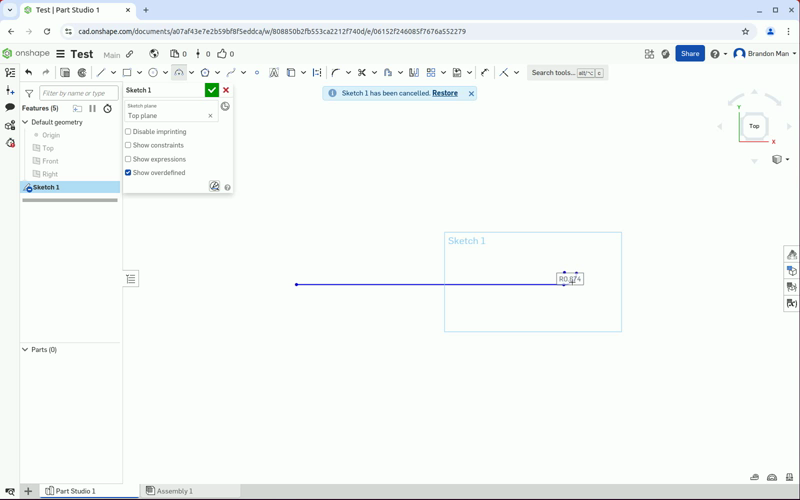
scroll(-6)
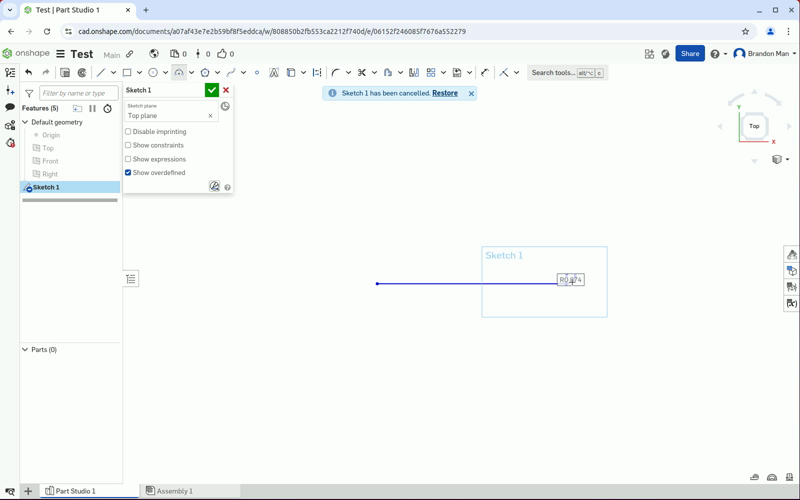
scroll(-6)
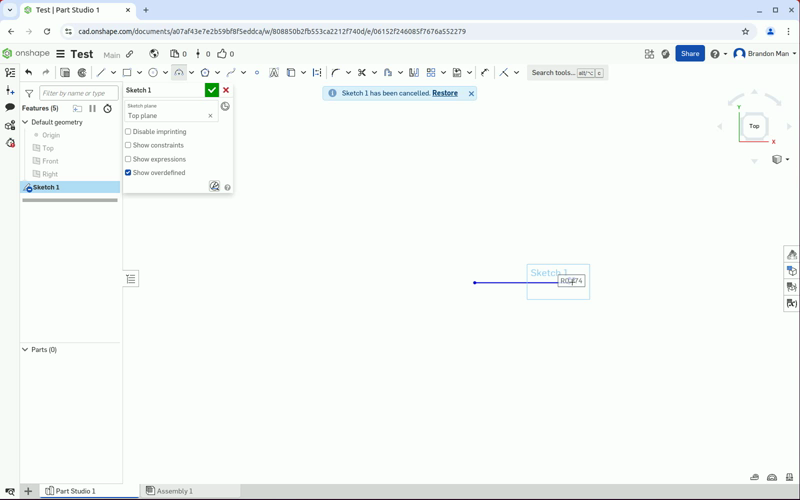
key_up(shift)
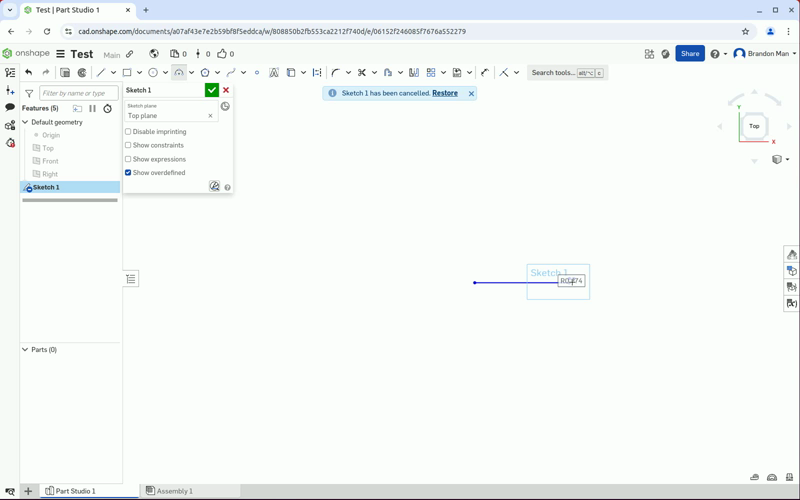
key(esc)
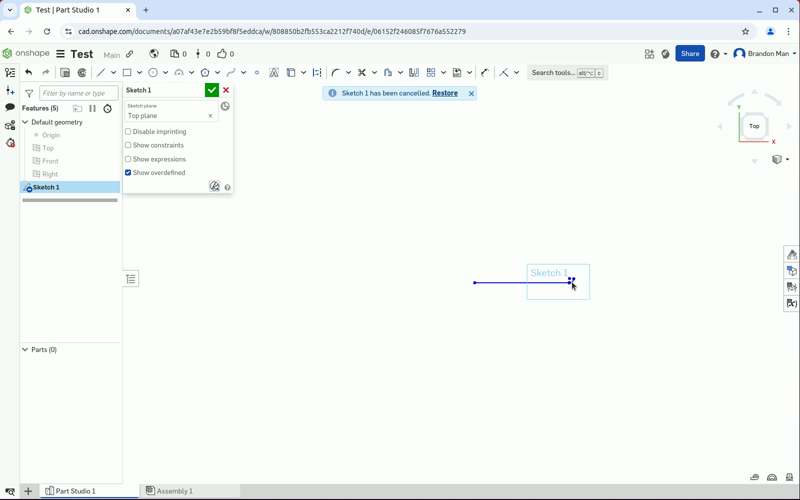
key(l)
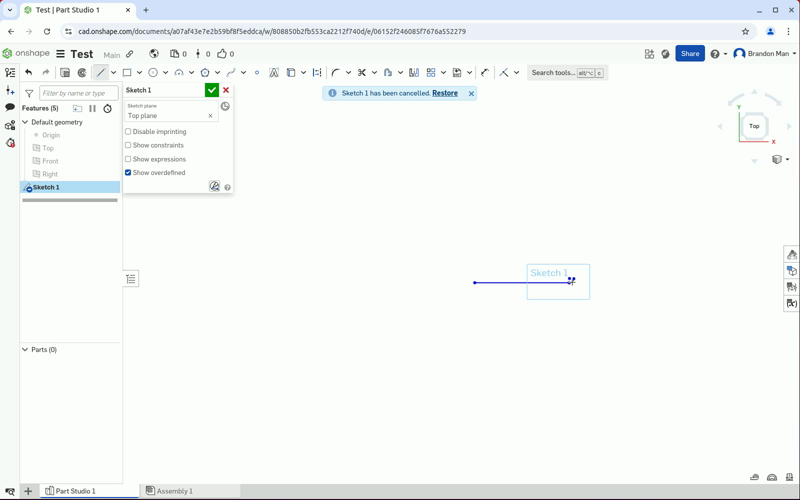
mouse_move(573, 278)
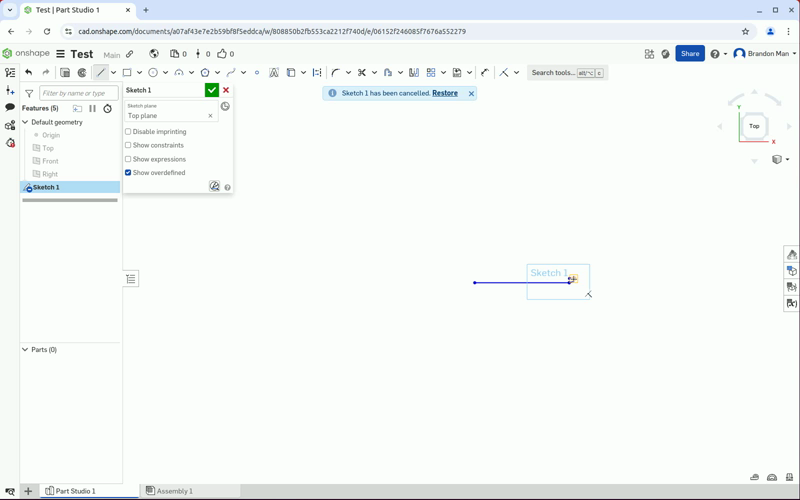
scroll(6)
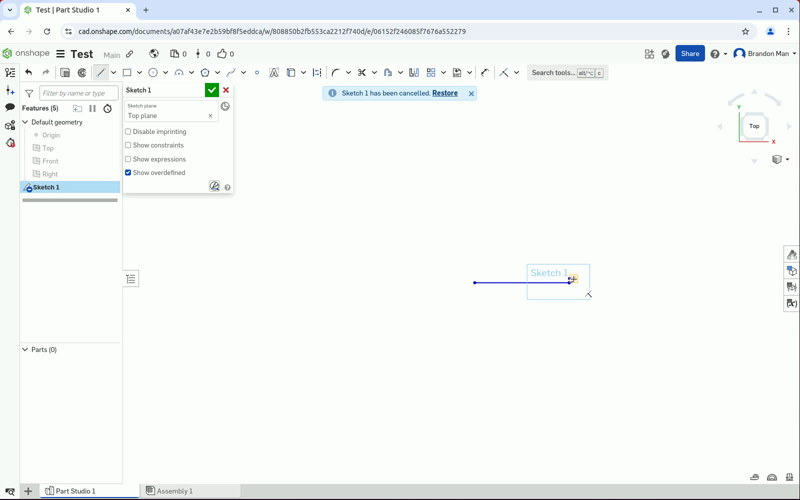
scroll(6)
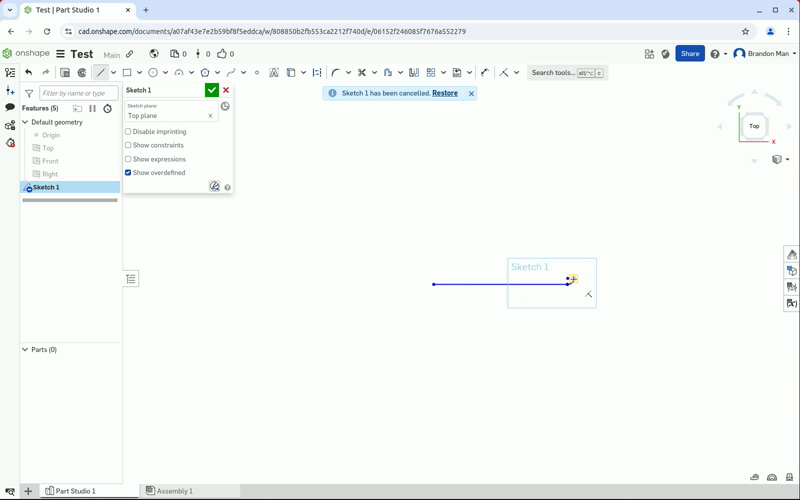
scroll(6)
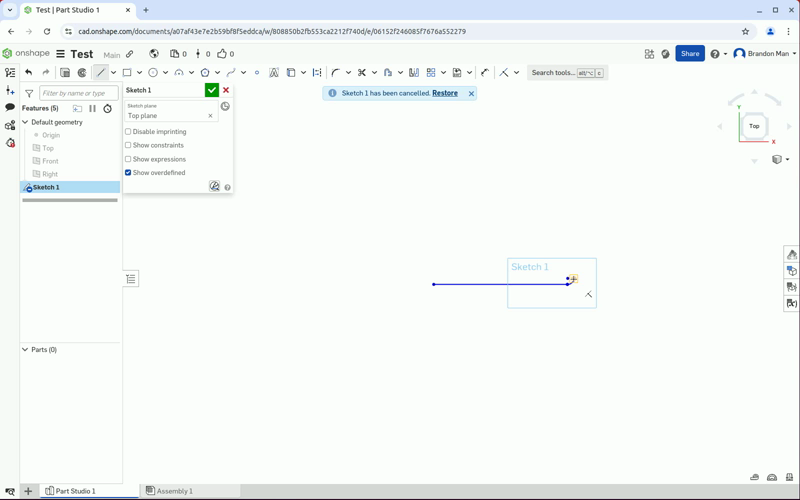
scroll(6)
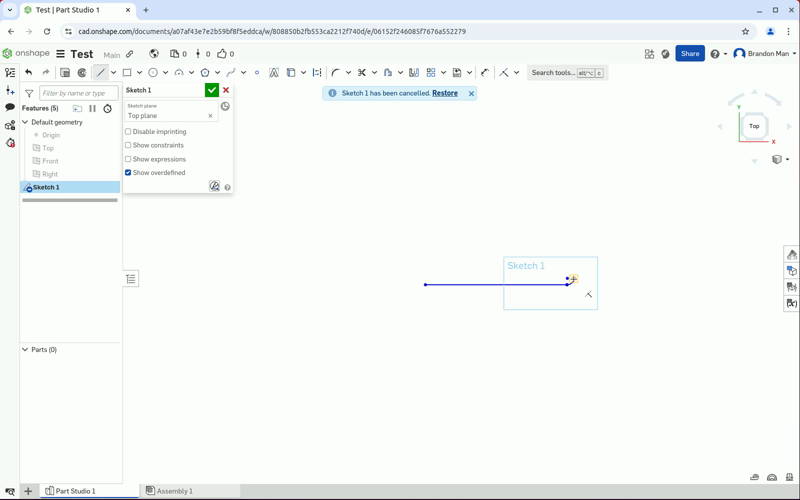
scroll(6)
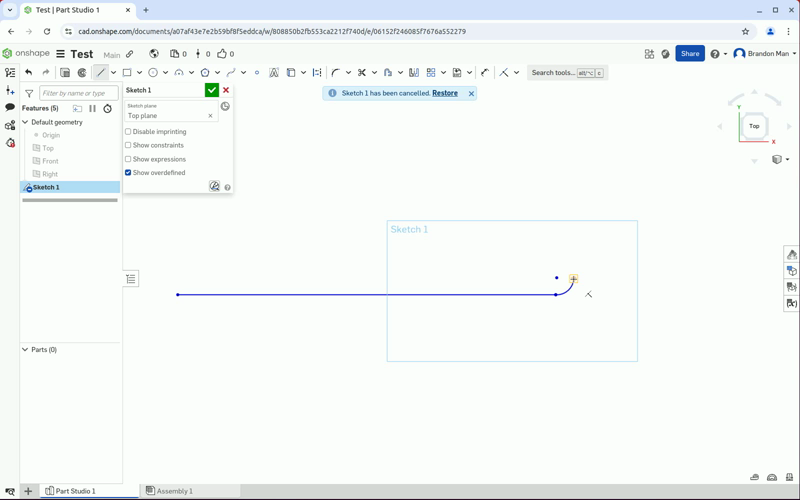
scroll(6)
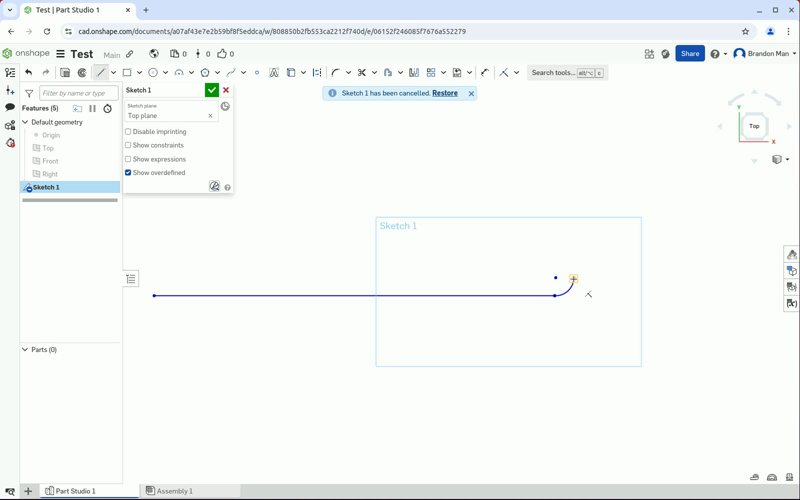
scroll(6)
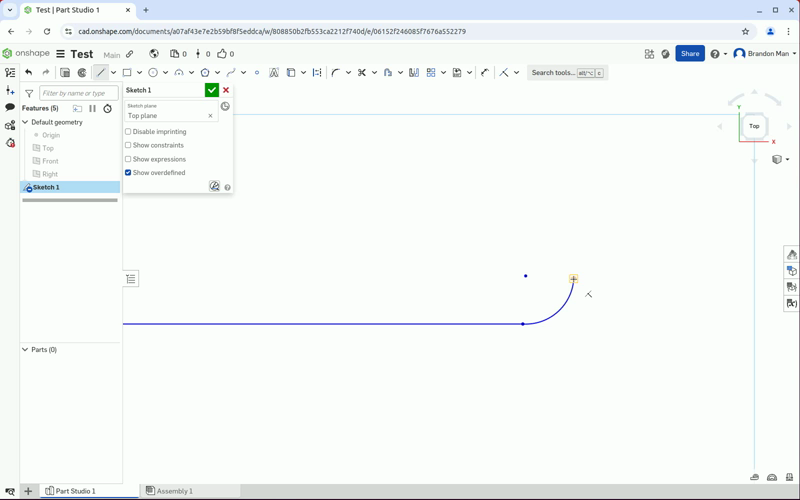
click(573, 278)
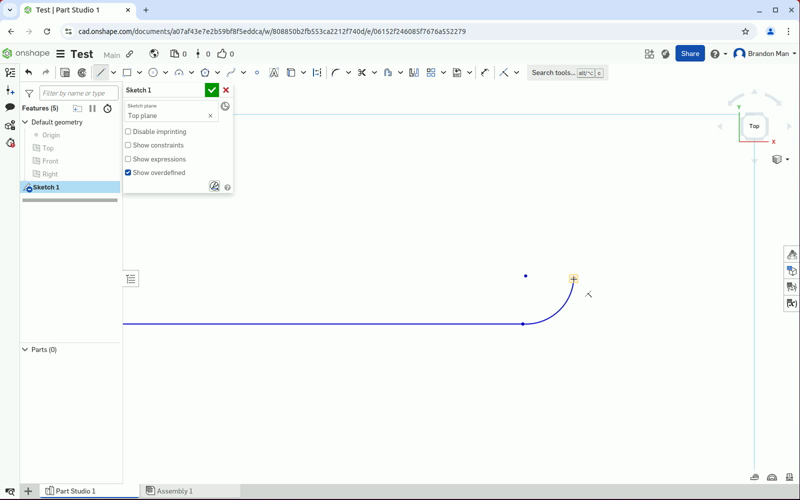
scroll(-6)
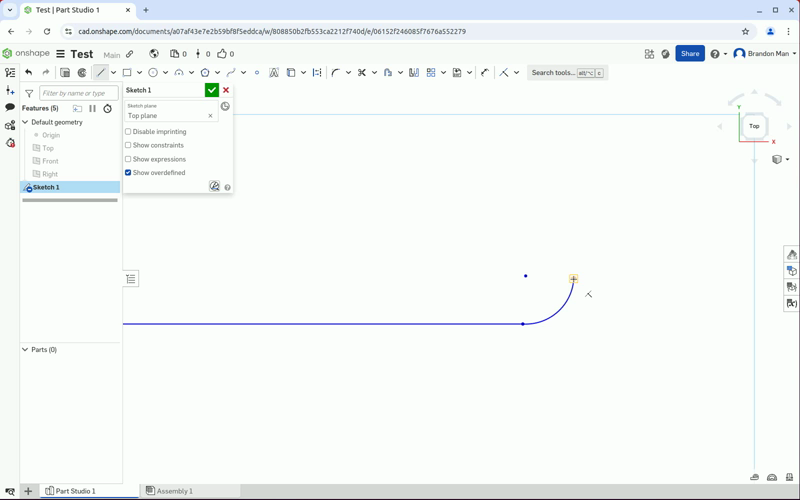
scroll(-6)
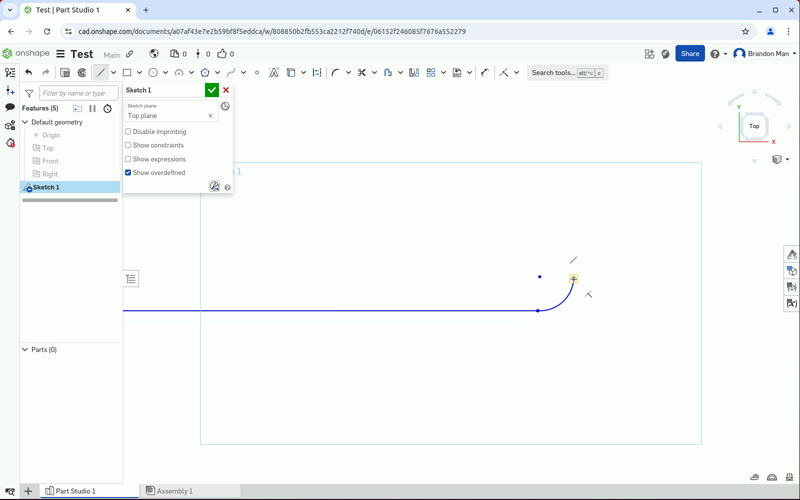
scroll(-6)
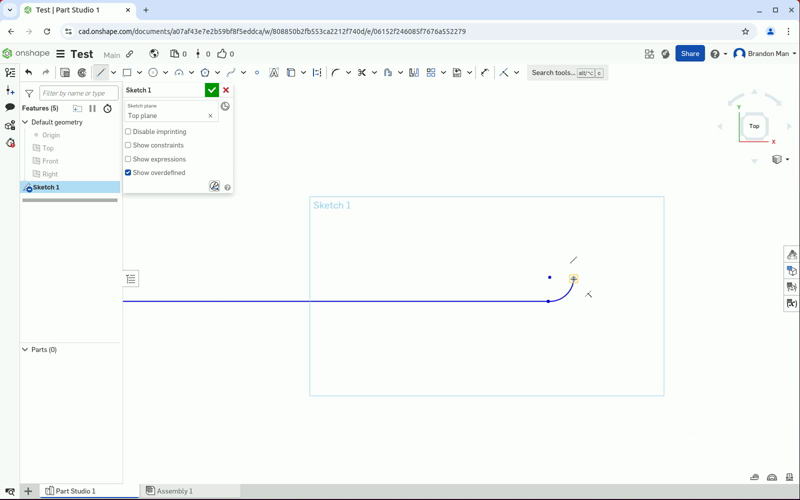
scroll(-6)
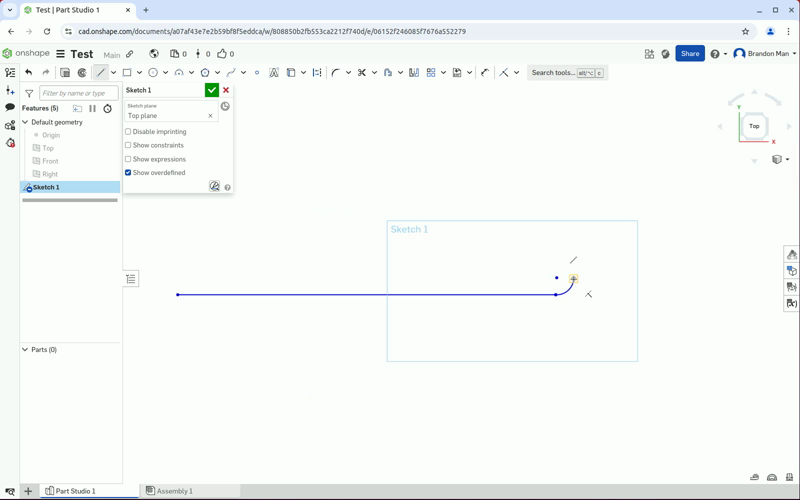
scroll(-6)
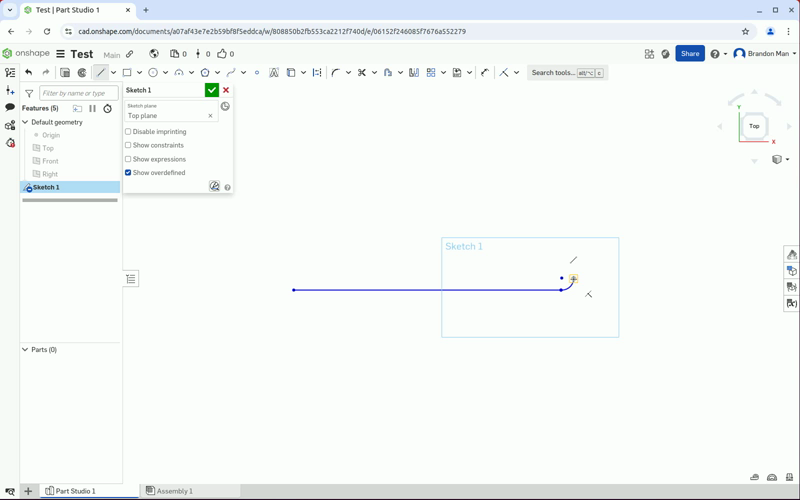
scroll(-6)
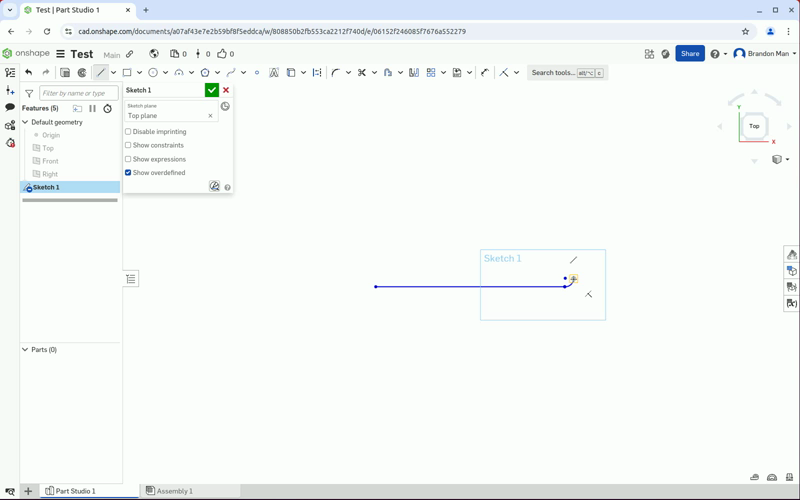
scroll(-6)
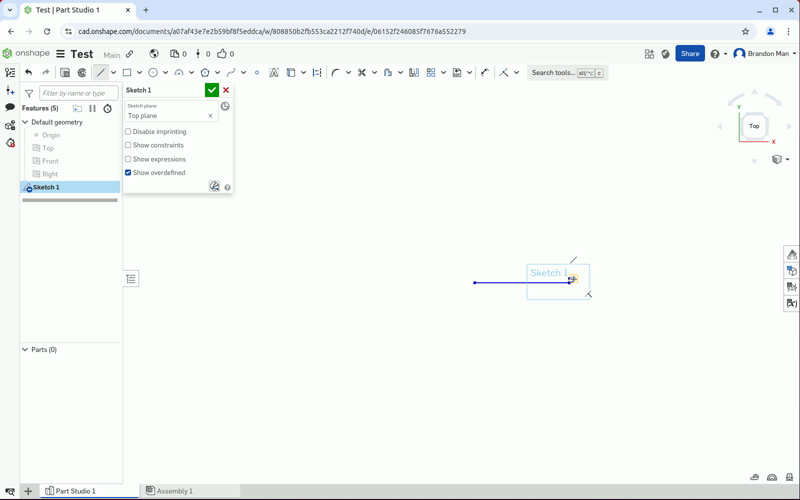
key_down(shift)
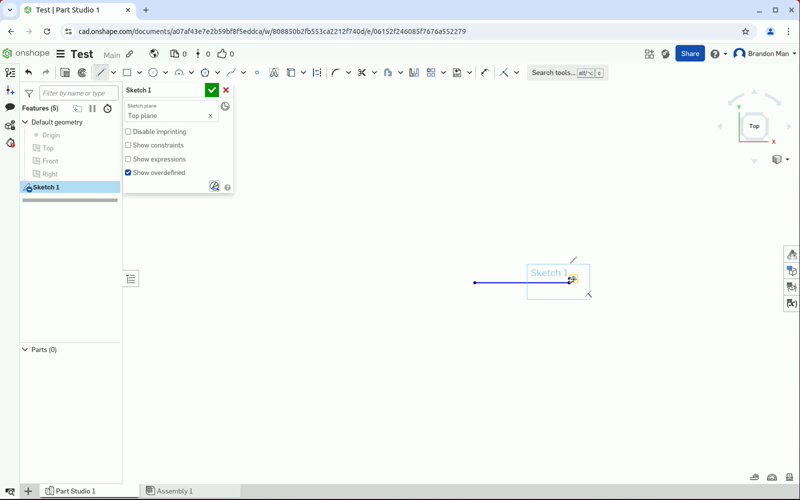
mouse_move(589, 278)
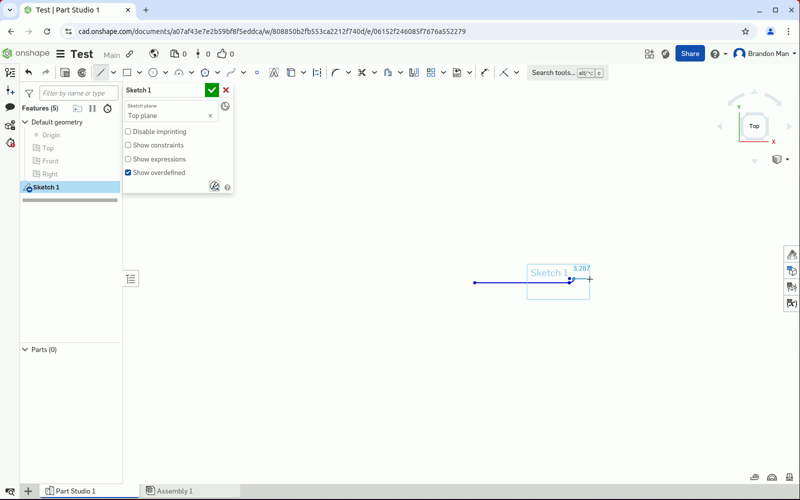
mouse_move(573, 258)
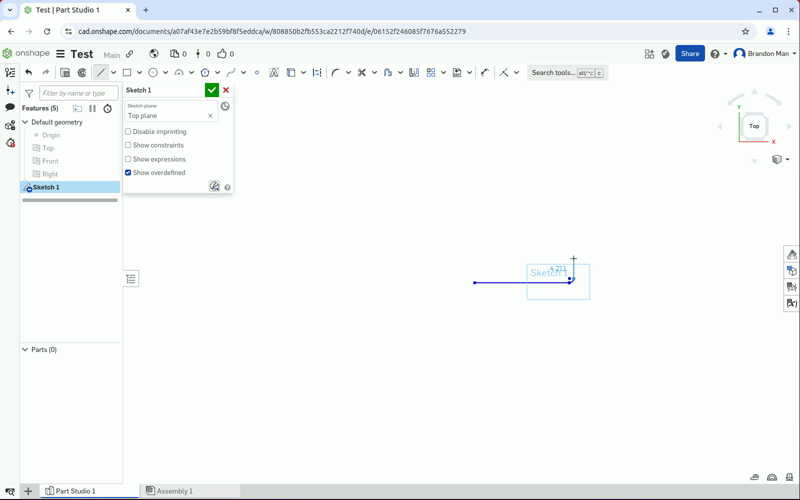
click(573, 258)
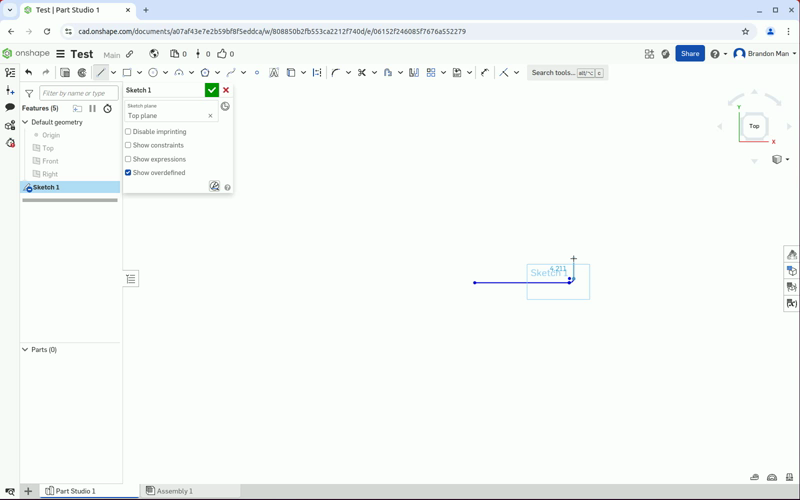
key_up(shift)
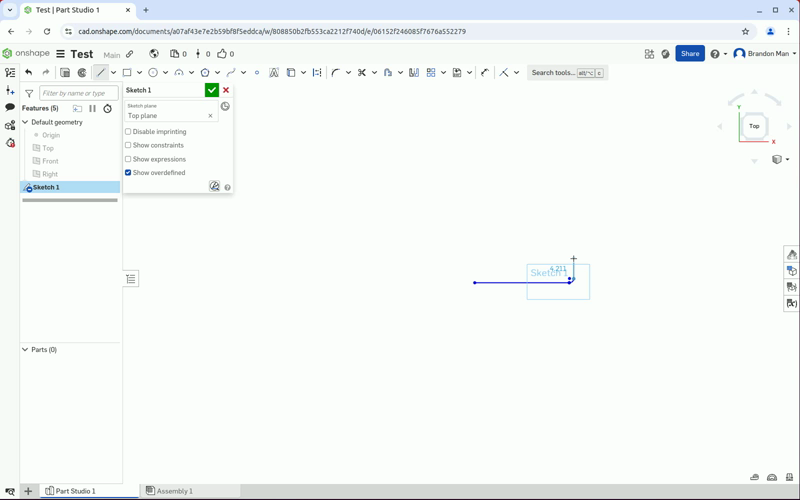
key(esc)
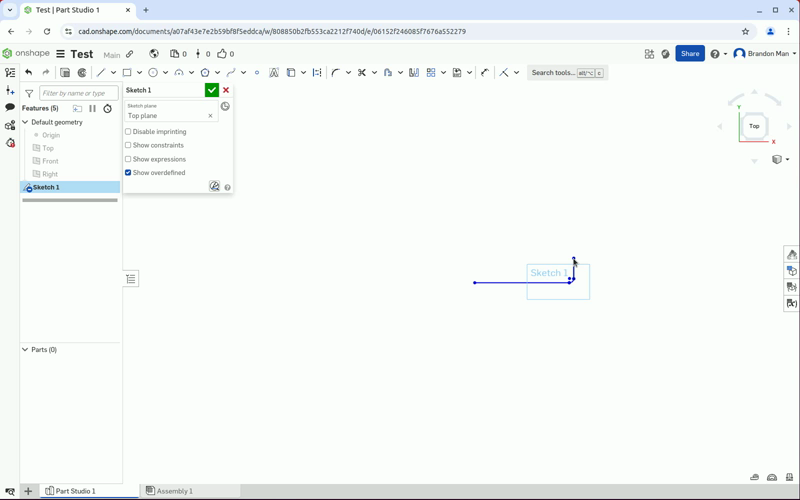
key(a)
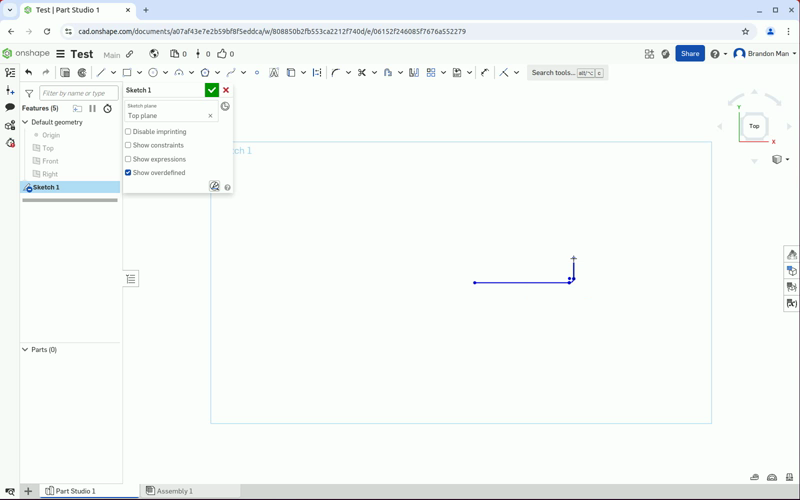
mouse_move(573, 258)
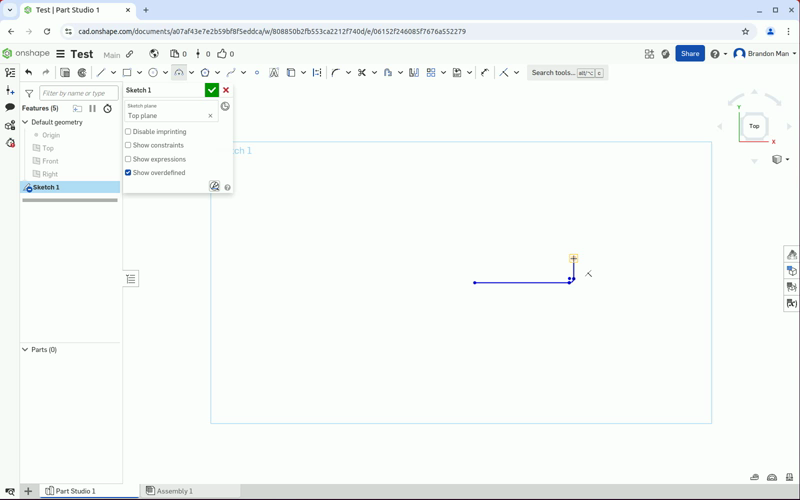
click(573, 258)
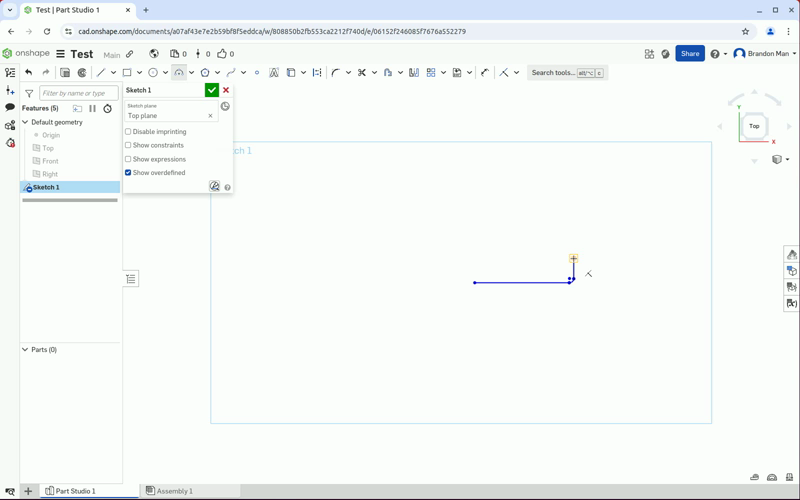
key_down(shift)
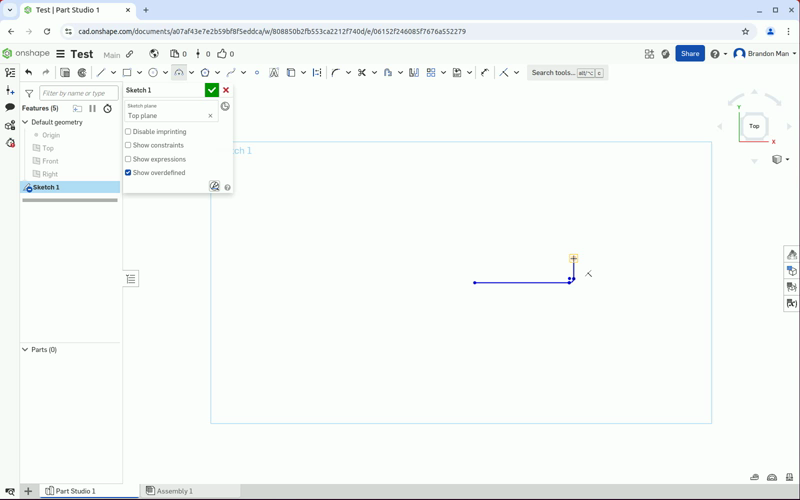
mouse_move(569, 253)
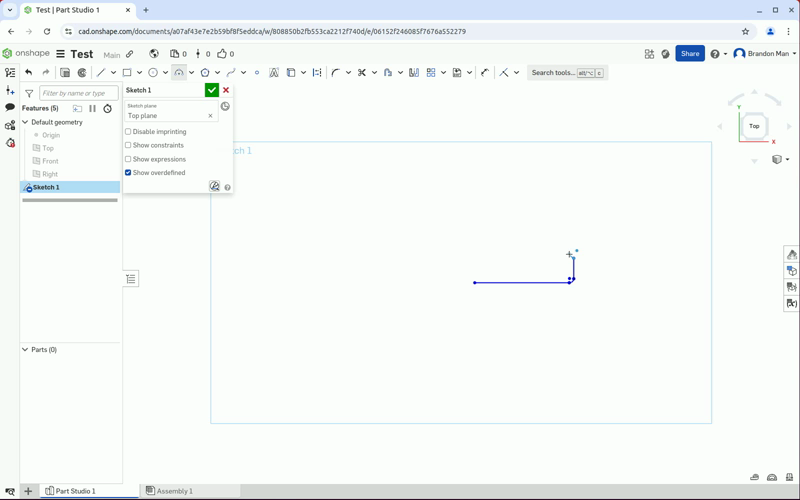
scroll(6)
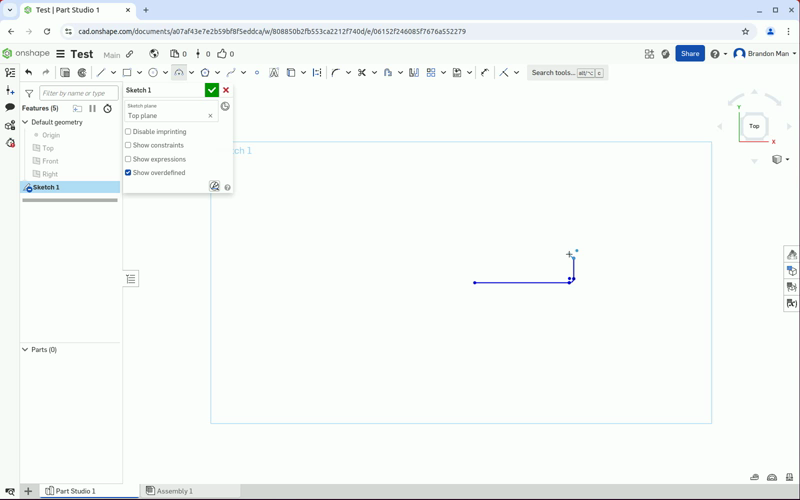
scroll(6)
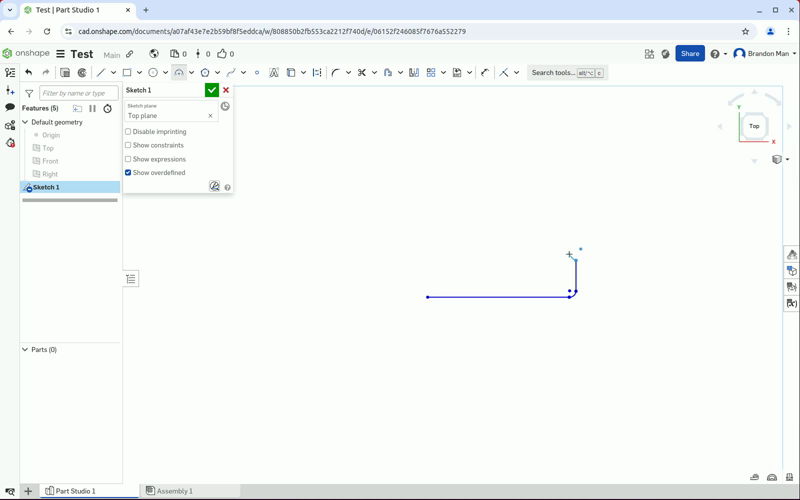
scroll(6)
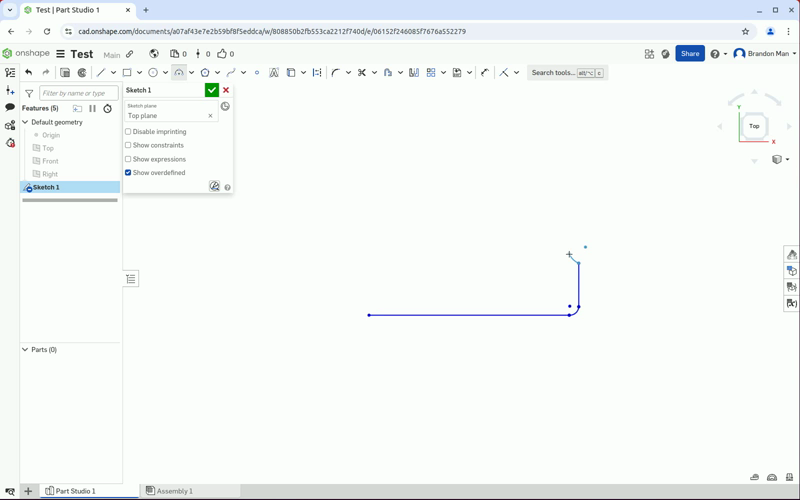
scroll(6)
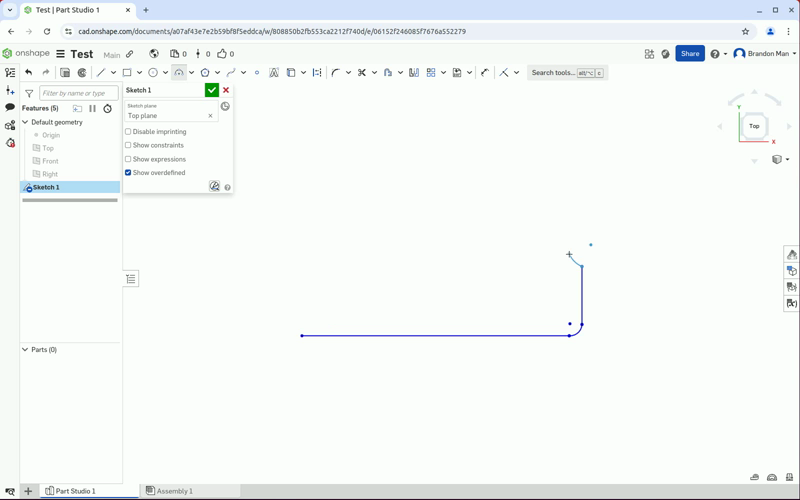
scroll(6)
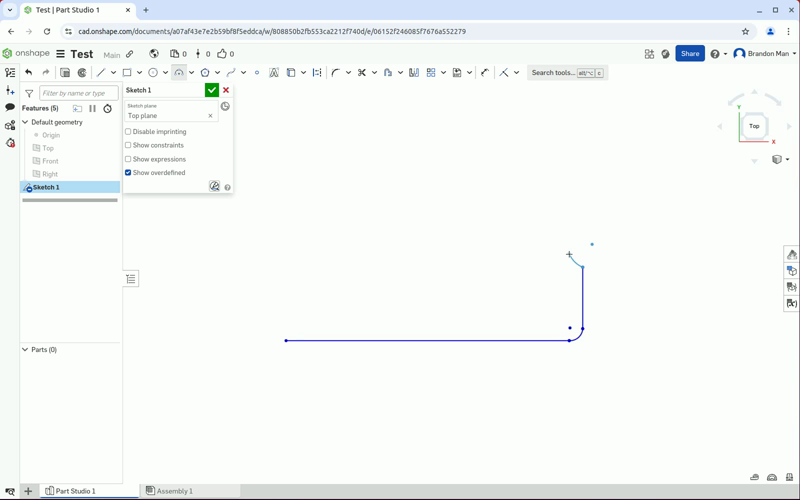
scroll(6)
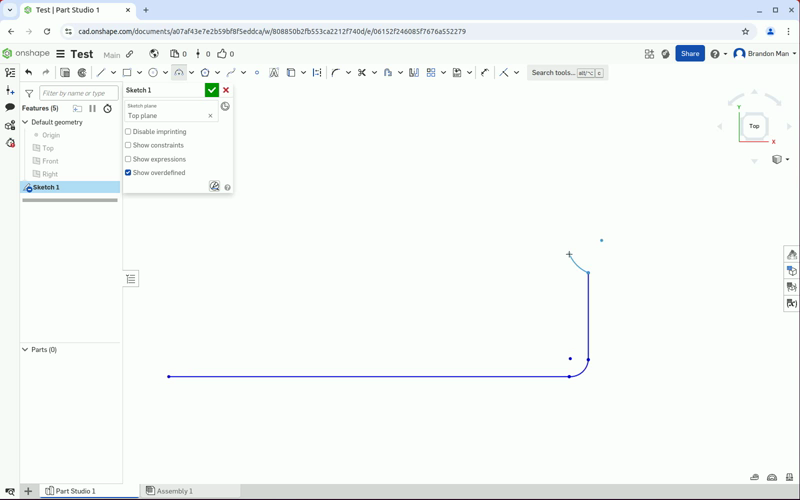
scroll(6)
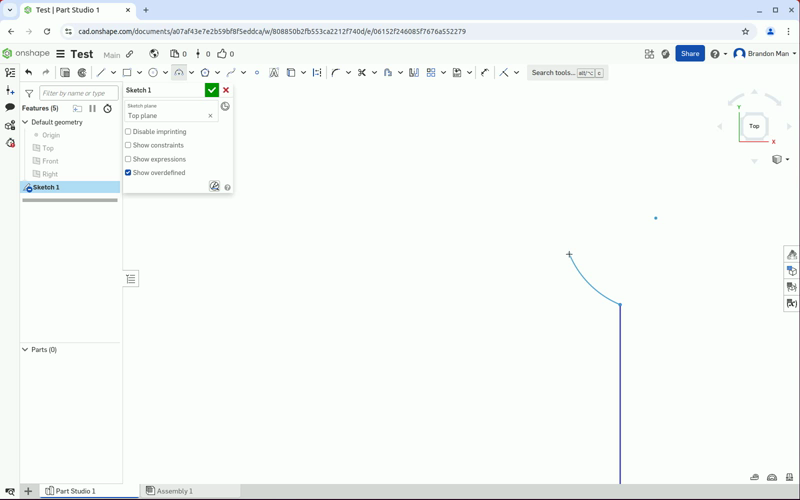
click(569, 253)
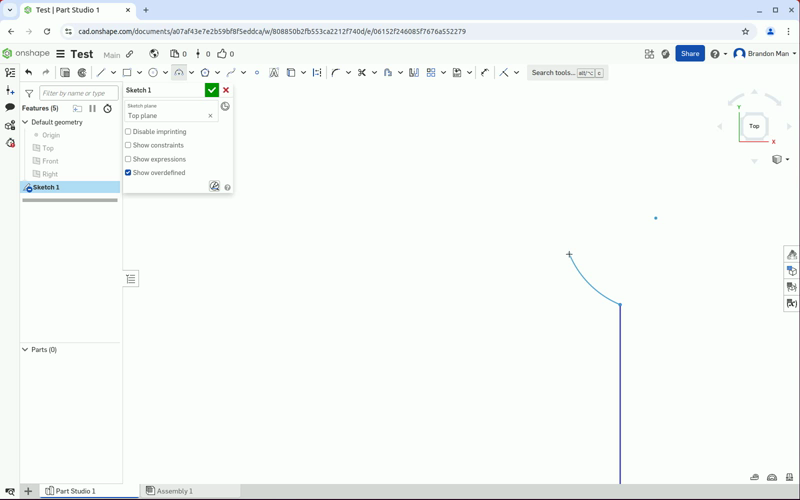
scroll(-6)
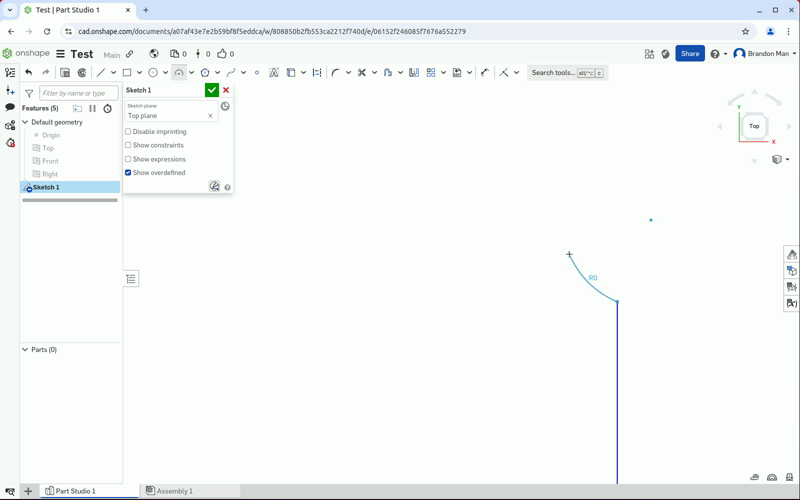
scroll(-6)
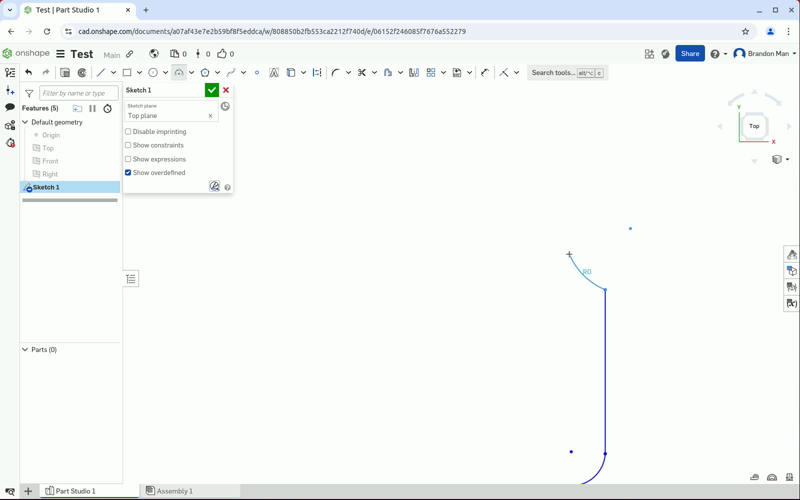
scroll(-6)
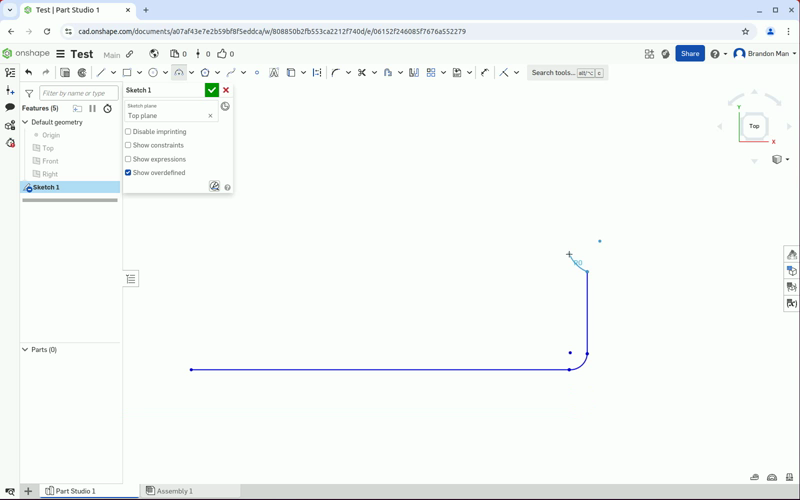
scroll(-6)
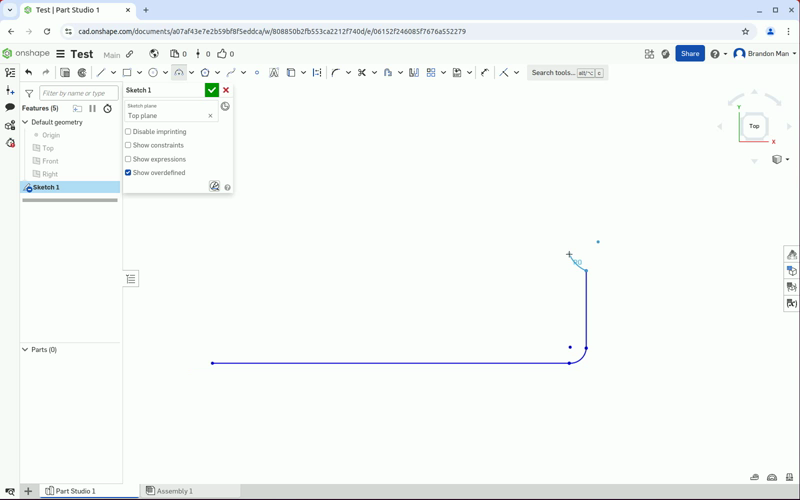
scroll(-6)
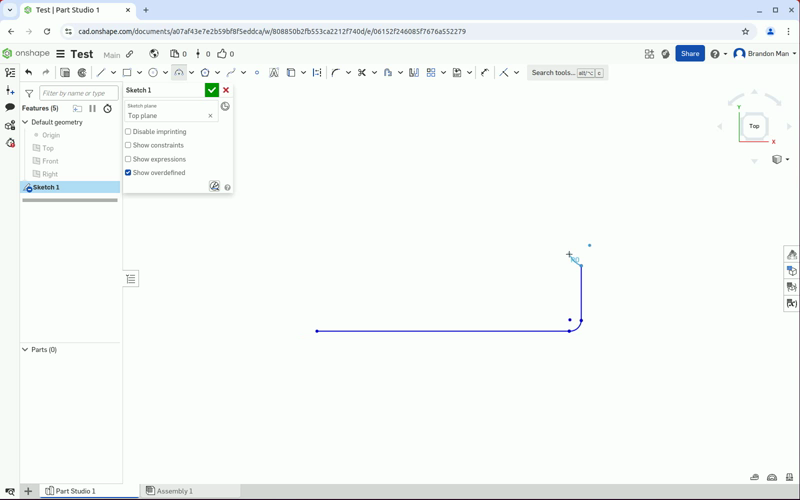
scroll(-6)
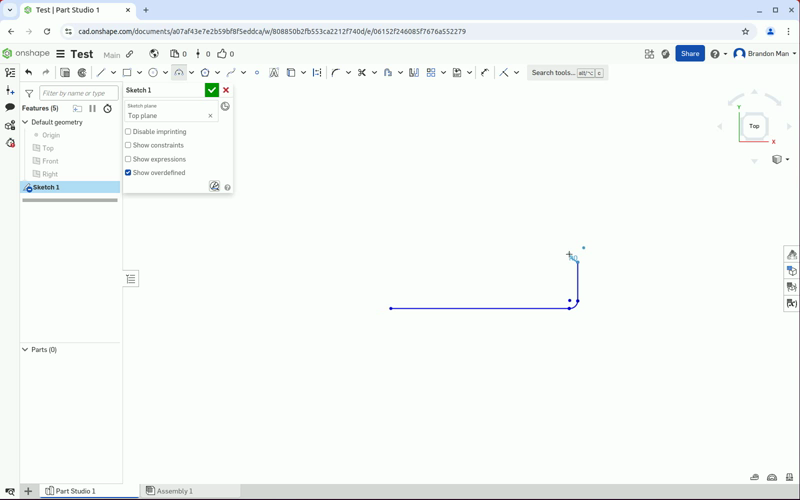
scroll(-6)
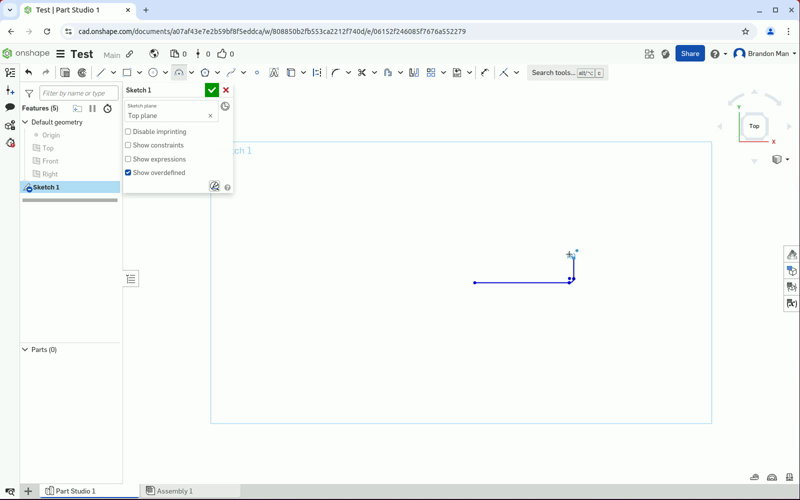
mouse_move(572, 255)
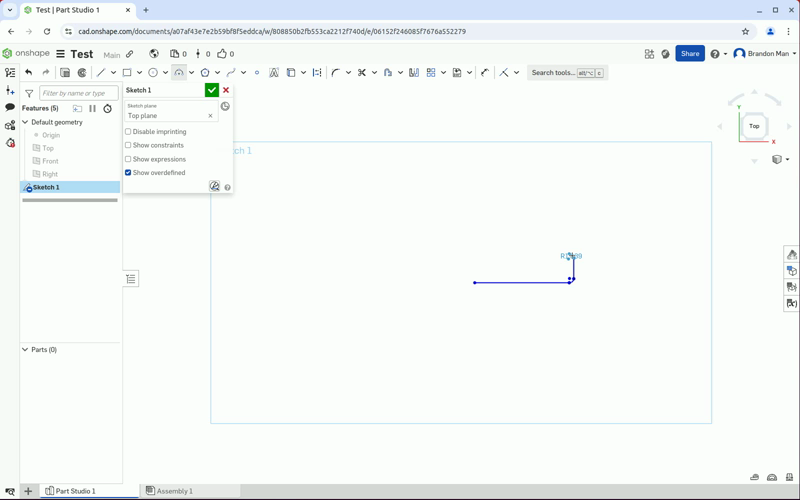
scroll(6)
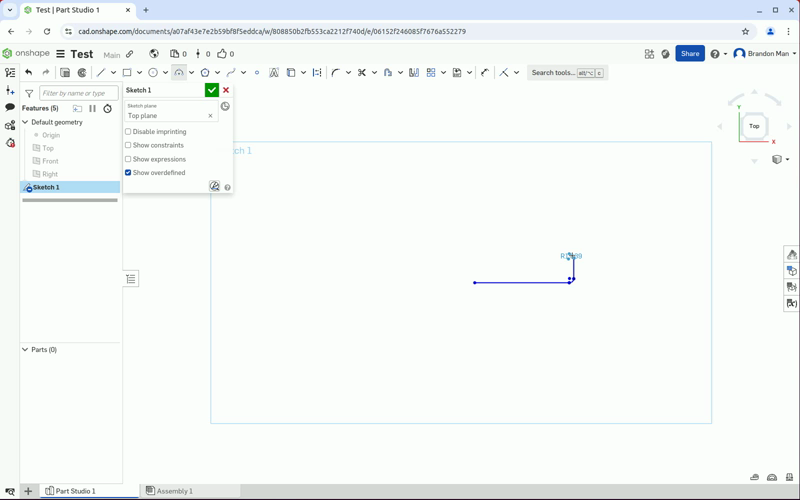
scroll(6)
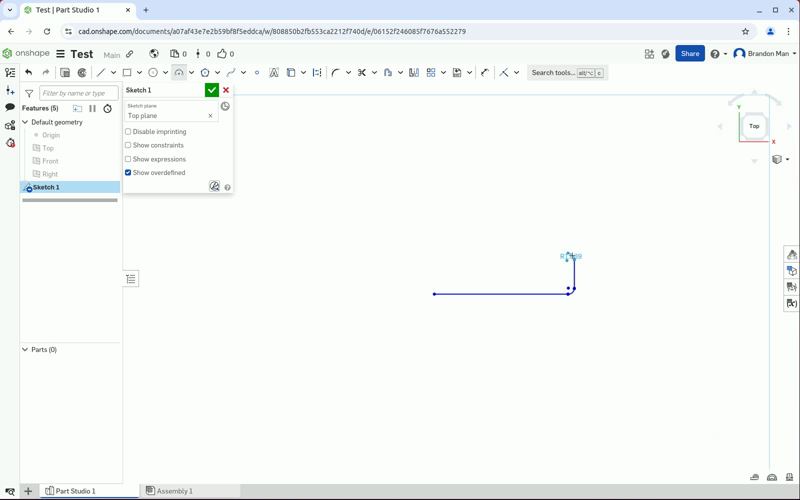
scroll(6)
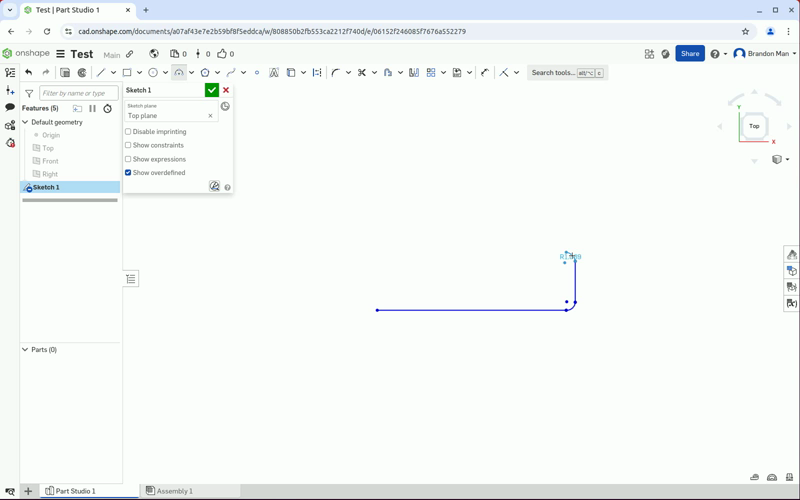
scroll(6)
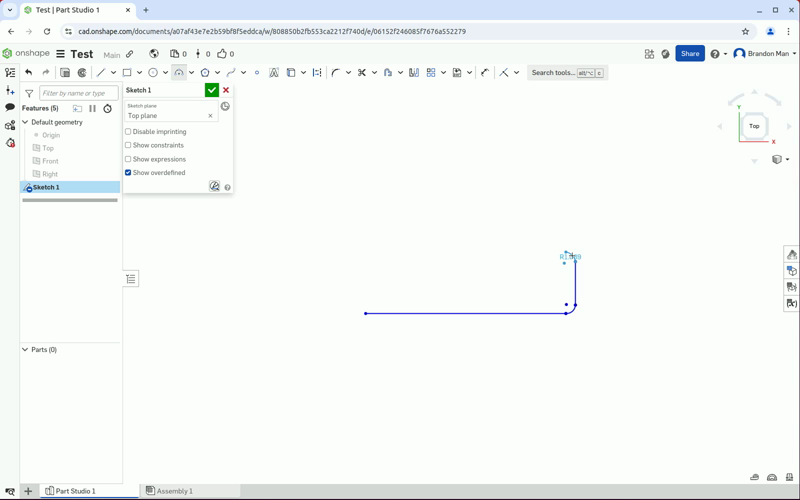
scroll(6)
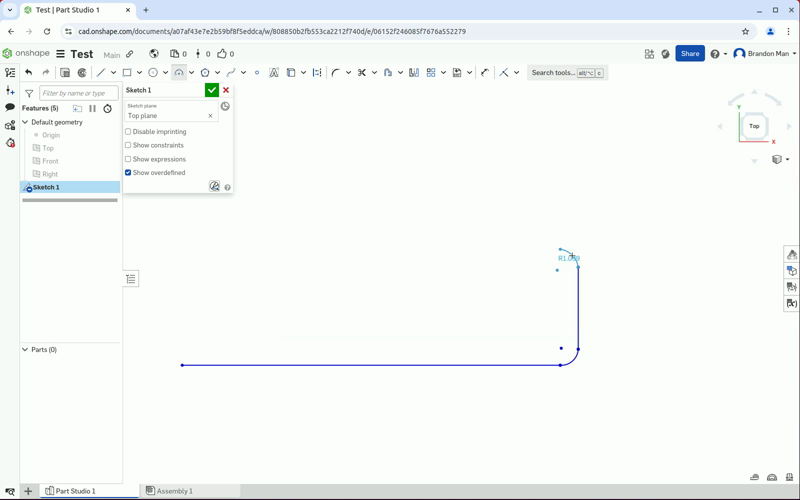
scroll(6)
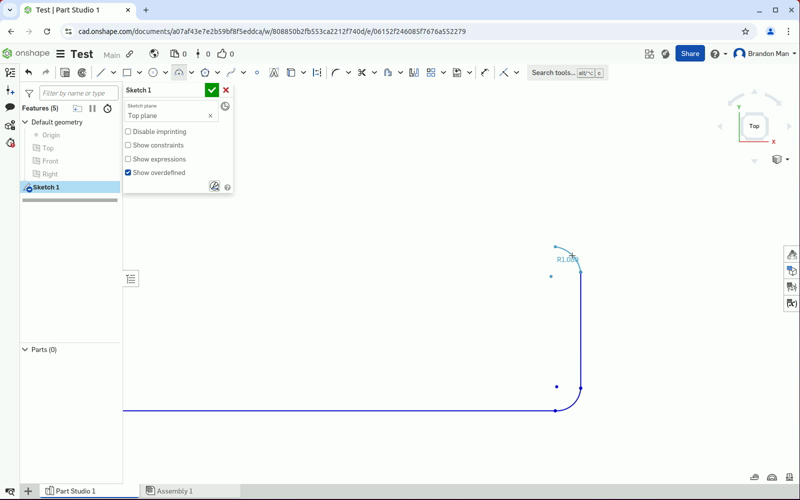
scroll(6)
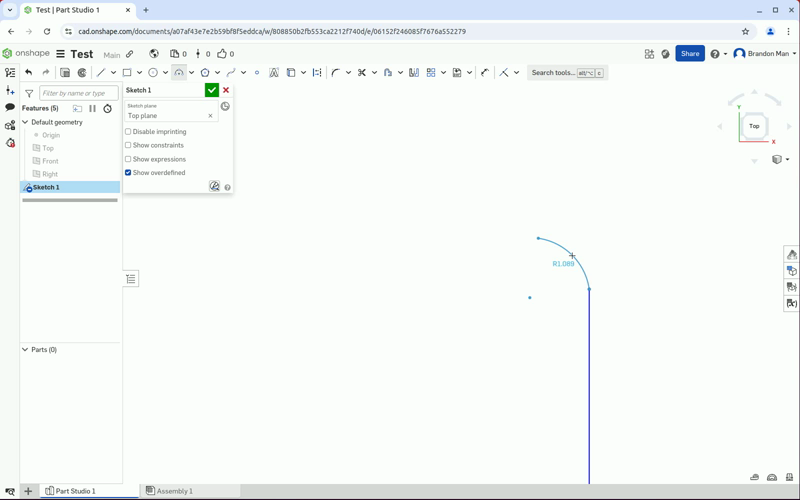
click(572, 255)
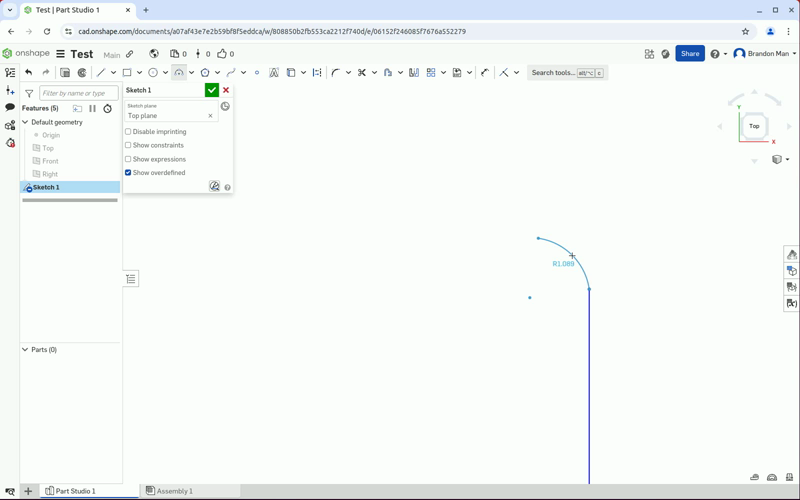
scroll(-6)
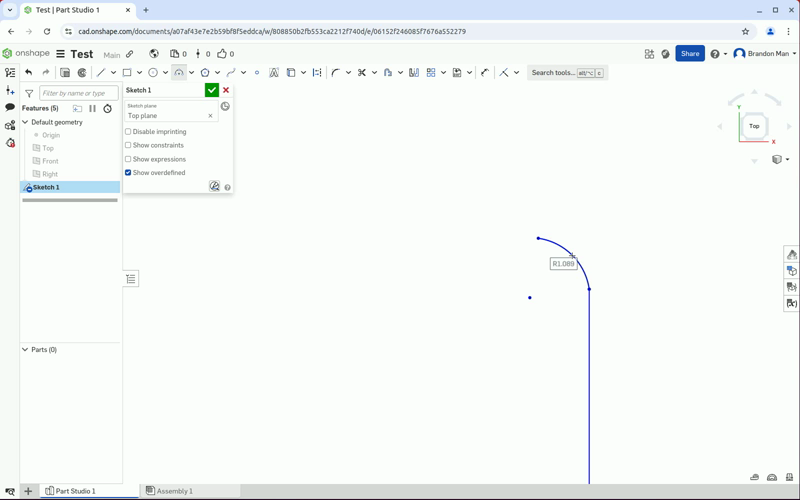
scroll(-6)
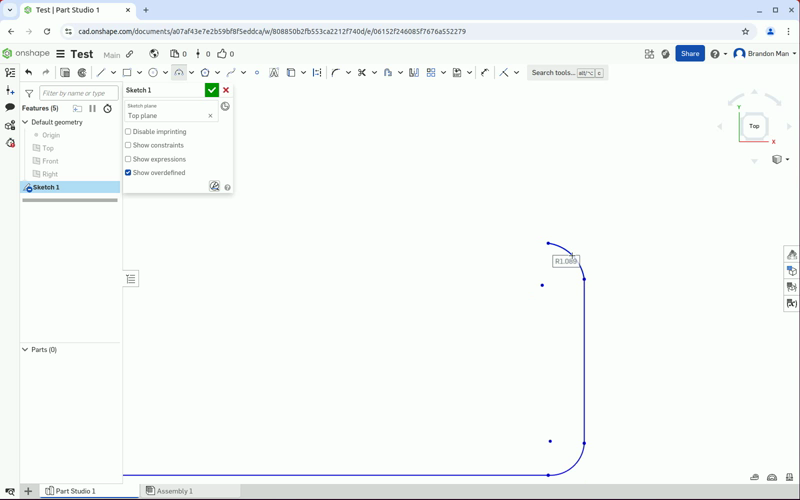
scroll(-6)
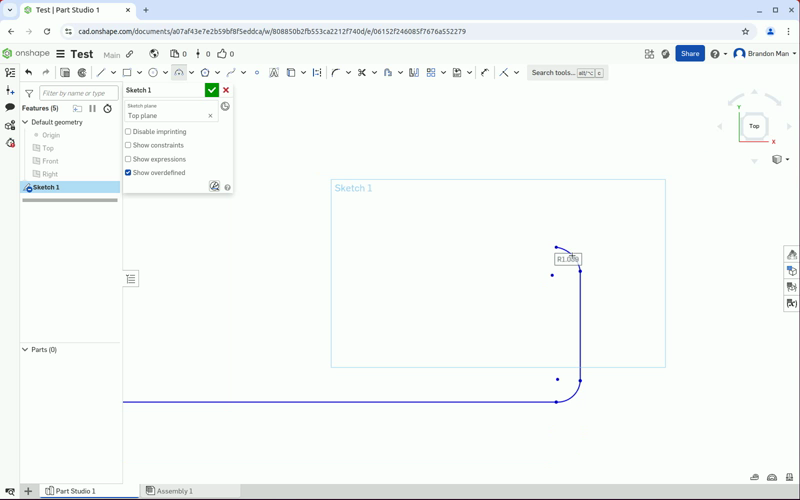
scroll(-6)
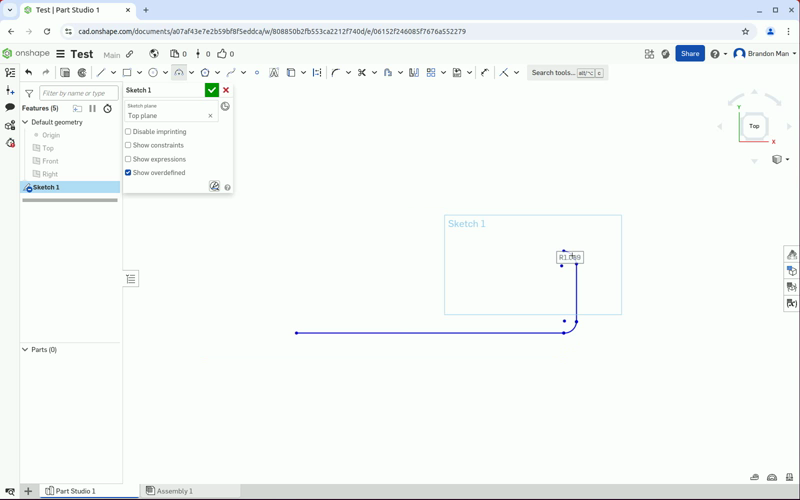
scroll(-6)
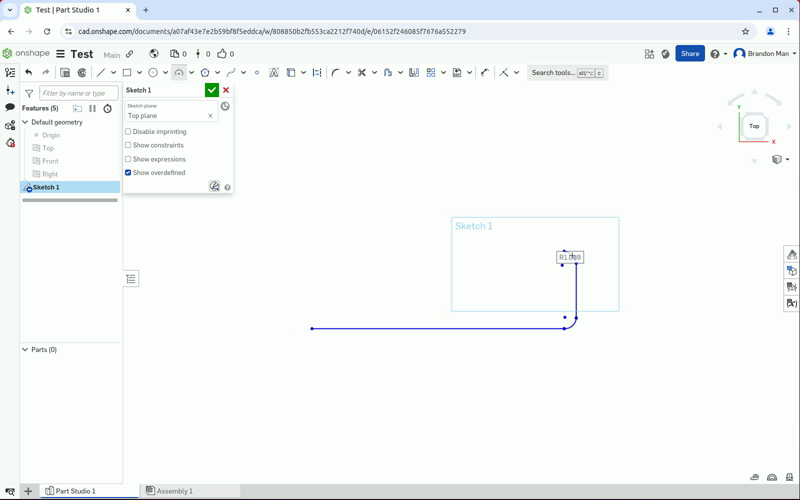
scroll(-6)
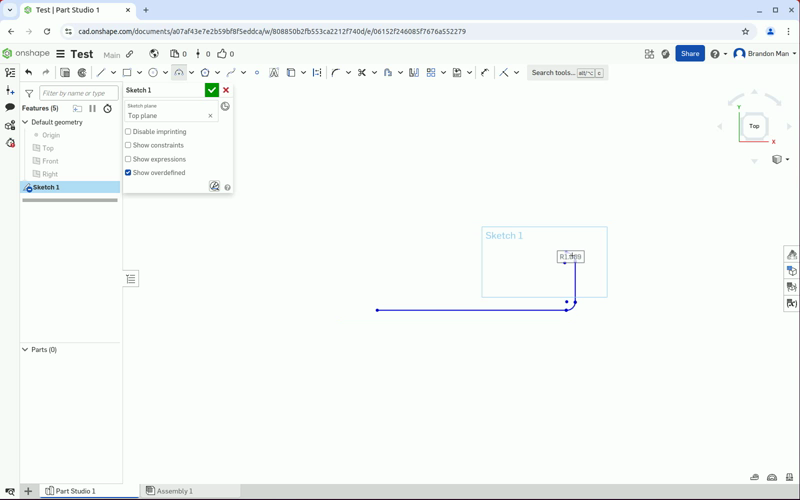
scroll(-6)
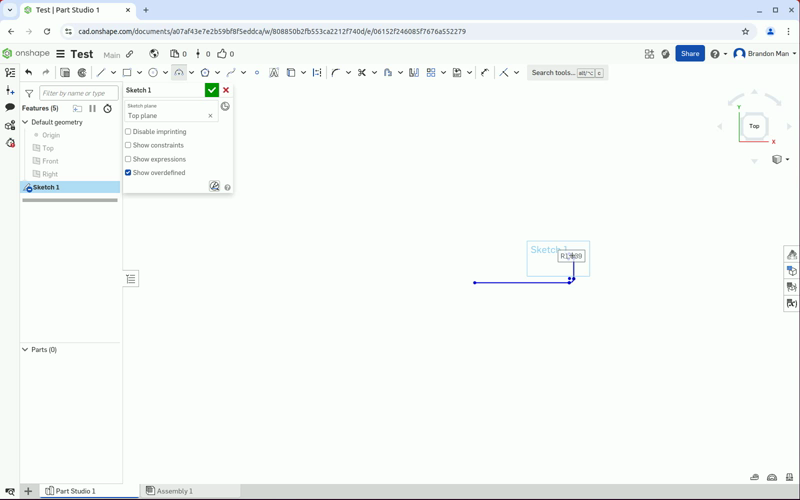
key_up(shift)
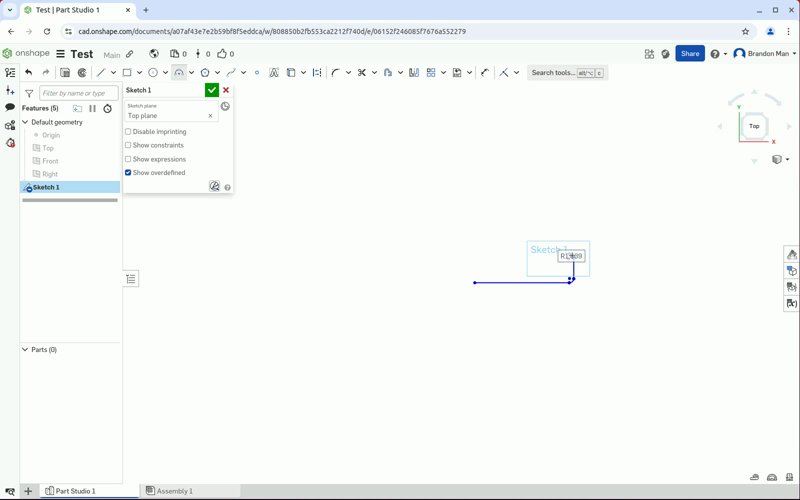
key(esc)
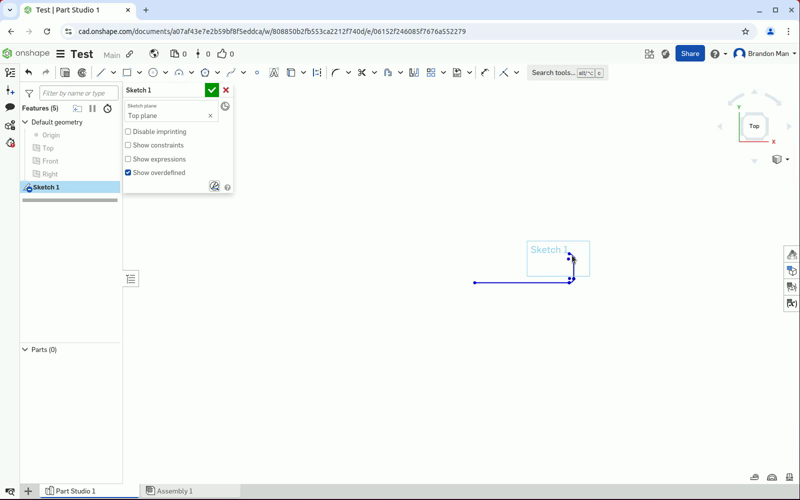
key(l)
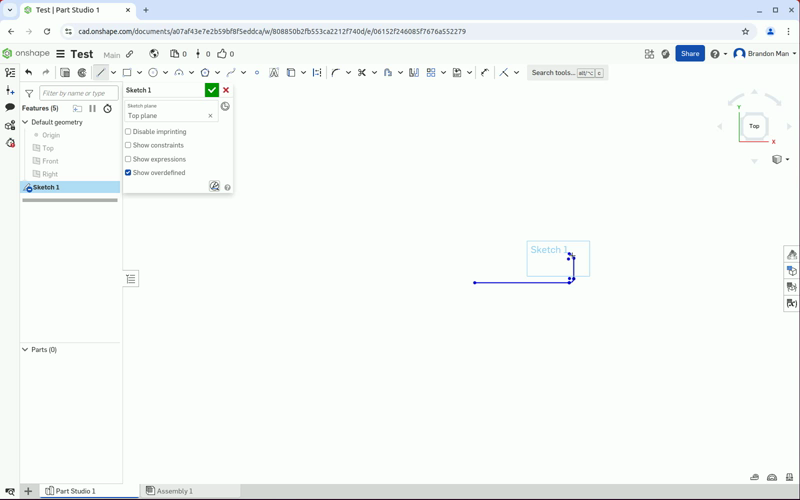
mouse_move(569, 253)
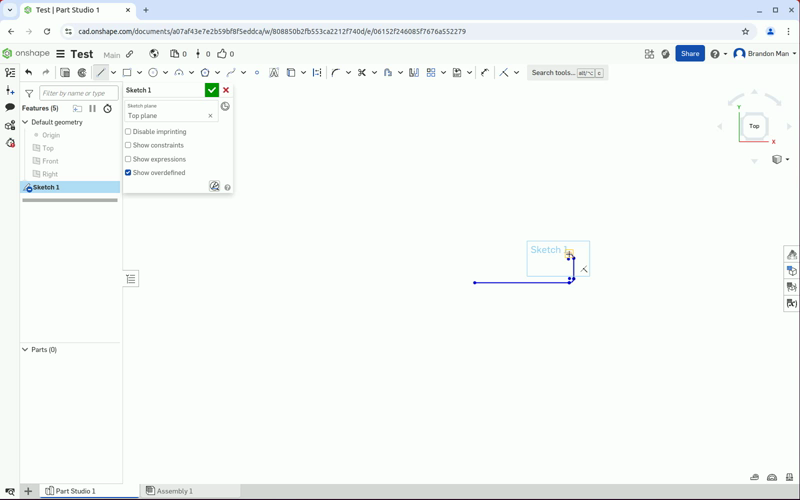
scroll(6)
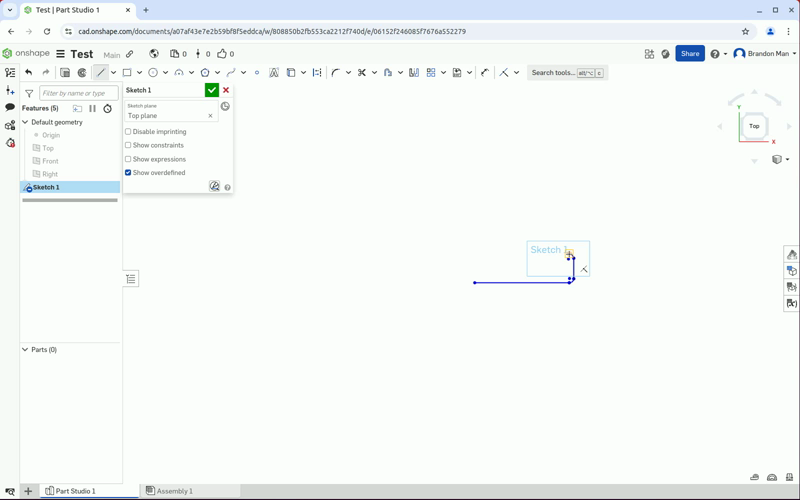
scroll(6)
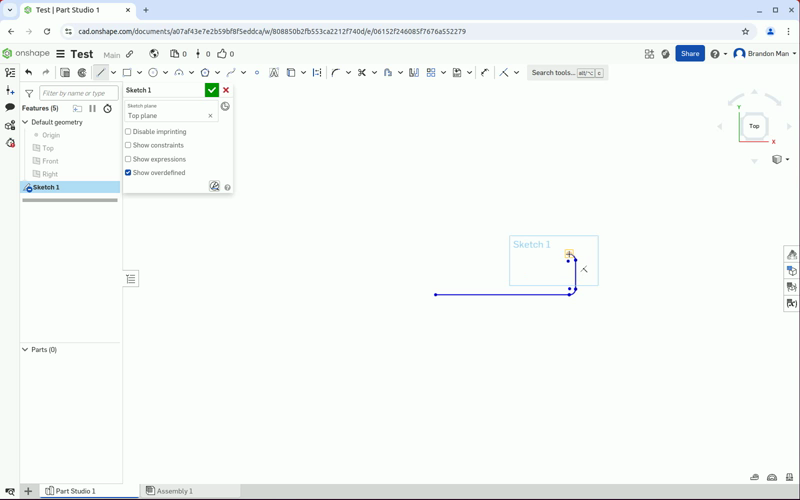
scroll(6)
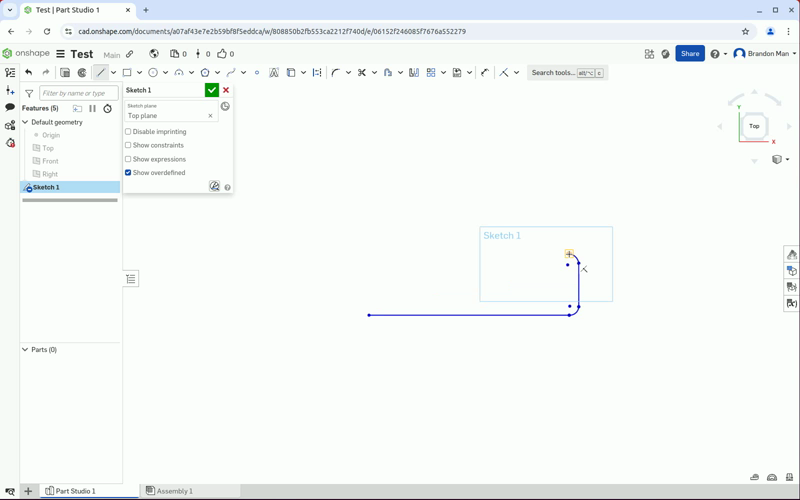
scroll(6)
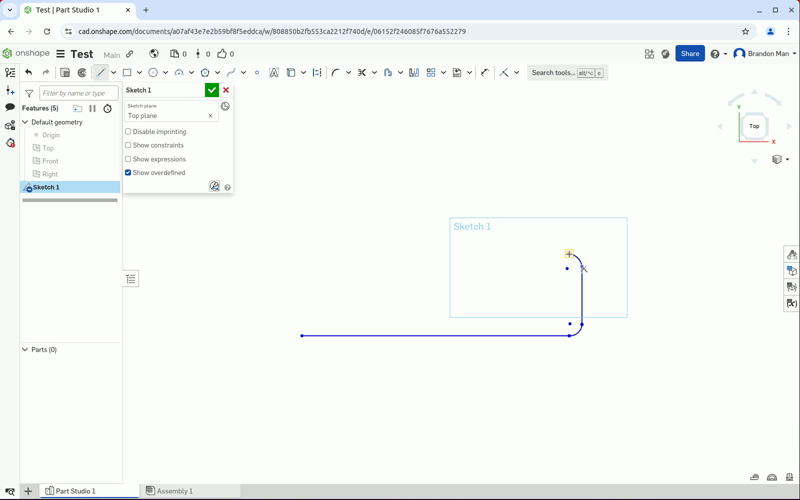
scroll(6)
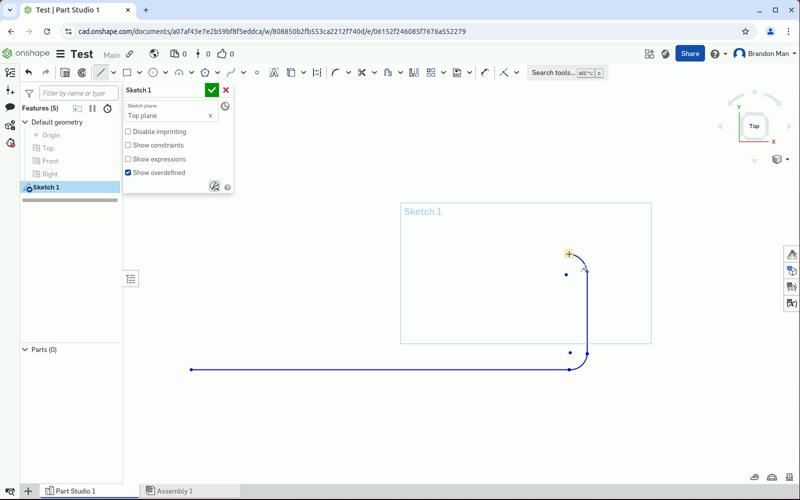
scroll(6)
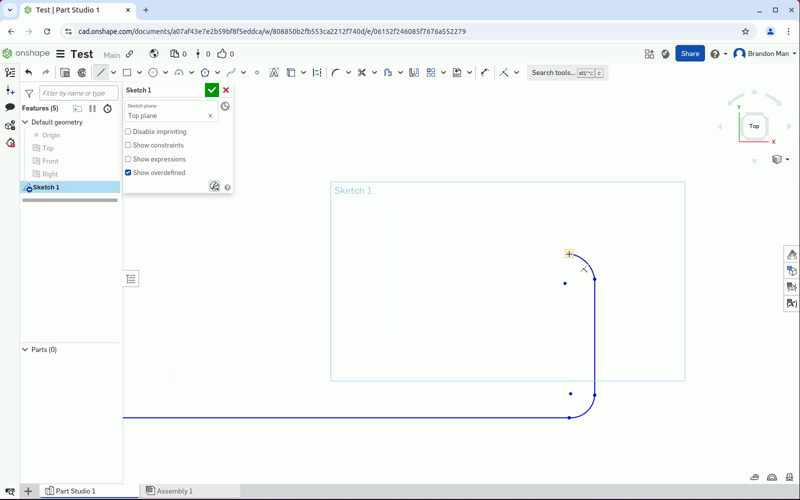
scroll(6)
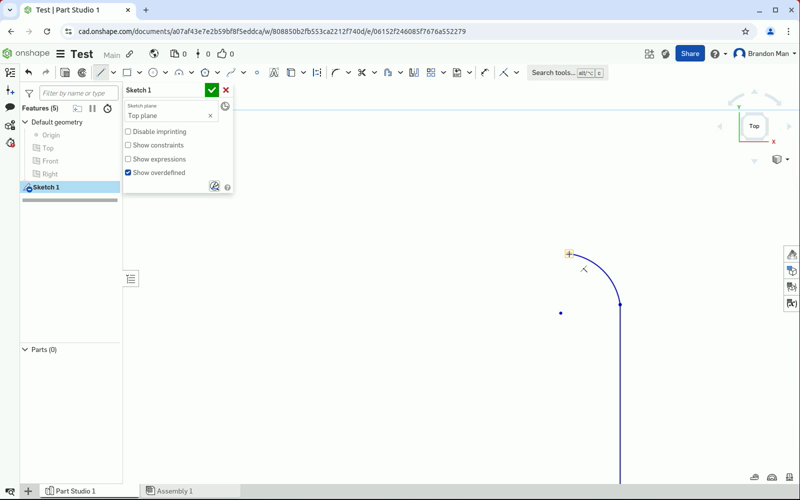
click(569, 253)
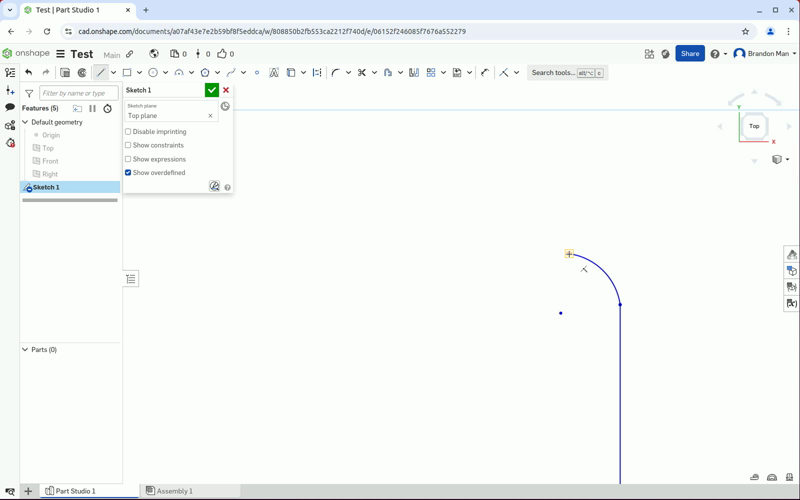
scroll(-6)
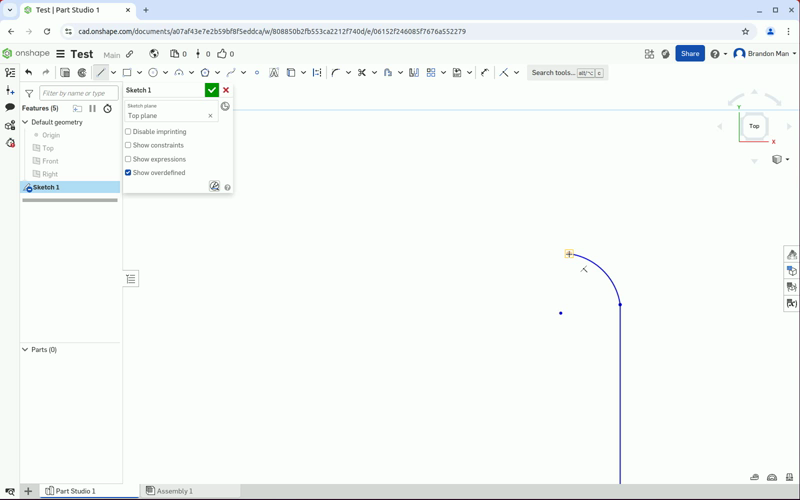
scroll(-6)
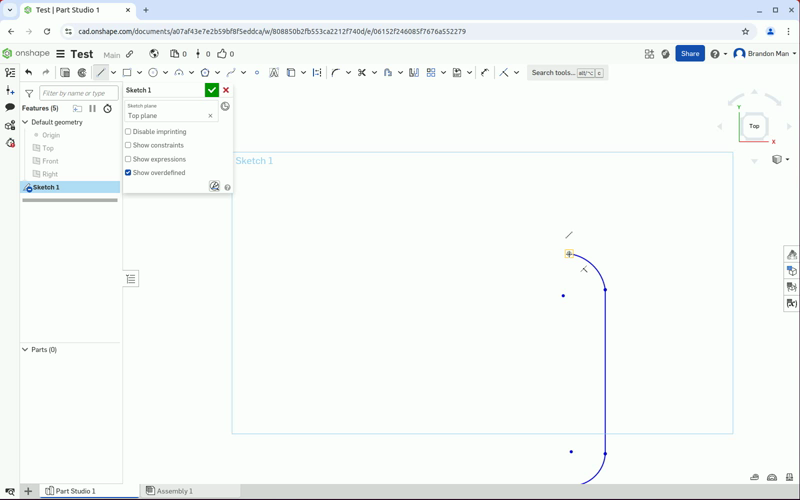
scroll(-6)
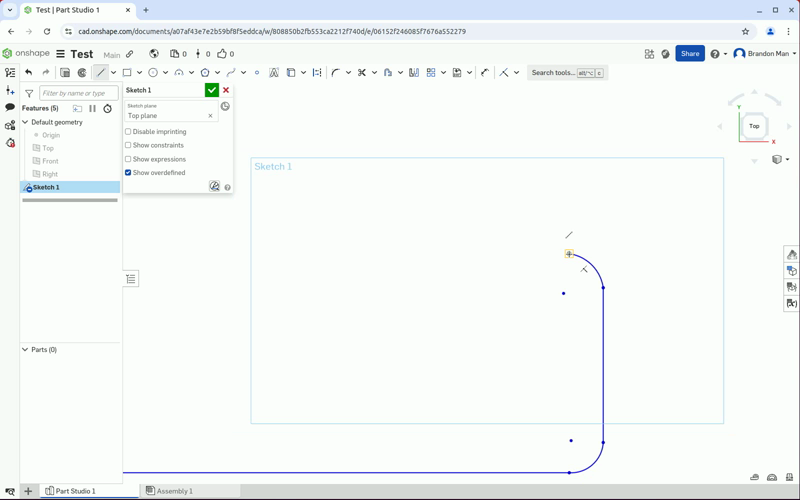
scroll(-6)
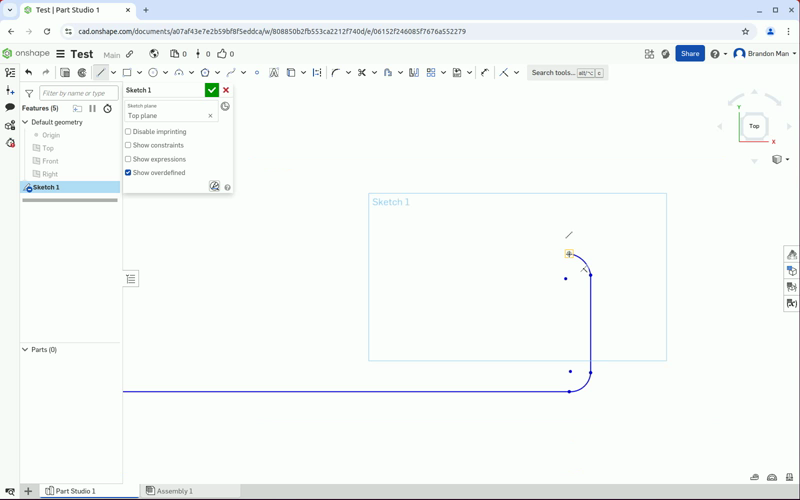
scroll(-6)
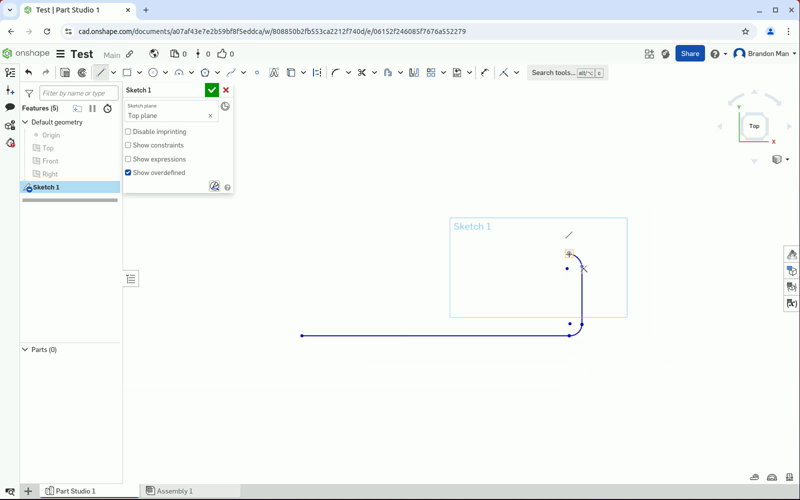
scroll(-6)
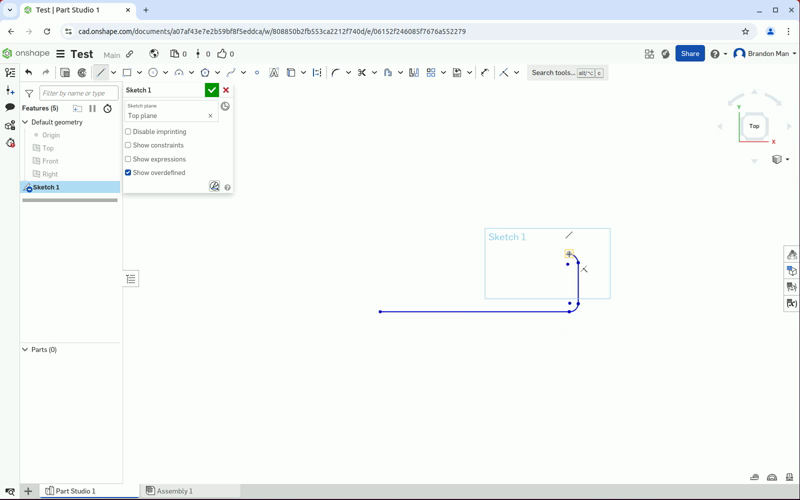
scroll(-6)
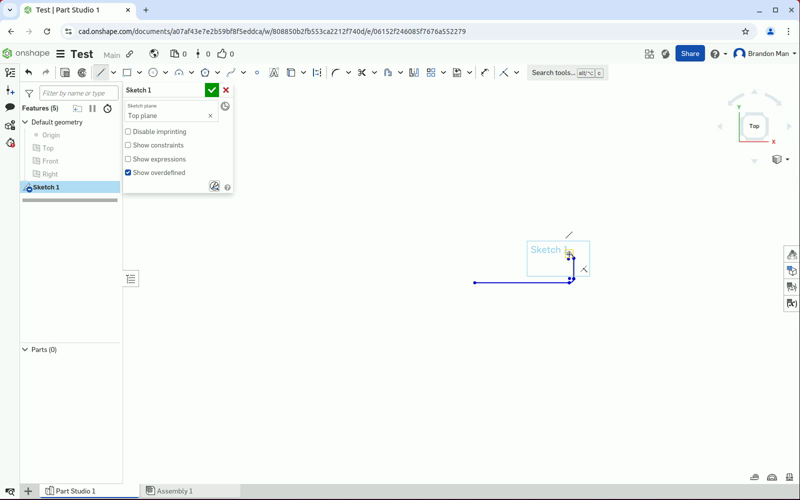
key_down(shift)
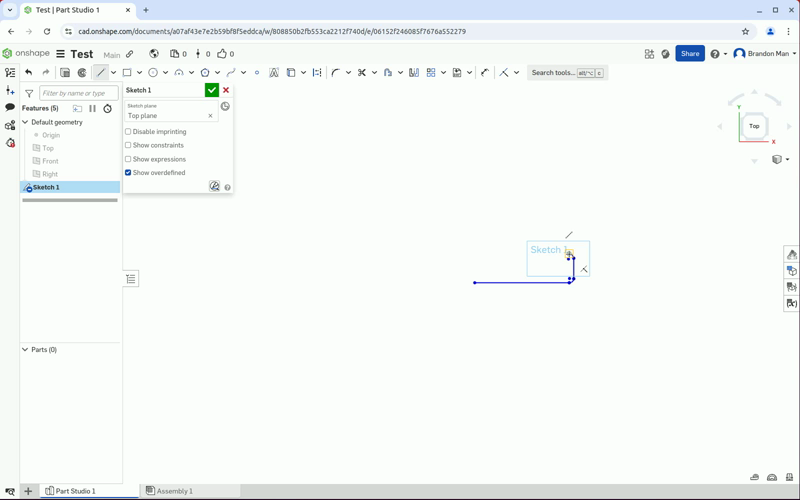
mouse_move(474, 253)
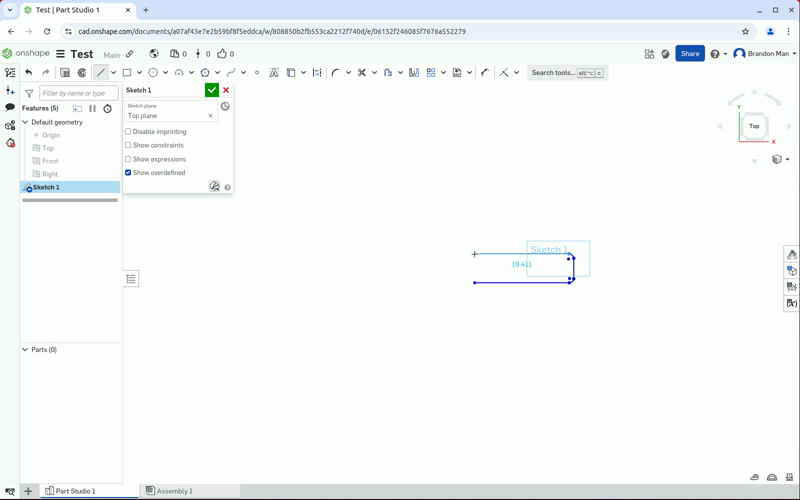
click(474, 253)
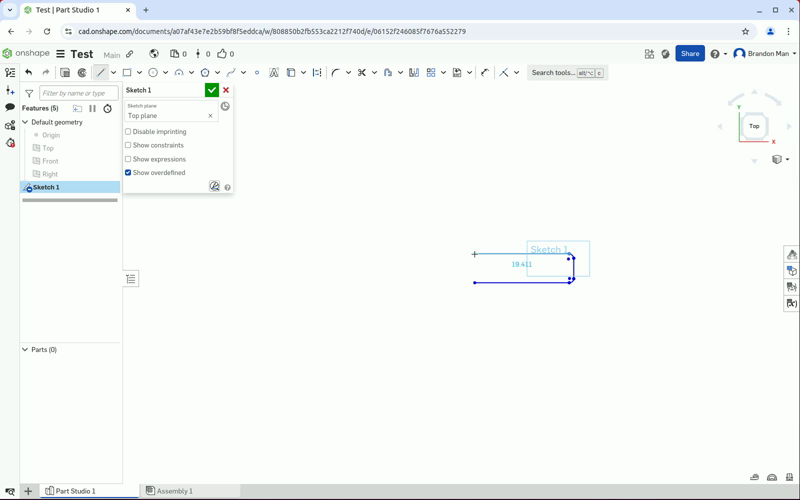
key_up(shift)
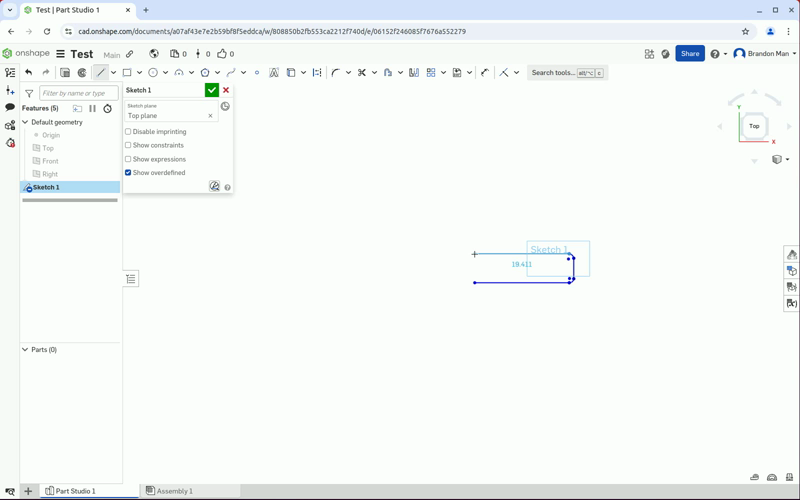
key(esc)
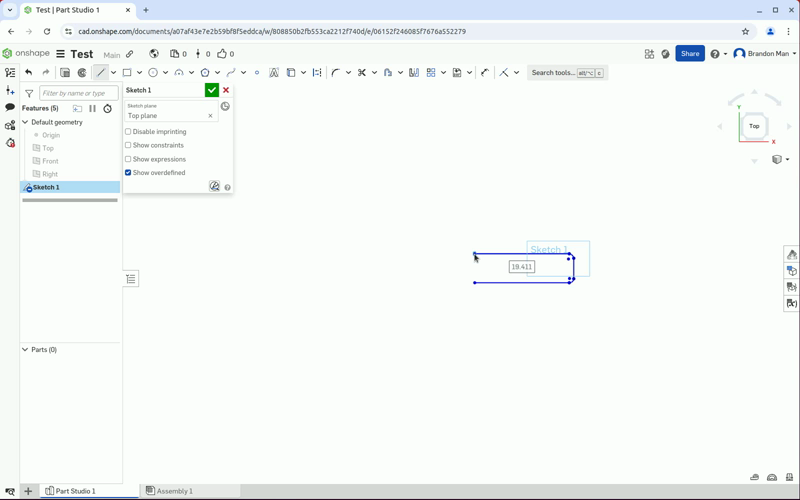
key(a)
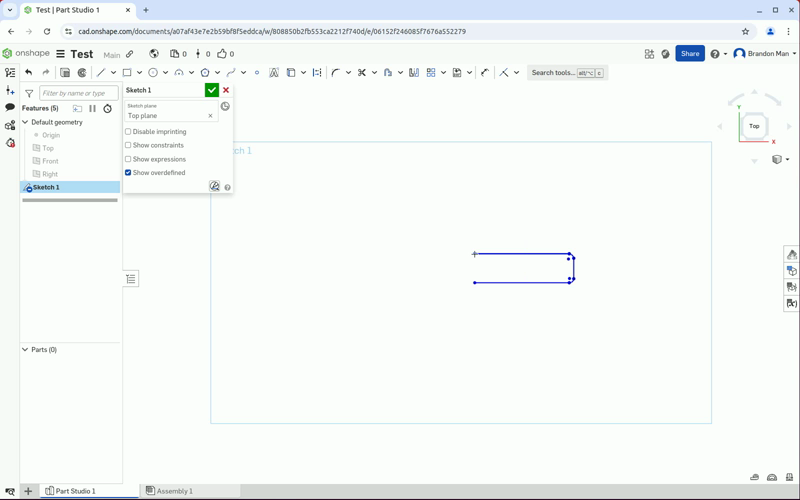
mouse_move(474, 253)
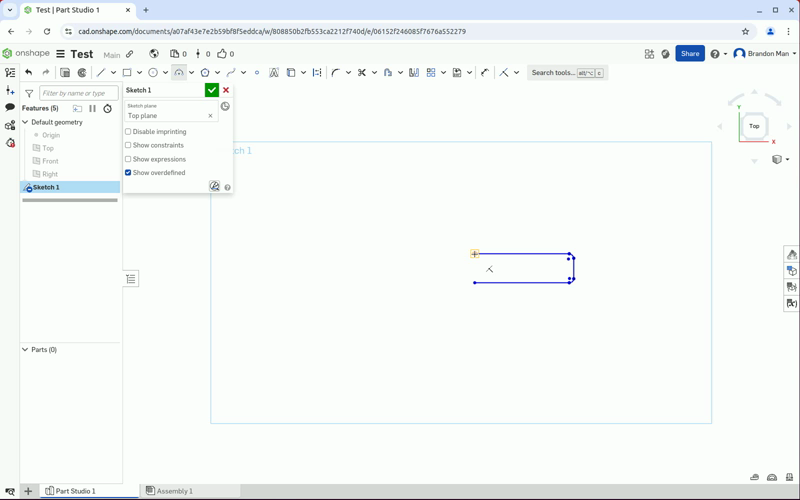
click(474, 253)
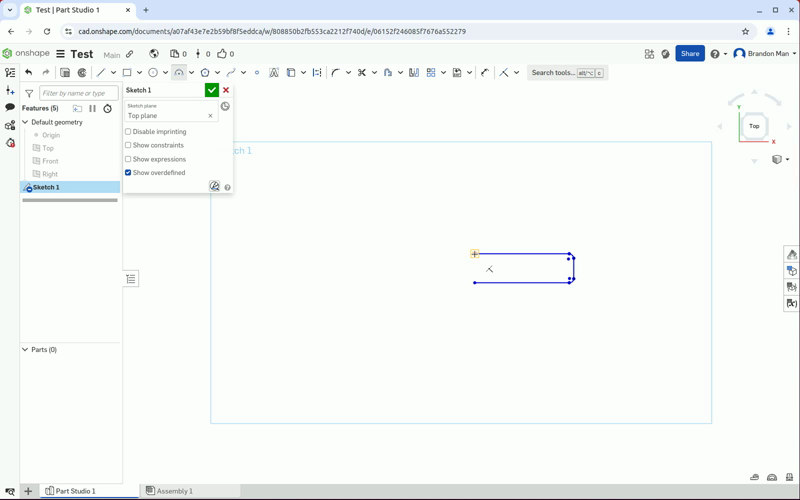
mouse_move(474, 282)
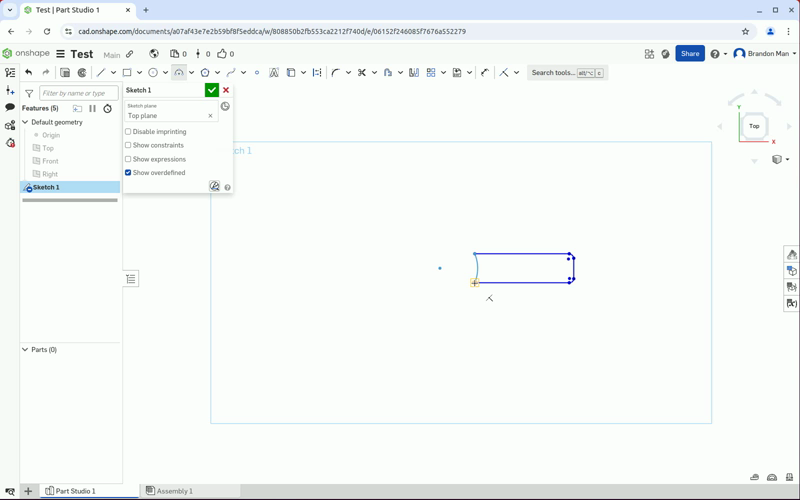
click(474, 282)
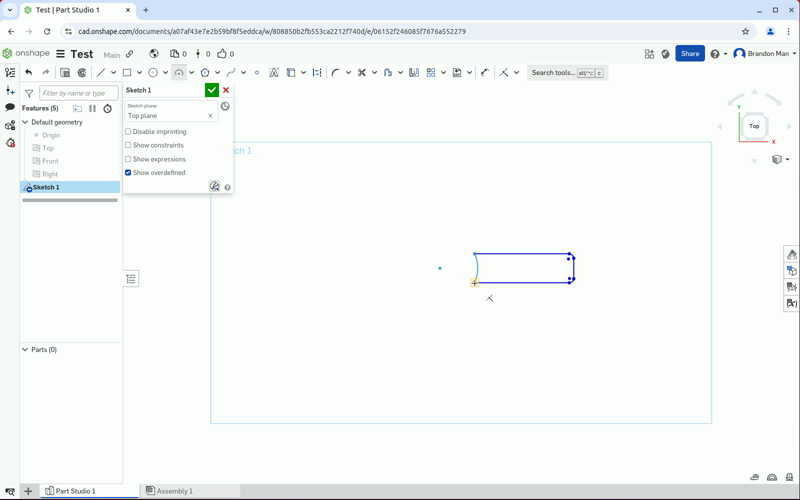
key_down(shift)
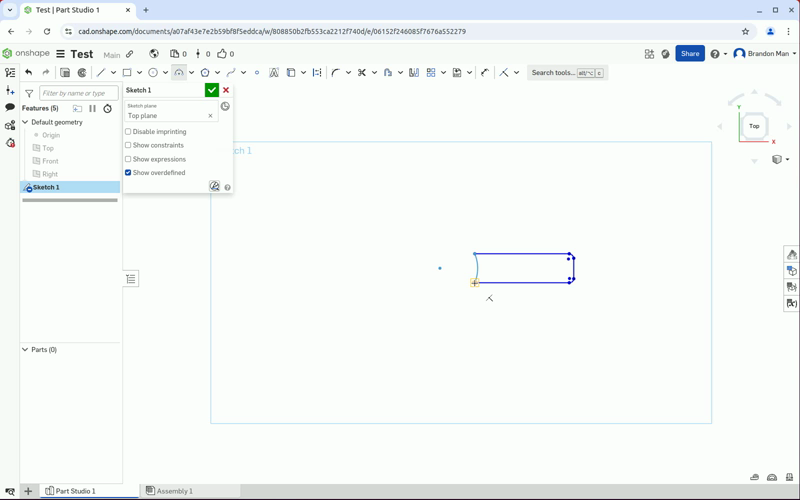
mouse_move(460, 268)
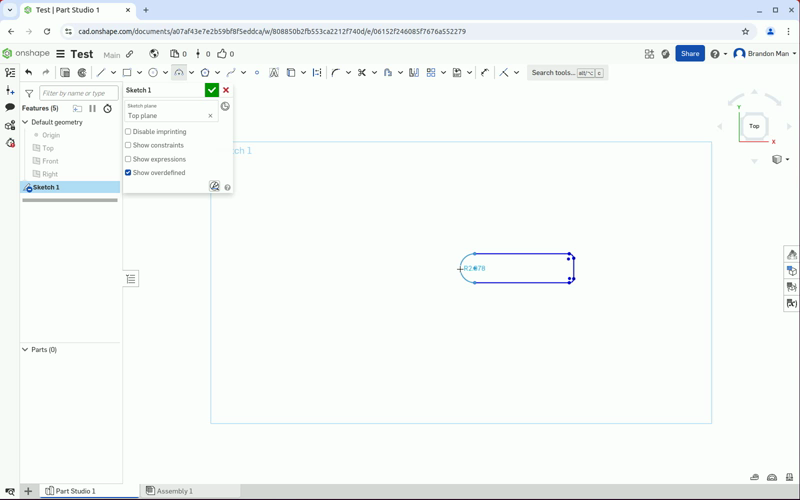
click(460, 268)
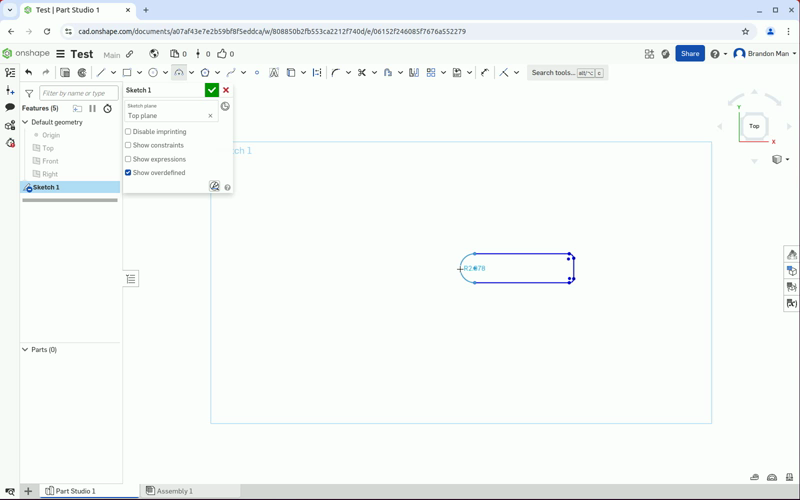
key_up(shift)
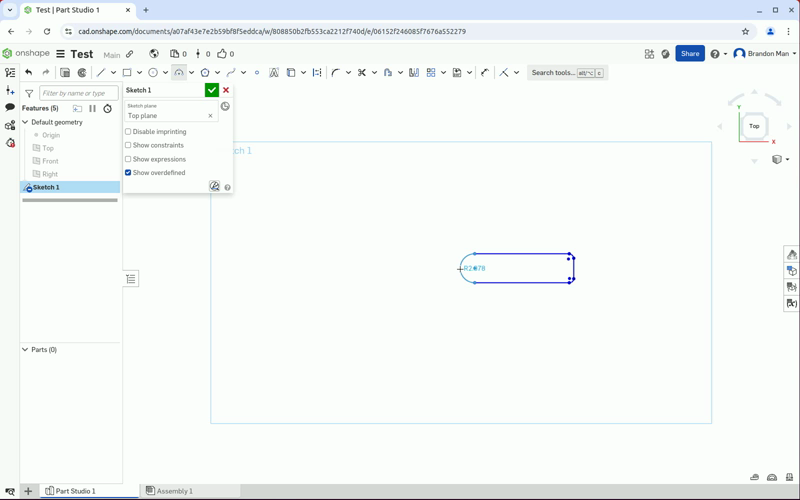
key(esc)
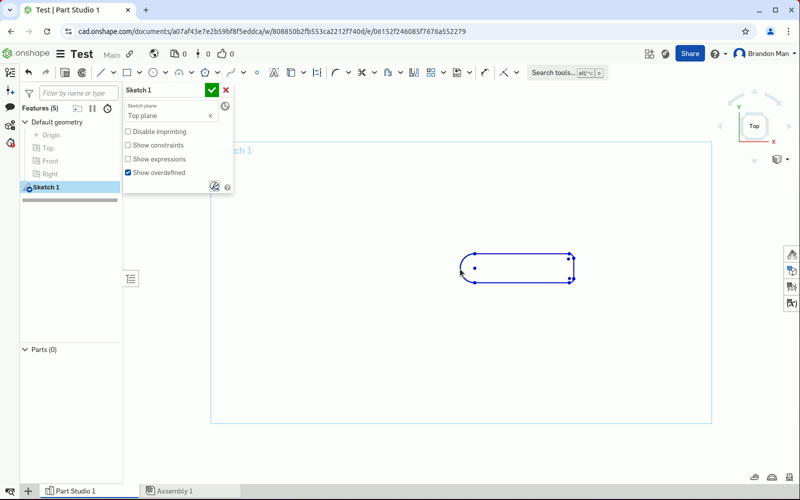
key(c)
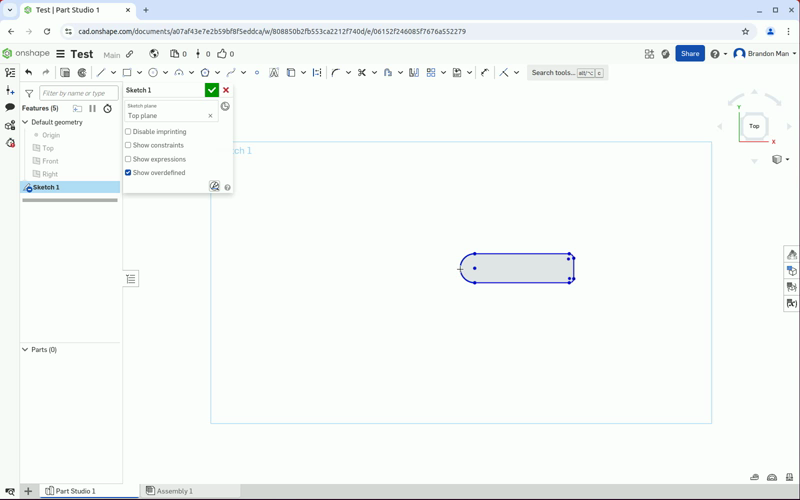
key_down(shift)
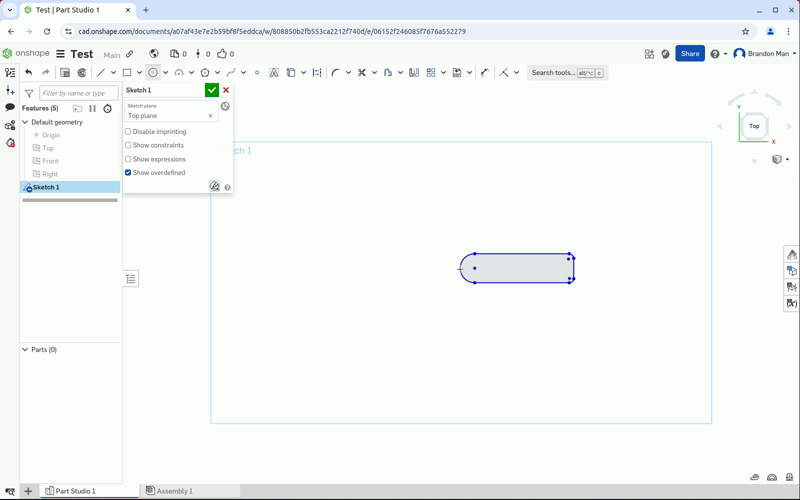
mouse_move(474, 268)
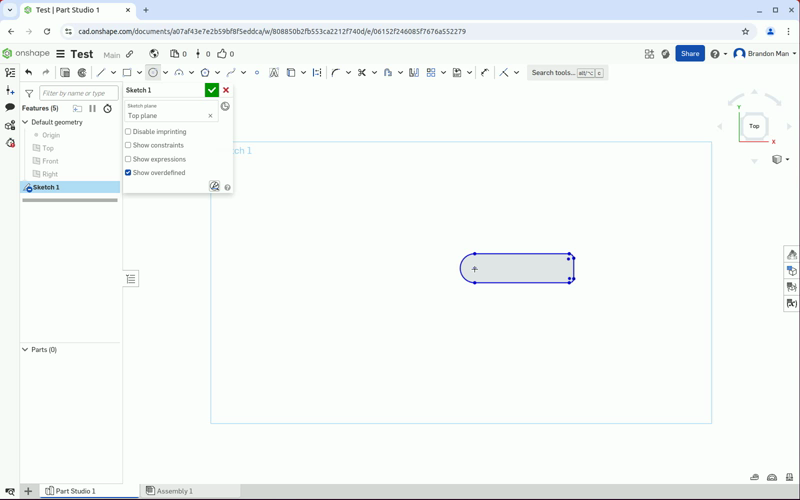
click(474, 268)
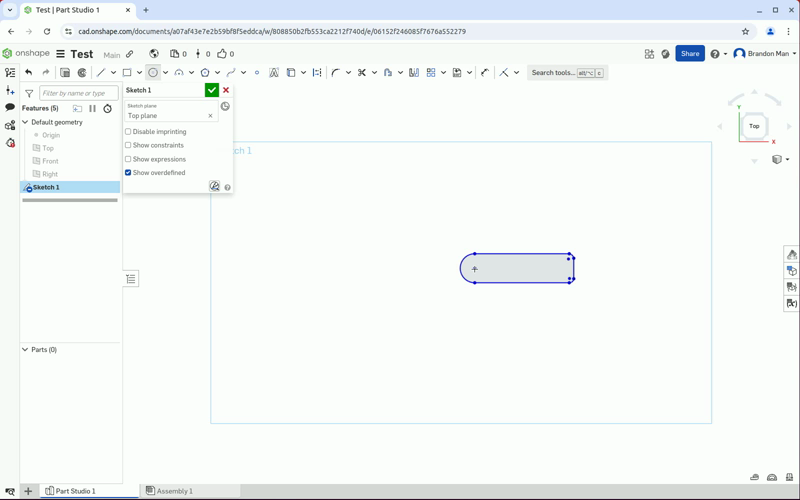
key_up(shift)
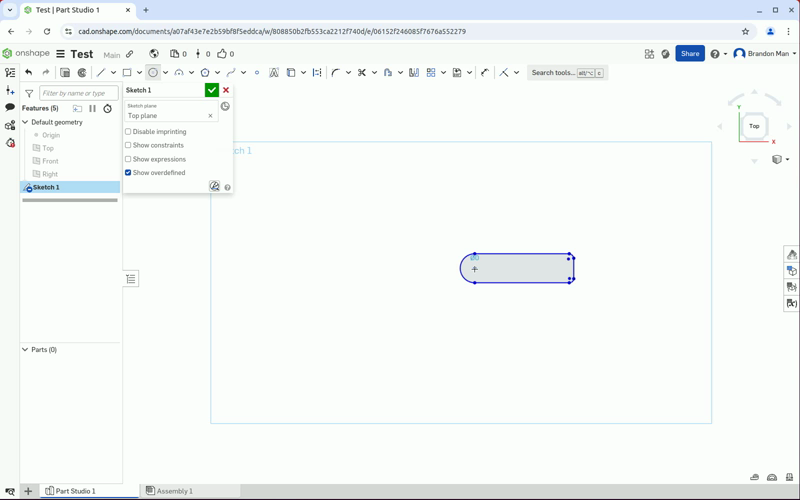
mouse_move(485, 268)
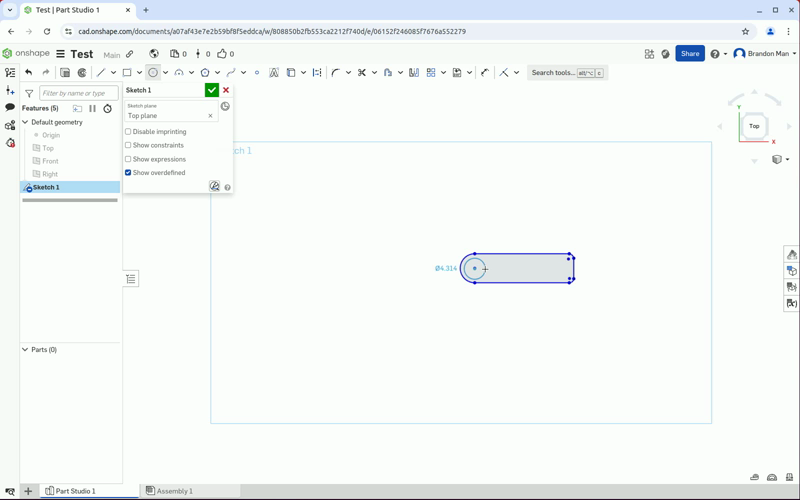
click(485, 268)
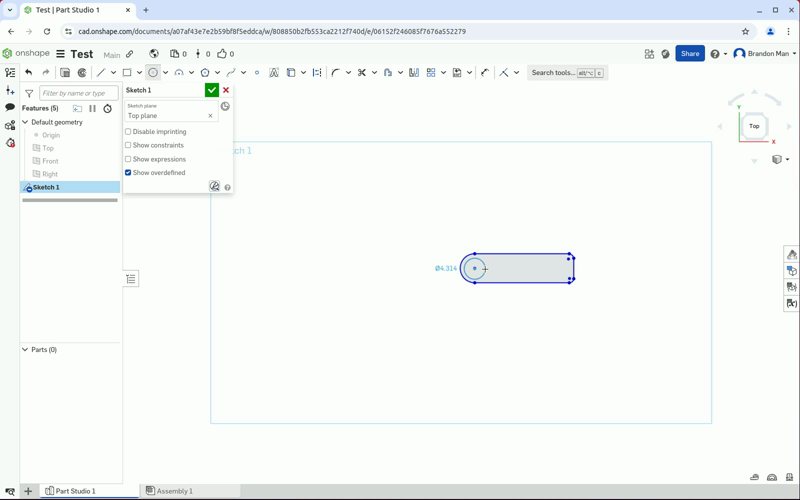
key(esc)
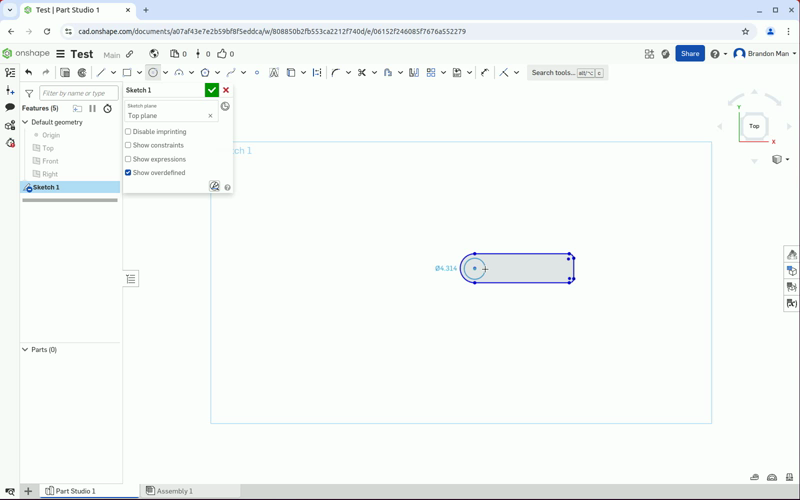
mouse_move(499, 256)
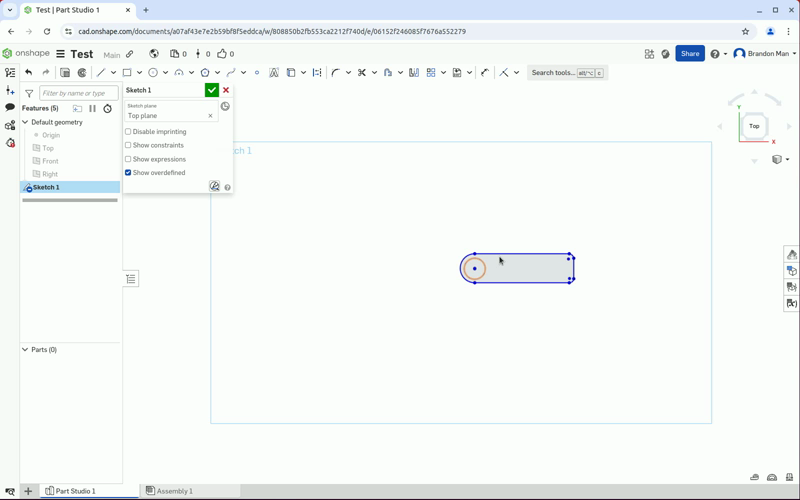
click(499, 256)
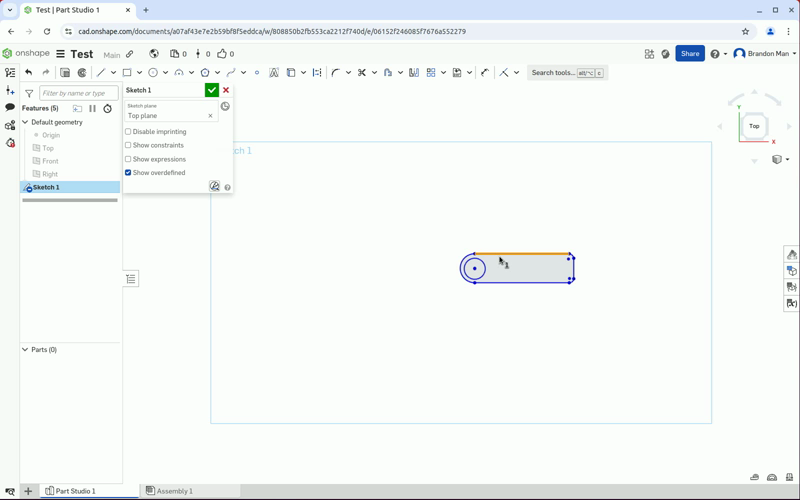
mouse_move(73, 352)
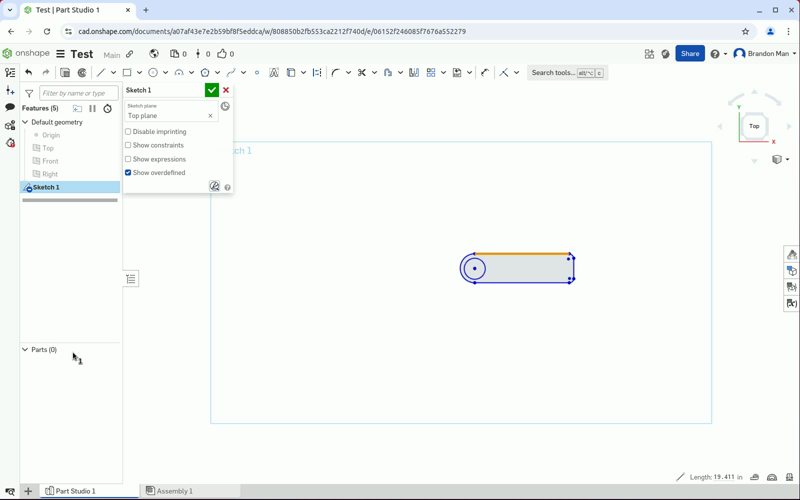
key(shift+y)
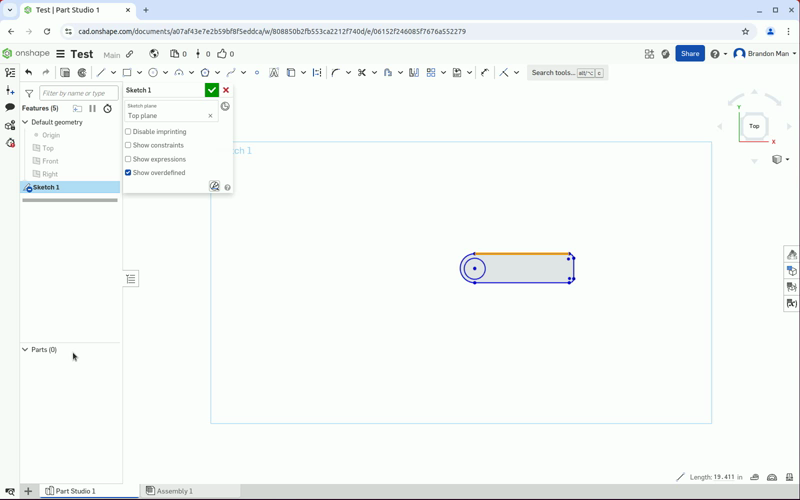
key(shift+e)
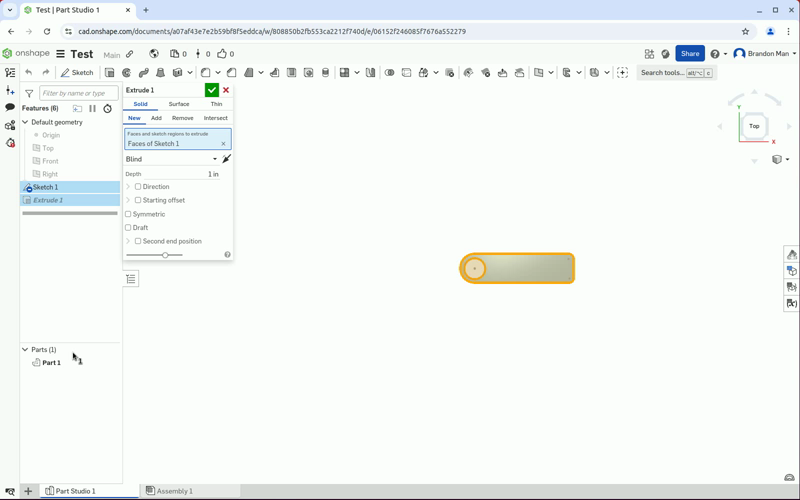
mouse_move(143, 106)
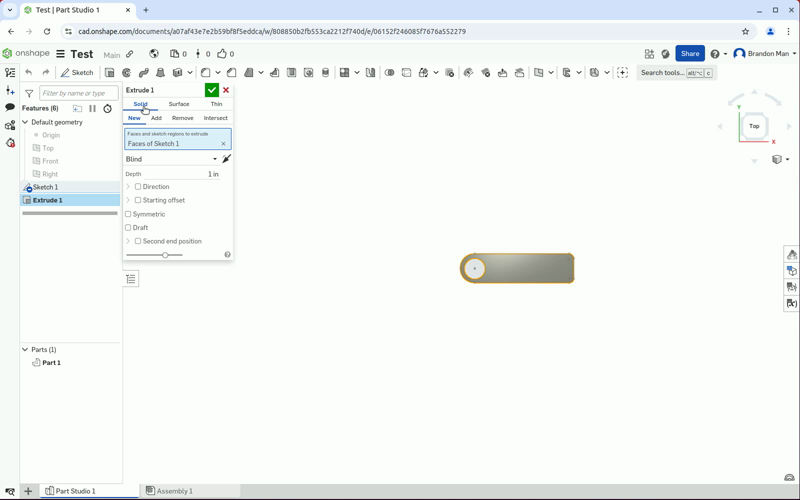
click(143, 106)
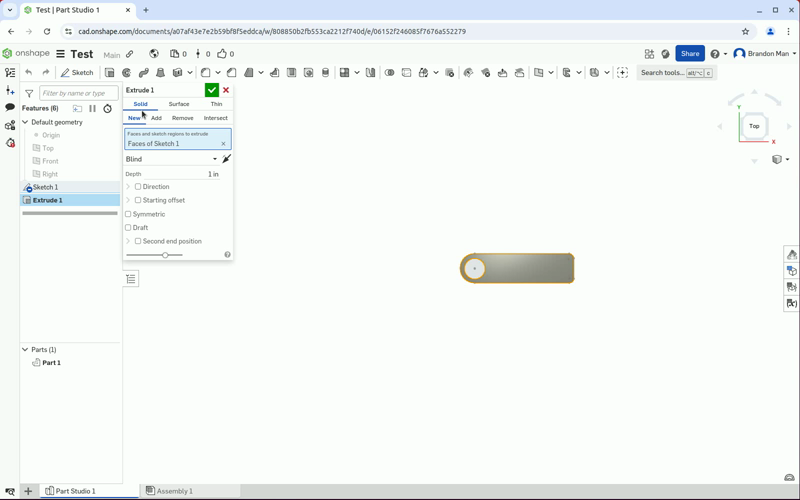
mouse_move(137, 120)
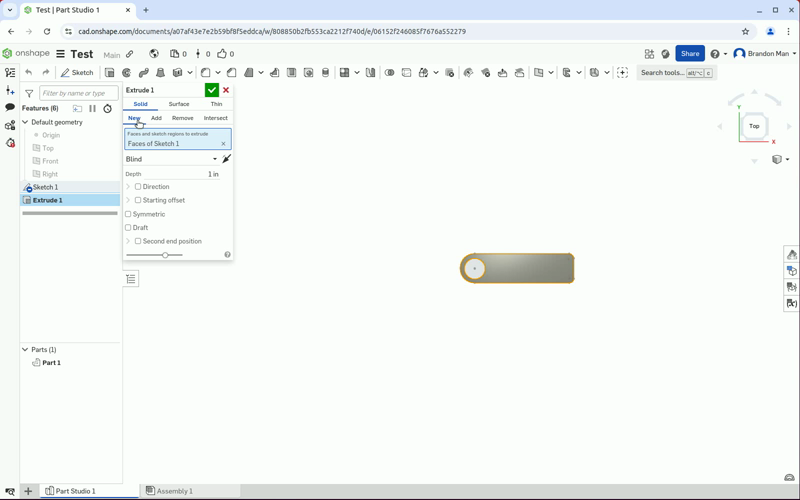
click(137, 120)
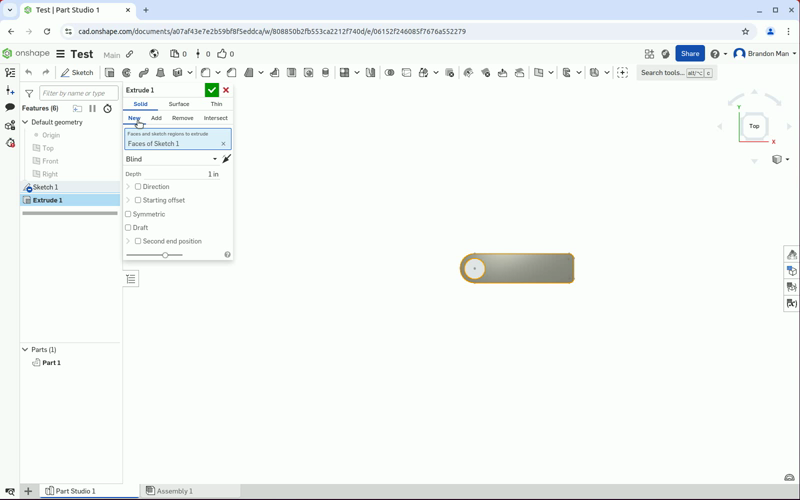
key(tab, 4)
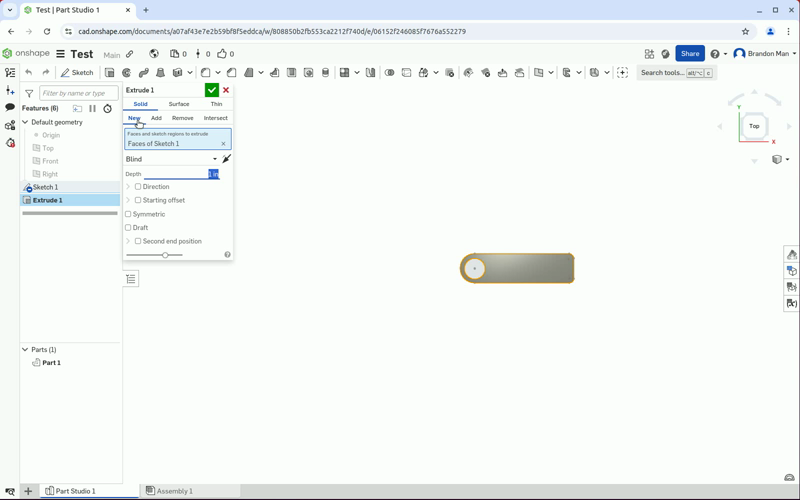
text(1.444)
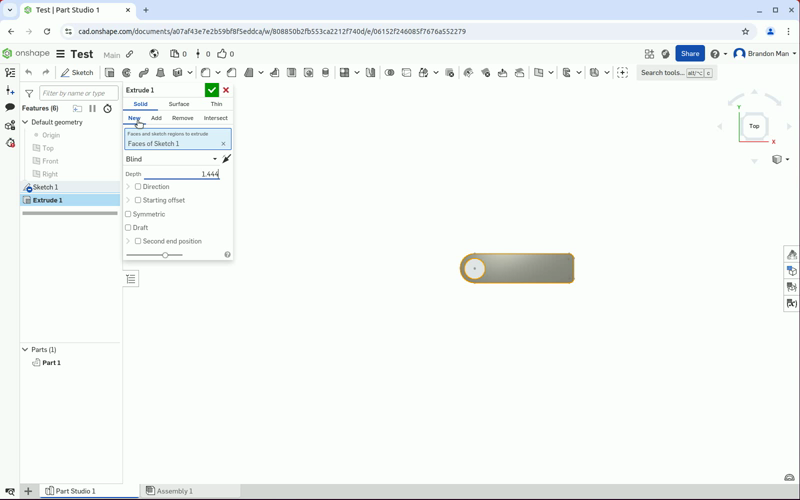
key(enter)
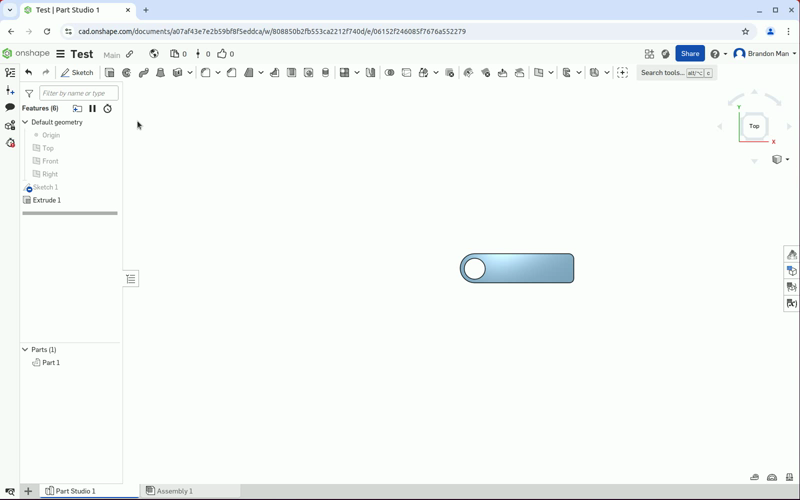
key(shift+h)
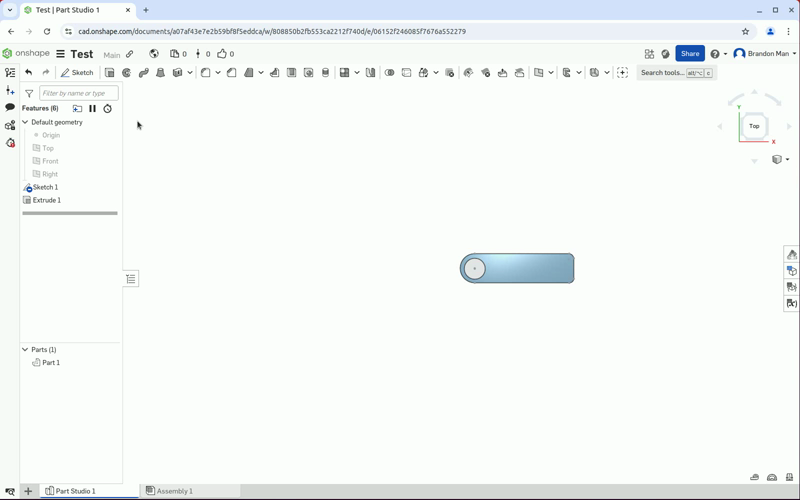
key(shift+h)
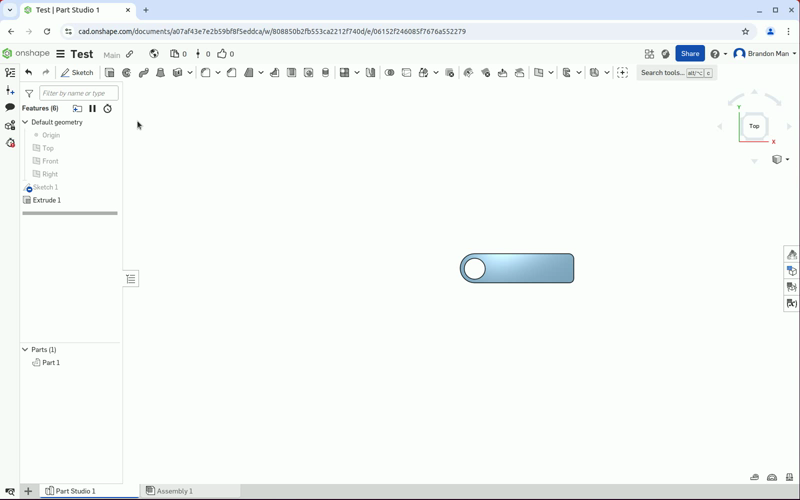
mouse_move(73, 189)
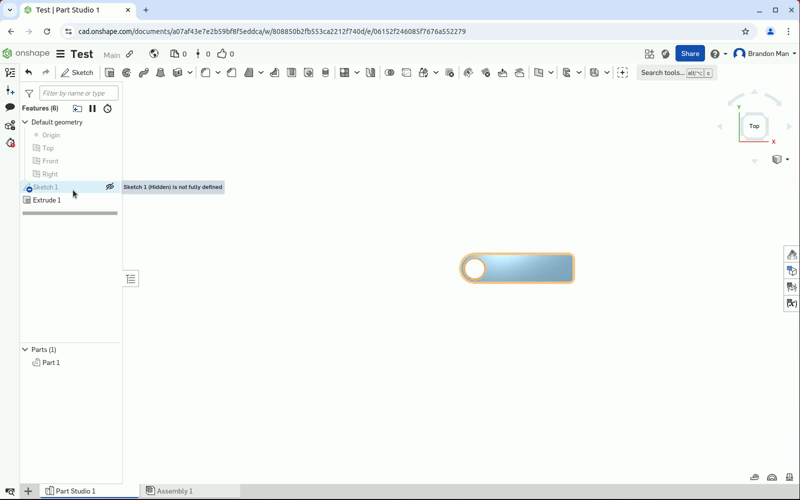
click(73, 189)
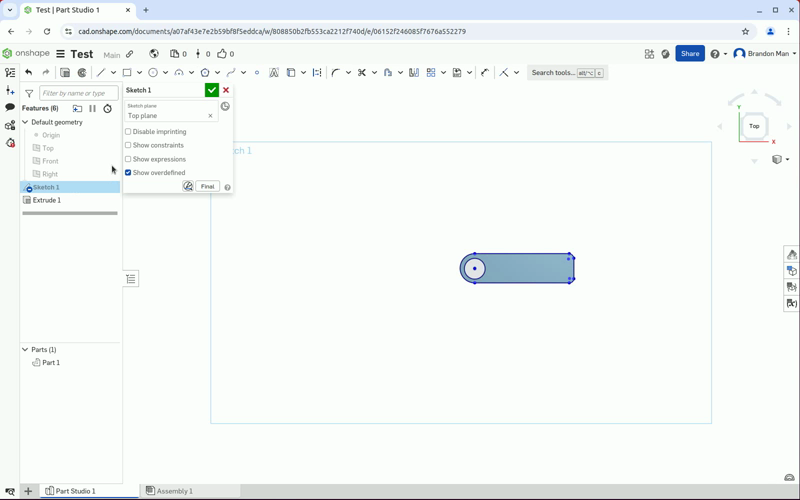
mouse_move(229, 92)
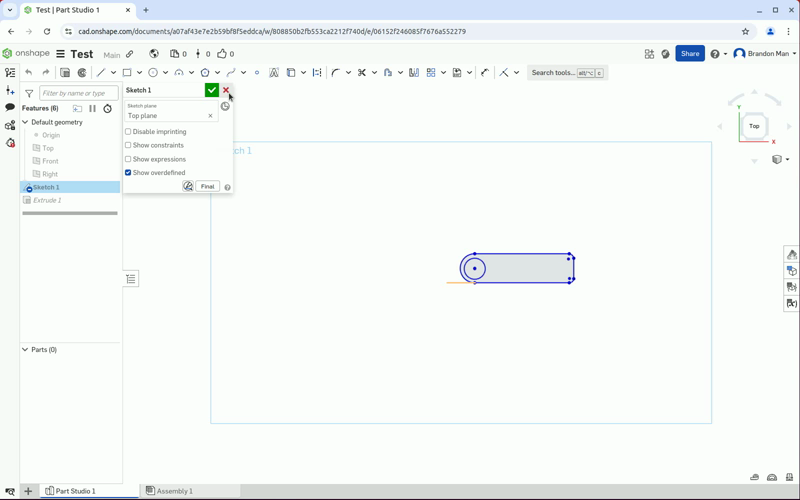
click(229, 92)
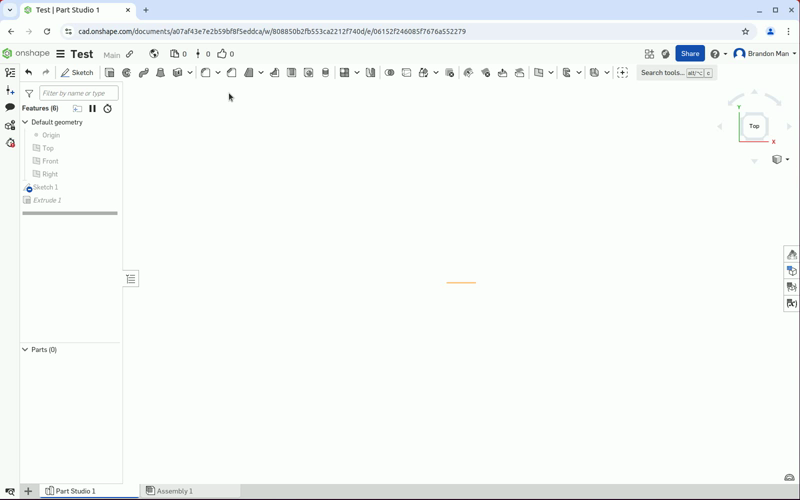
mouse_move(541, 75)
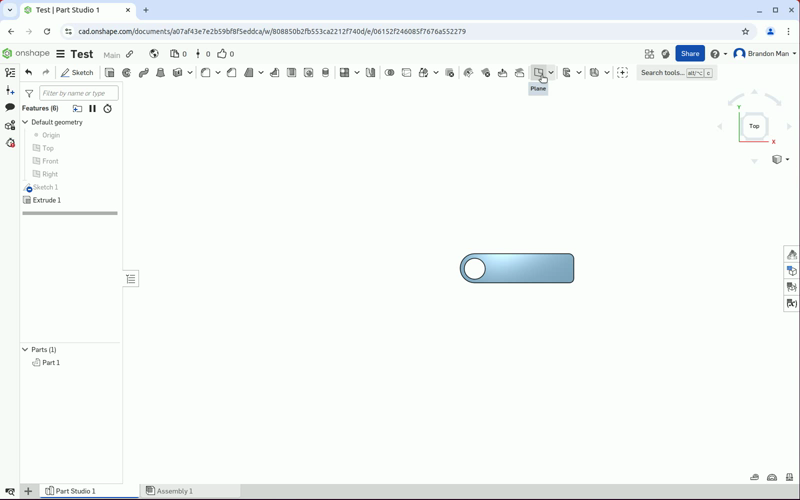
click(541, 75)
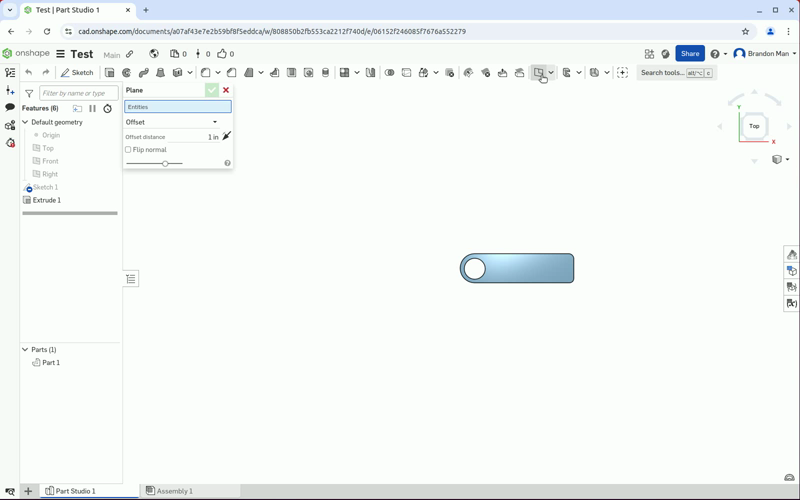
mouse_move(73, 150)
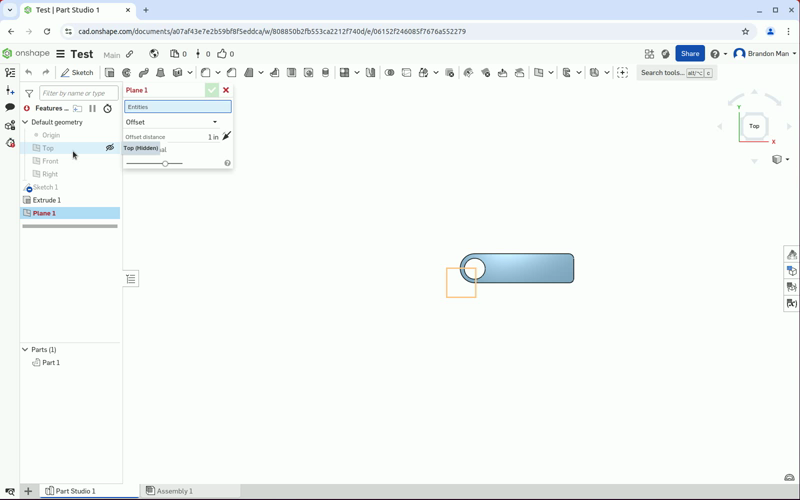
click(73, 150)
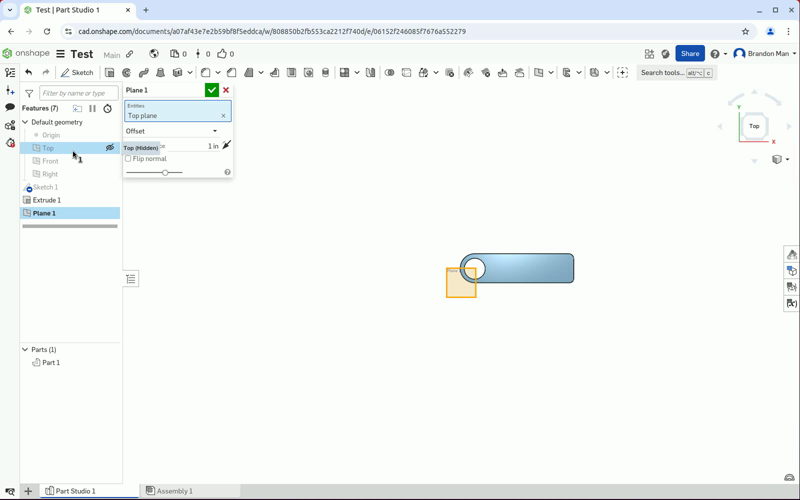
key(tab, 2)
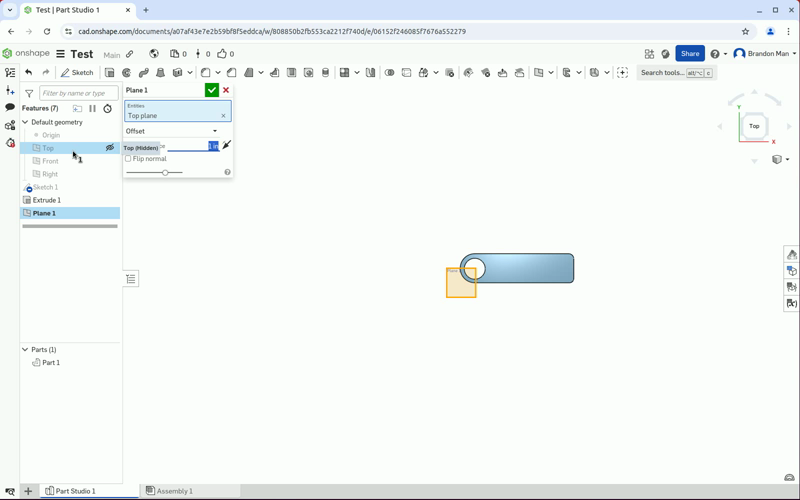
text(1.448)
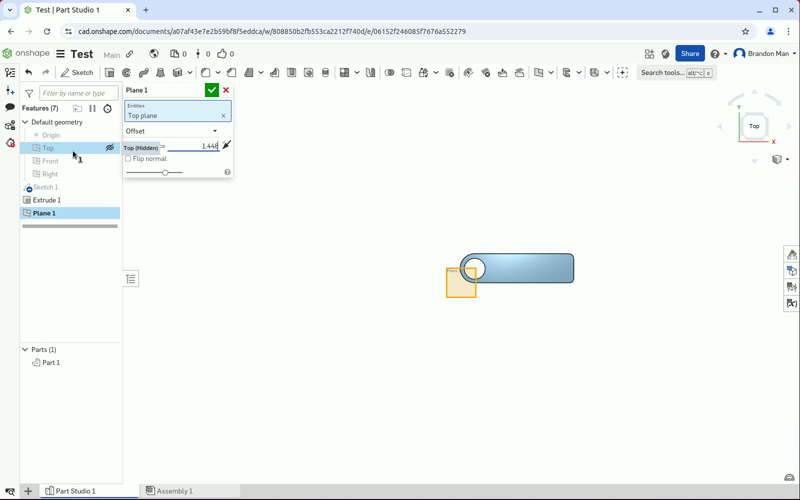
key(enter, 2)
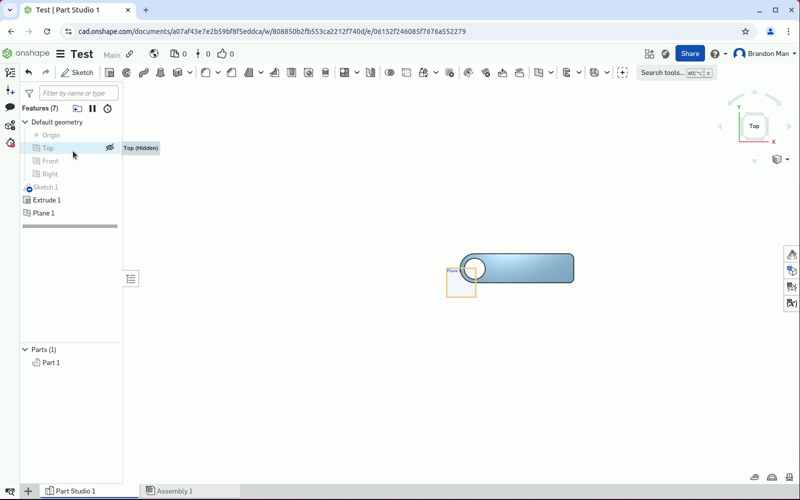
key(shift+s)
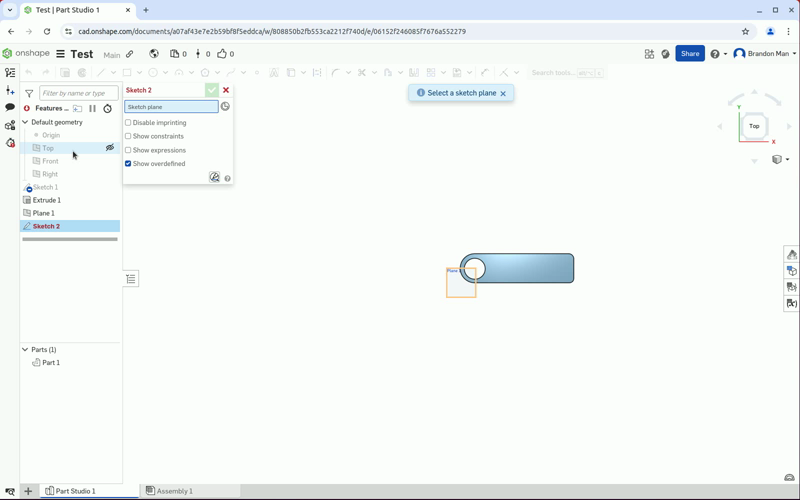
mouse_move(73, 215)
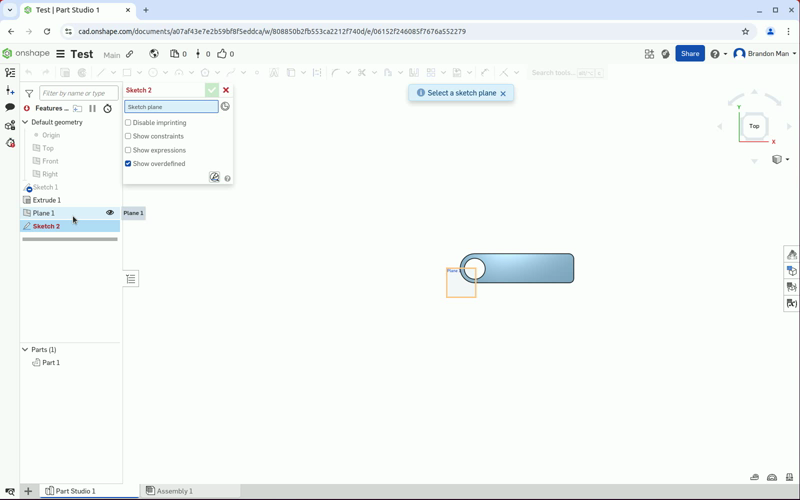
click(73, 215)
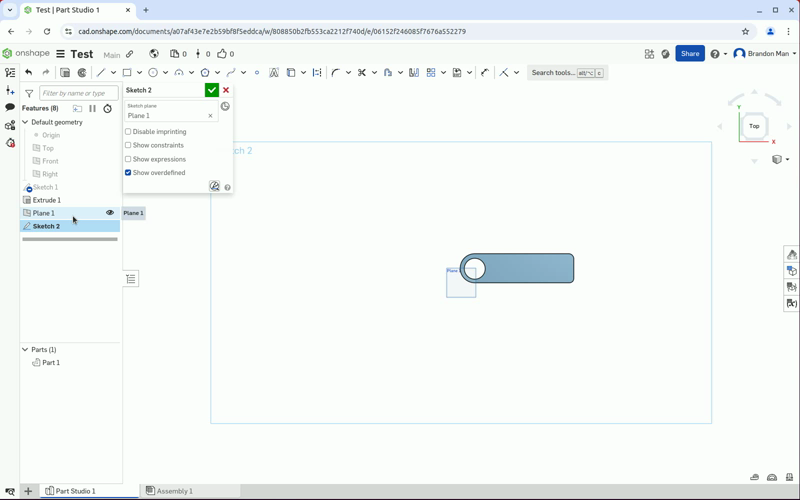
mouse_move(73, 352)
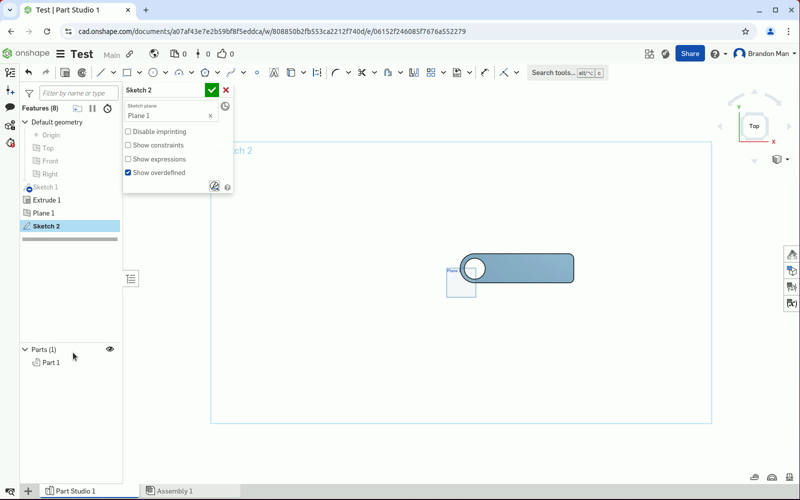
key(y)
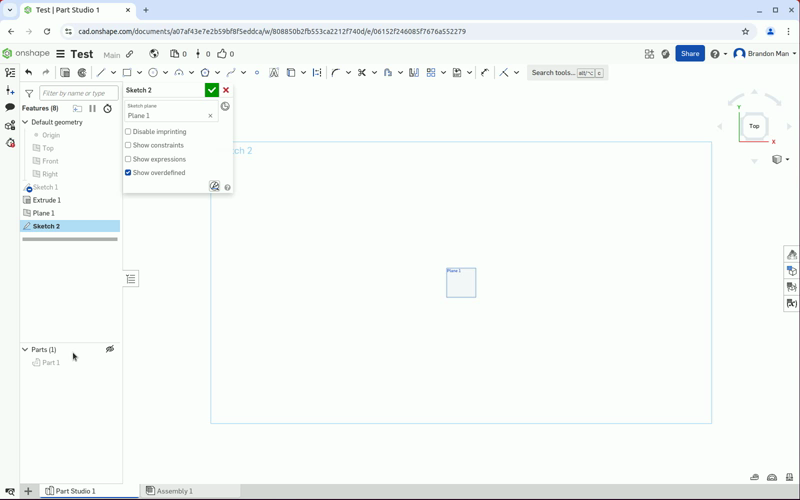
key(c)
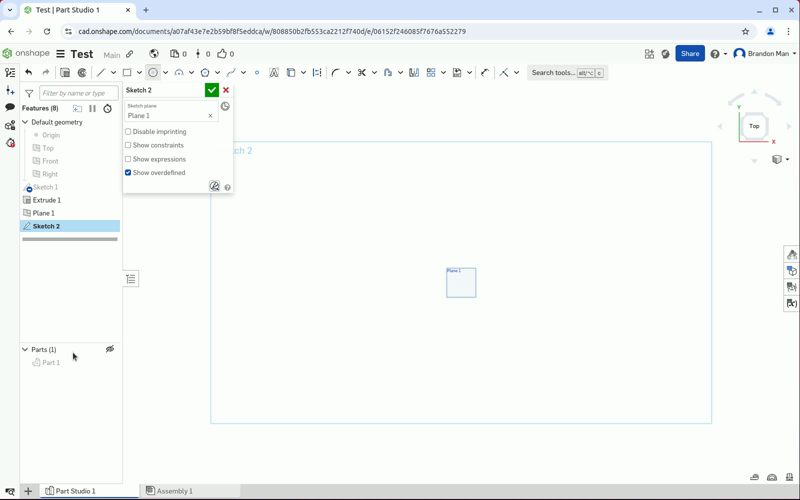
key_down(shift)
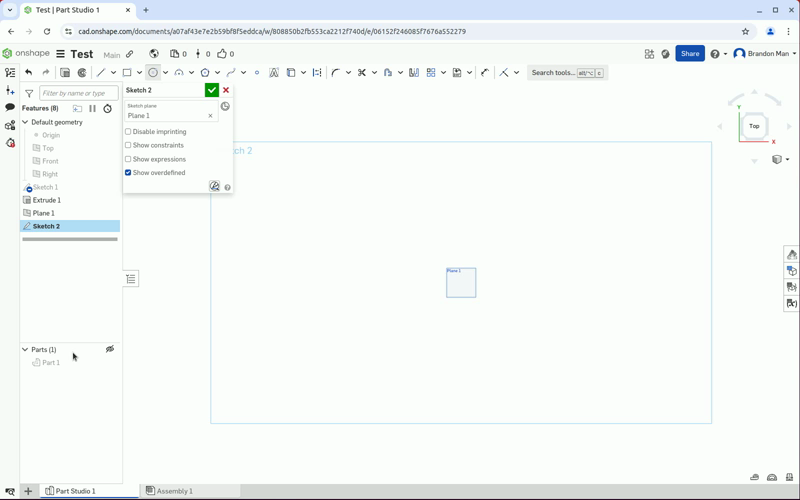
mouse_move(502, 268)
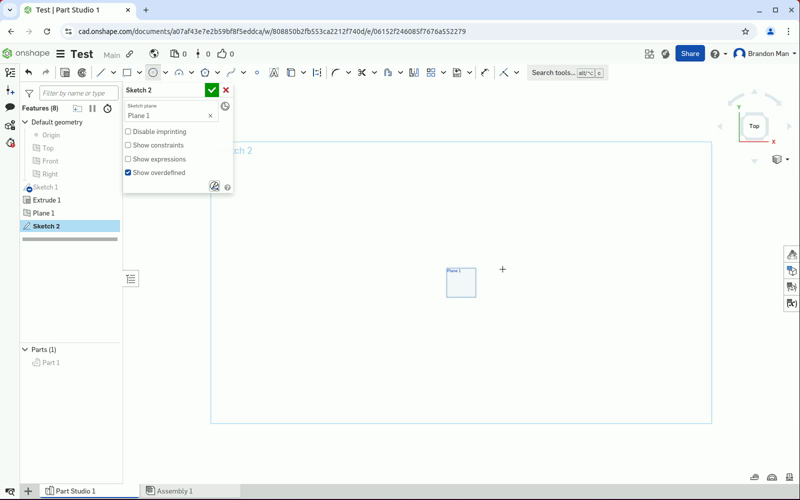
click(502, 268)
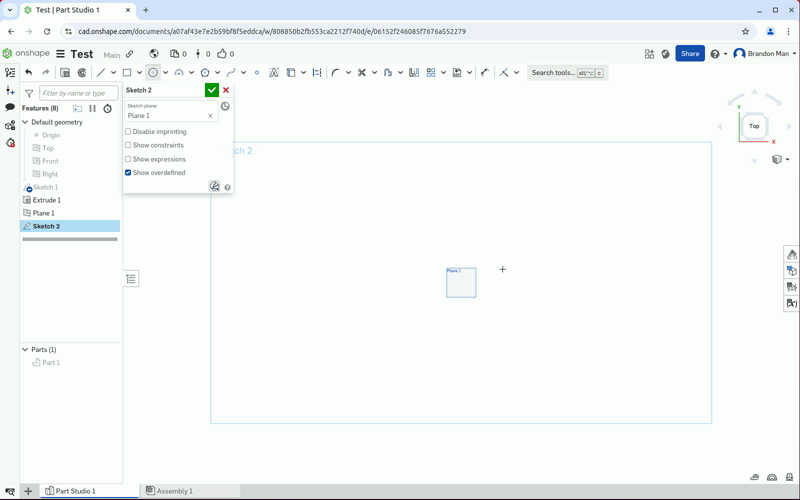
key_up(shift)
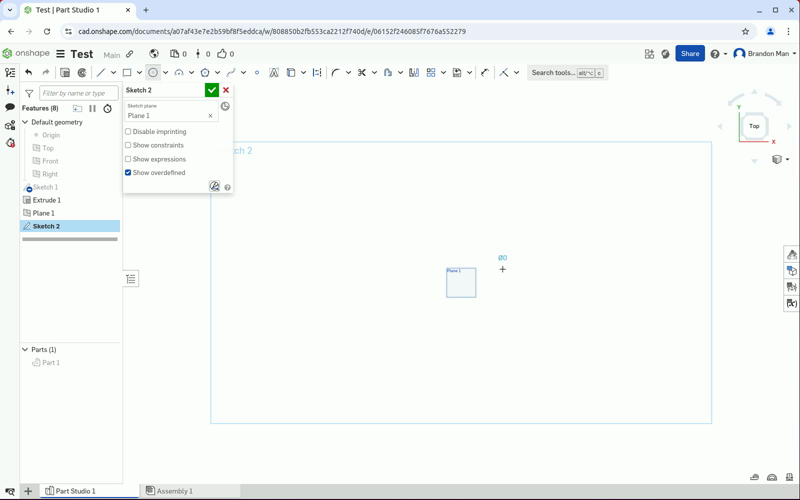
mouse_move(515, 268)
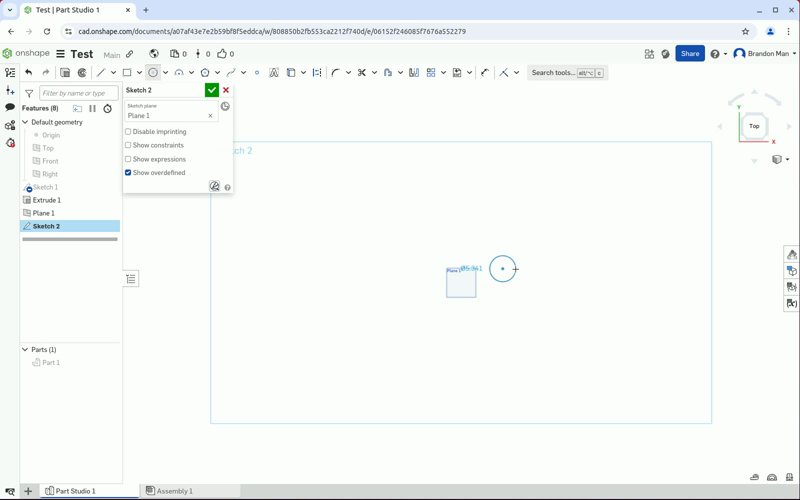
click(515, 268)
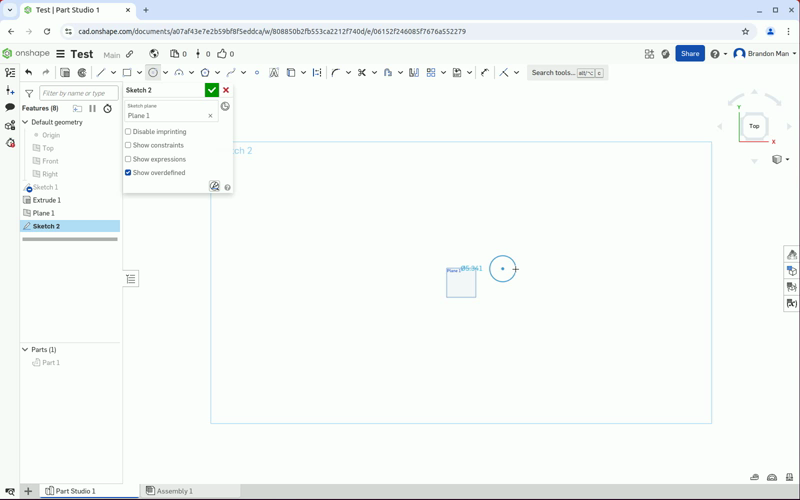
key(esc)
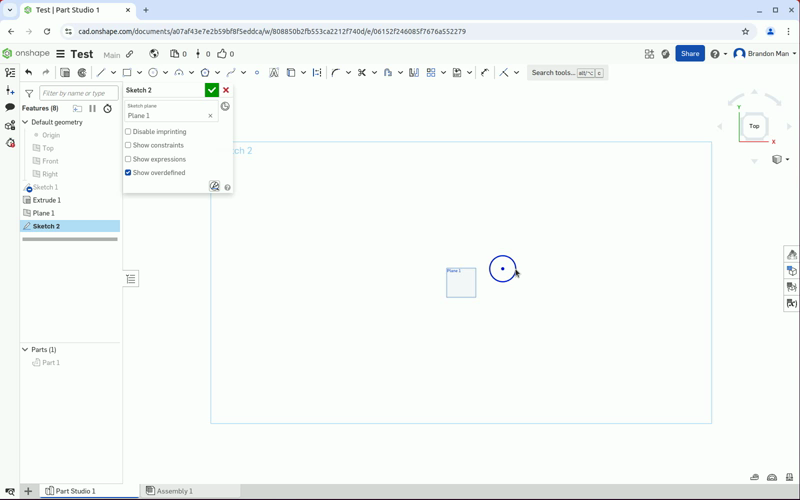
key(c)
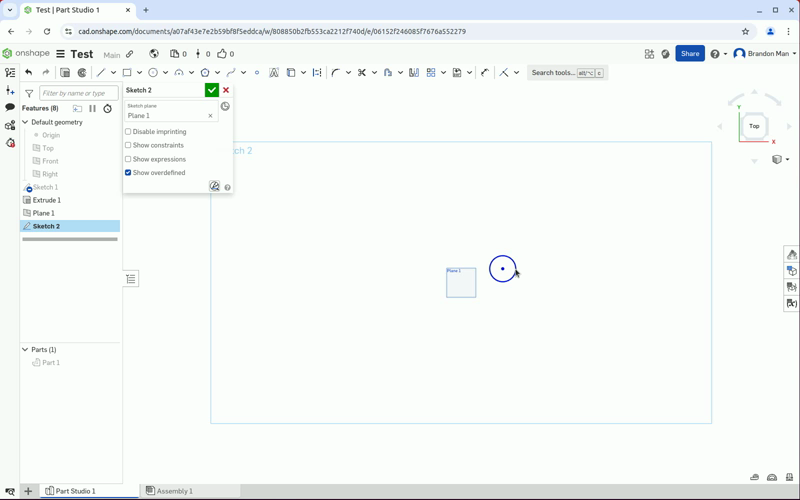
key_down(shift)
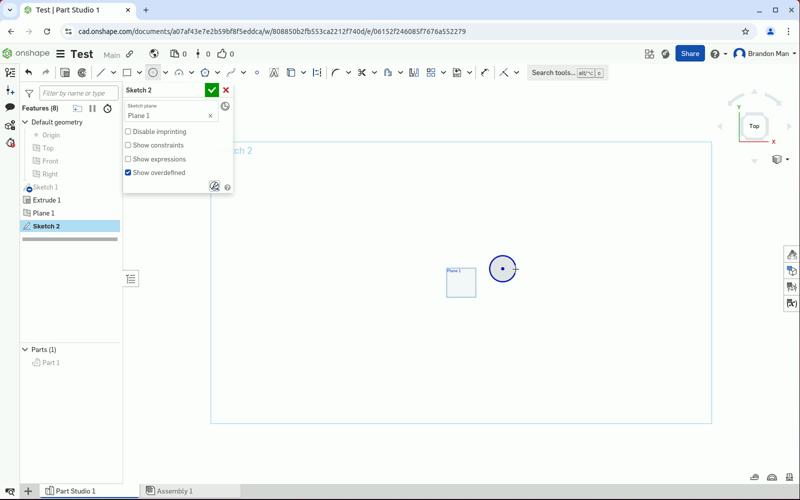
mouse_move(502, 268)
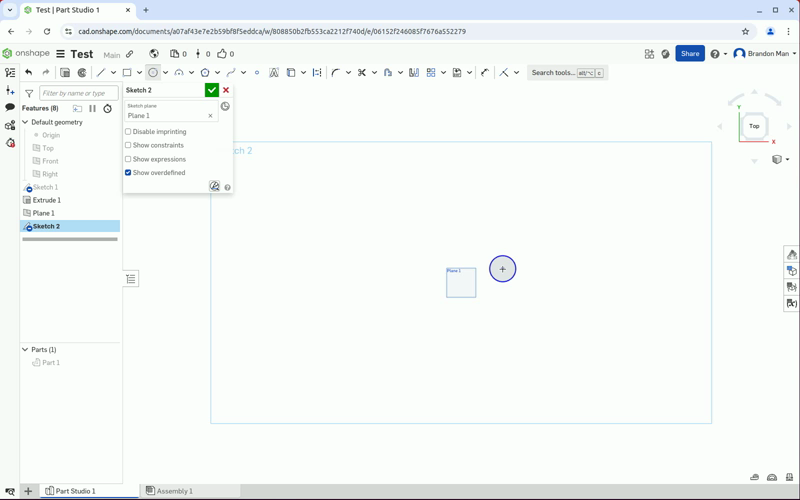
click(502, 268)
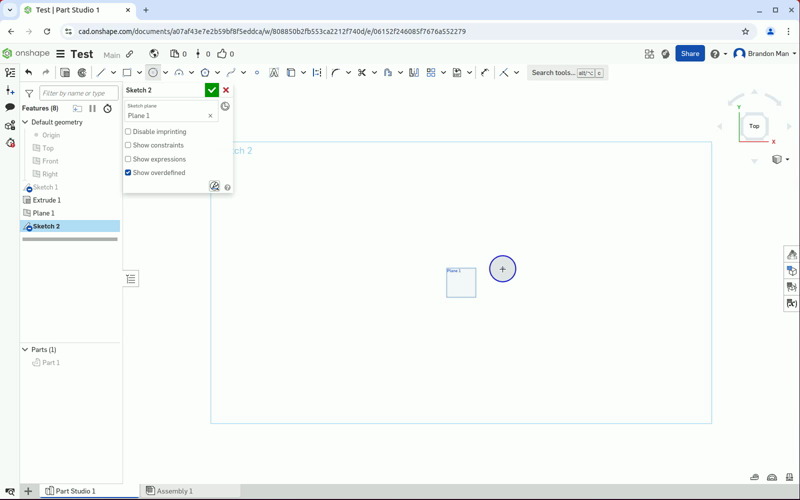
key_up(shift)
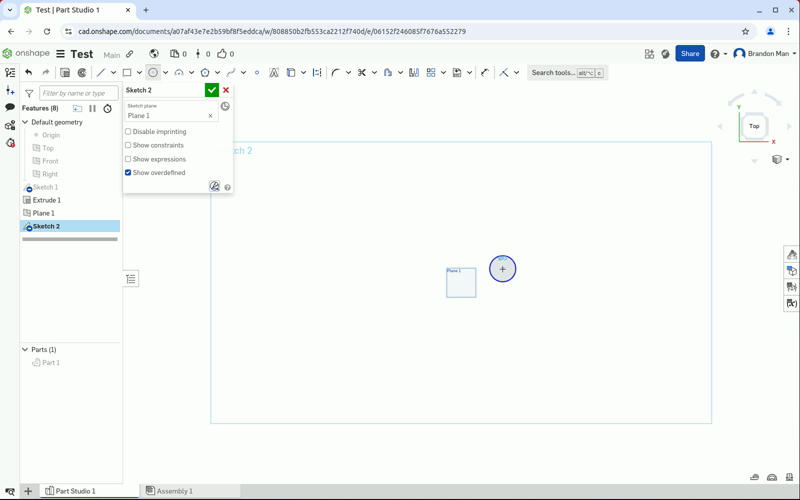
mouse_move(504, 268)
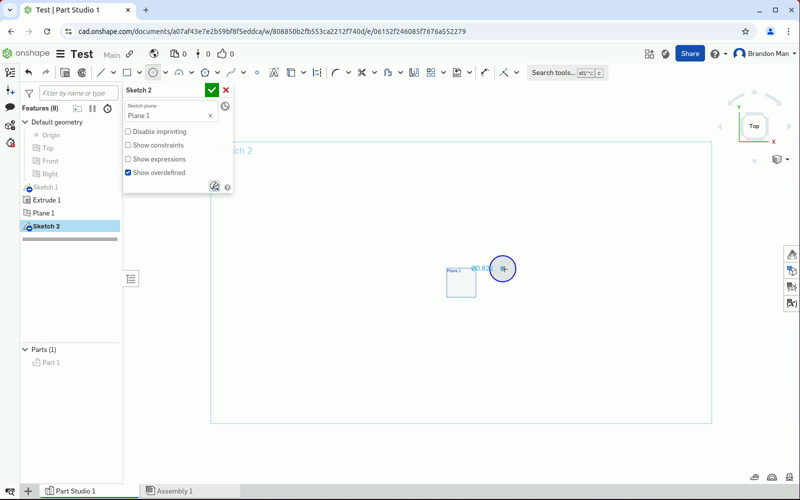
scroll(6)
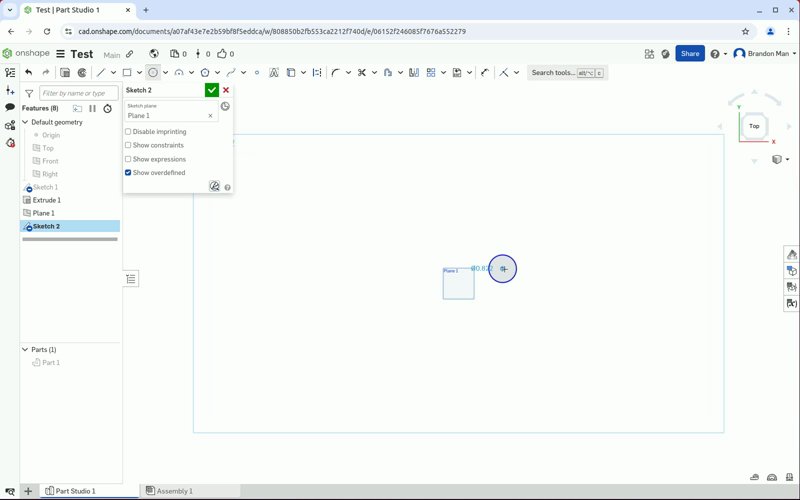
scroll(6)
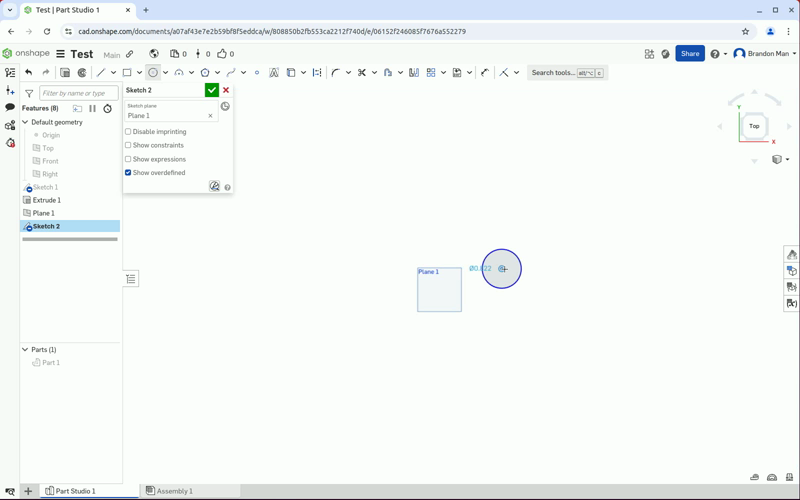
scroll(6)
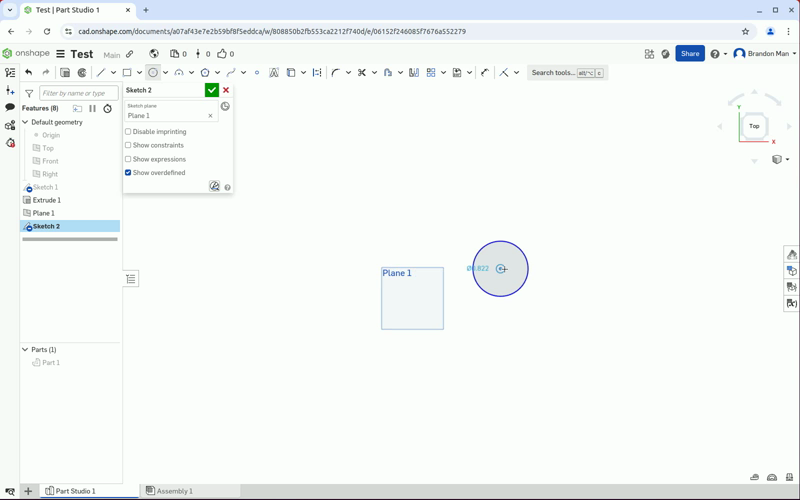
scroll(6)
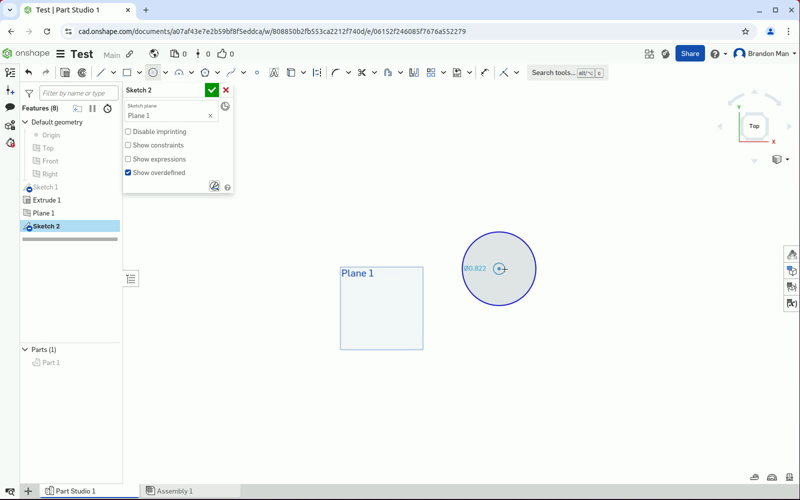
scroll(6)
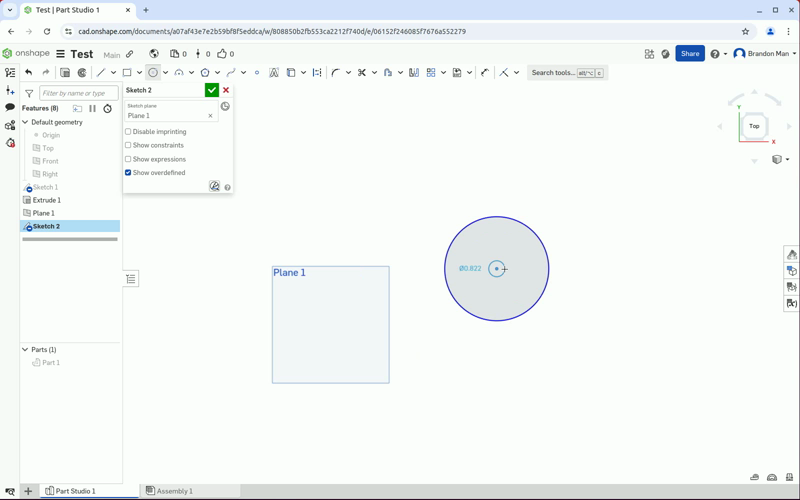
scroll(6)
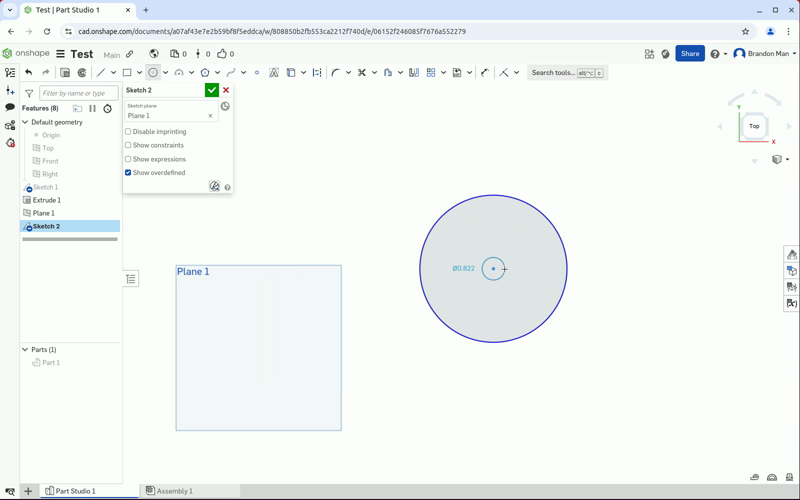
scroll(6)
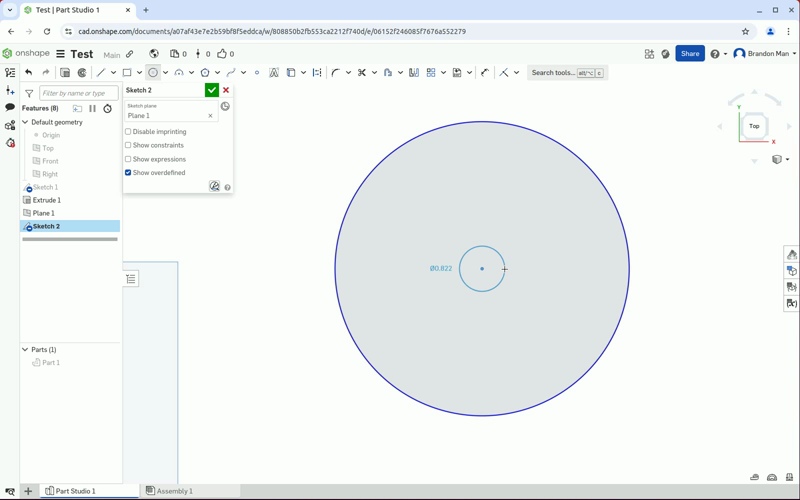
click(504, 268)
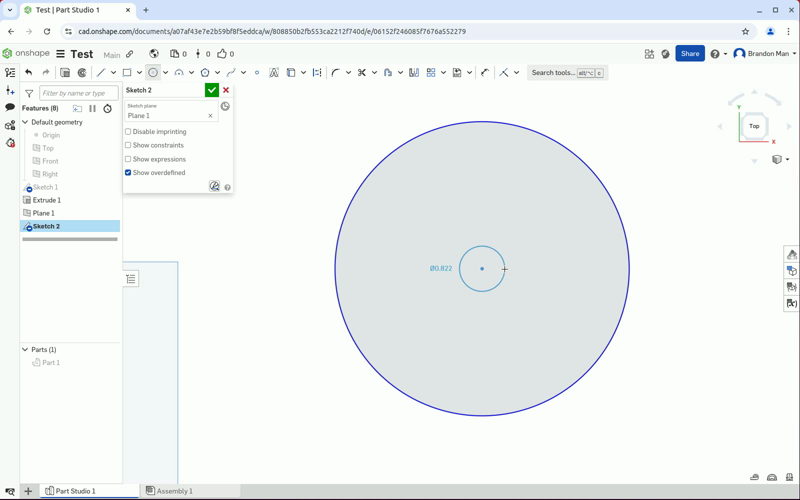
scroll(-6)
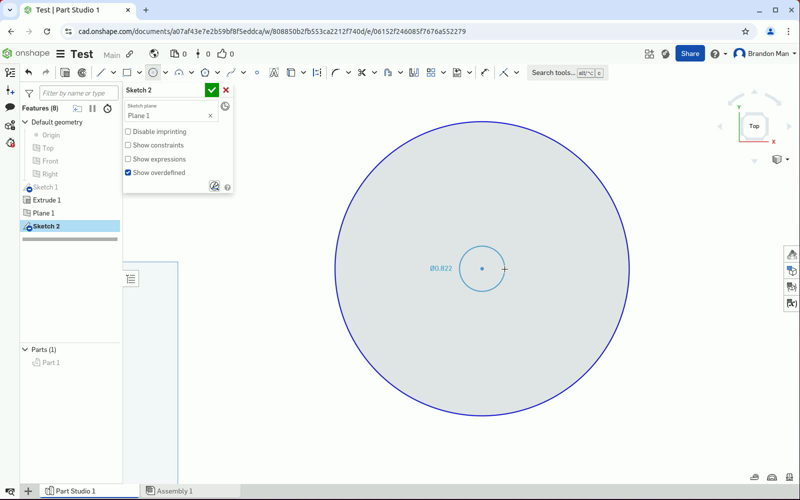
scroll(-6)
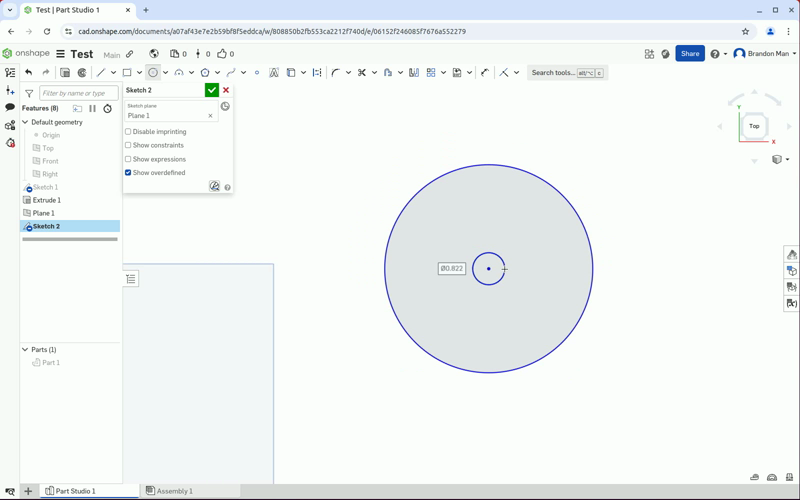
scroll(-6)
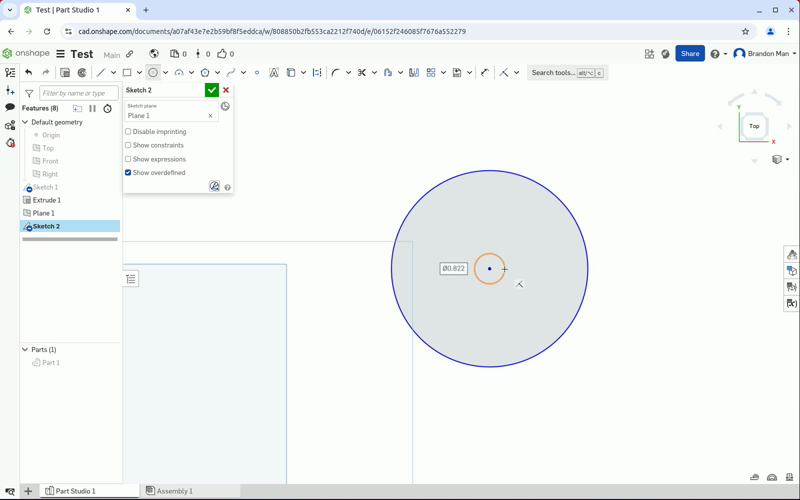
scroll(-6)
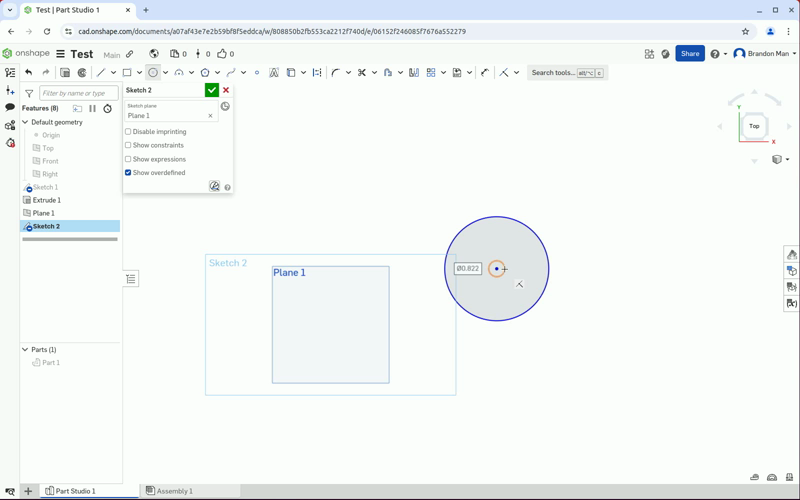
scroll(-6)
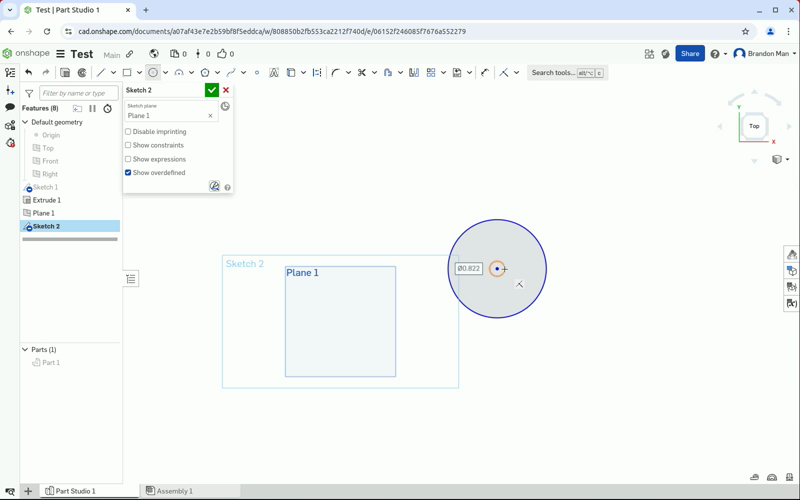
scroll(-6)
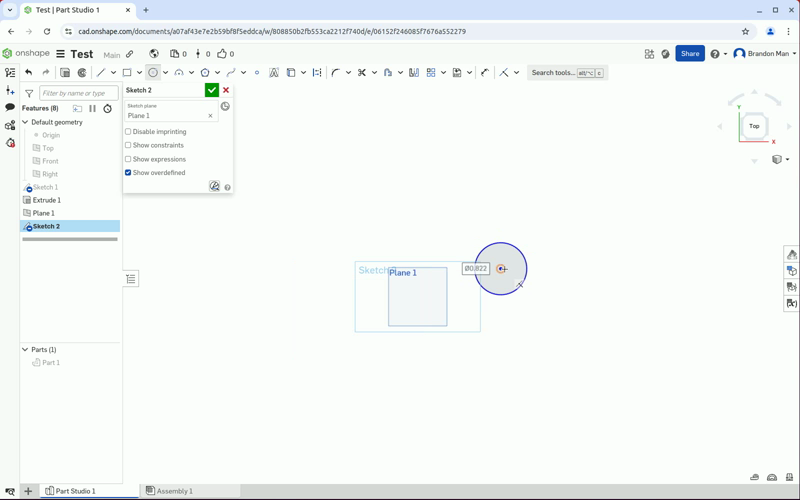
scroll(-6)
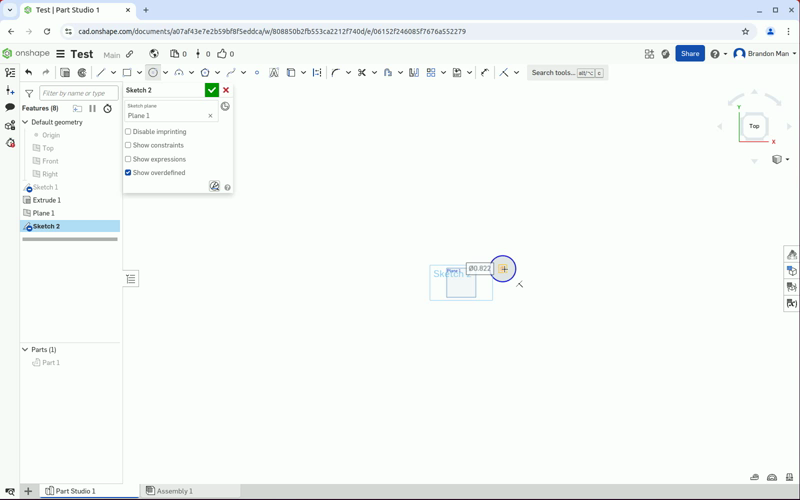
key(esc)
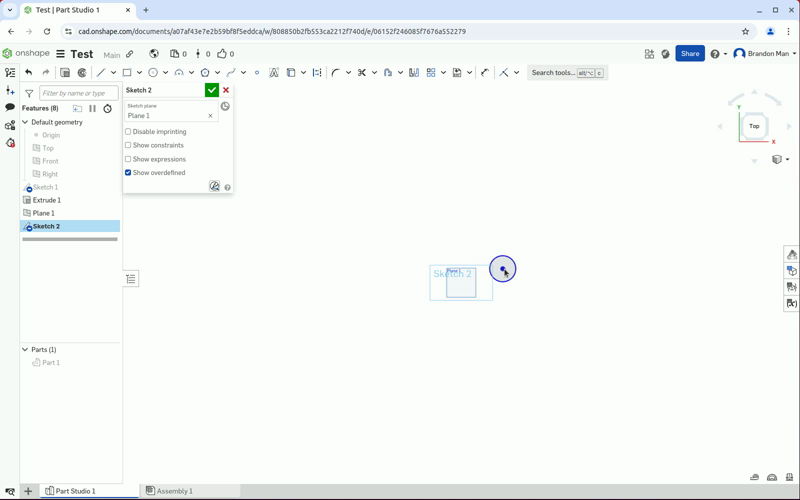
mouse_move(495, 260)
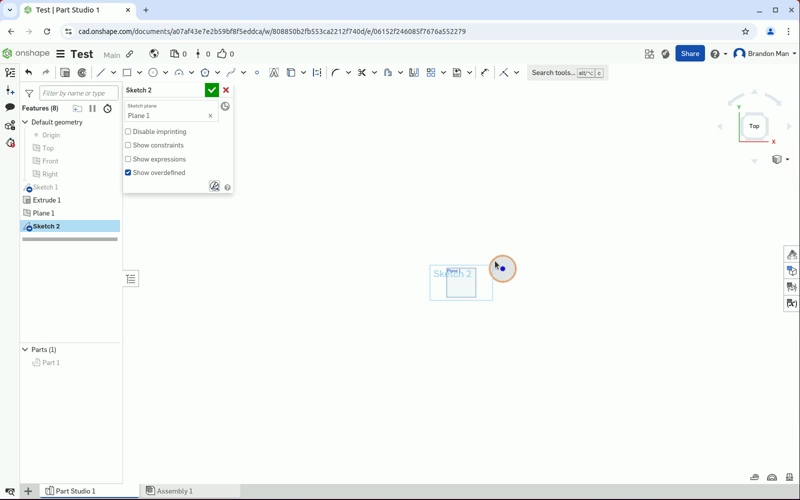
scroll(6)
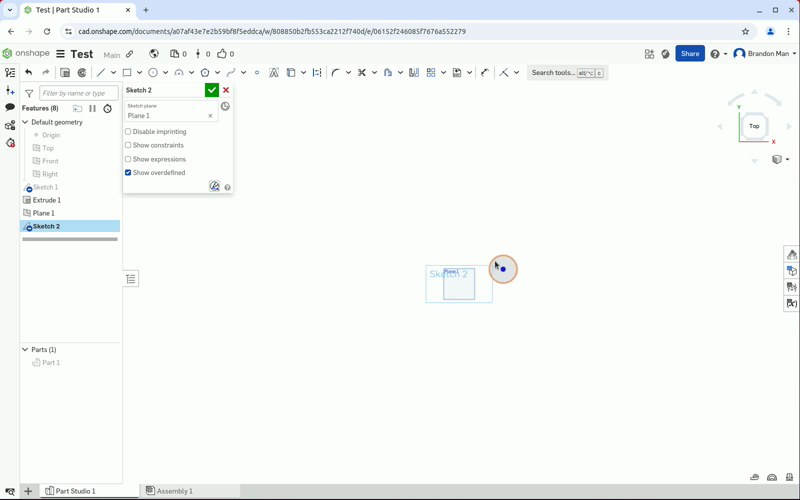
scroll(6)
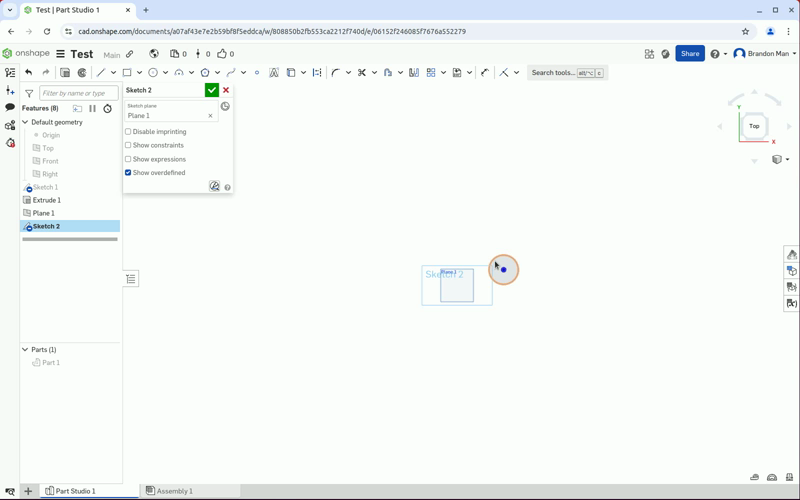
scroll(6)
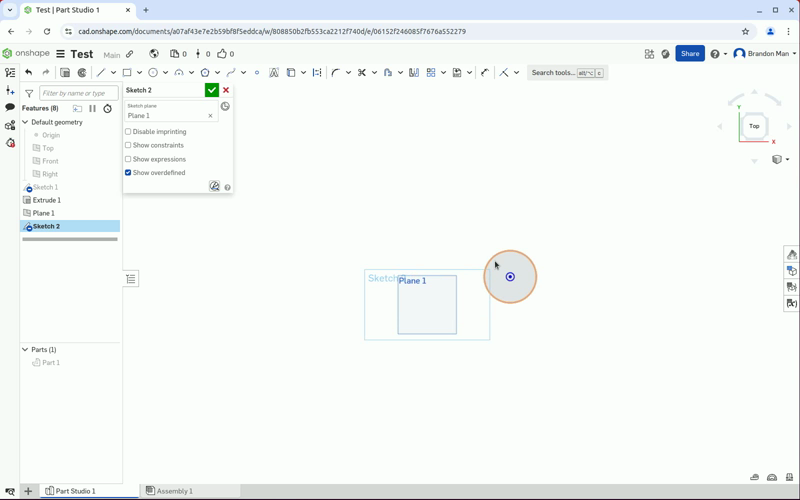
scroll(6)
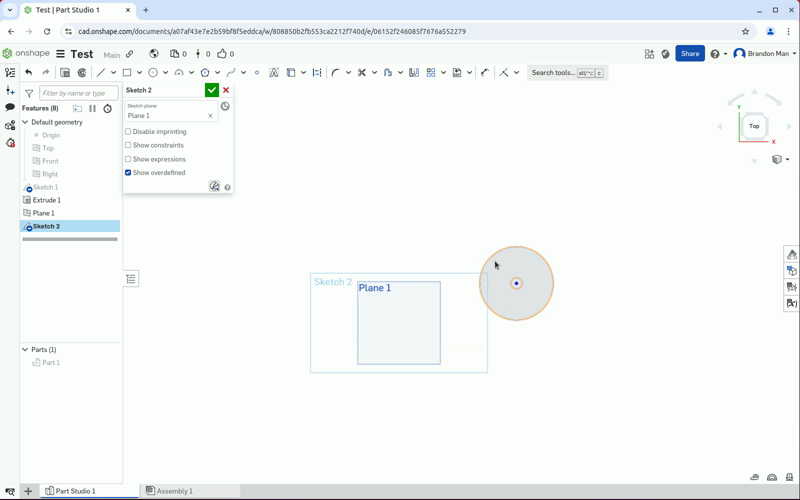
scroll(6)
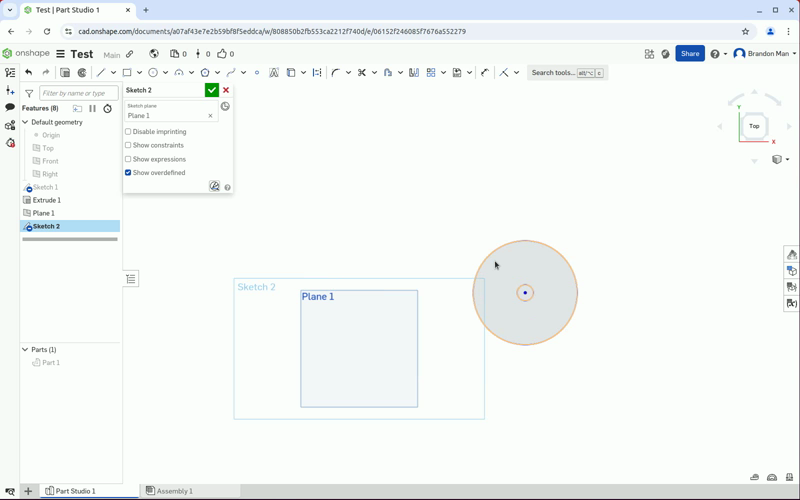
scroll(6)
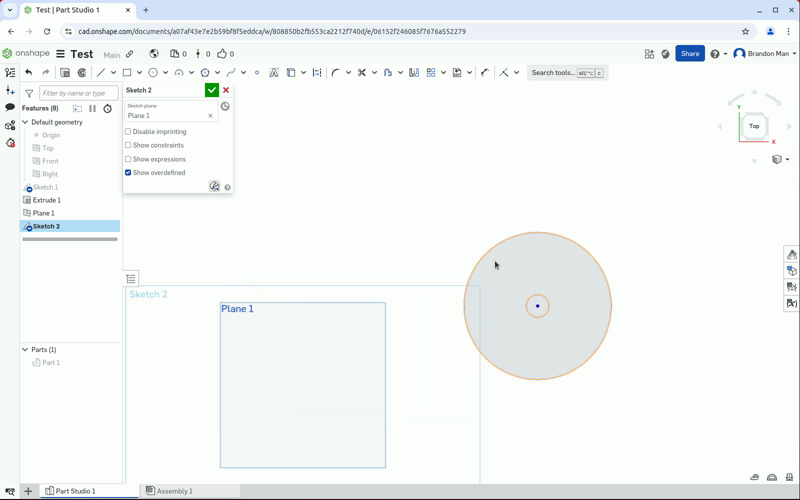
scroll(6)
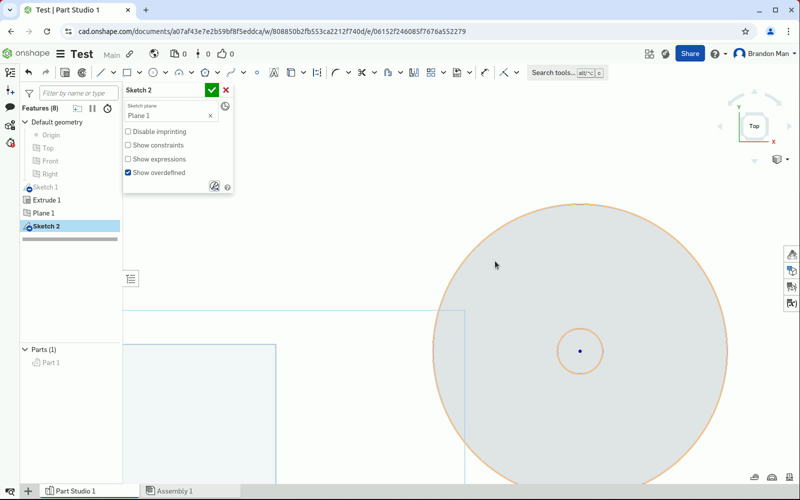
click(495, 260)
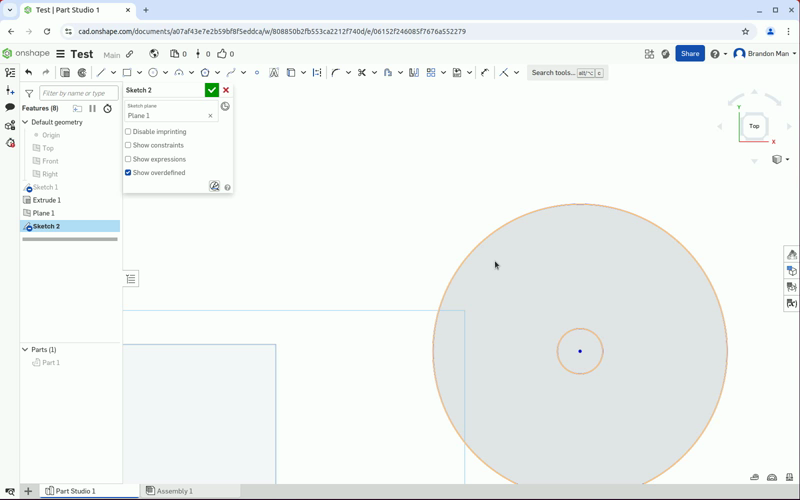
scroll(-6)
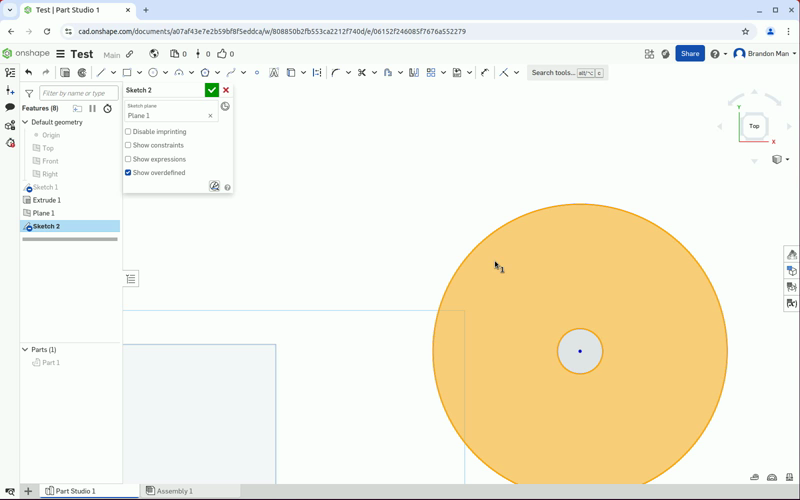
scroll(-6)
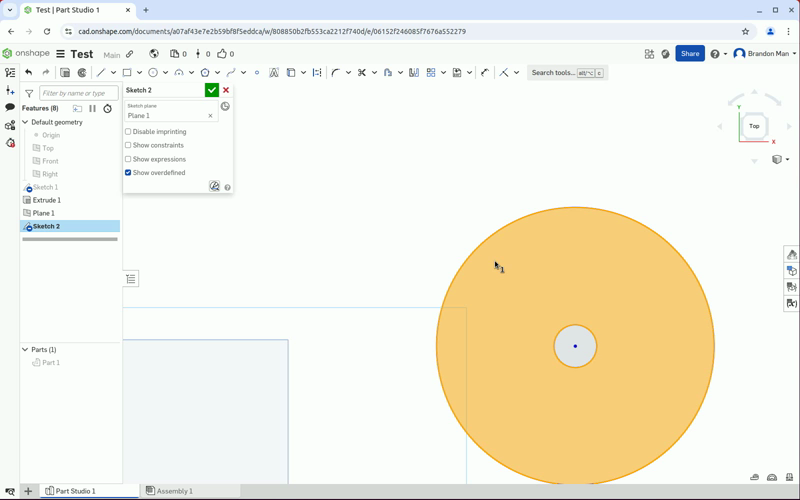
scroll(-6)
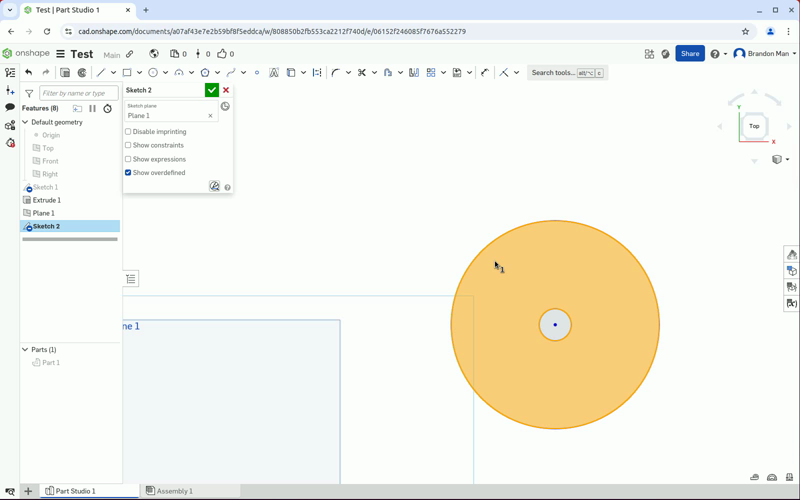
scroll(-6)
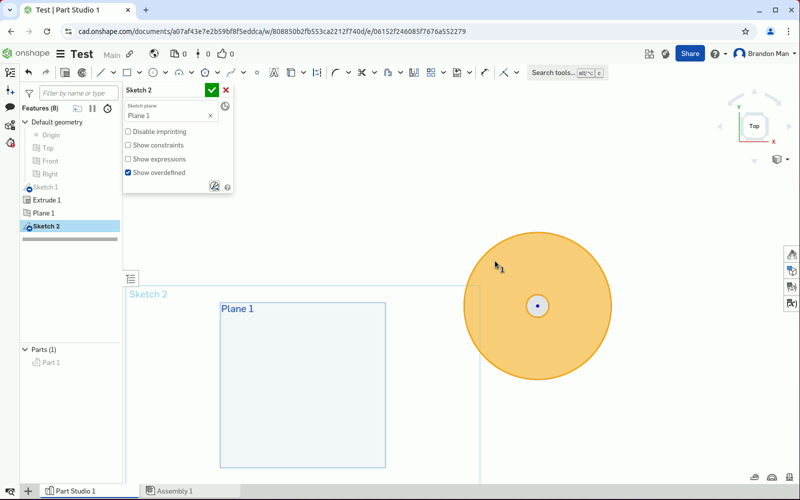
scroll(-6)
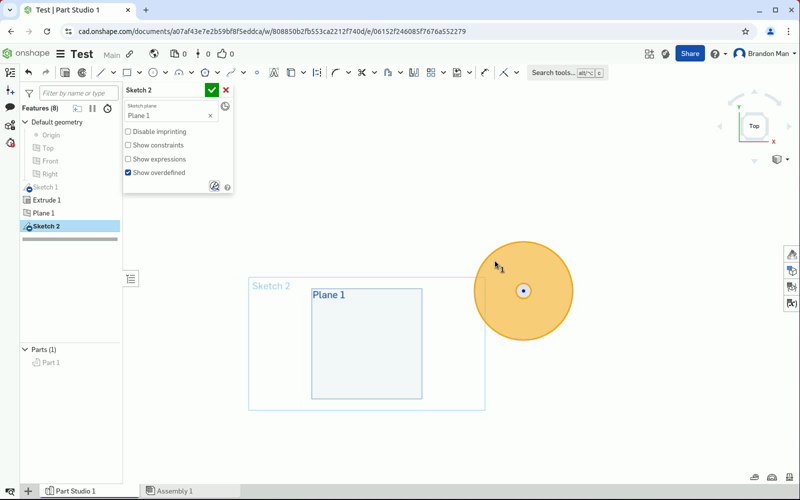
scroll(-6)
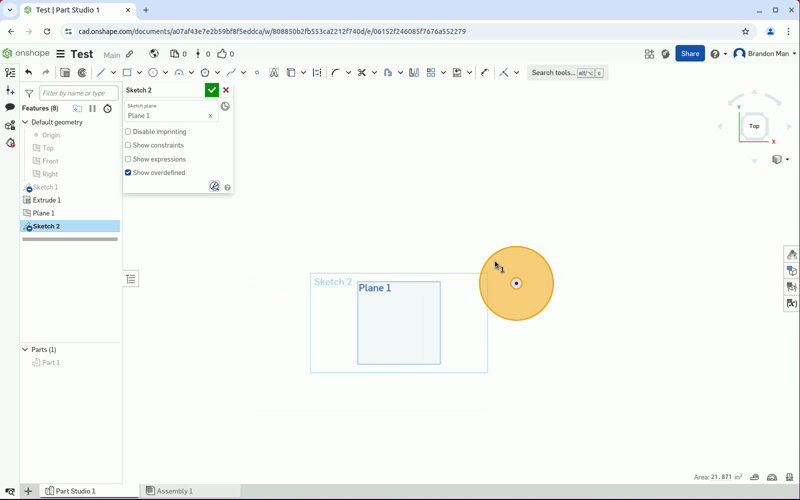
scroll(-6)
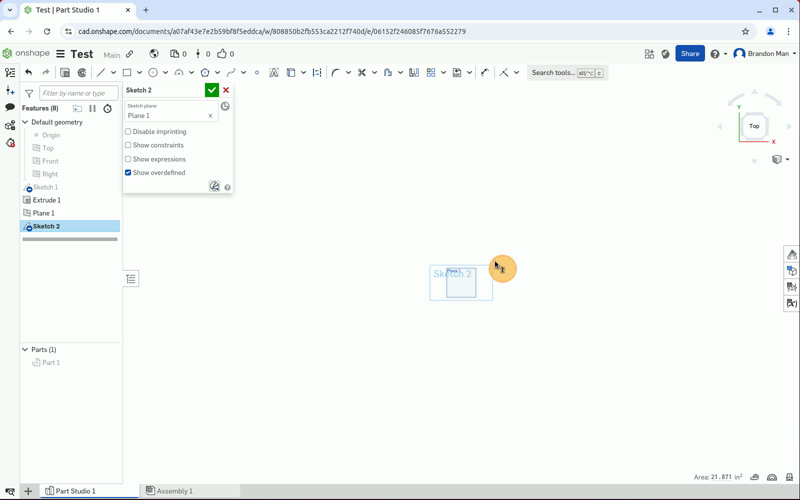
mouse_move(73, 352)
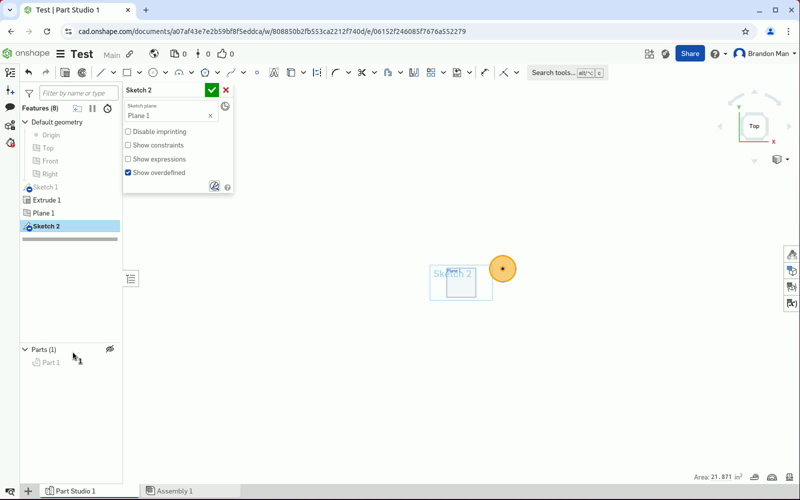
key(shift+y)
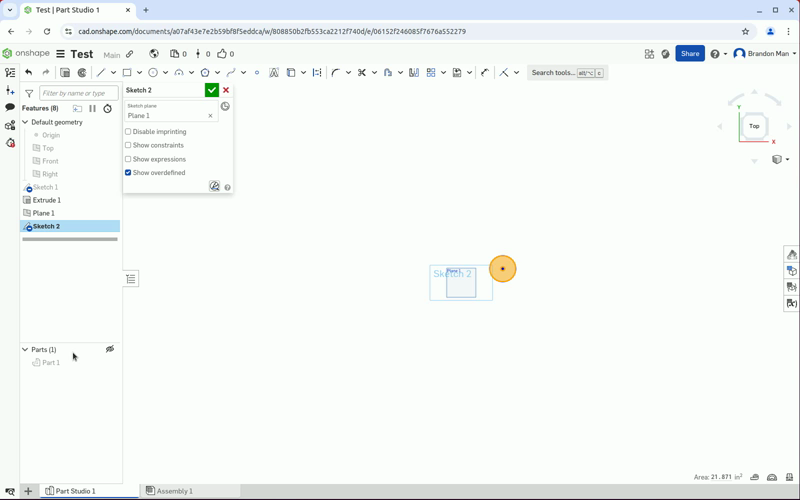
key(shift+e)
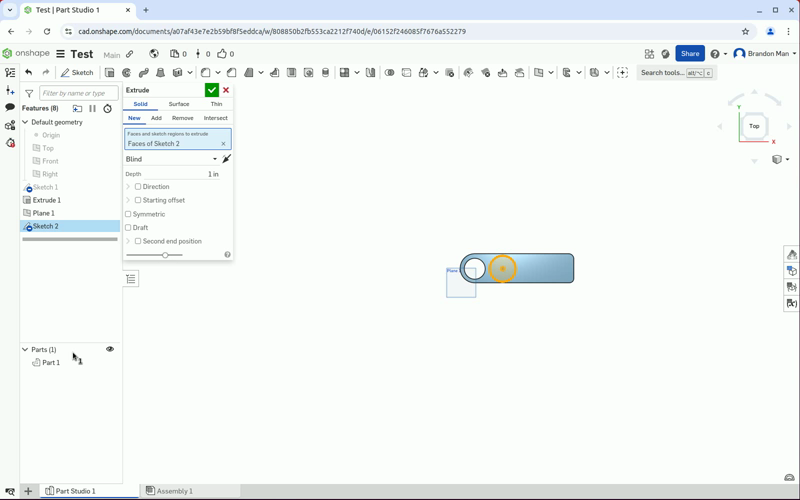
mouse_move(143, 106)
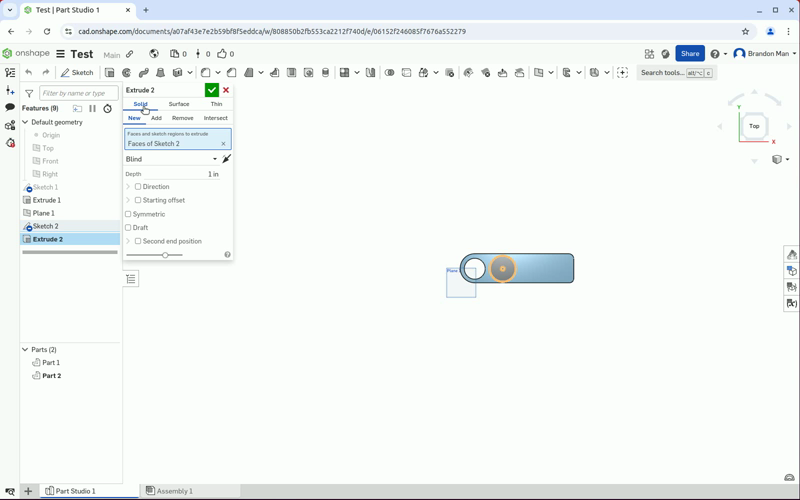
click(143, 106)
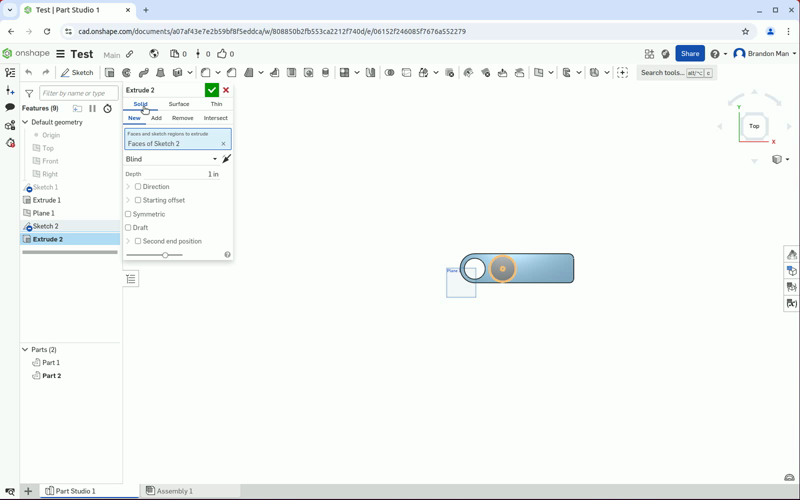
mouse_move(186, 120)
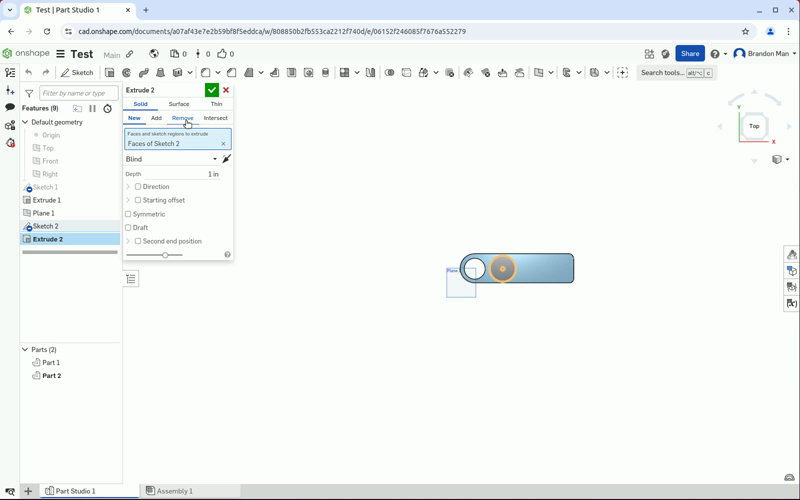
click(186, 120)
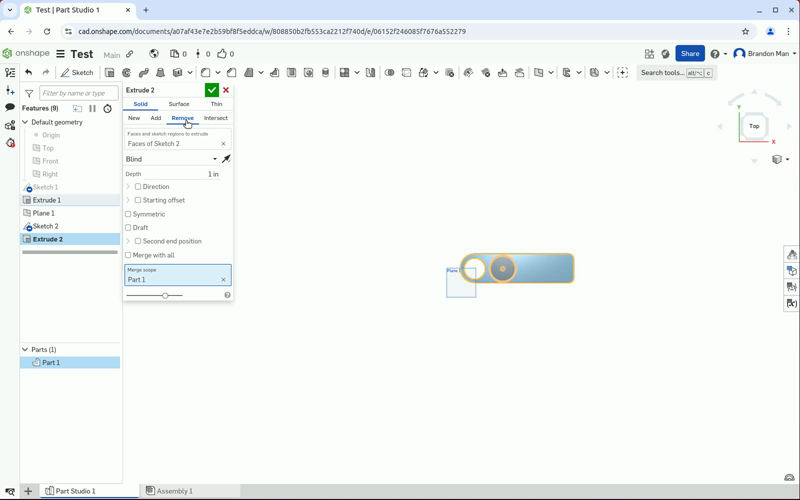
key(tab, 4)
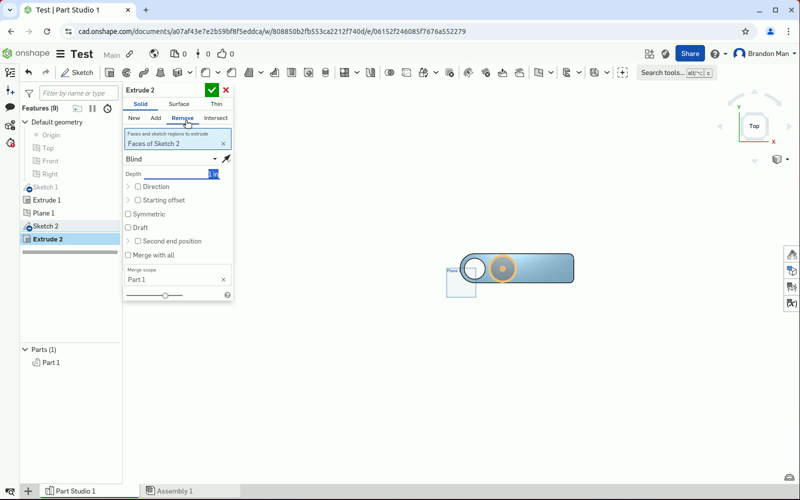
text(0.722)
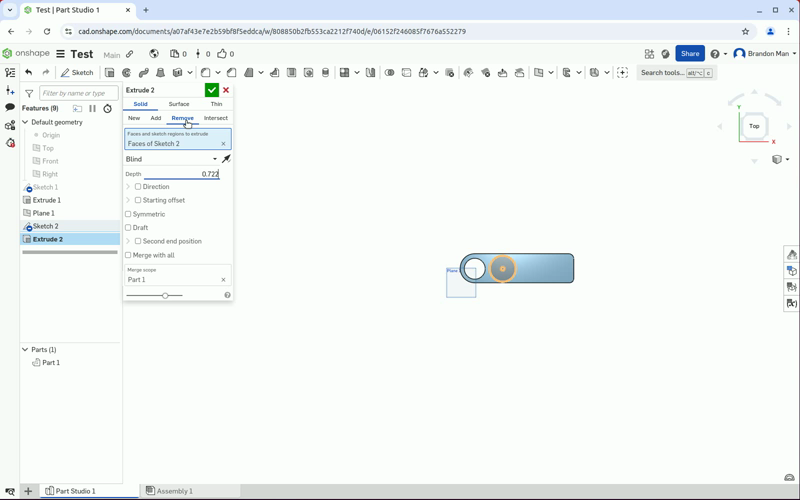
key(tab, 6)
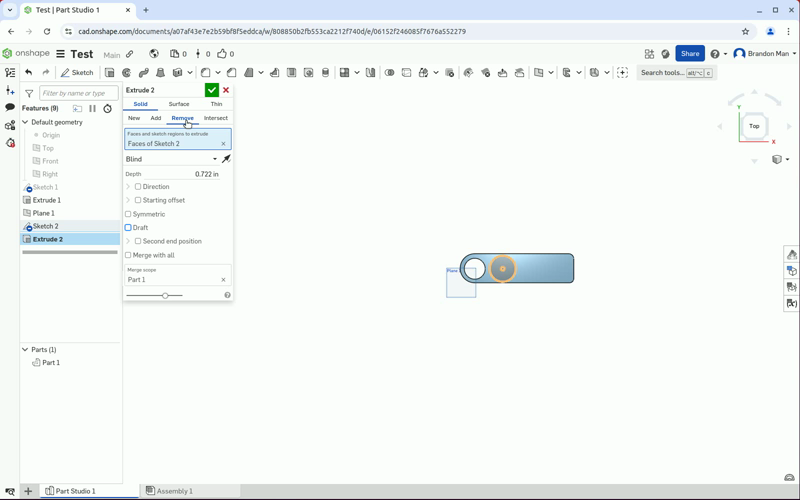
key(space)
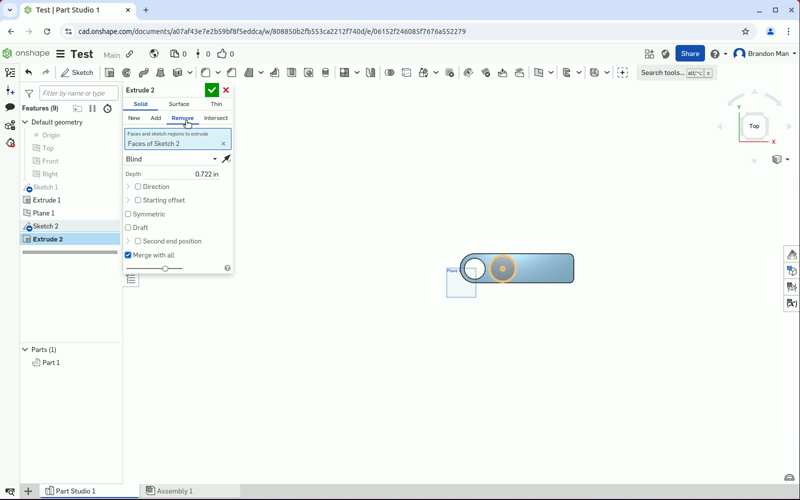
key(enter)
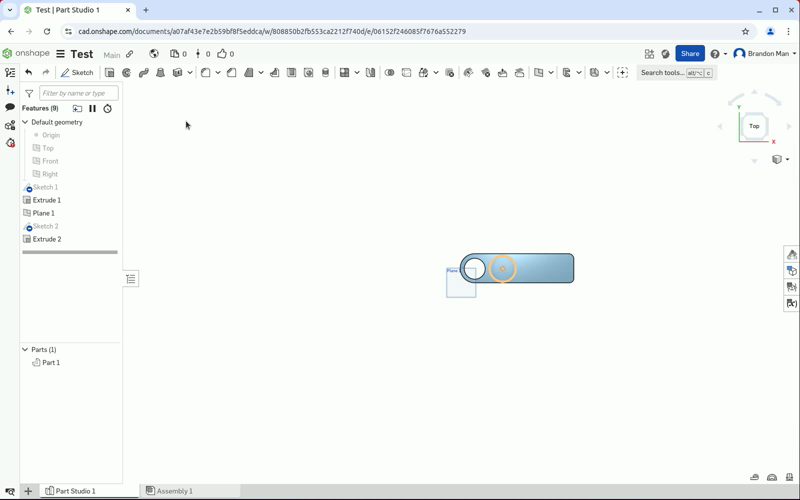
key(shift+h)
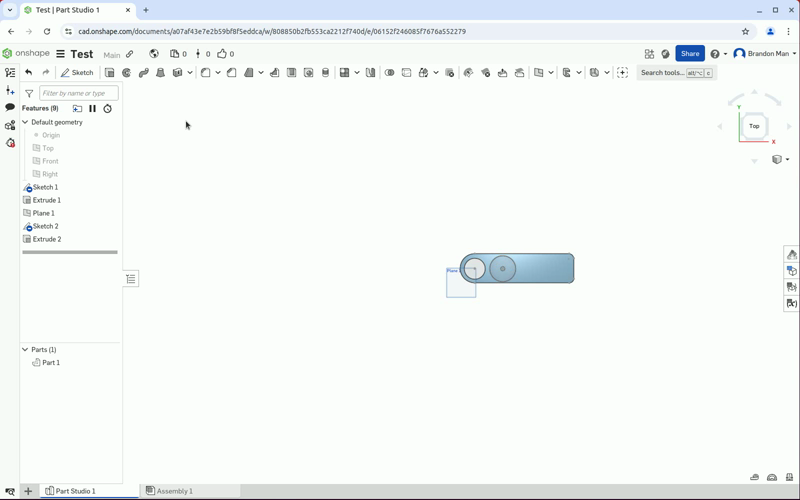
key(shift+h)
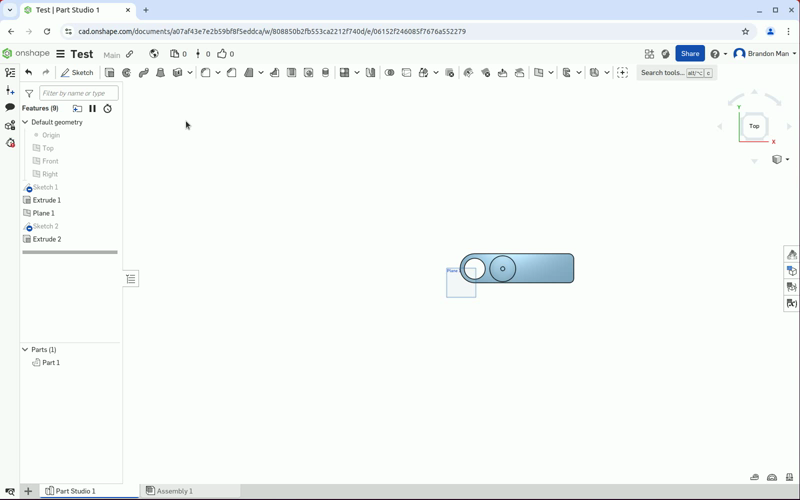
mouse_move(73, 189)
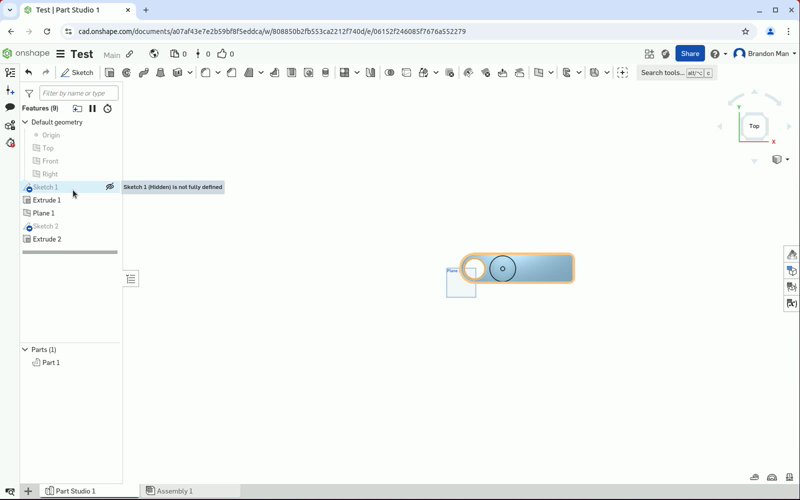
click(73, 189)
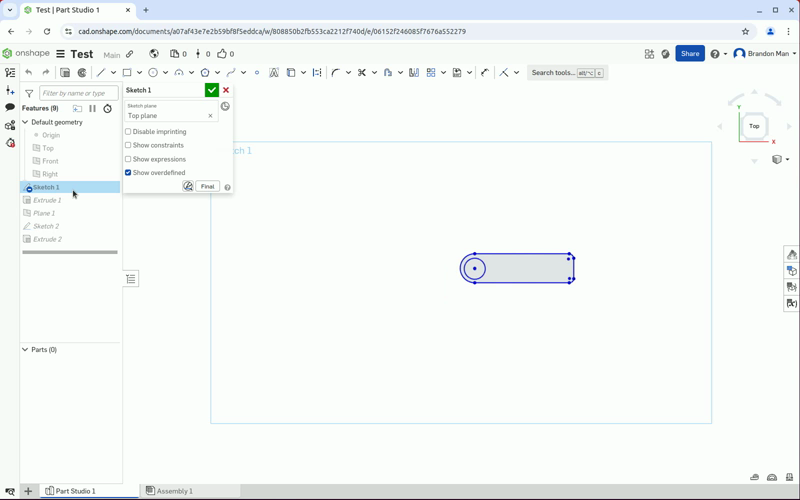
mouse_move(229, 92)
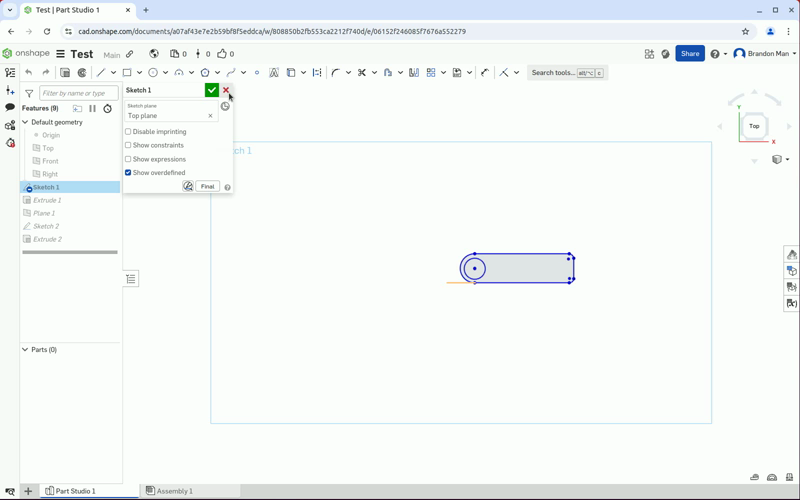
click(229, 92)
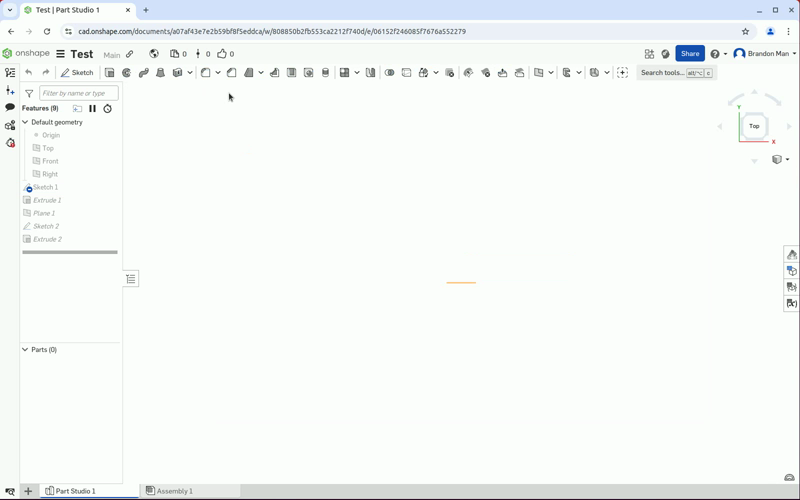
key(shift+s)
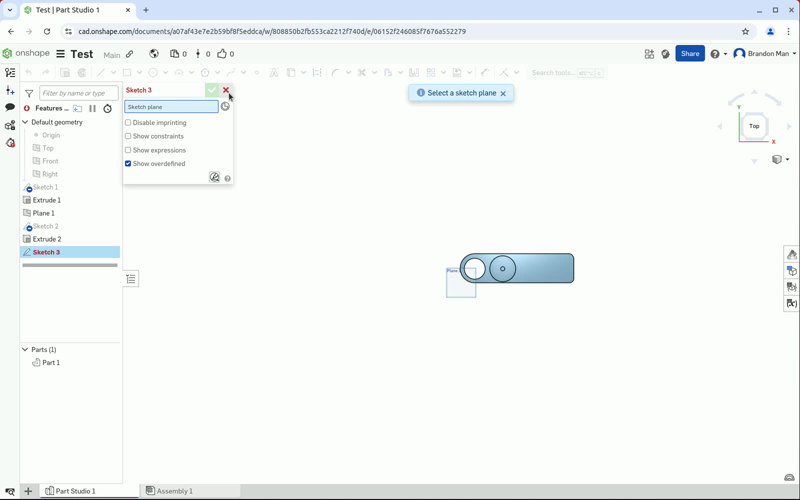
mouse_move(73, 215)
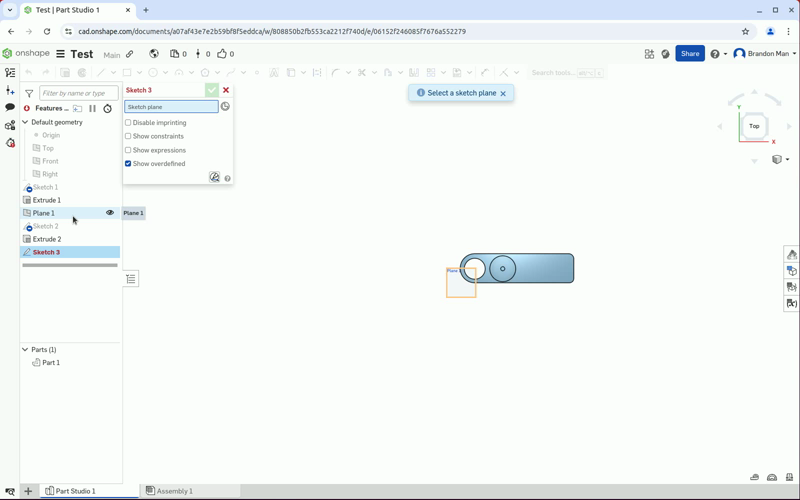
click(73, 215)
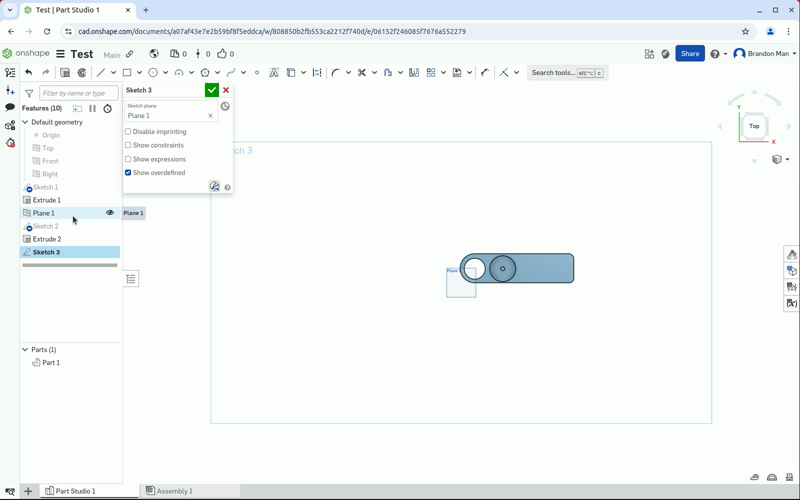
mouse_move(73, 352)
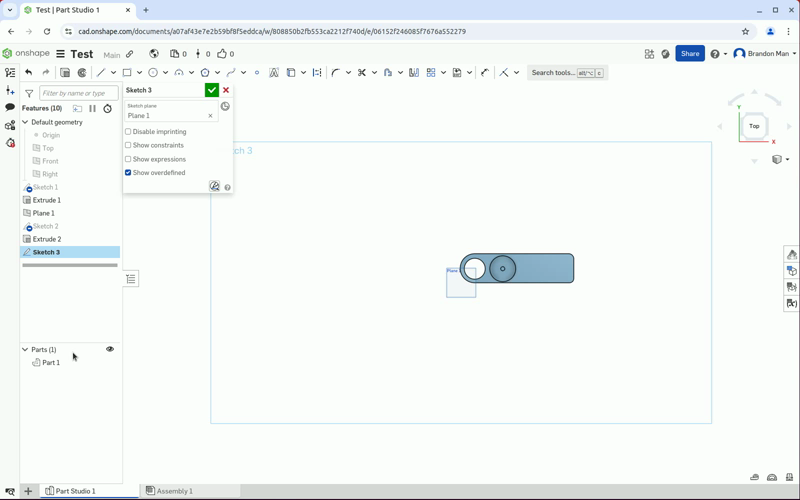
key(y)
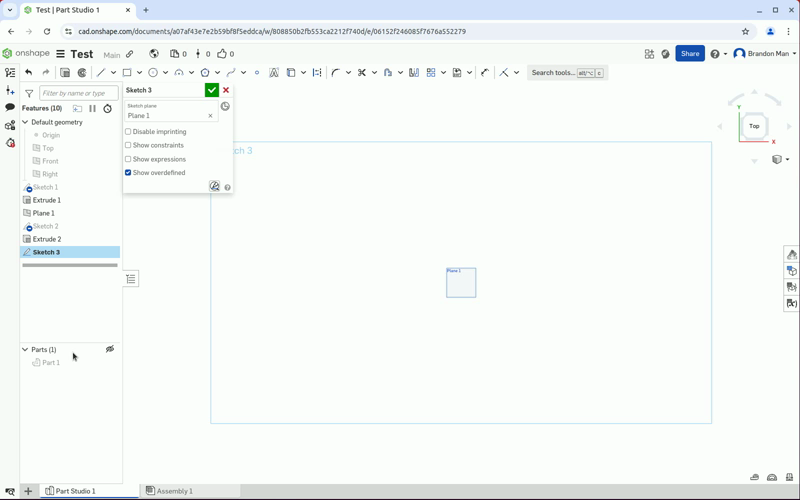
key(c)
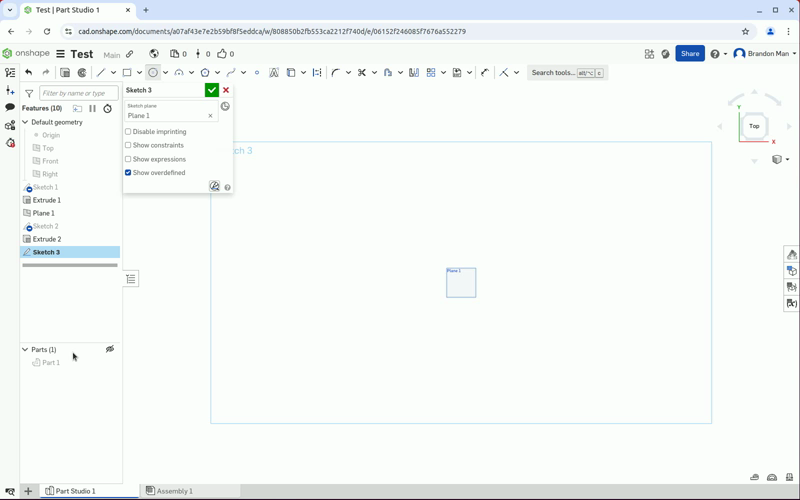
key_down(shift)
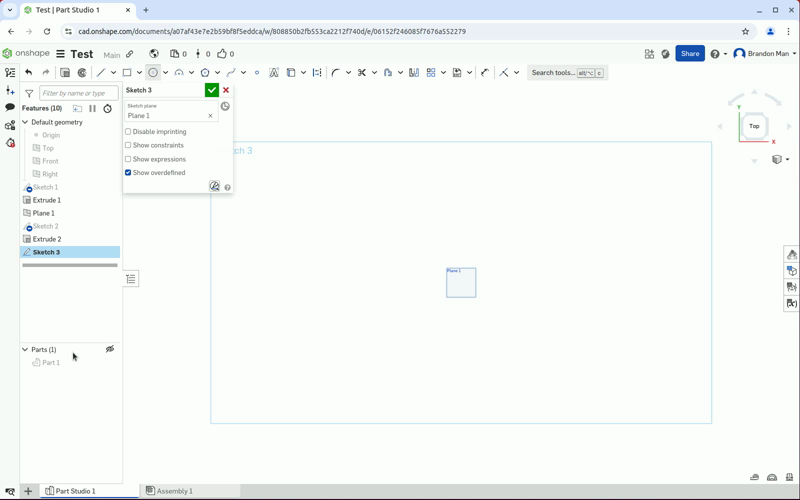
mouse_move(529, 268)
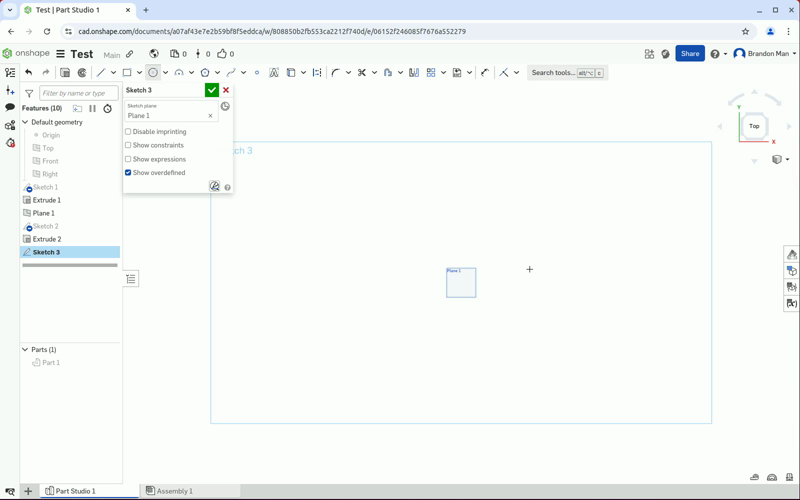
click(529, 268)
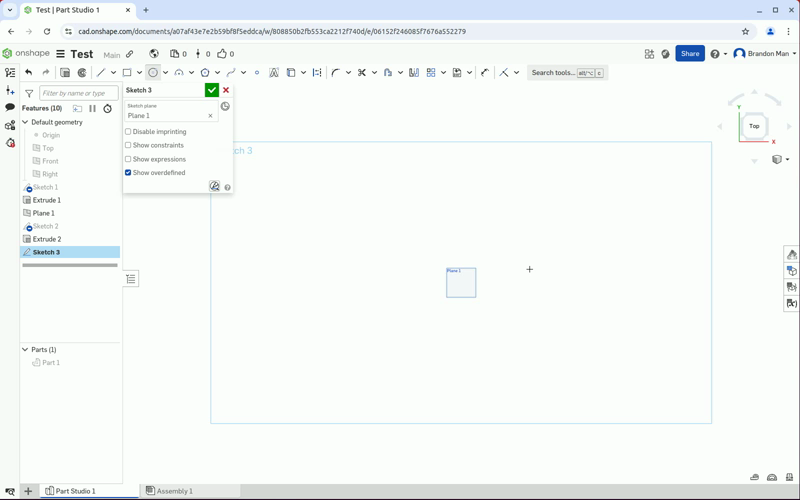
key_up(shift)
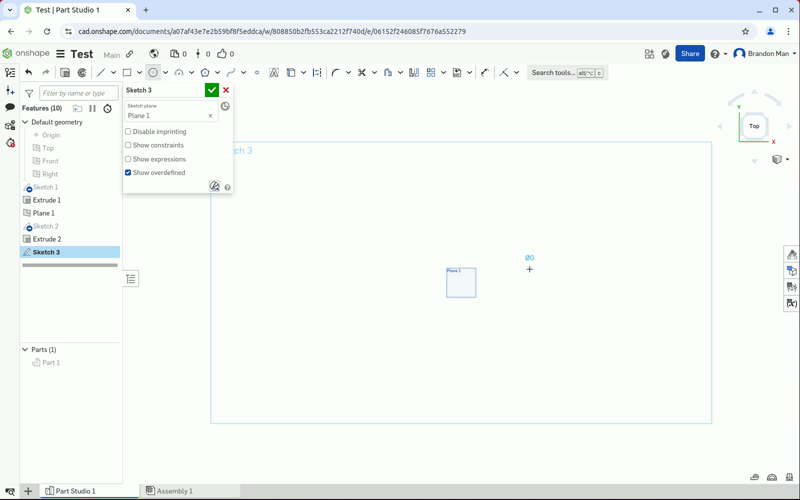
mouse_move(542, 268)
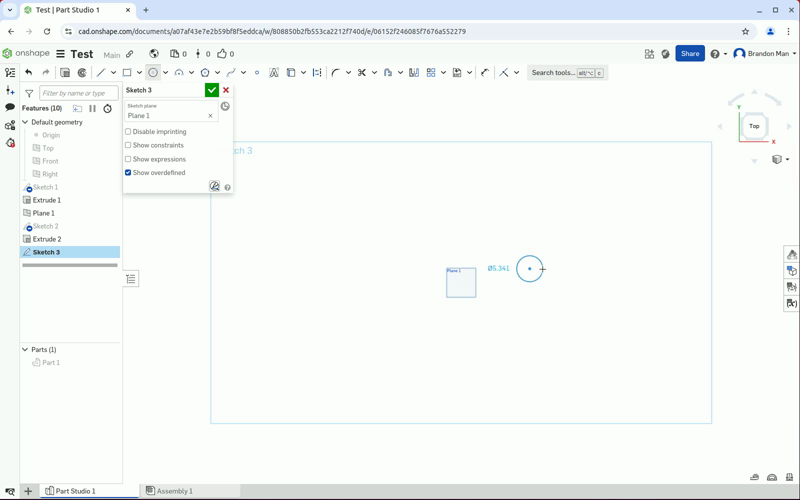
click(542, 268)
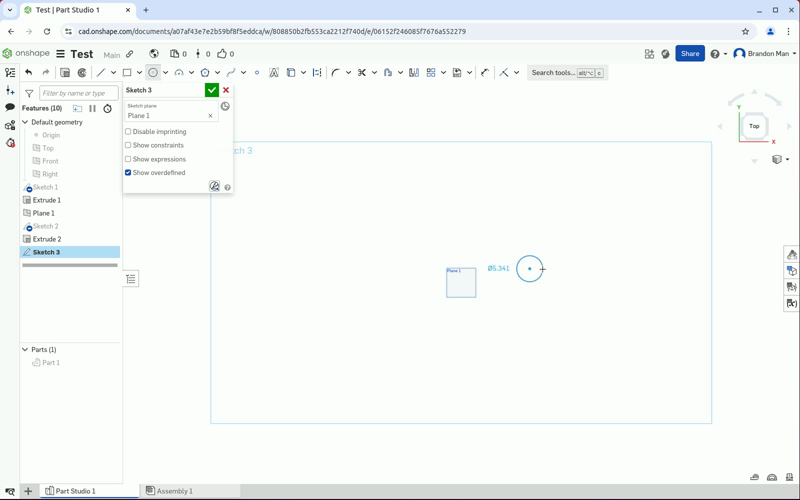
key(esc)
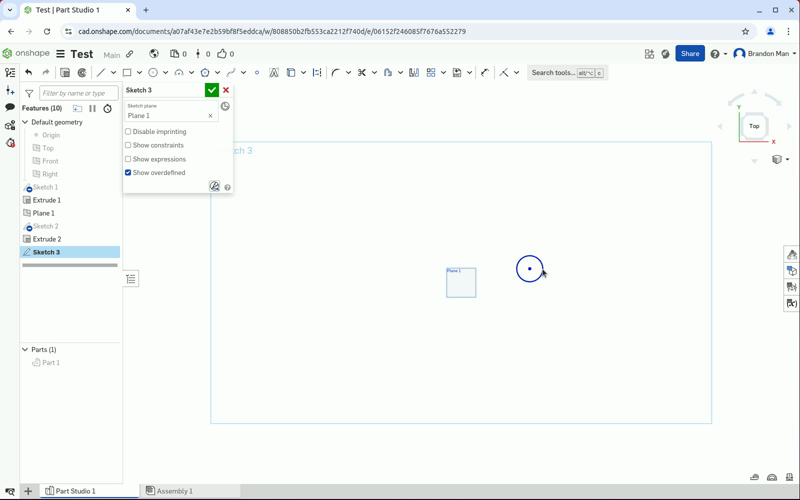
key(c)
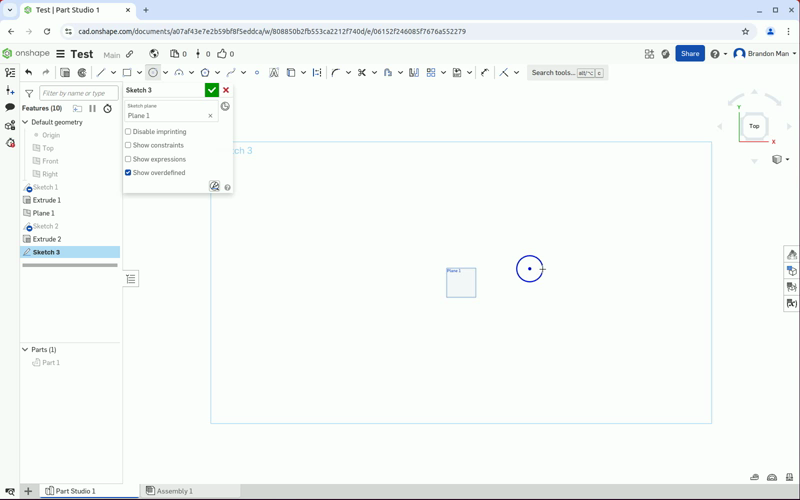
key_down(shift)
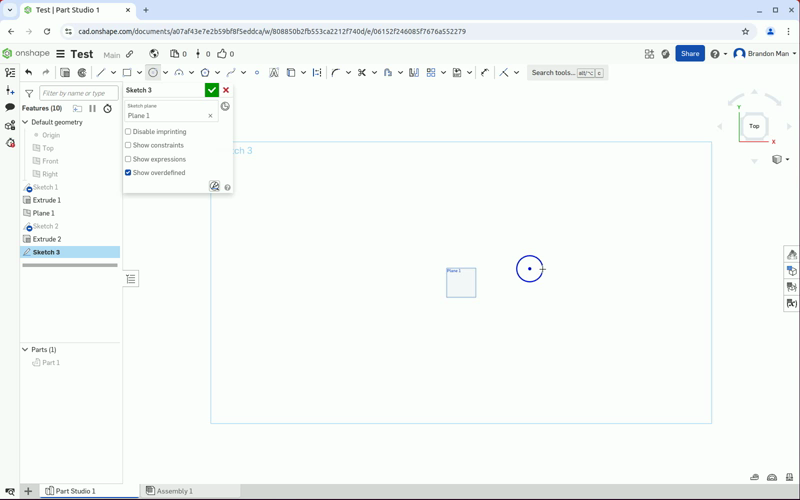
mouse_move(529, 268)
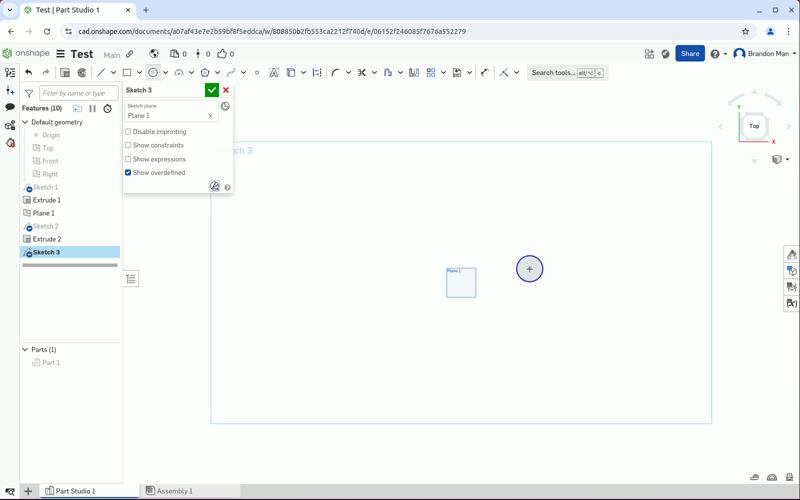
click(529, 268)
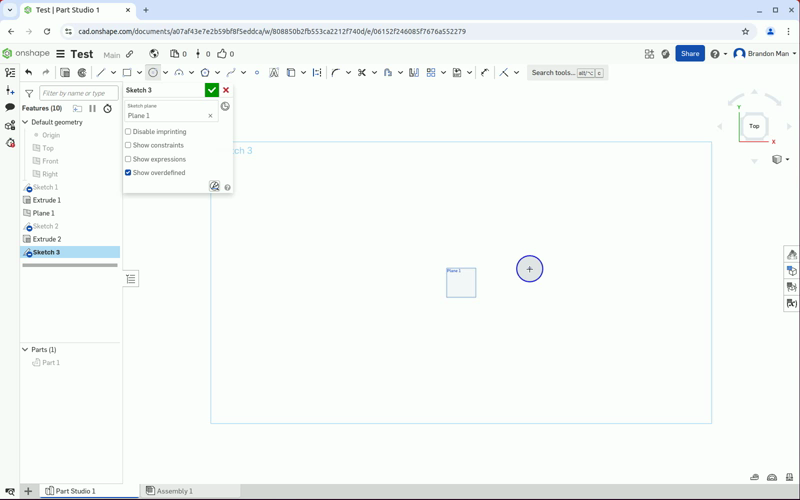
key_up(shift)
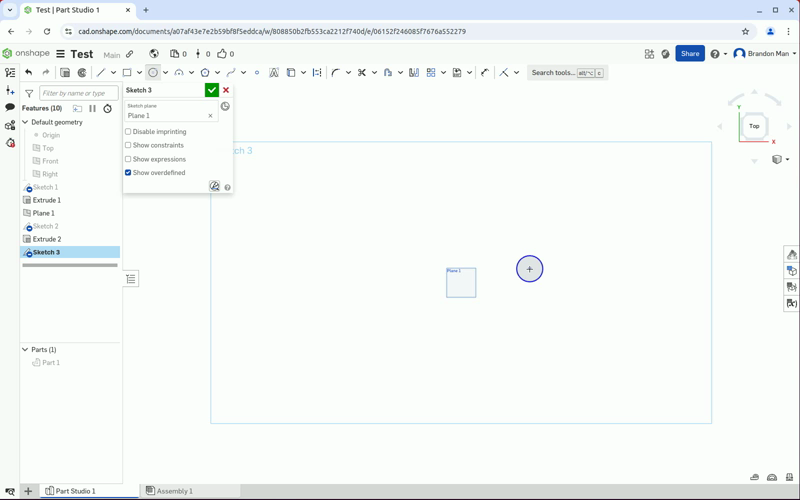
mouse_move(531, 268)
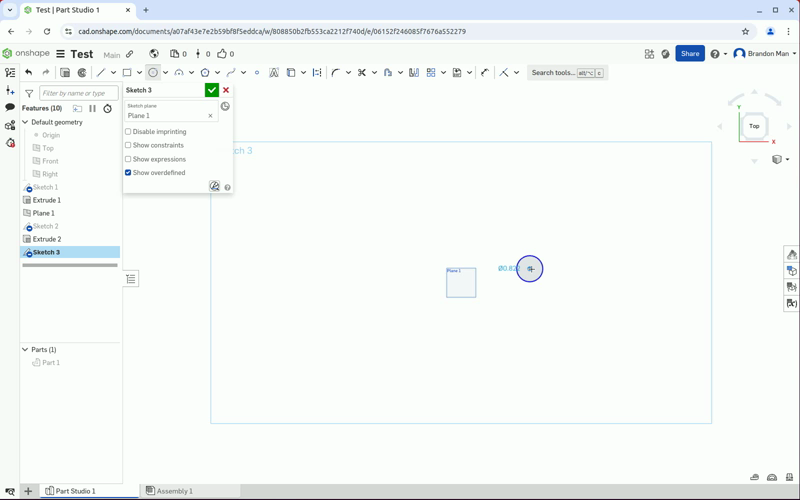
scroll(6)
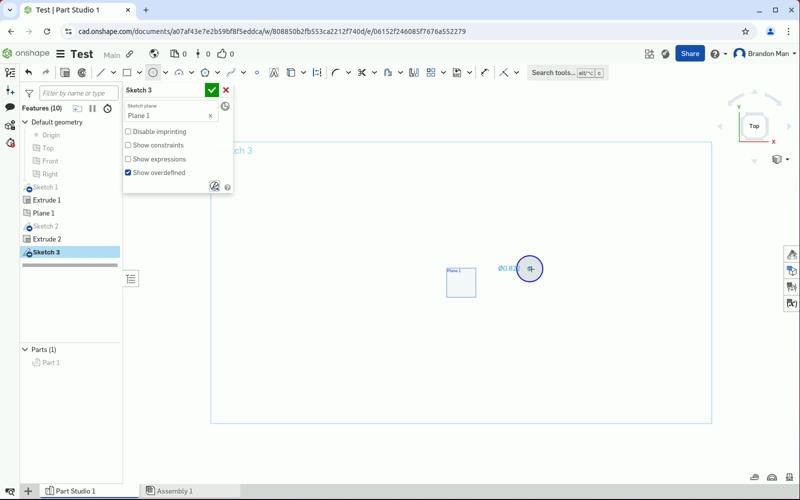
scroll(6)
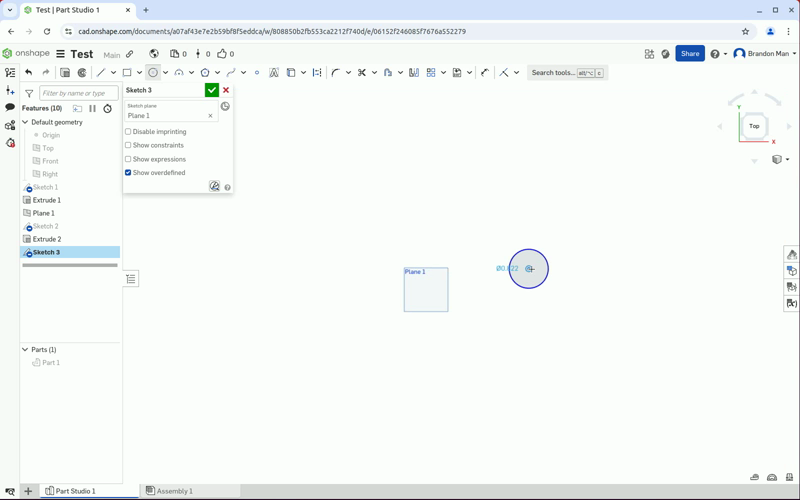
scroll(6)
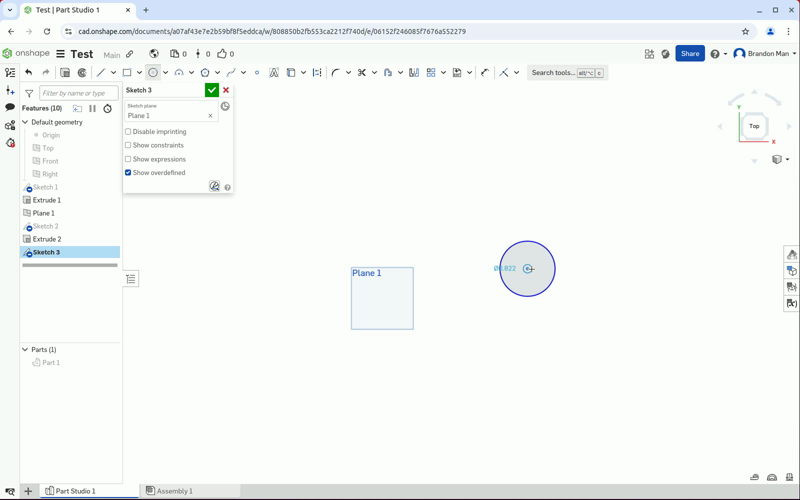
scroll(6)
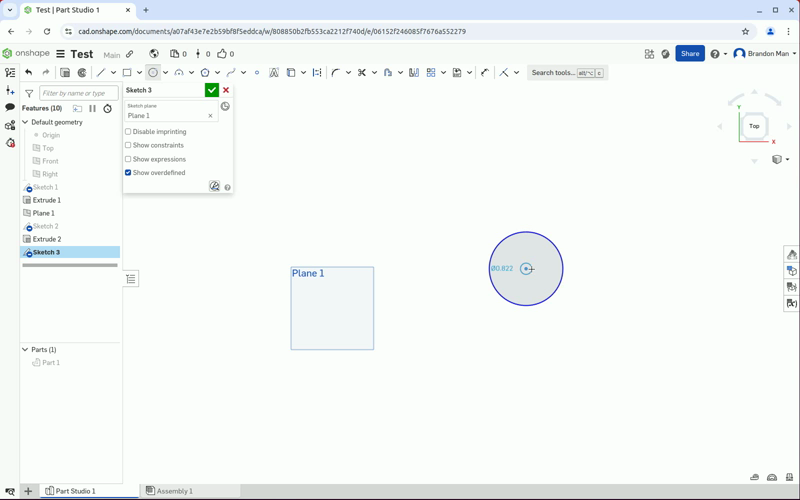
scroll(6)
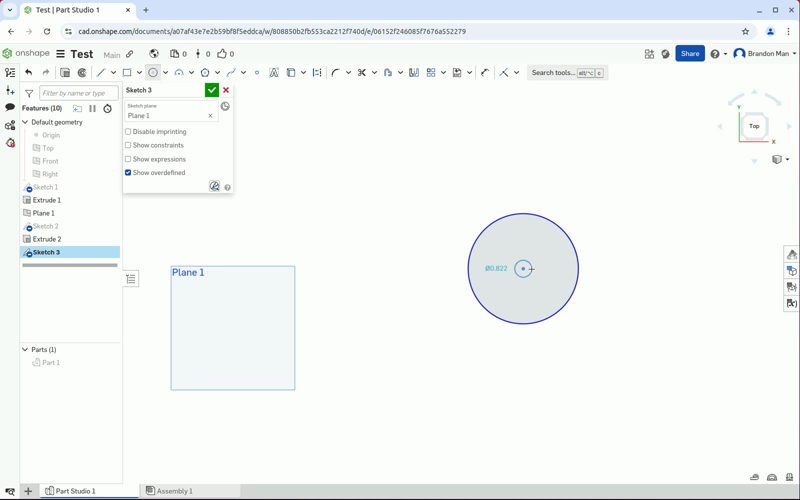
scroll(6)
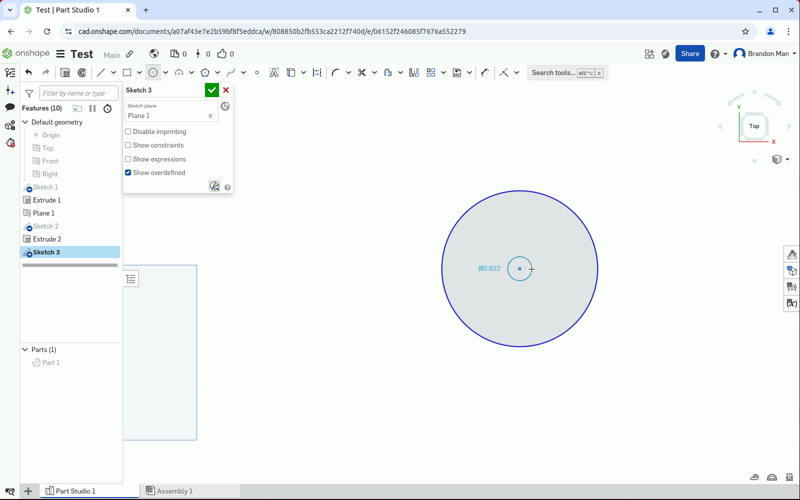
scroll(6)
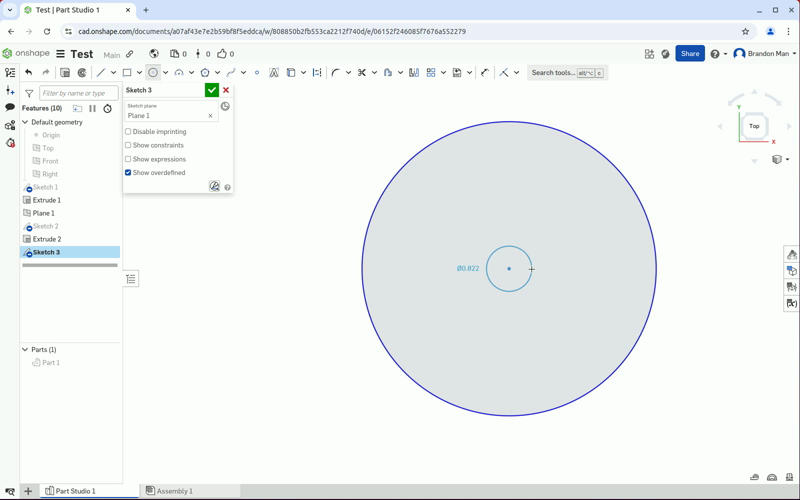
click(531, 268)
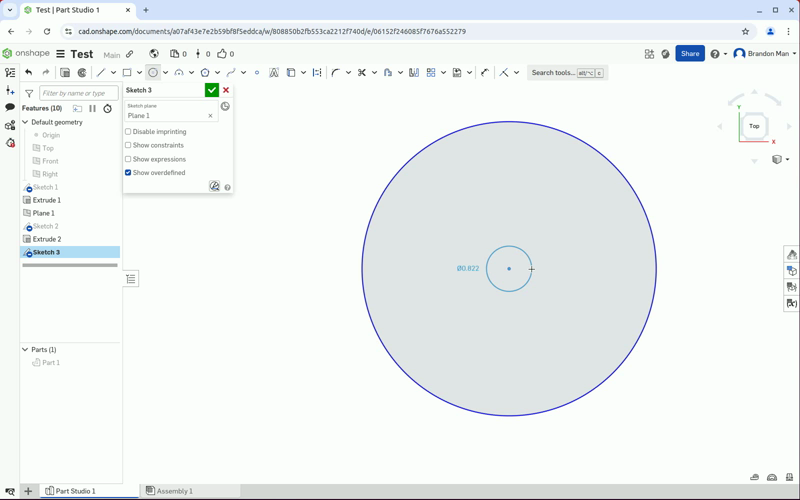
scroll(-6)
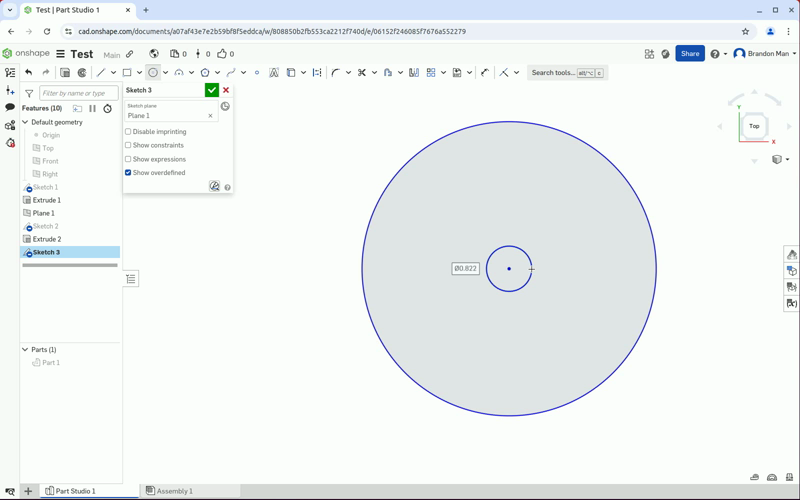
scroll(-6)
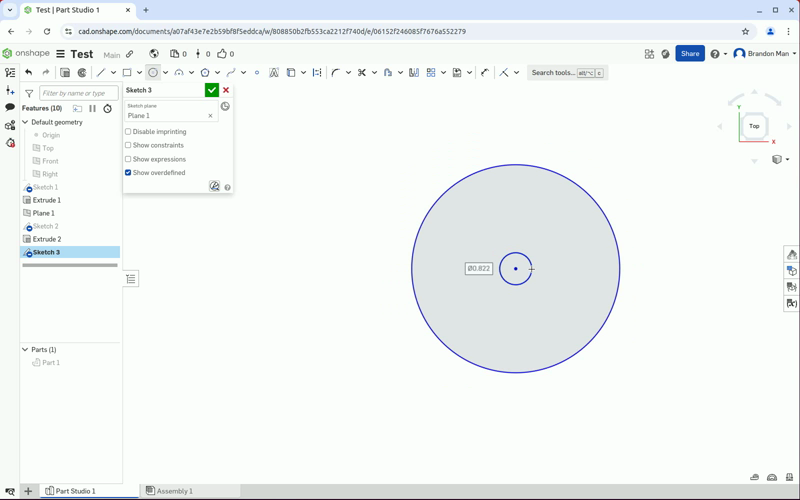
scroll(-6)
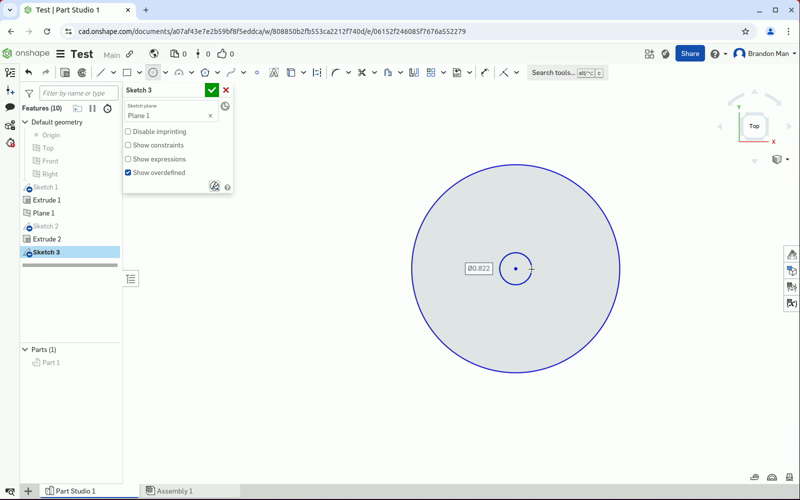
scroll(-6)
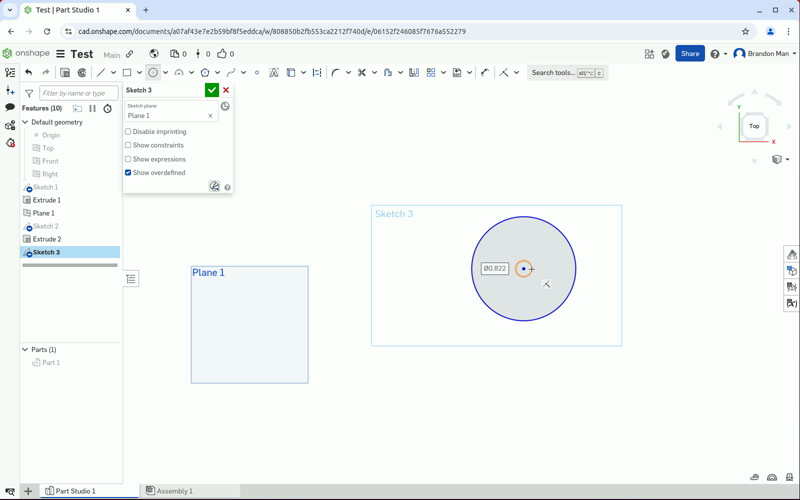
scroll(-6)
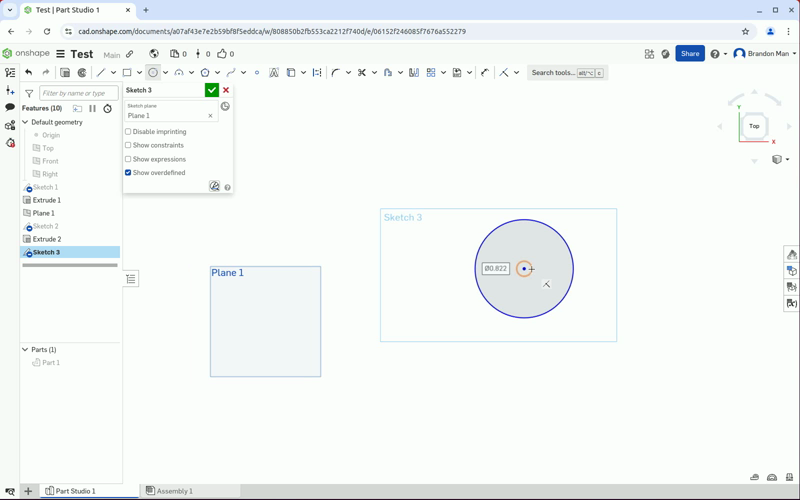
scroll(-6)
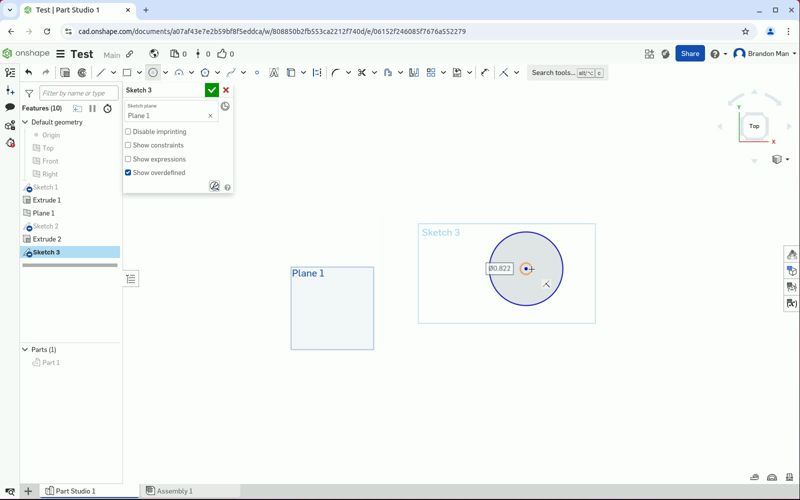
scroll(-6)
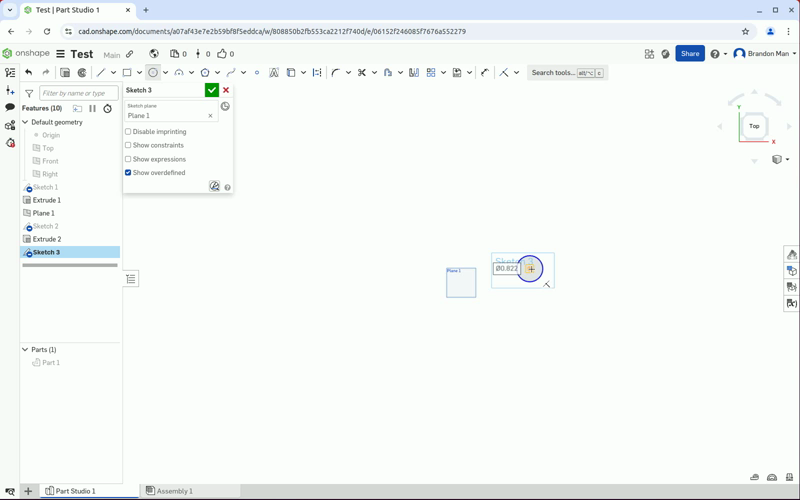
key(esc)
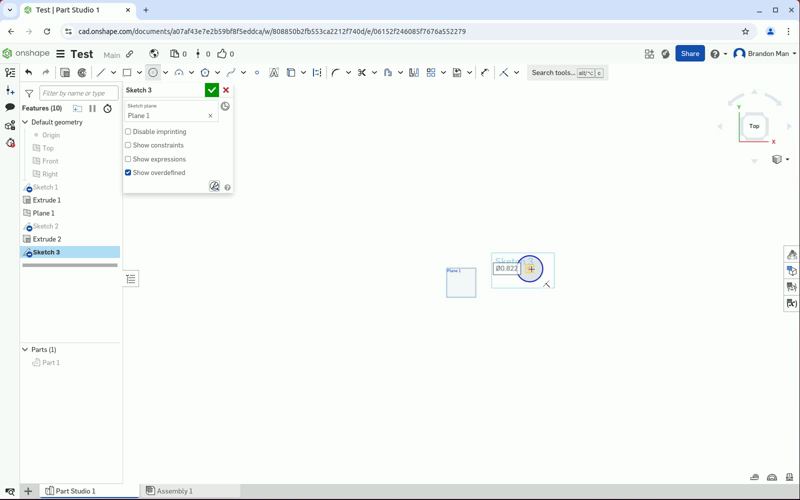
mouse_move(521, 259)
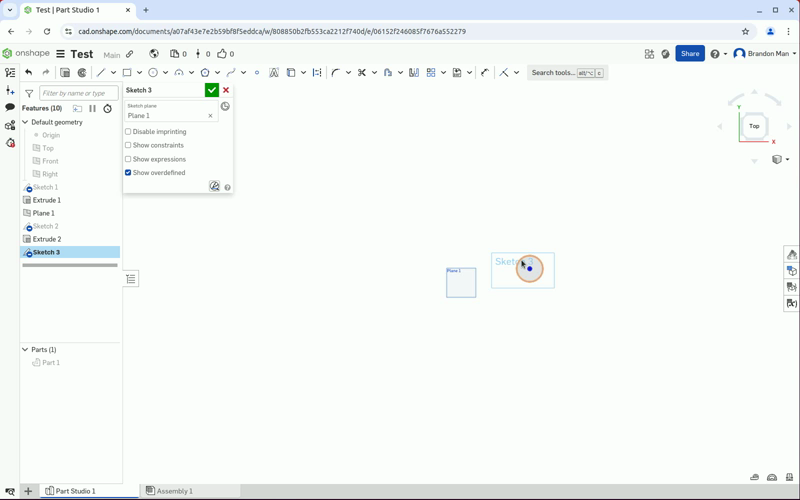
scroll(6)
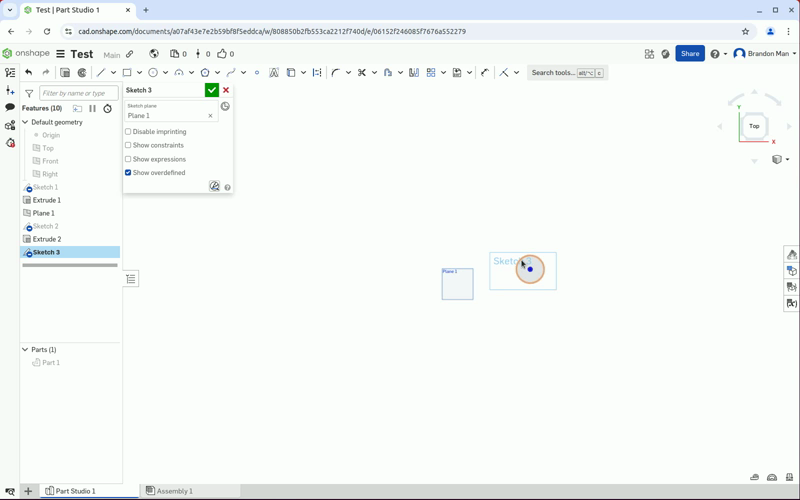
scroll(6)
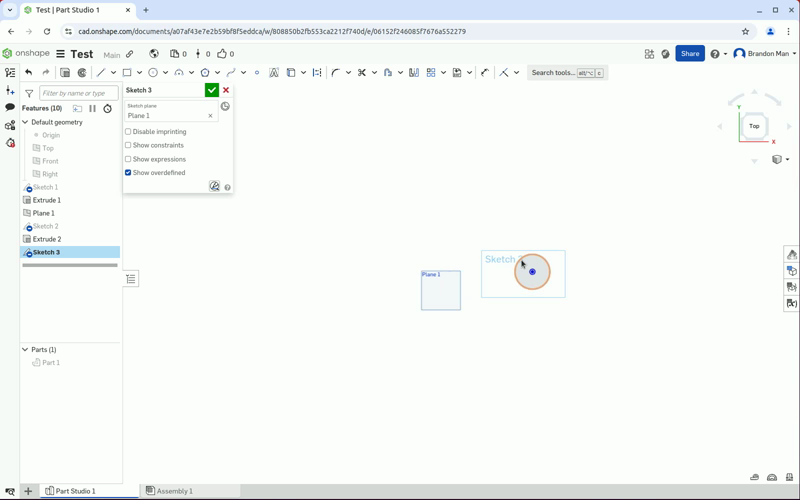
scroll(6)
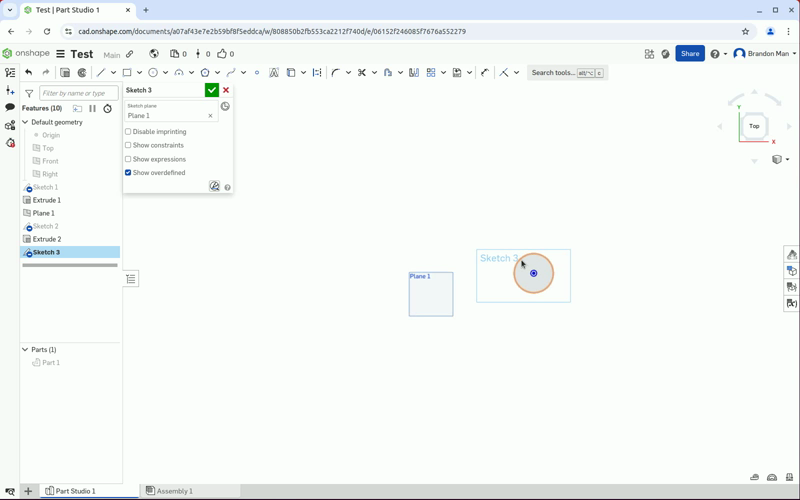
scroll(6)
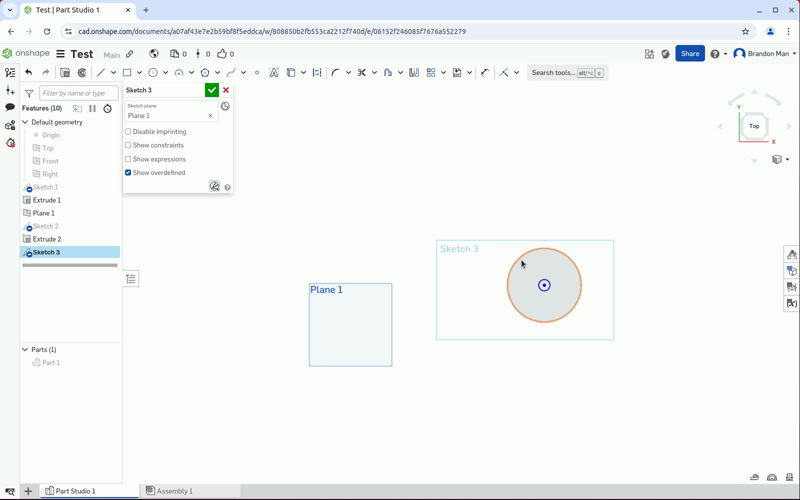
scroll(6)
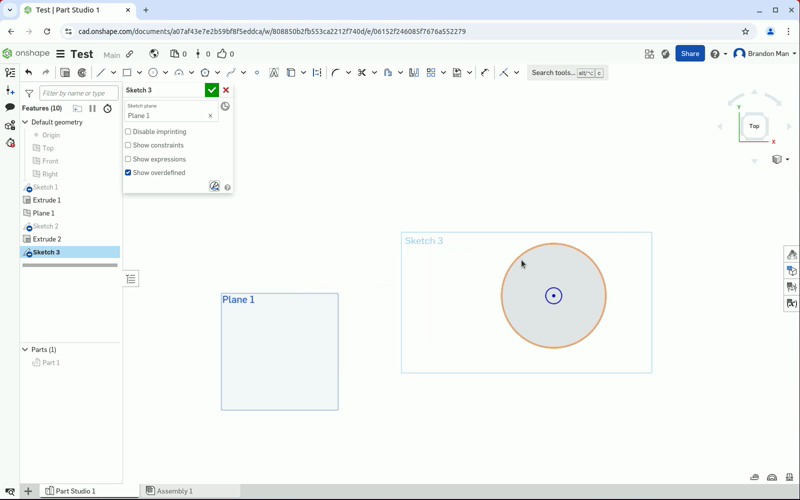
scroll(6)
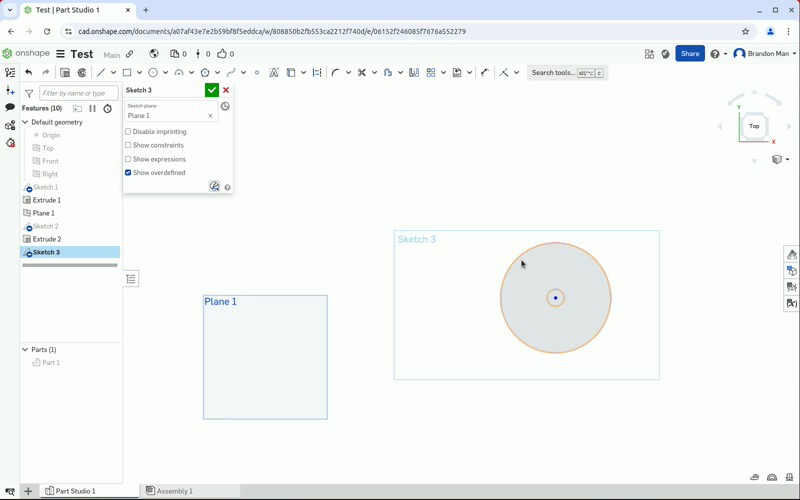
scroll(6)
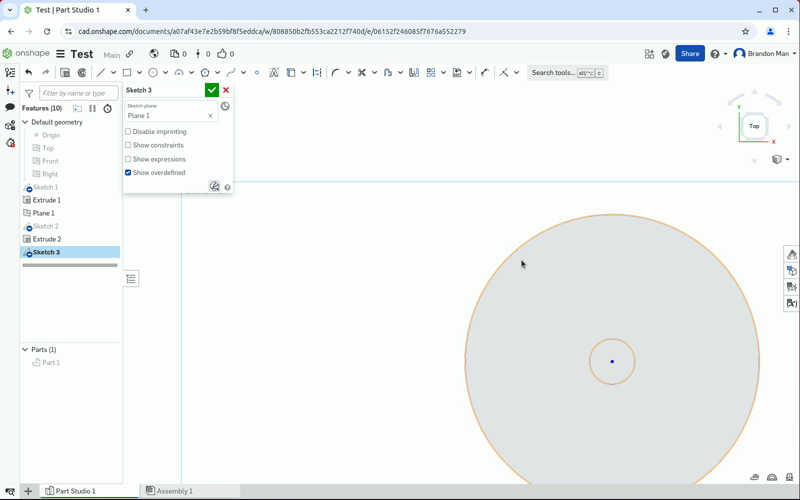
click(521, 259)
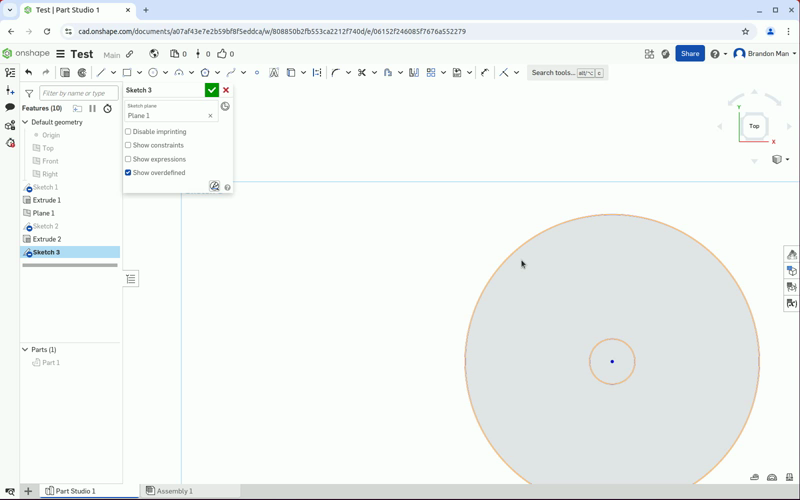
scroll(-6)
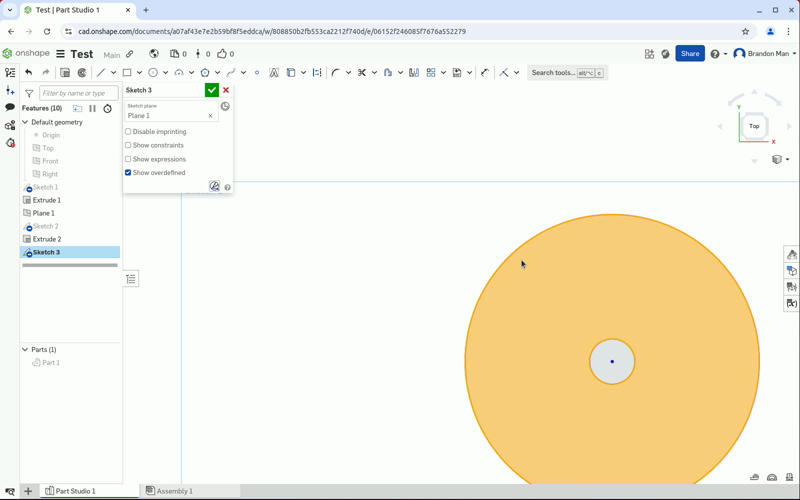
scroll(-6)
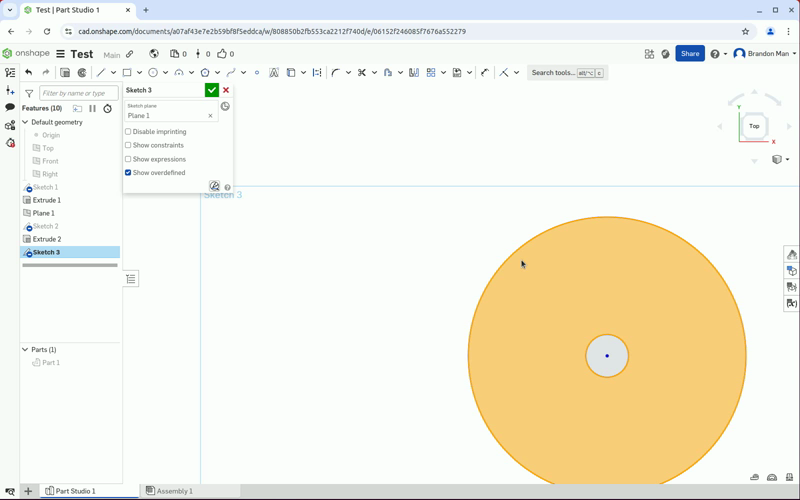
scroll(-6)
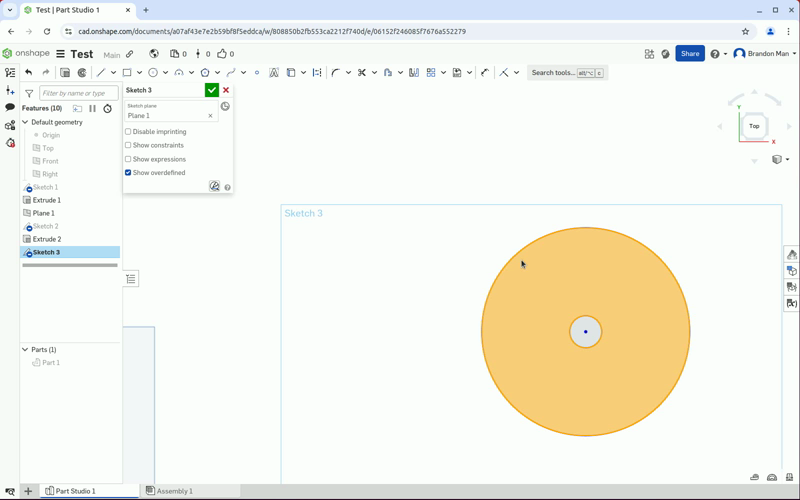
scroll(-6)
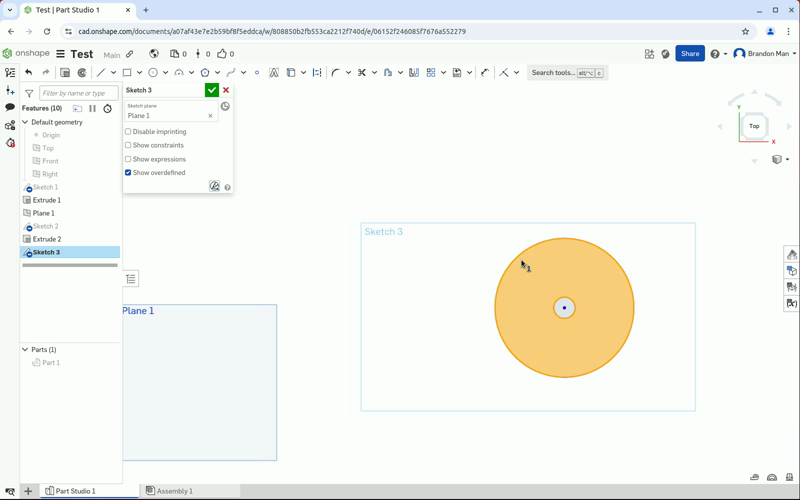
scroll(-6)
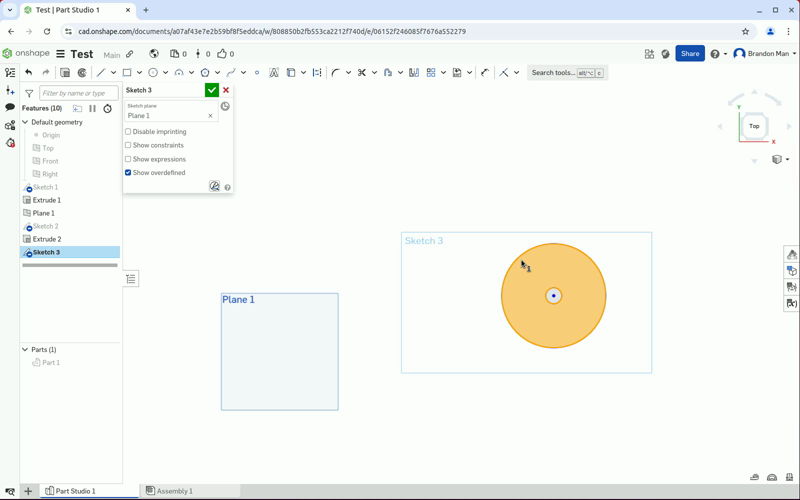
scroll(-6)
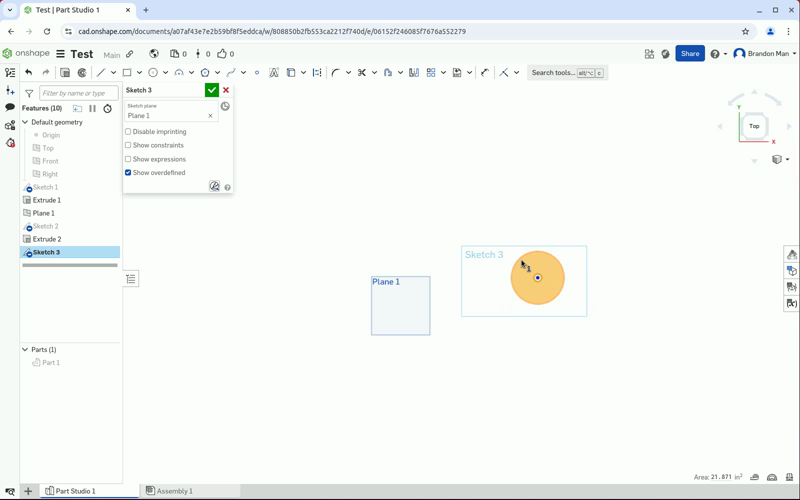
scroll(-6)
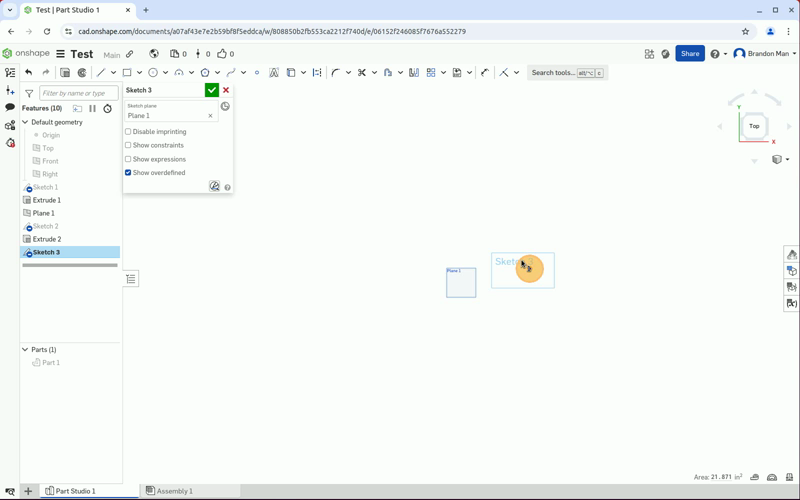
mouse_move(73, 352)
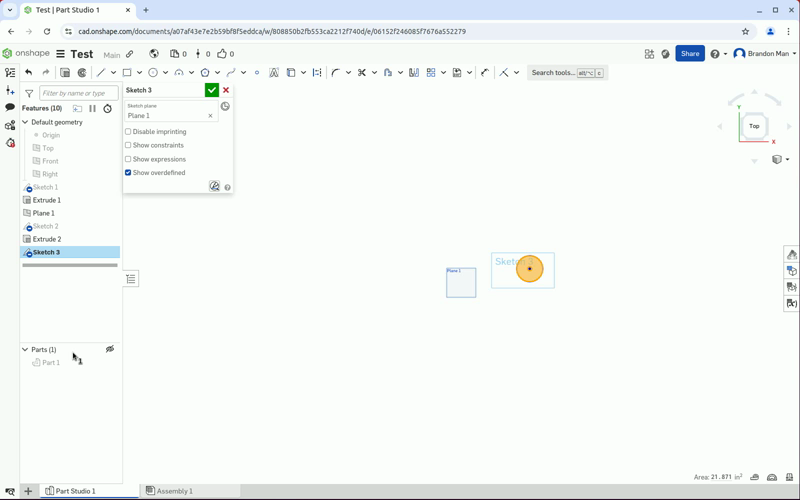
key(shift+y)
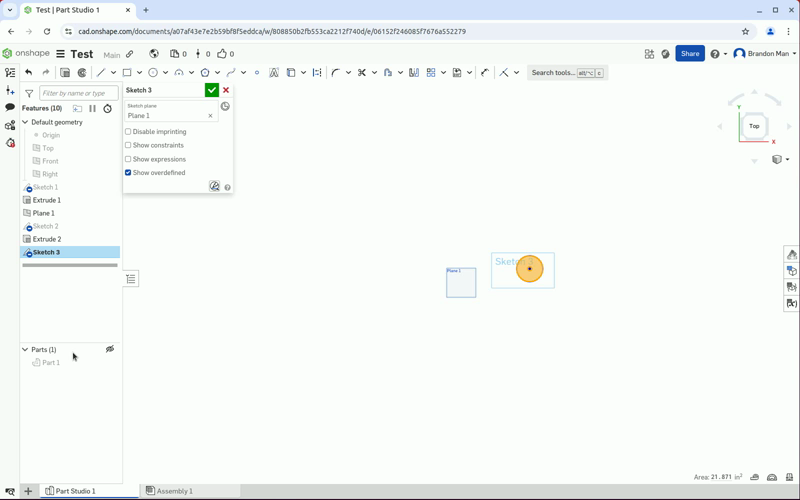
key(shift+e)
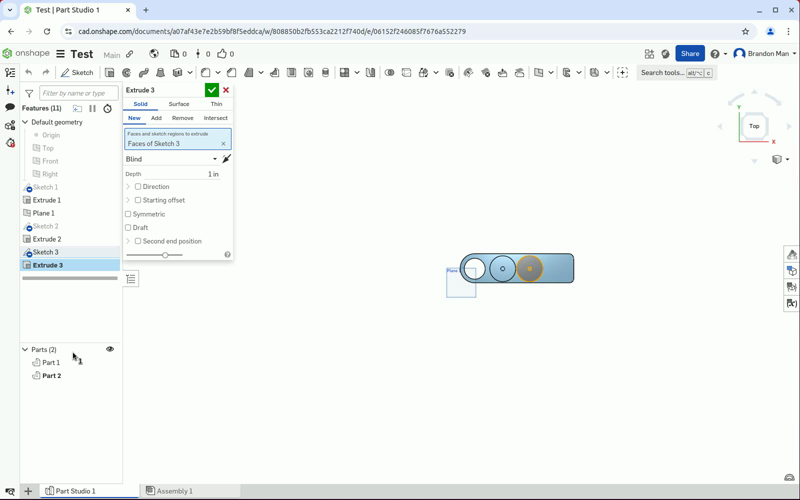
mouse_move(143, 106)
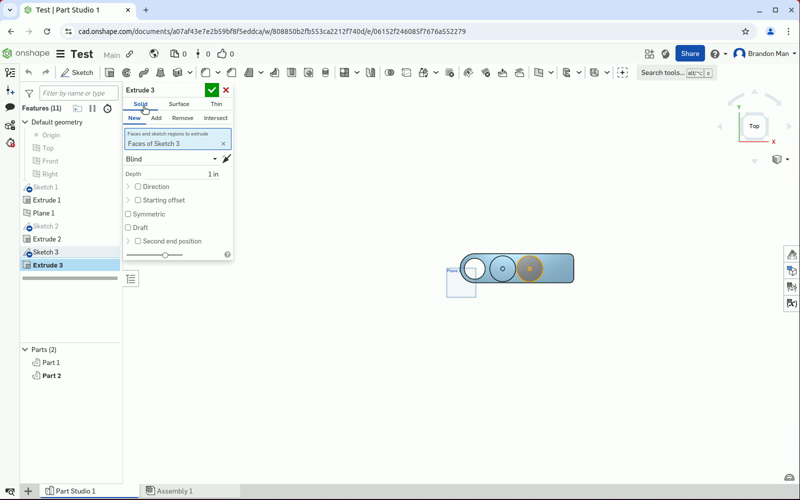
click(143, 106)
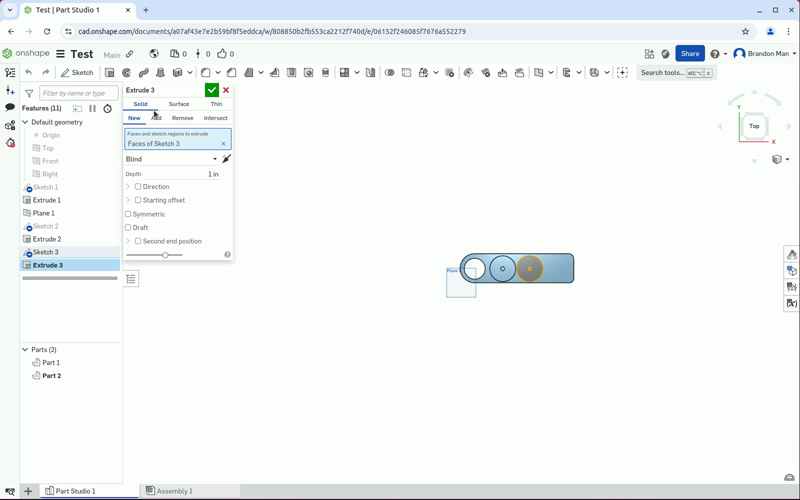
mouse_move(186, 120)
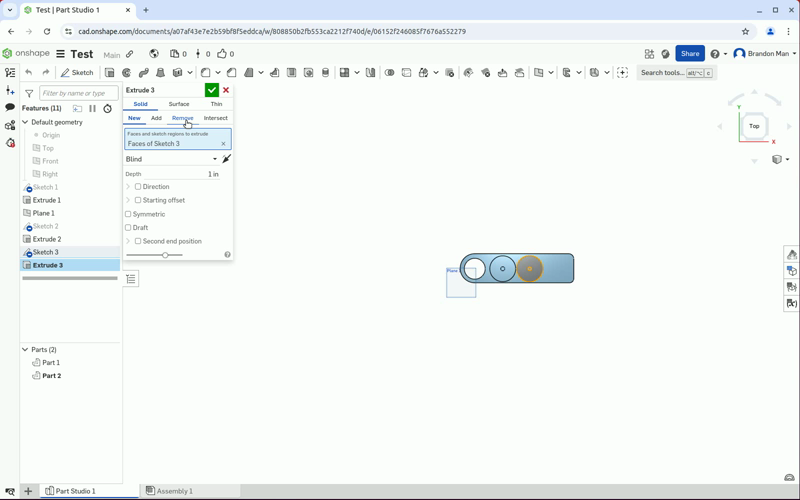
click(186, 120)
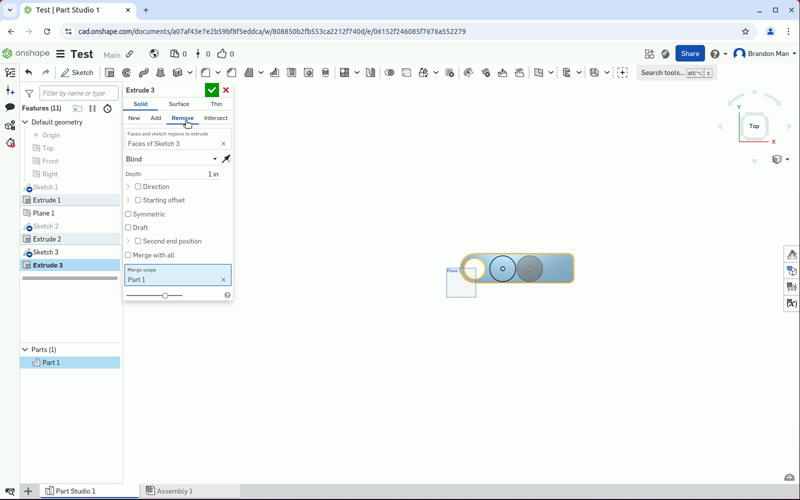
key(tab, 4)
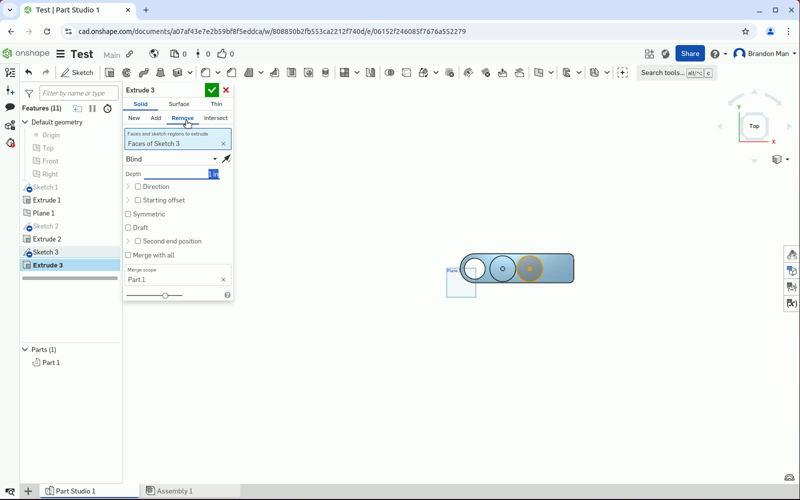
text(0.722)
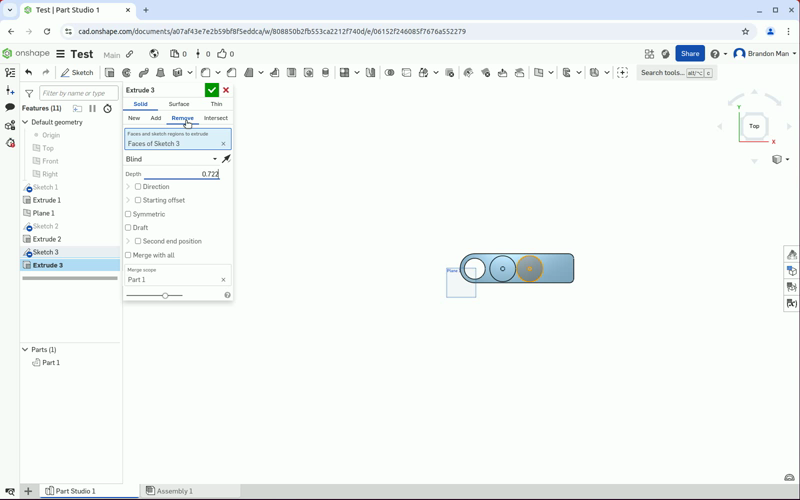
key(tab, 6)
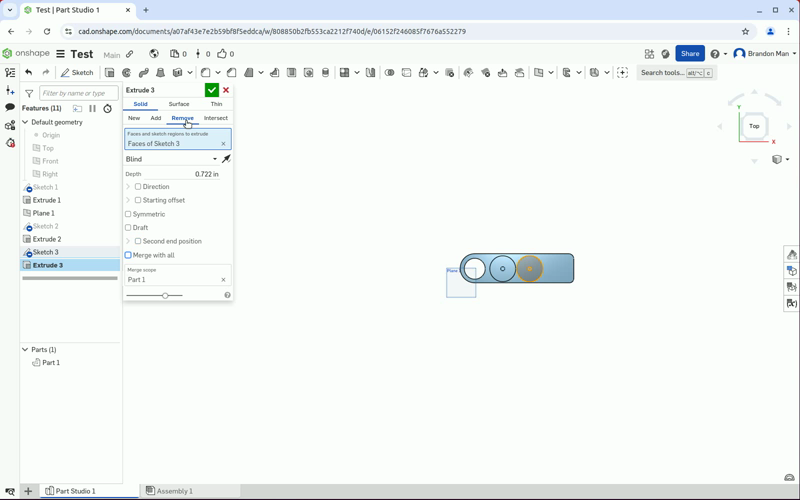
key(space)
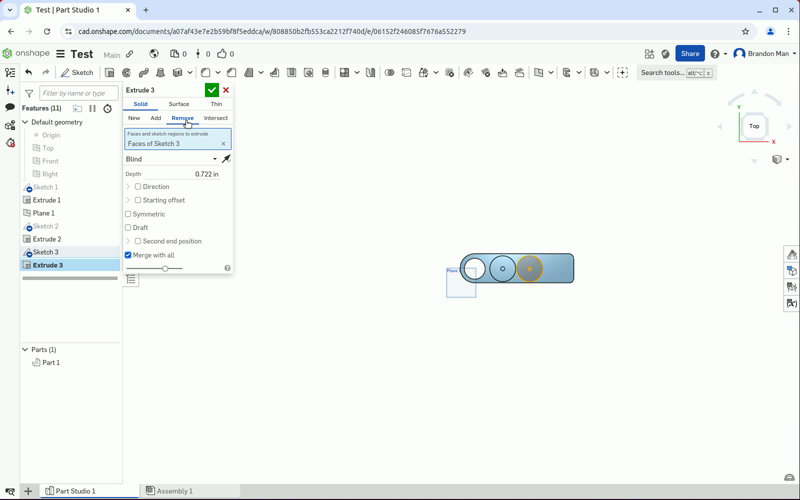
key(enter)
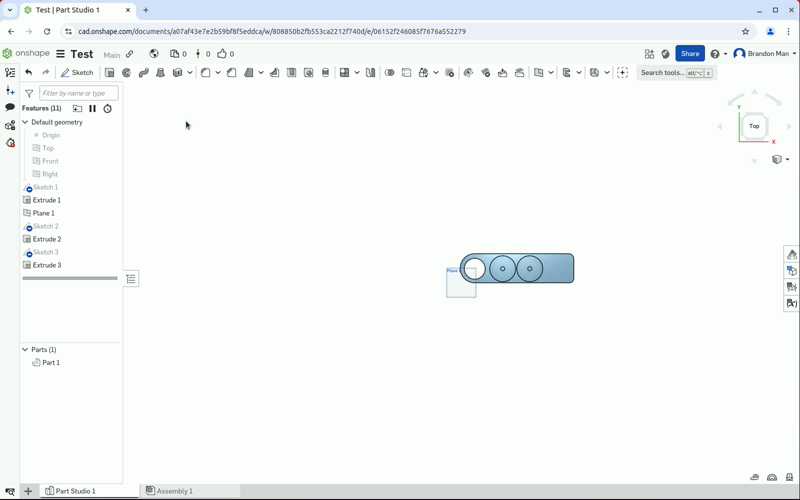
key(shift+h)
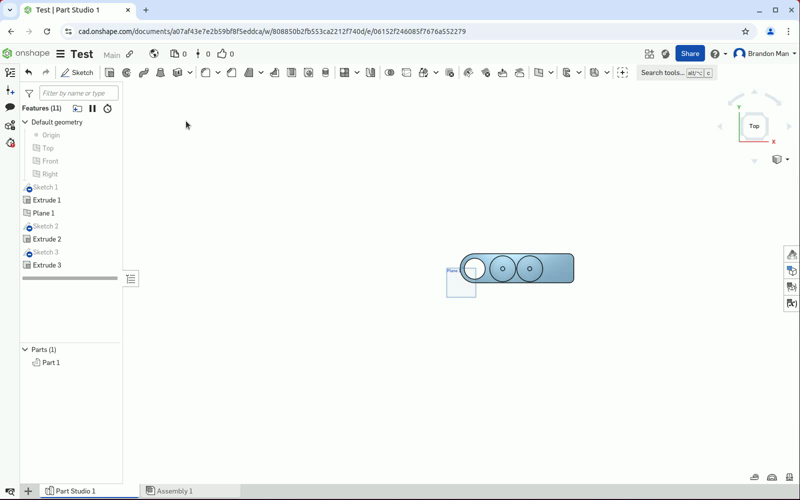
key(shift+h)
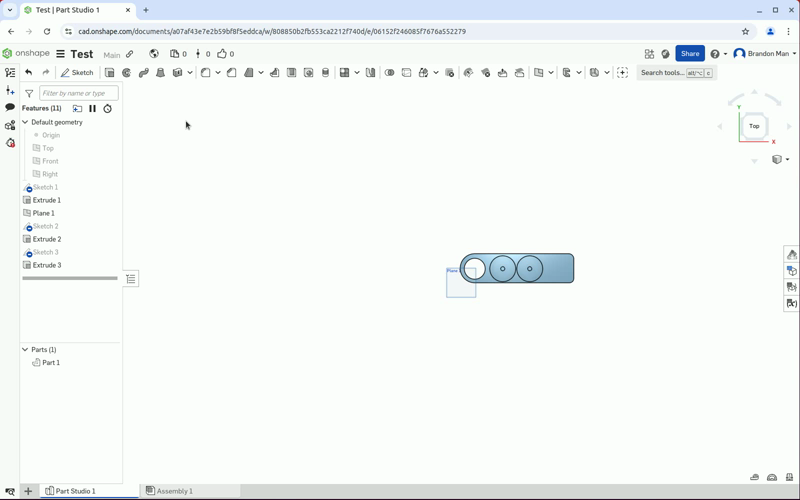
mouse_move(73, 189)
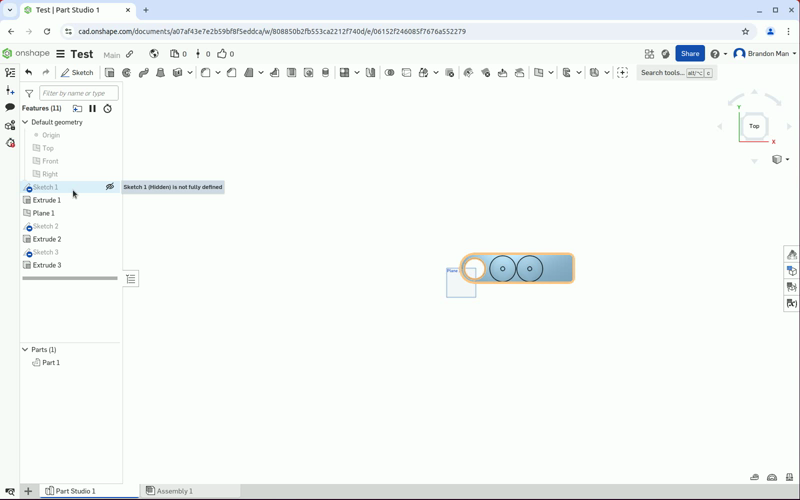
click(73, 189)
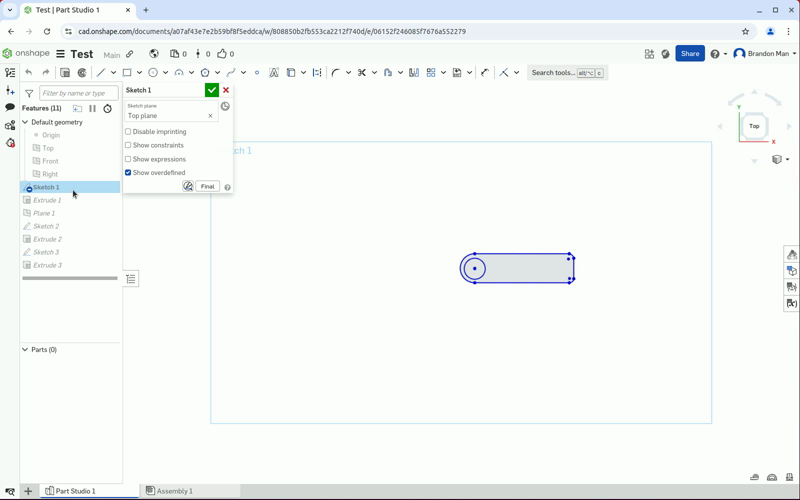
mouse_move(229, 92)
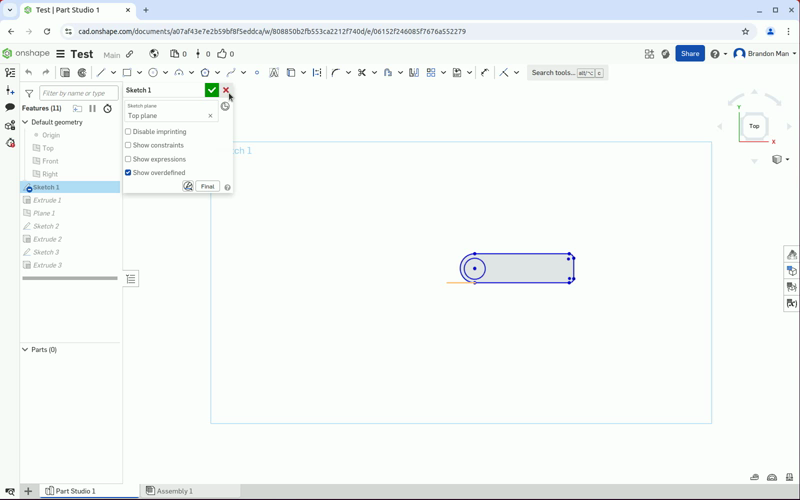
click(229, 92)
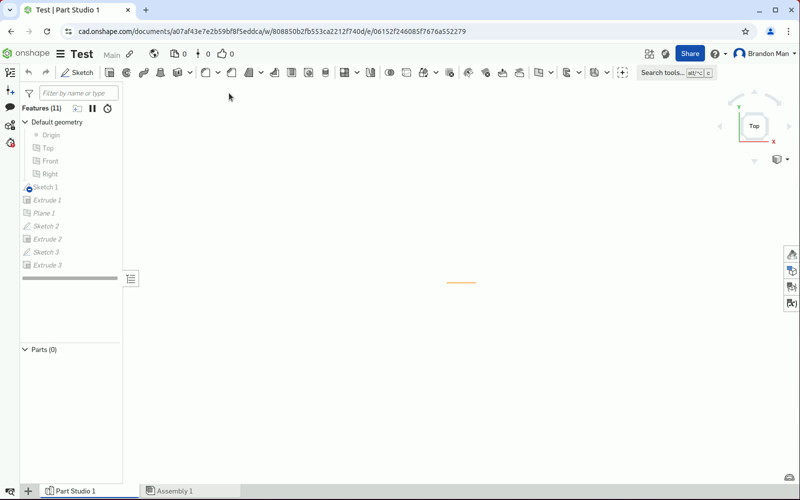
key(shift+s)
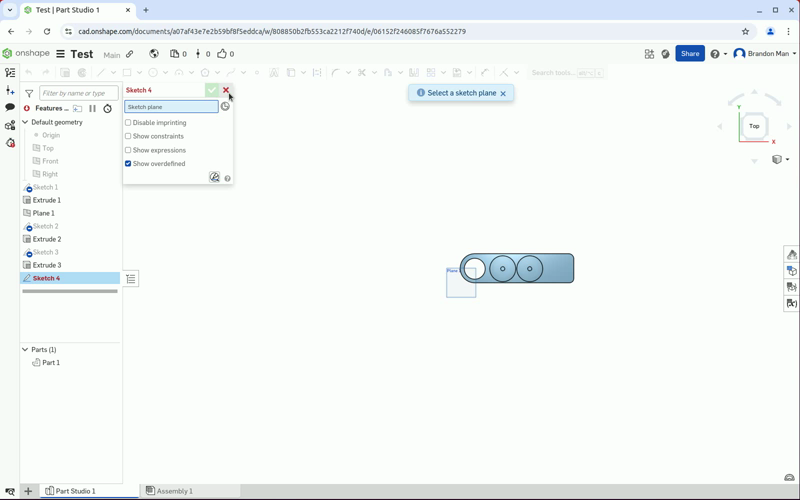
mouse_move(73, 215)
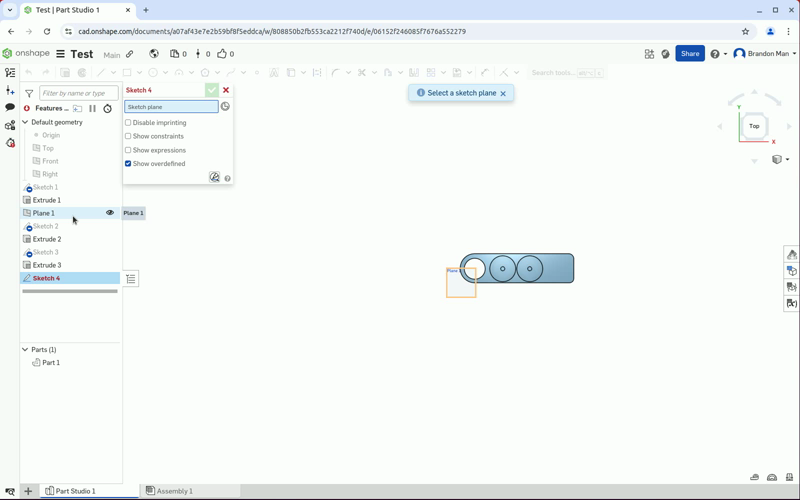
click(73, 215)
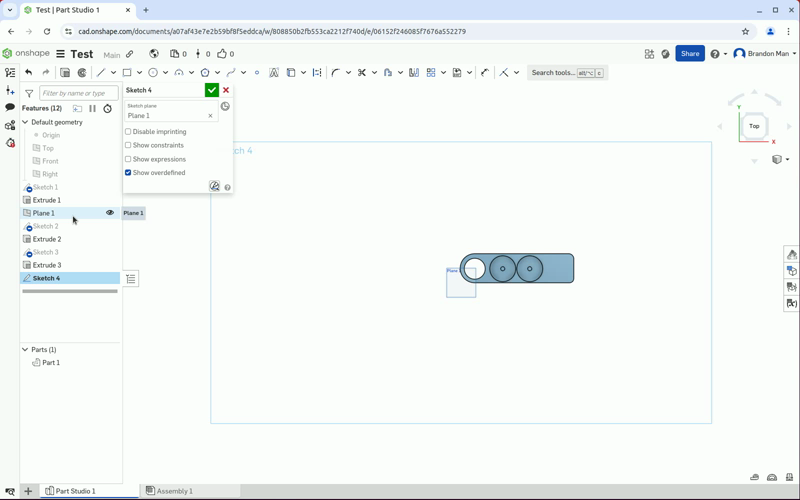
mouse_move(73, 352)
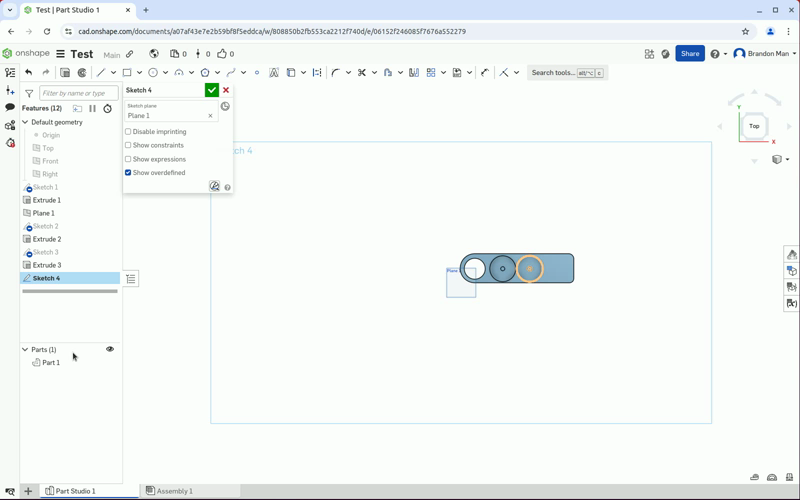
key(y)
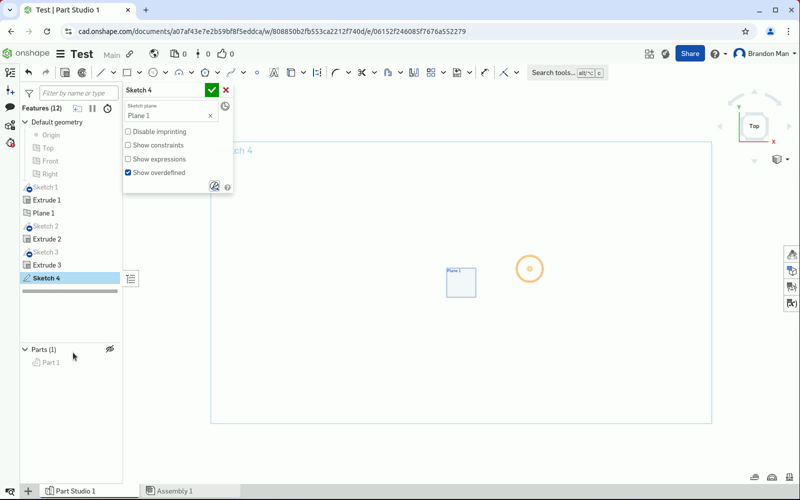
key(c)
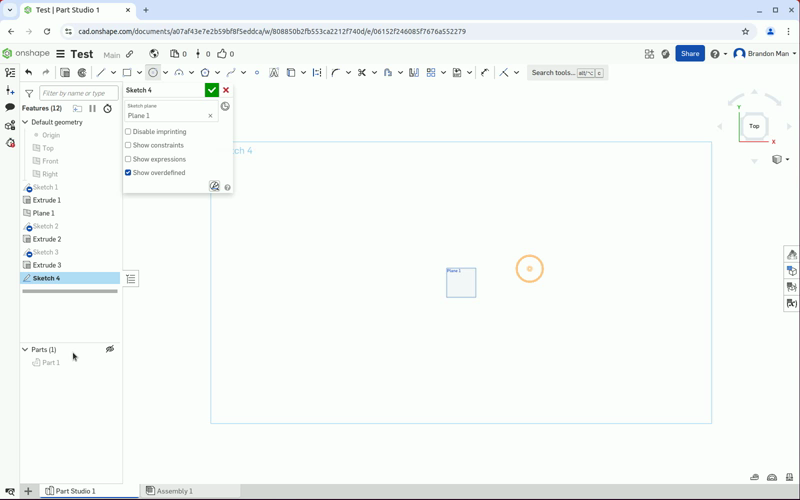
key_down(shift)
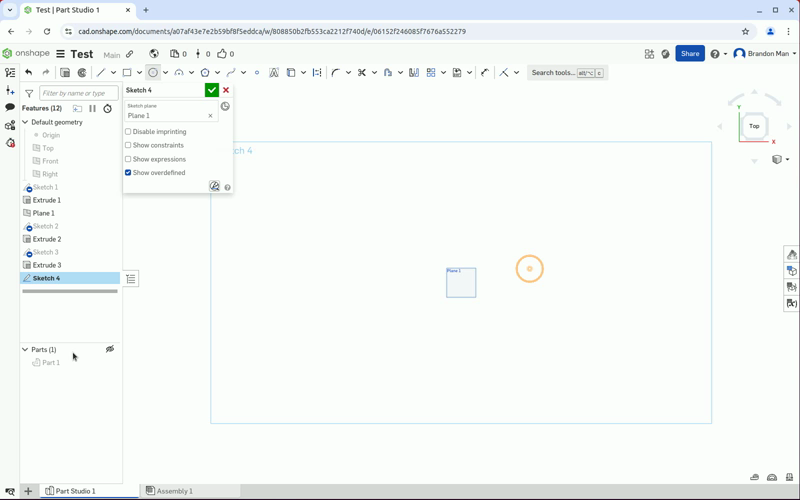
mouse_move(558, 268)
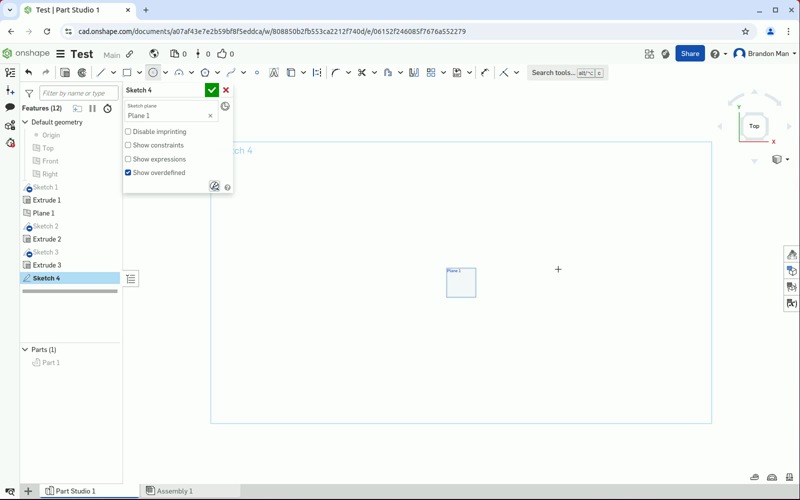
click(558, 268)
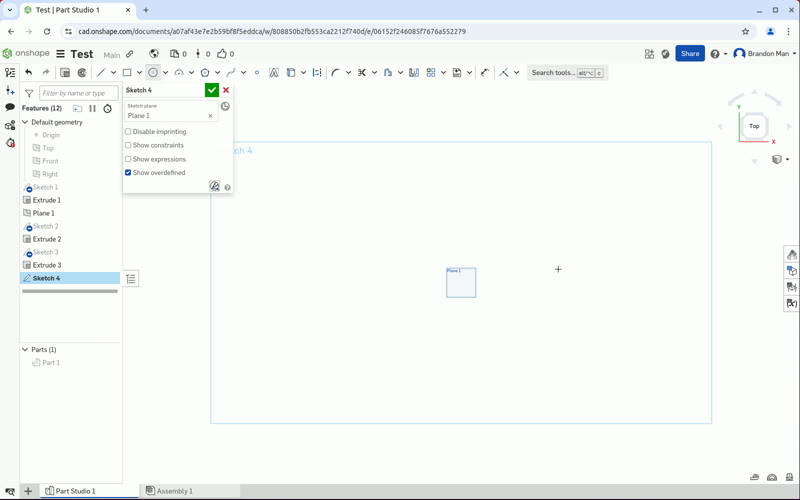
key_up(shift)
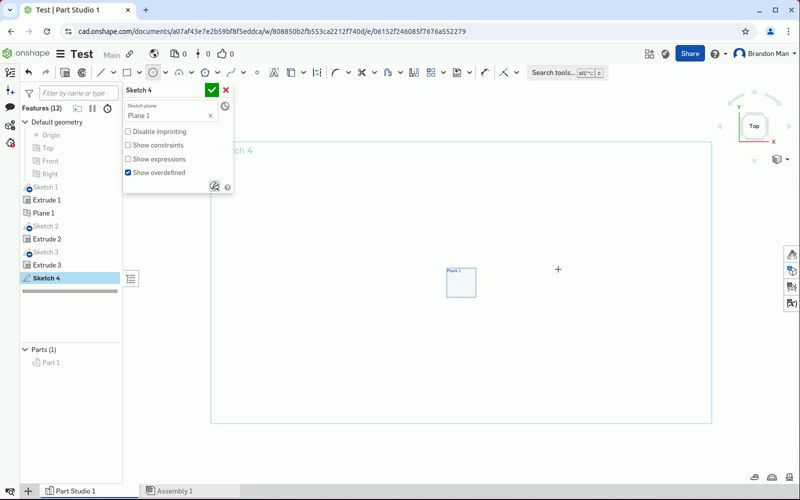
mouse_move(570, 268)
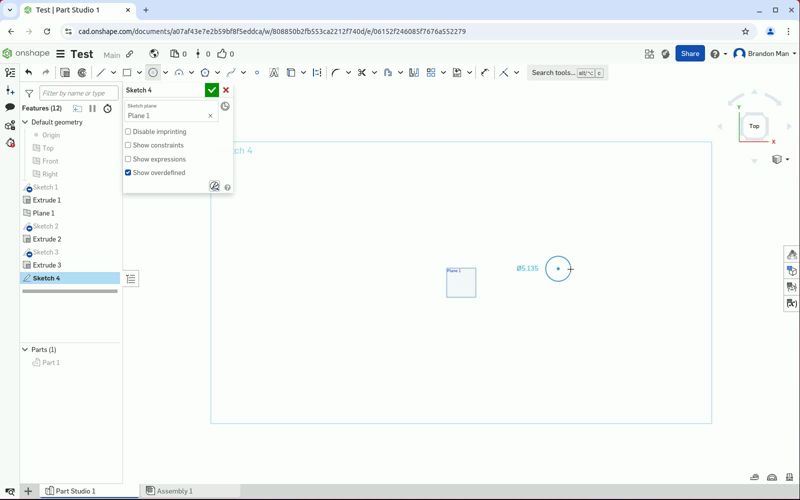
click(570, 268)
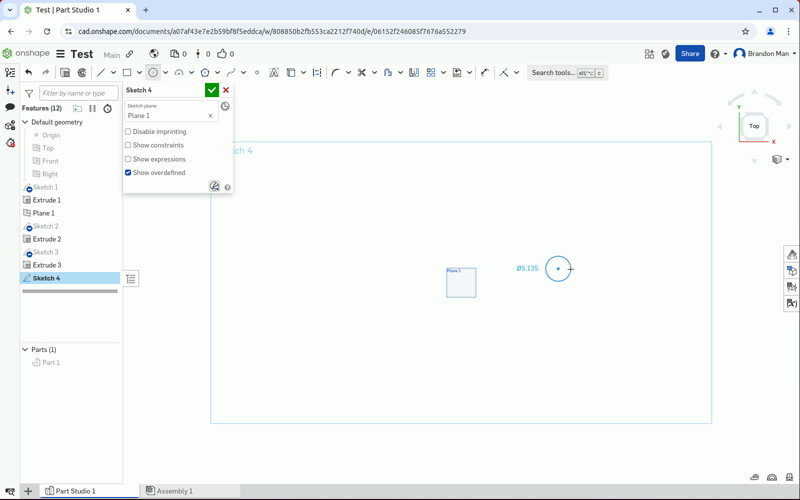
key(esc)
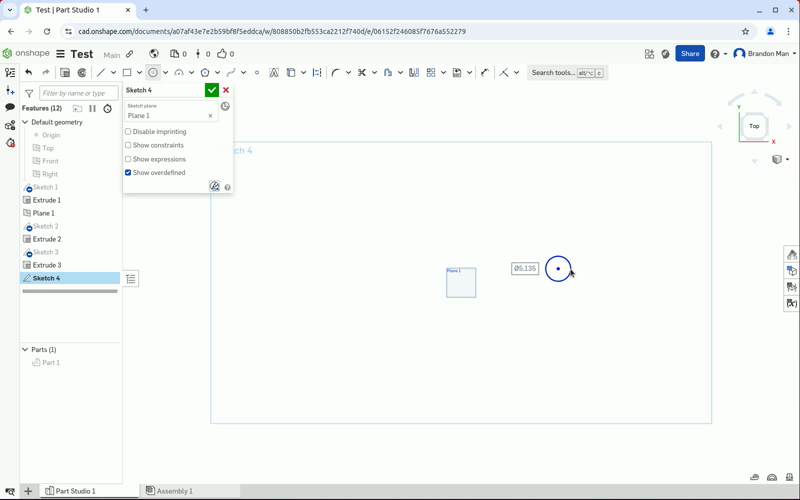
key(c)
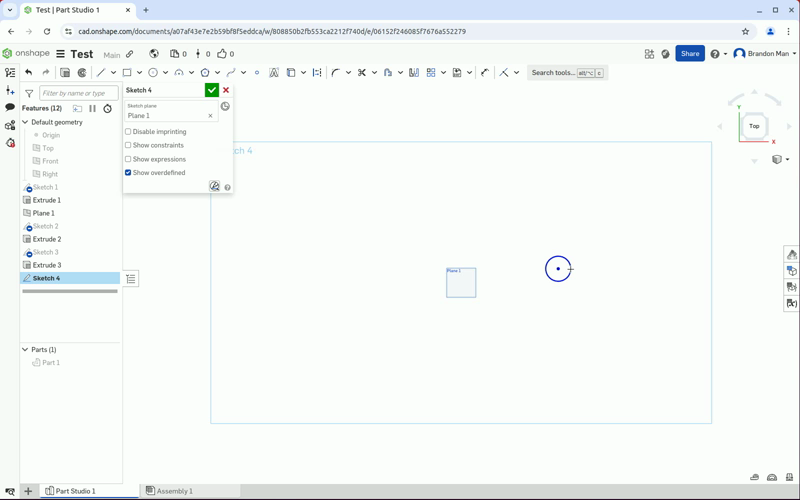
key_down(shift)
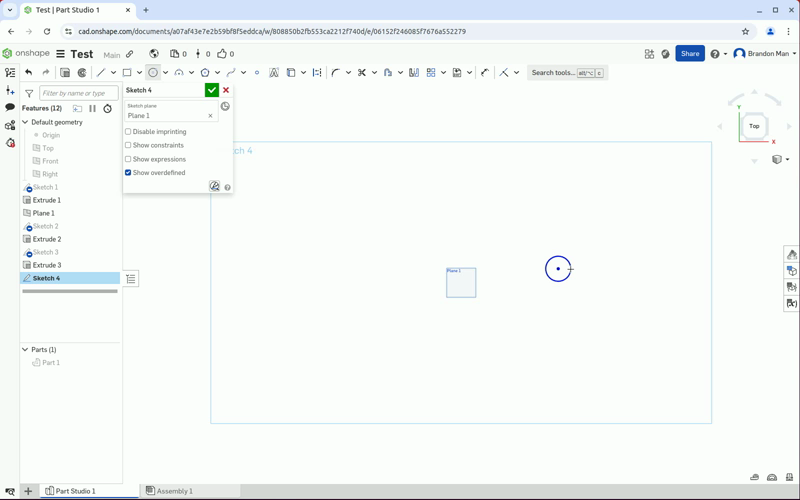
mouse_move(558, 268)
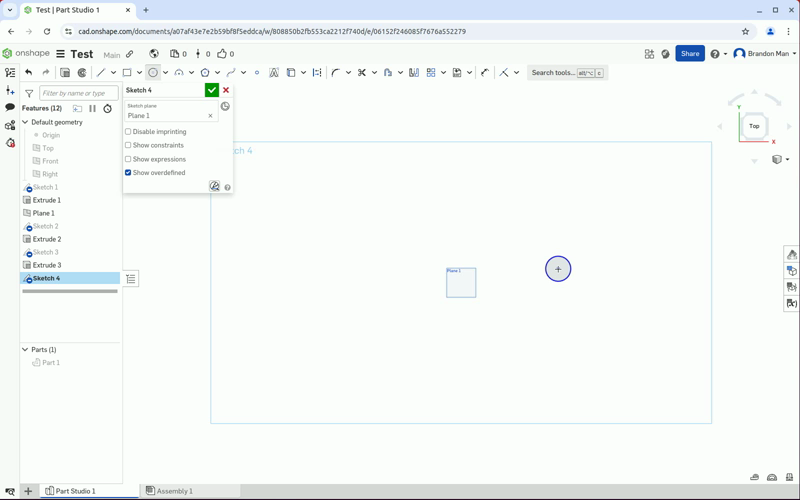
click(558, 268)
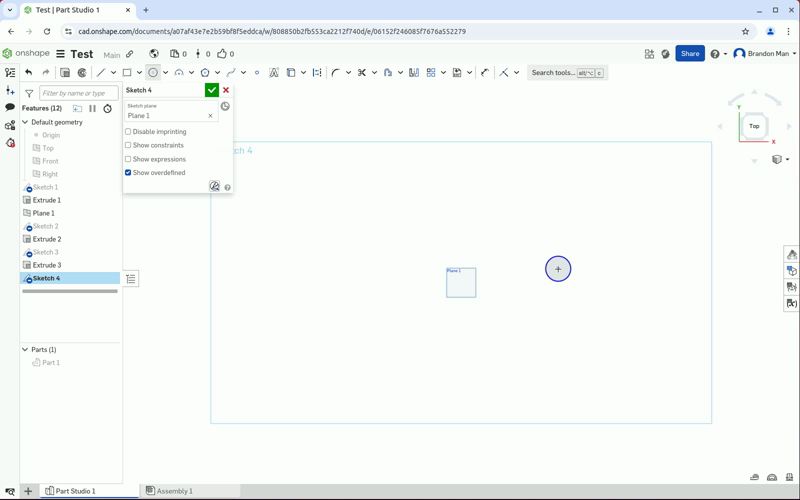
key_up(shift)
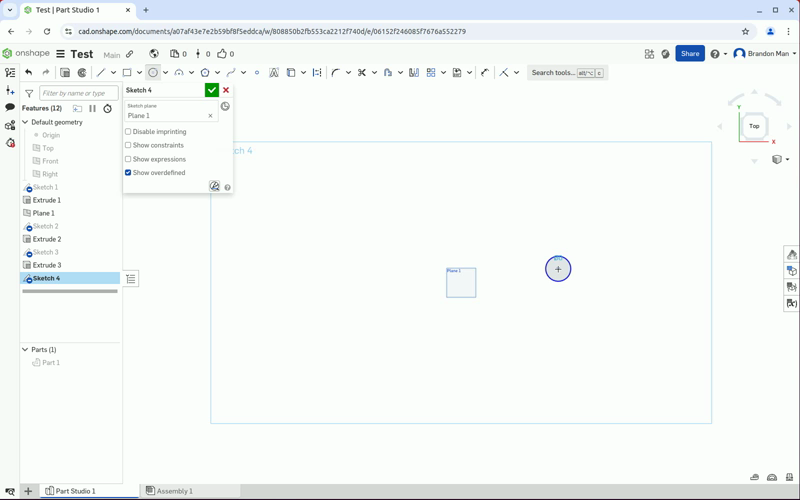
mouse_move(560, 268)
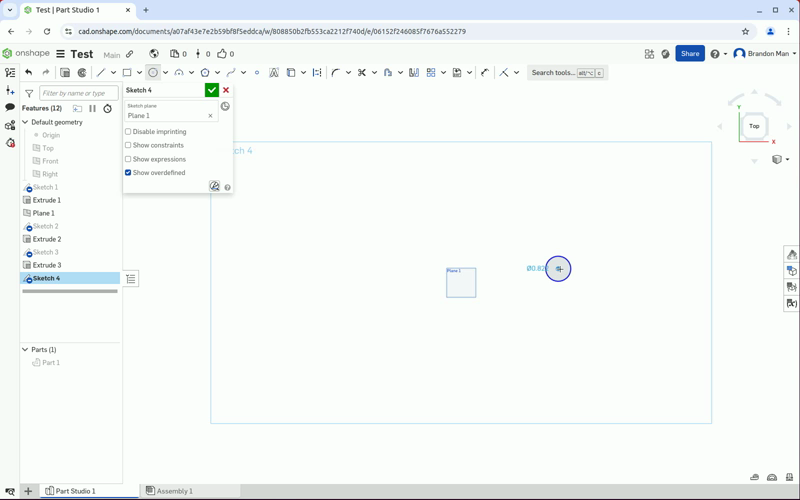
scroll(6)
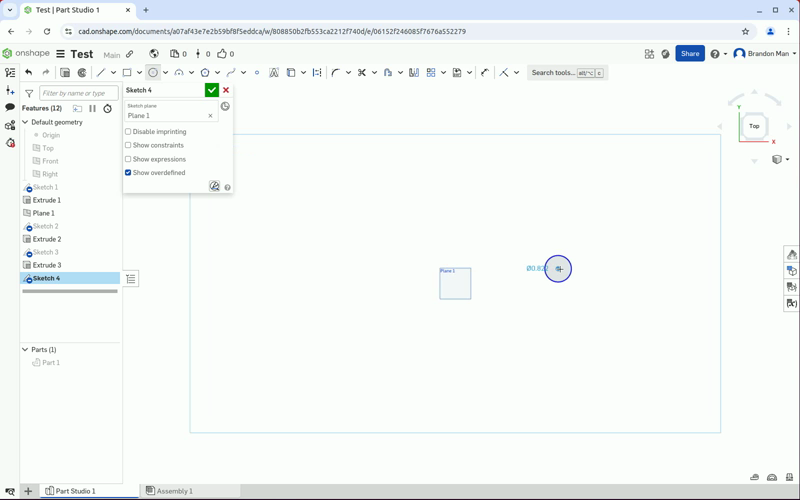
scroll(6)
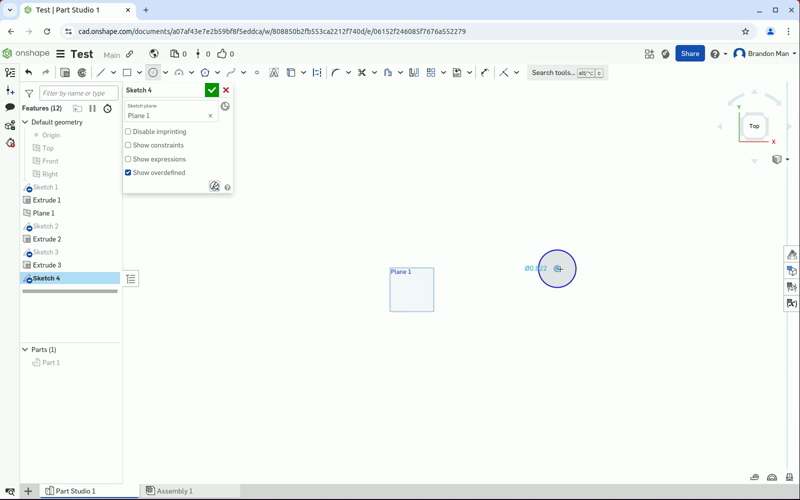
scroll(6)
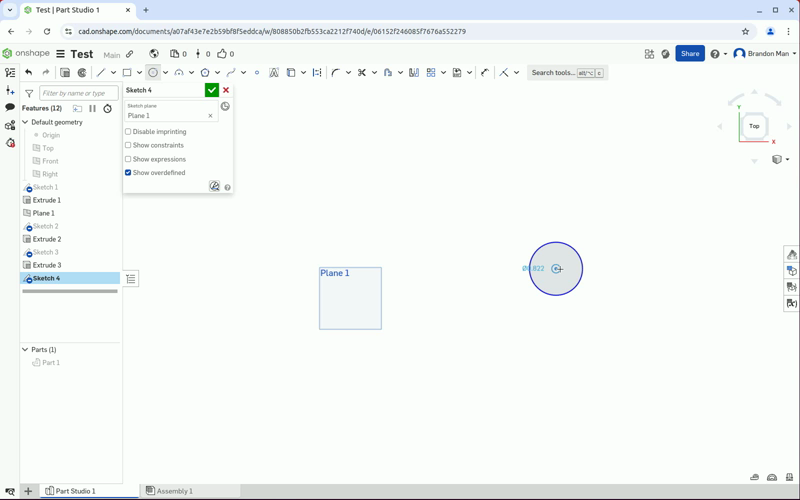
scroll(6)
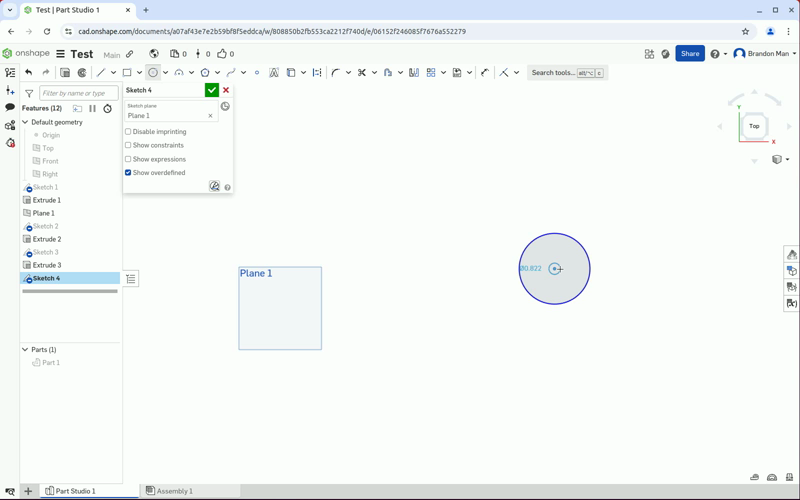
scroll(6)
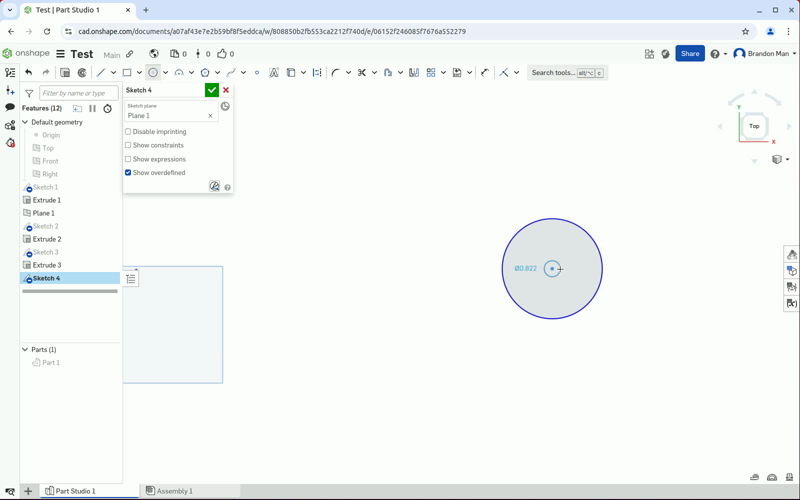
scroll(6)
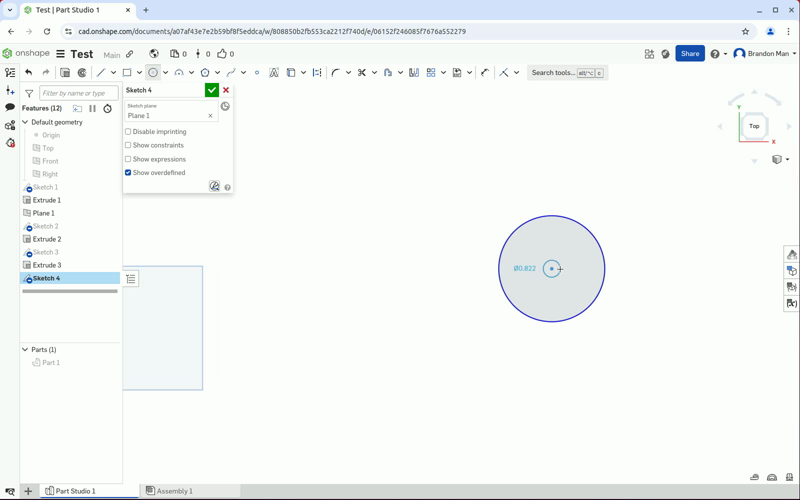
scroll(6)
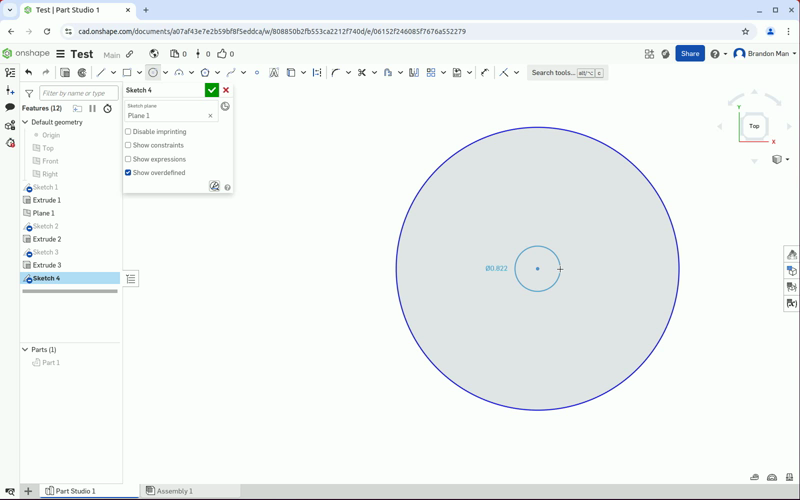
click(560, 268)
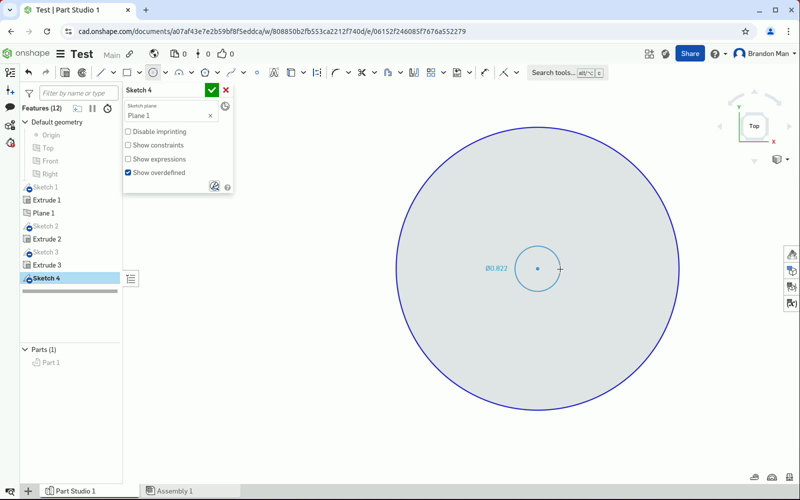
scroll(-6)
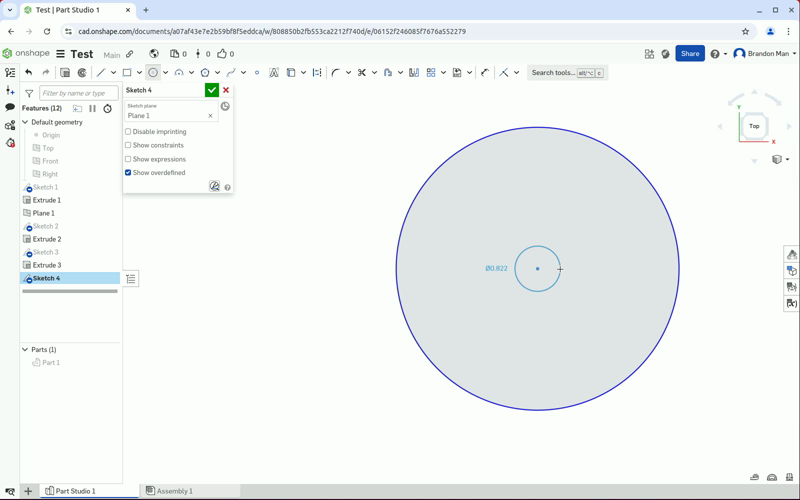
scroll(-6)
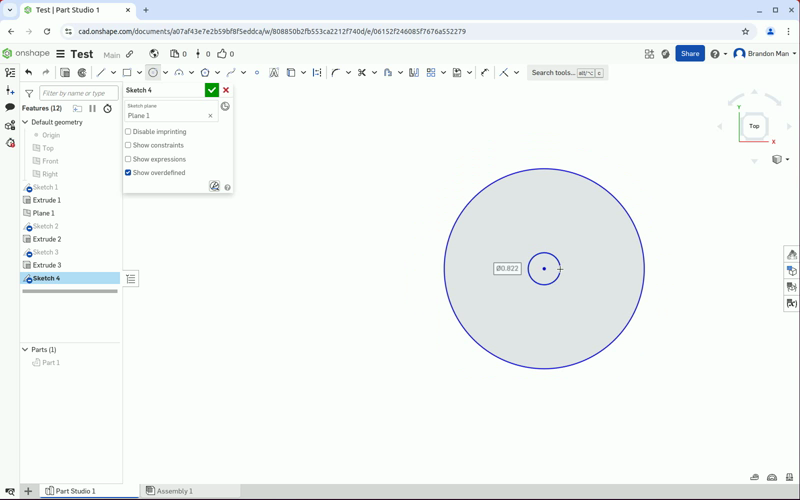
scroll(-6)
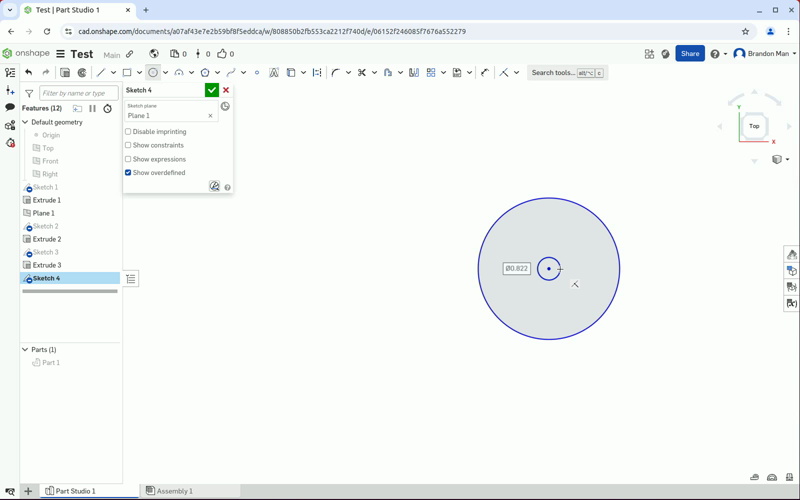
scroll(-6)
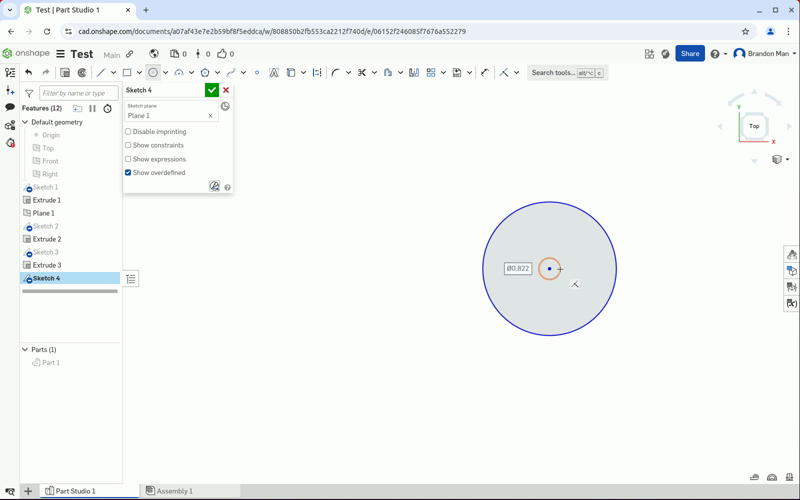
scroll(-6)
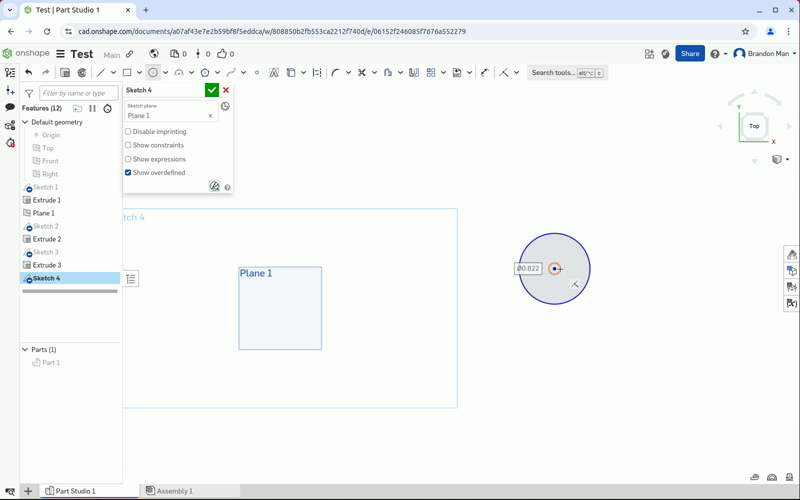
scroll(-6)
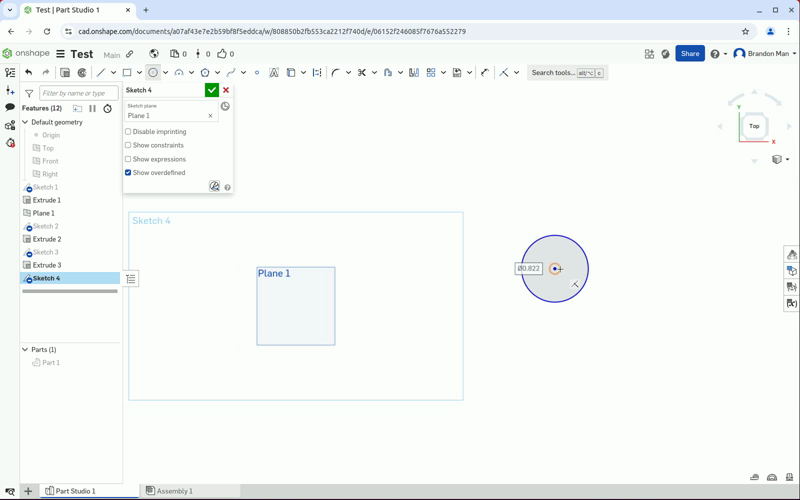
scroll(-6)
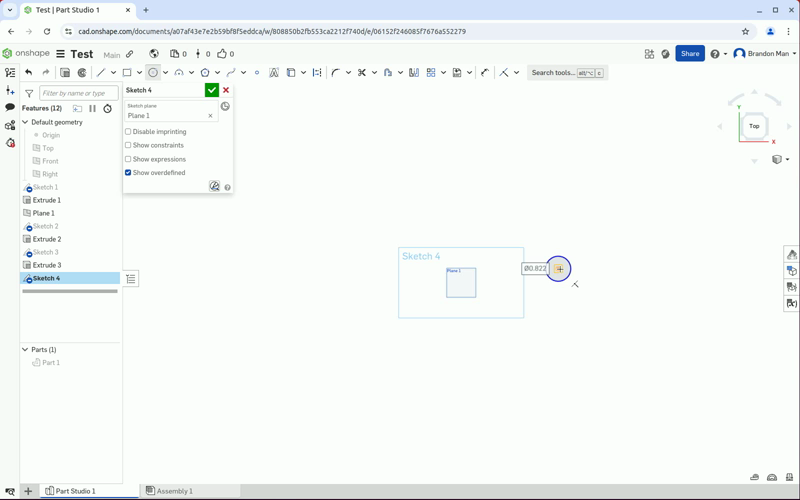
key(esc)
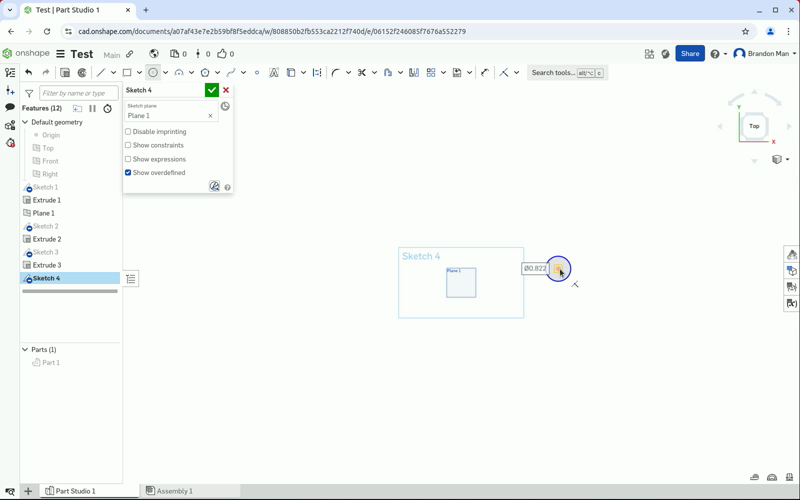
mouse_move(549, 267)
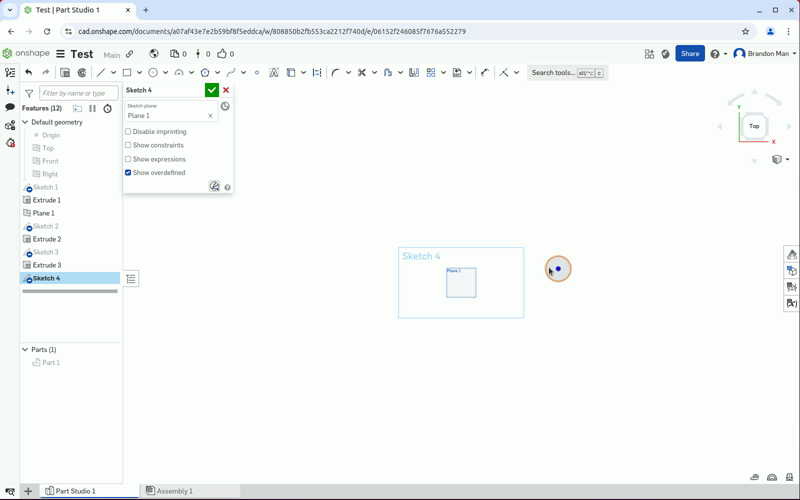
scroll(6)
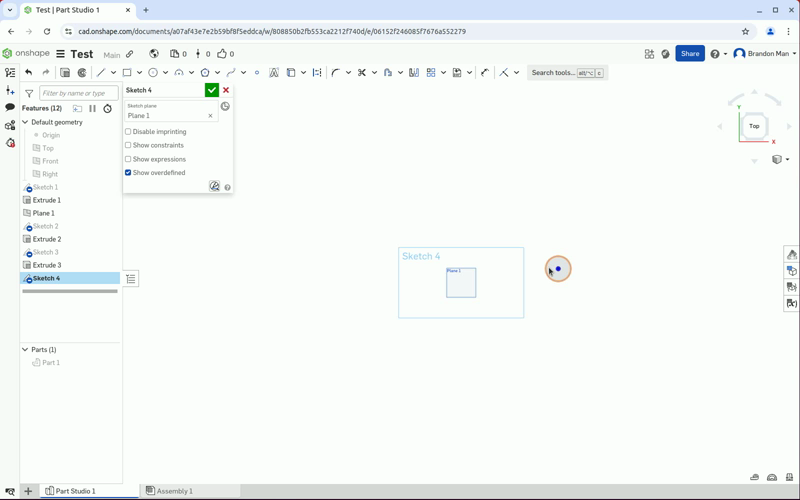
scroll(6)
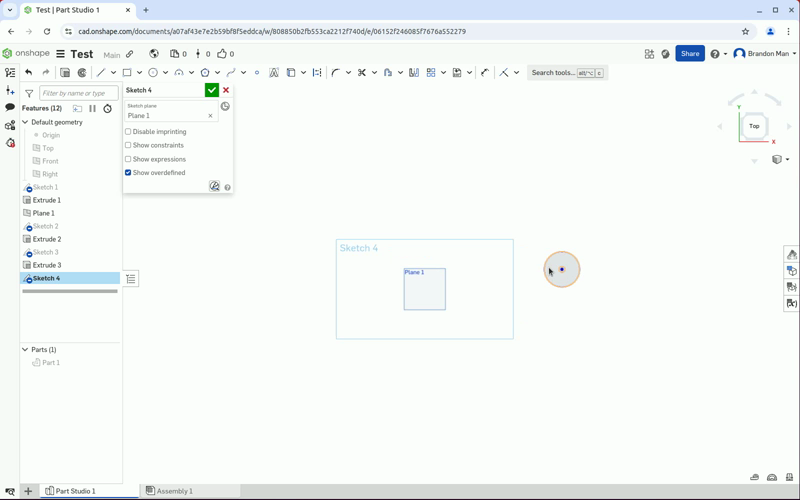
scroll(6)
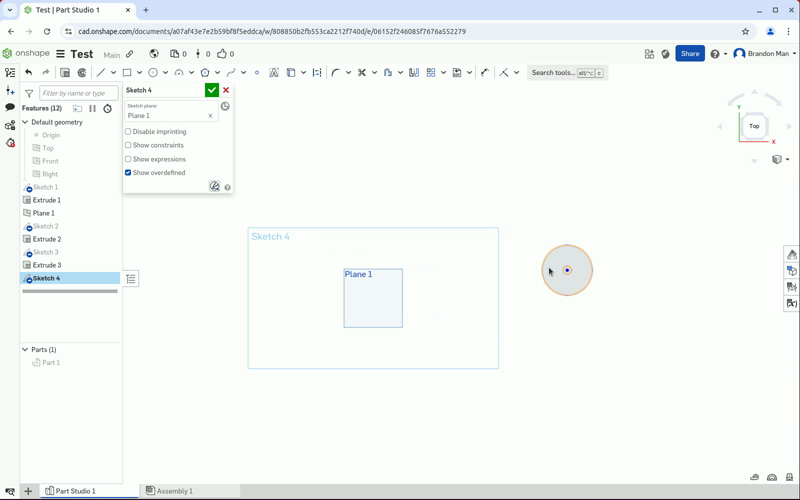
scroll(6)
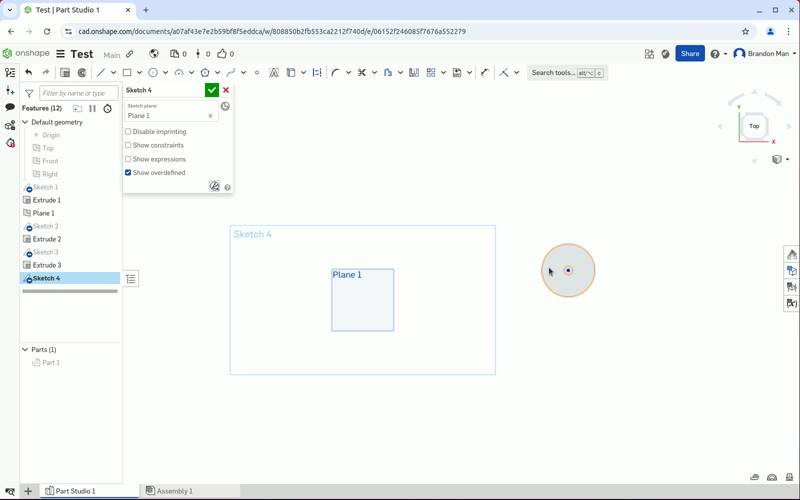
scroll(6)
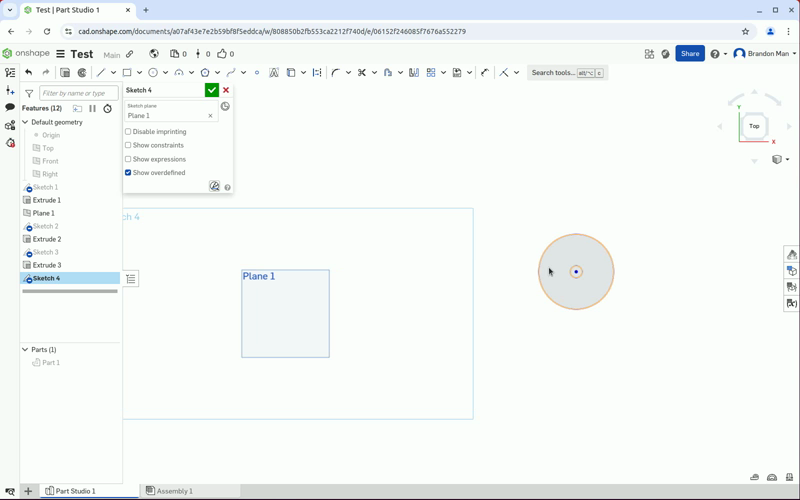
scroll(6)
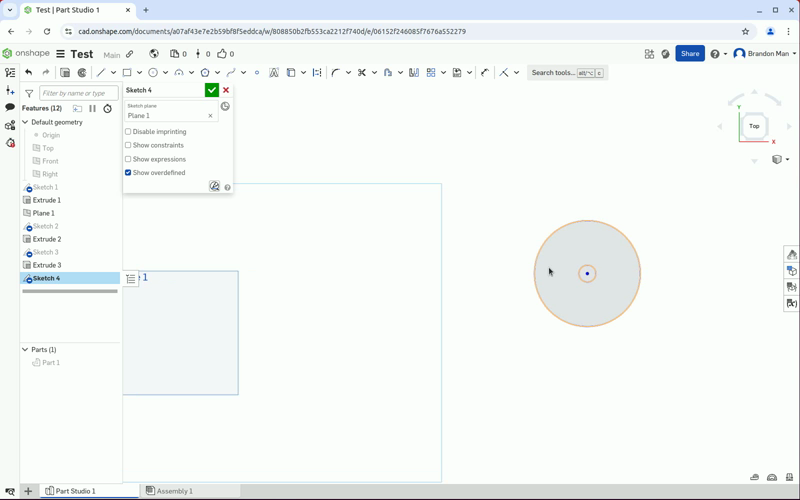
scroll(6)
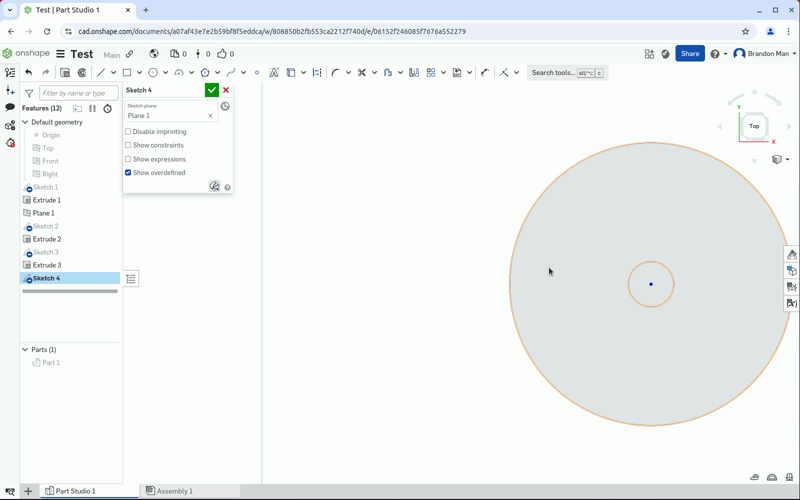
click(549, 267)
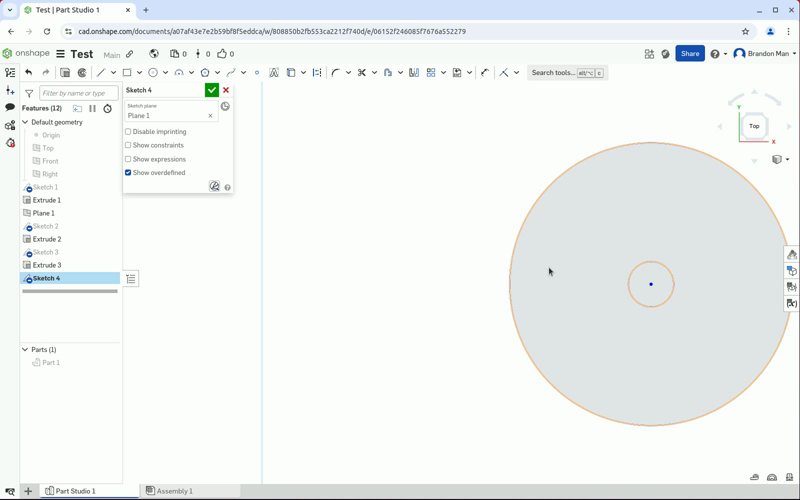
scroll(-6)
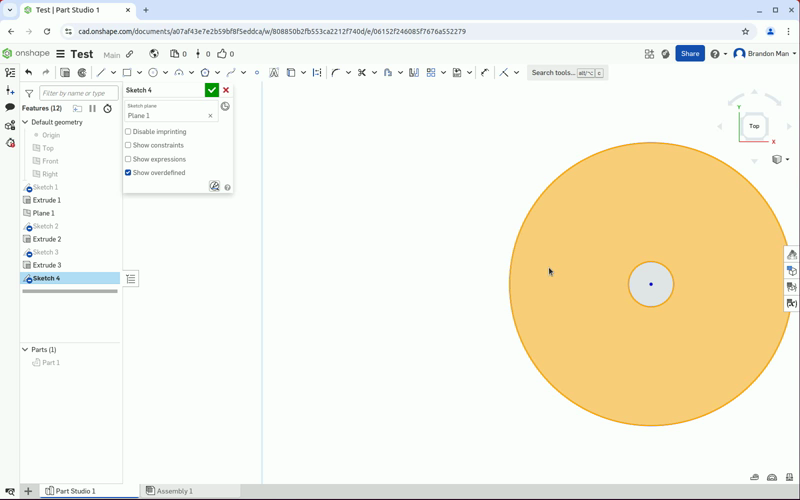
scroll(-6)
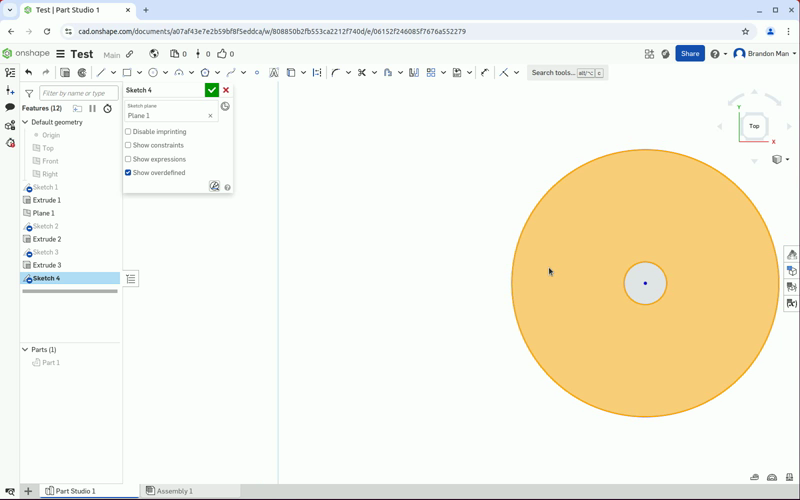
scroll(-6)
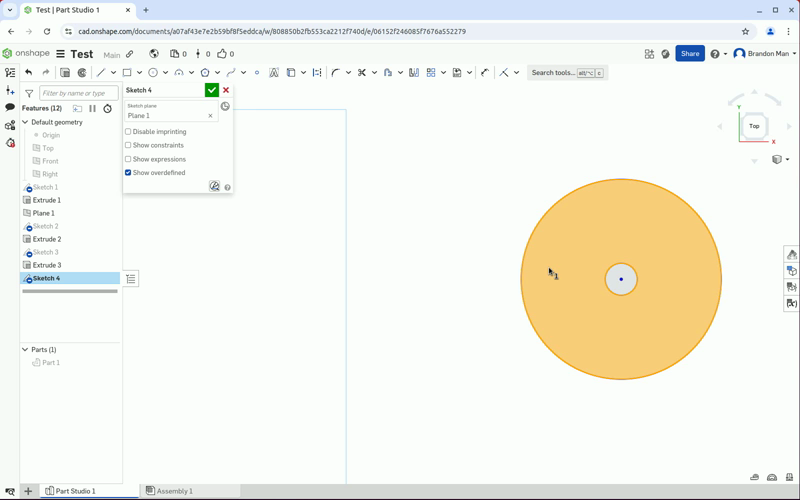
scroll(-6)
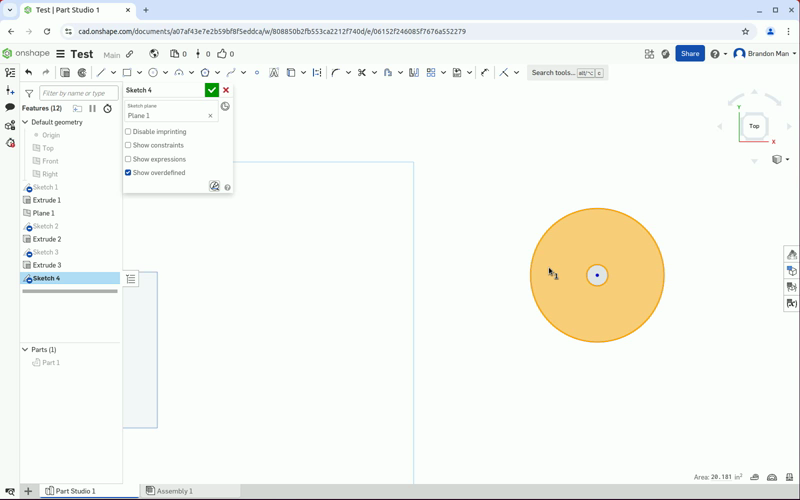
scroll(-6)
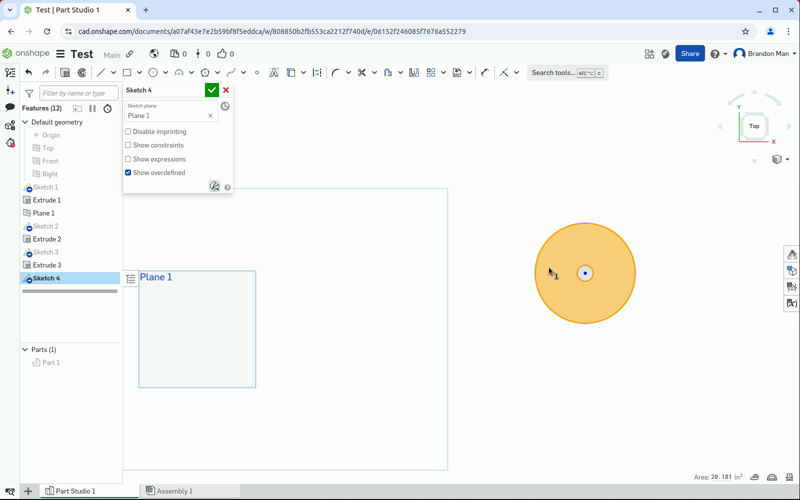
scroll(-6)
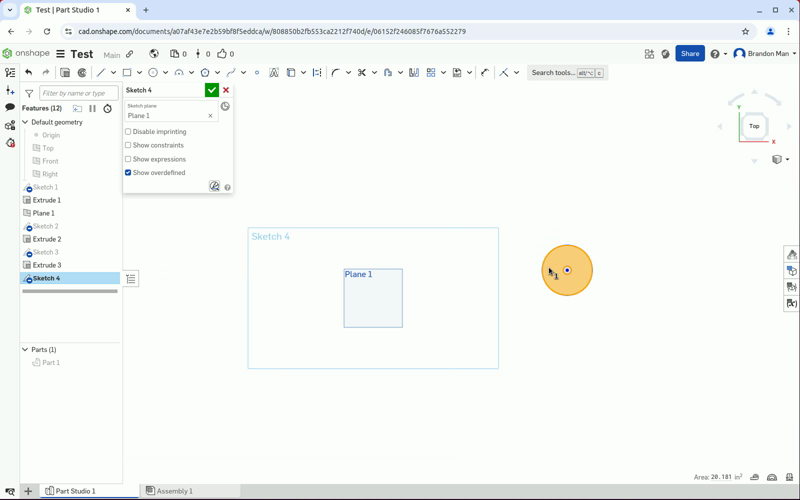
scroll(-6)
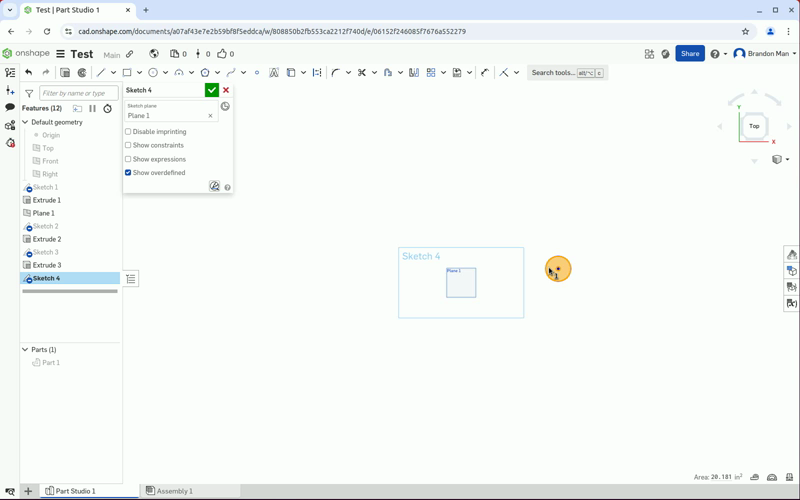
mouse_move(73, 352)
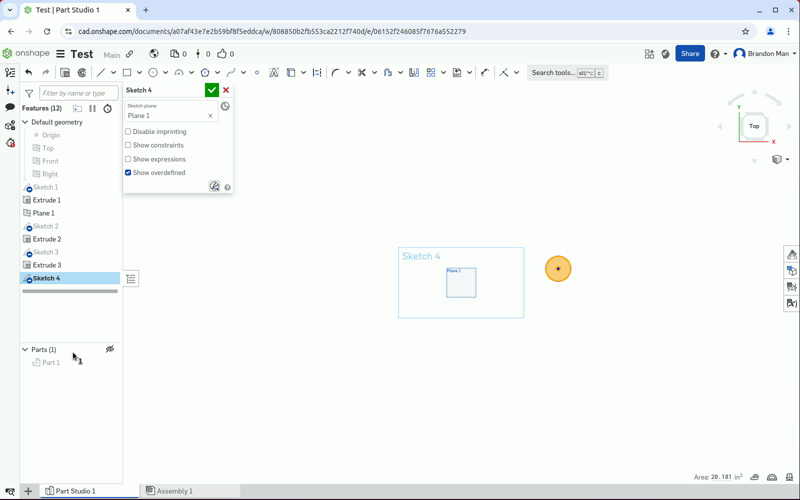
key(shift+y)
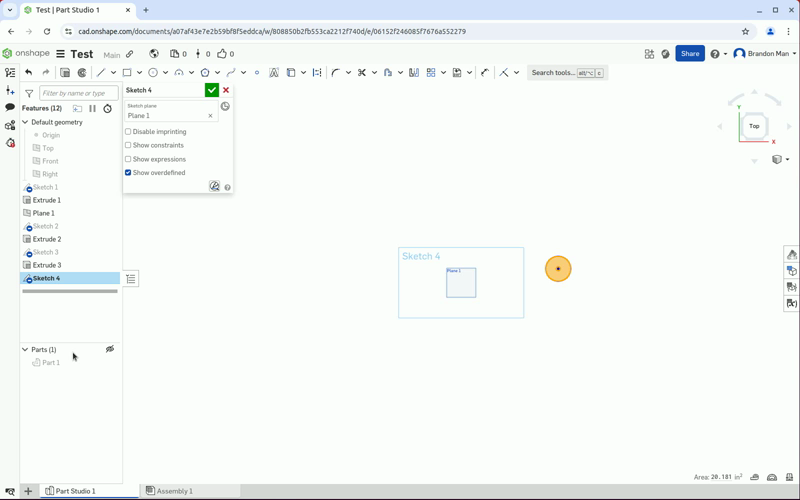
key(shift+e)
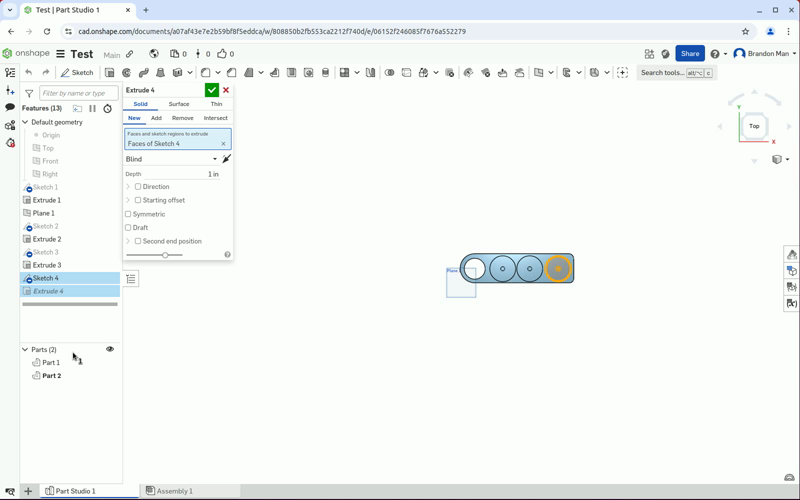
mouse_move(143, 106)
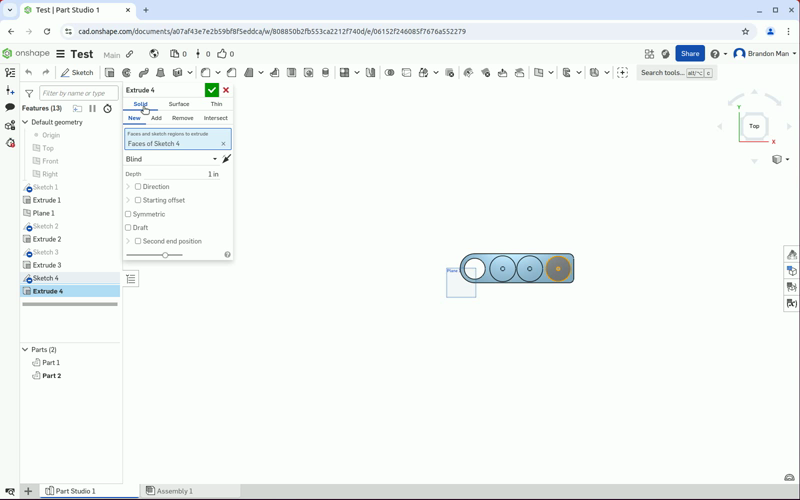
click(143, 106)
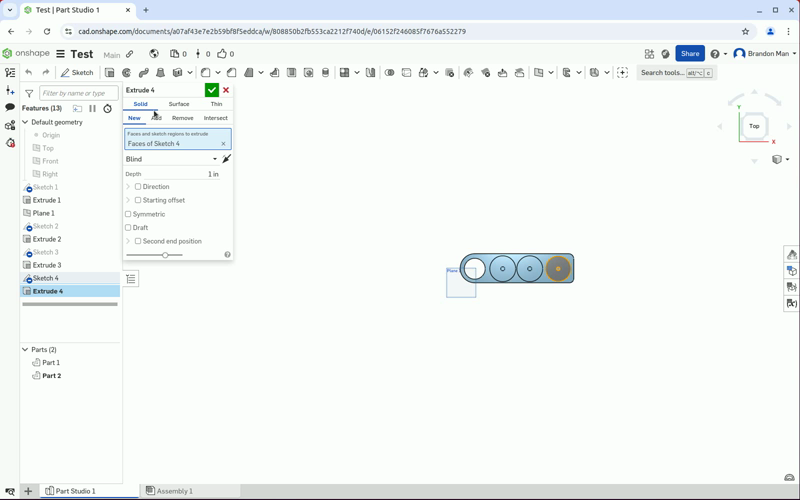
mouse_move(186, 120)
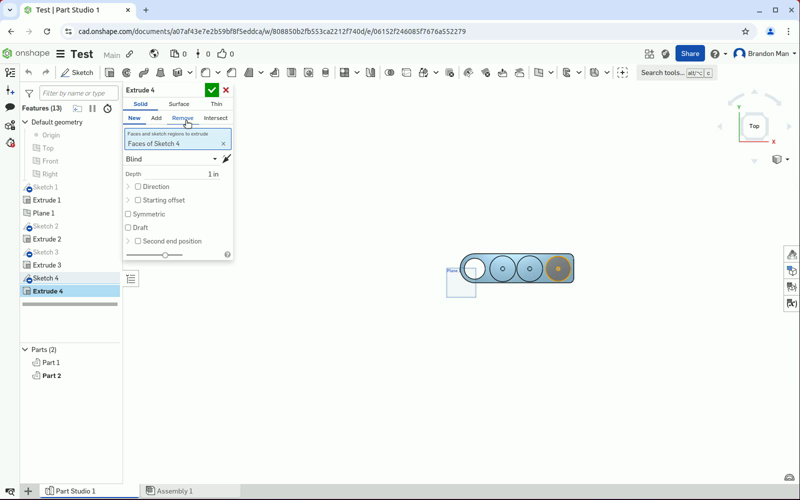
click(186, 120)
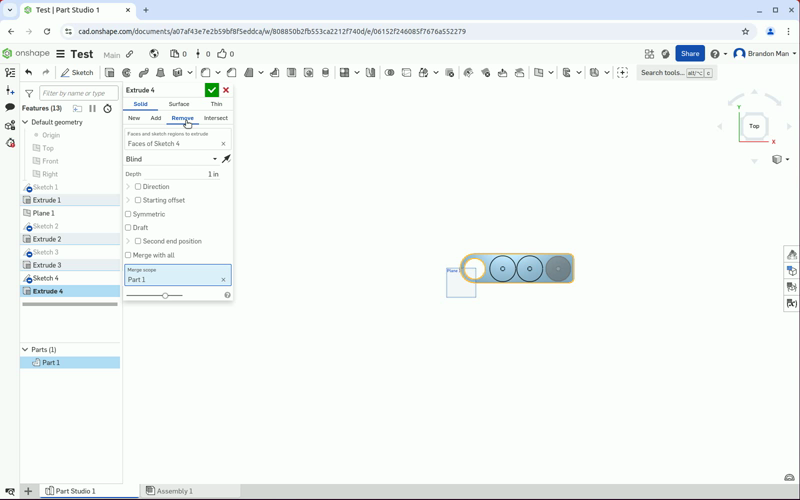
key(tab, 4)
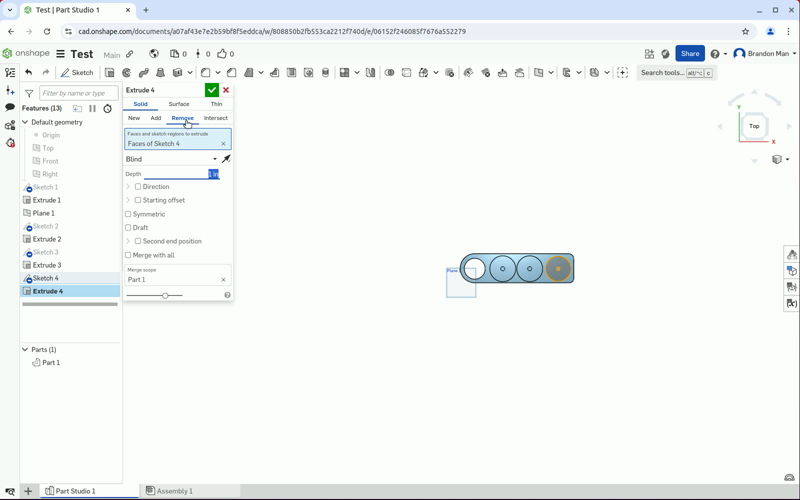
text(0.722)
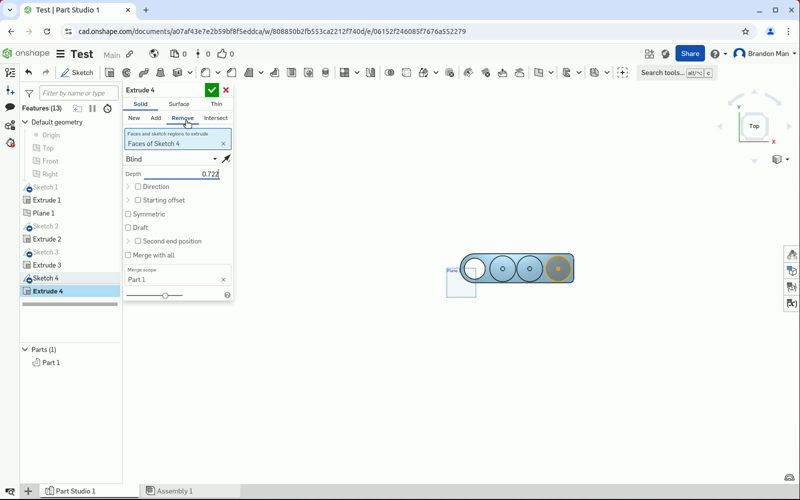
key(tab, 6)
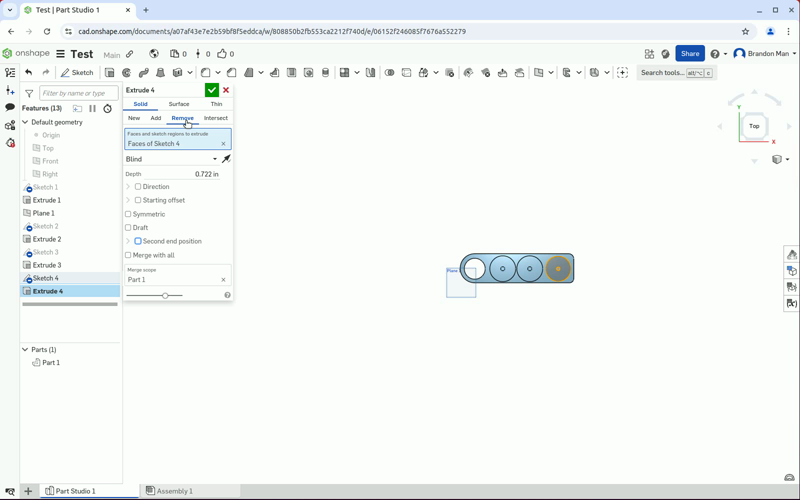
key(space)
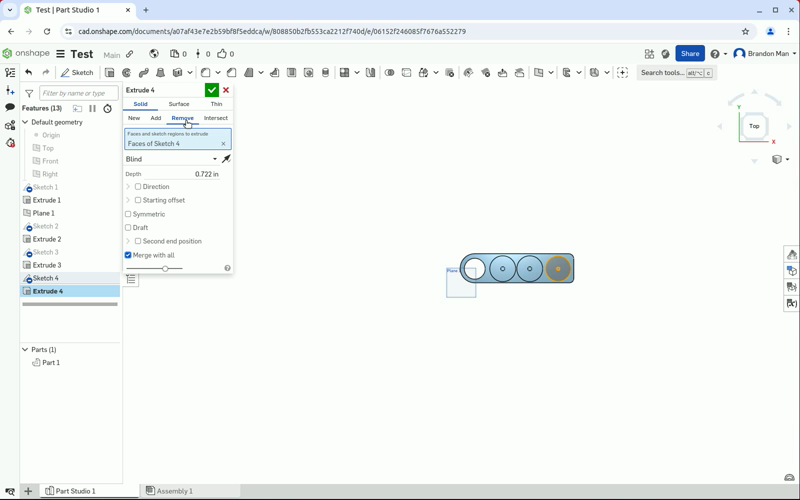
key(enter)
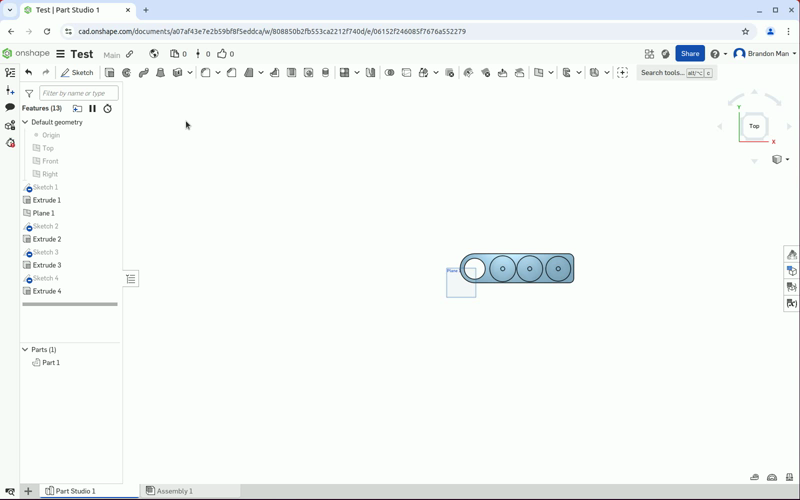
key(shift+h)
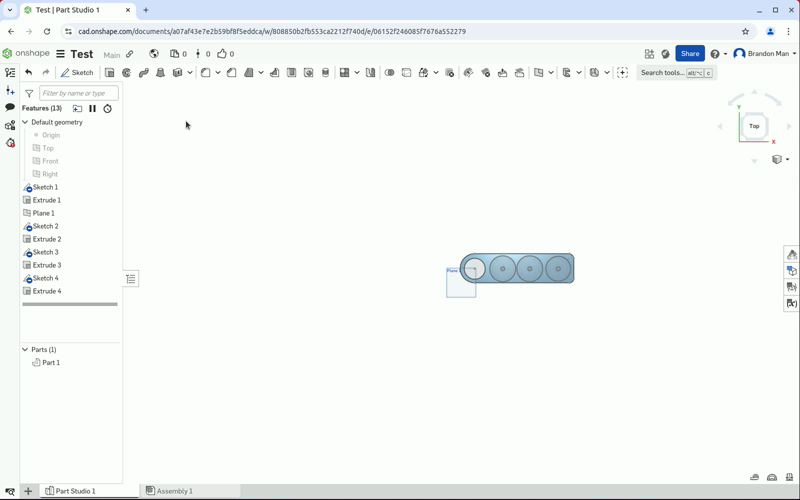
key(shift+h)
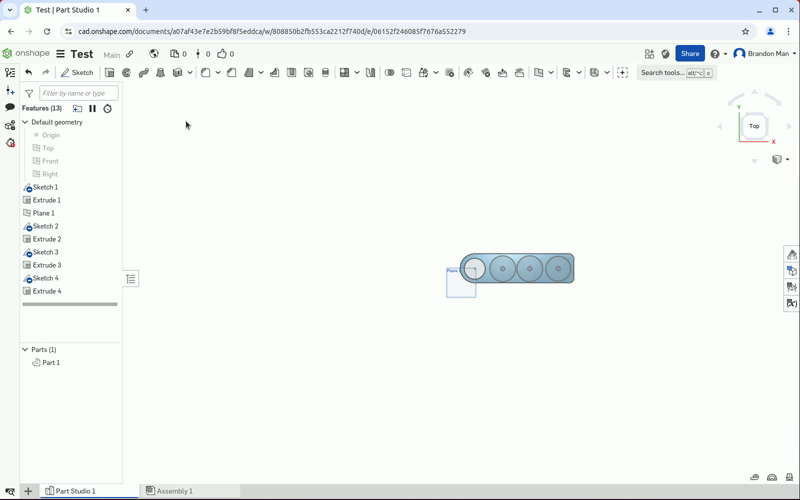
key(shift+7)
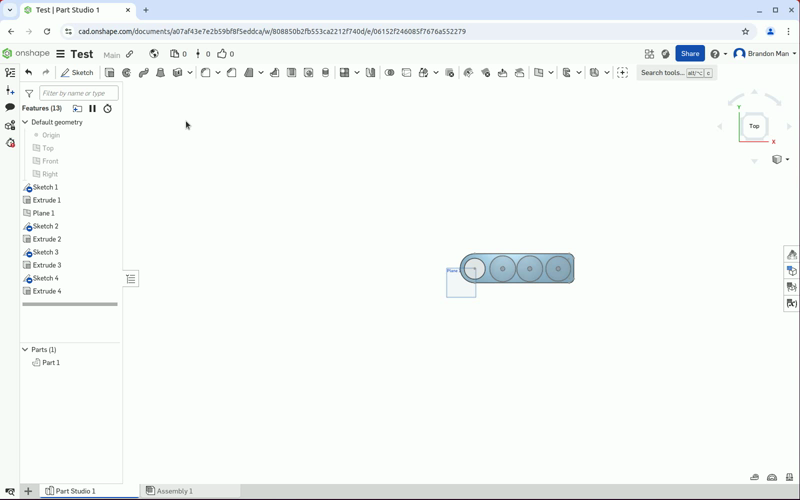
key(up, 3)
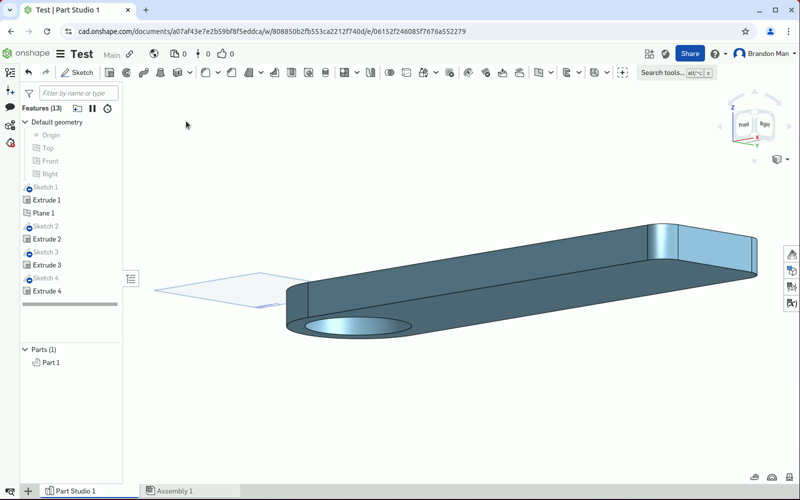
key(left, 3)
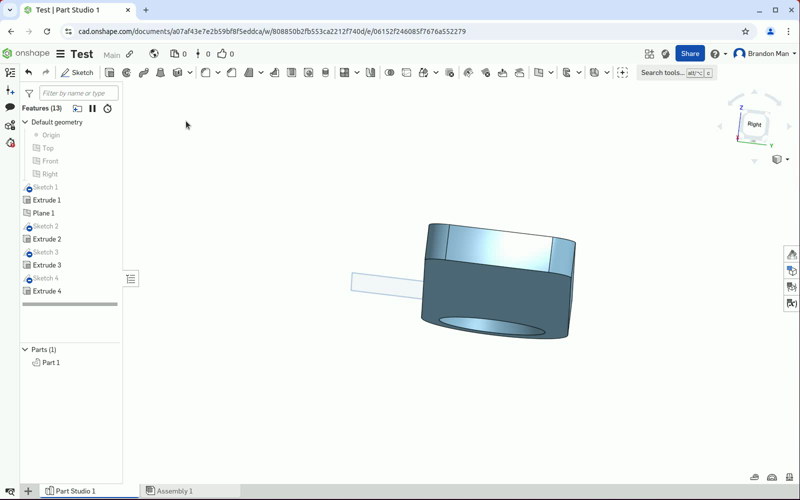
key(right, 3)
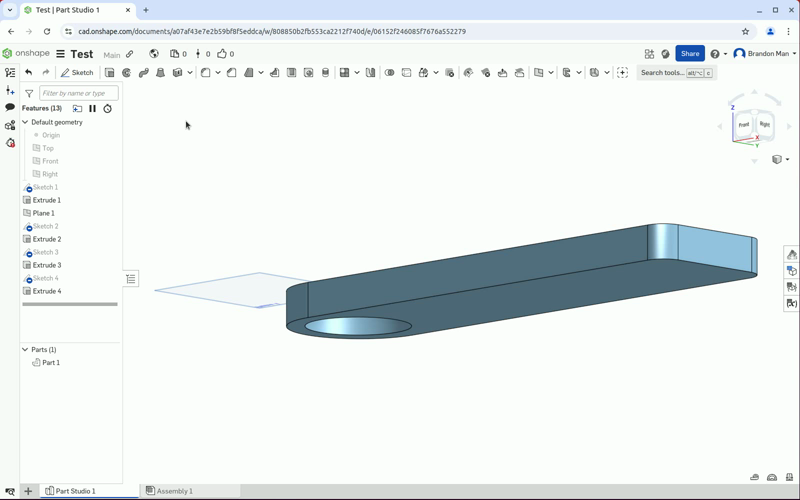
key(down, 3)
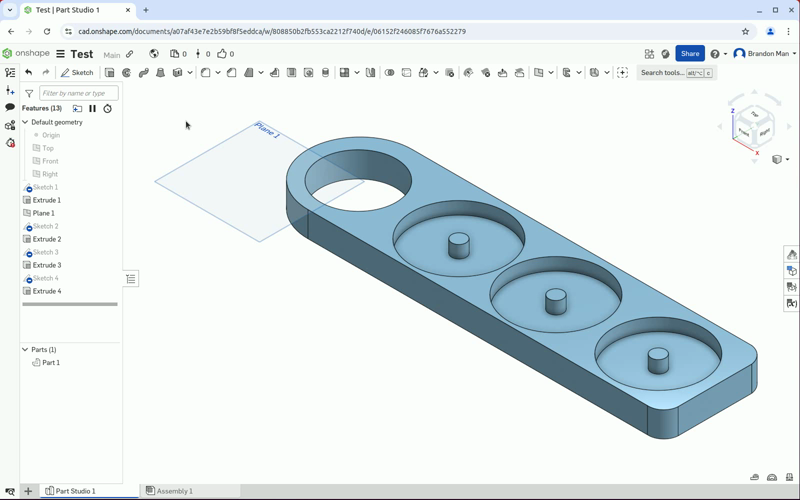
mouse_move(73, 189)
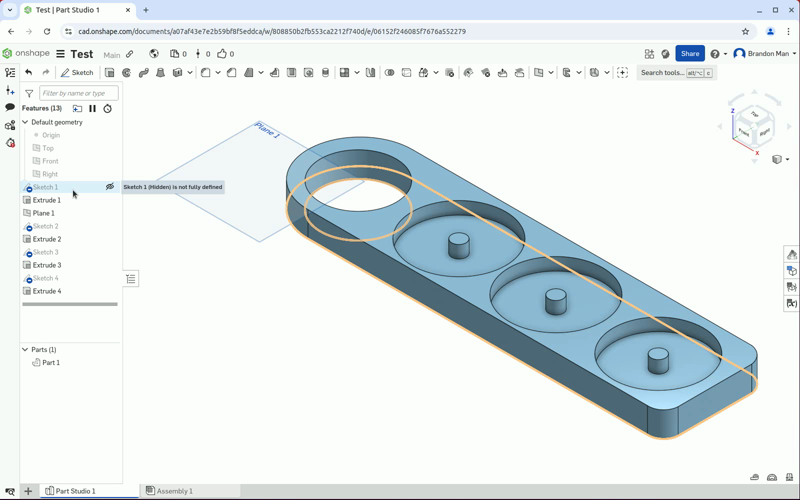
click(73, 189)